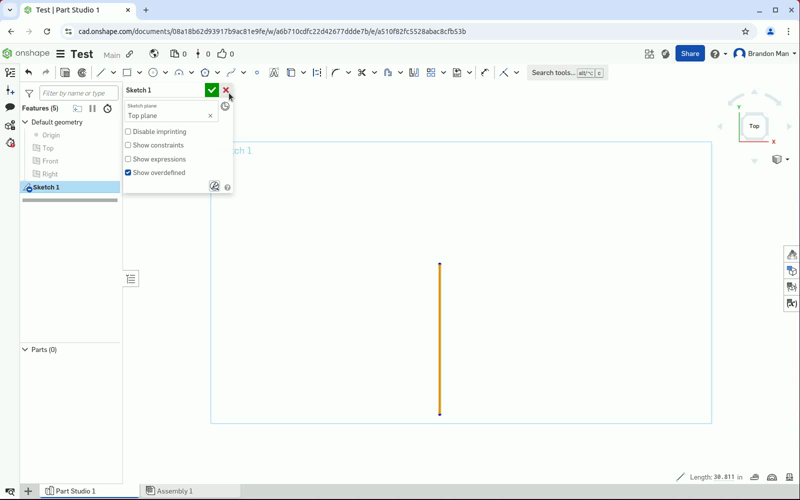
key(shift+h)
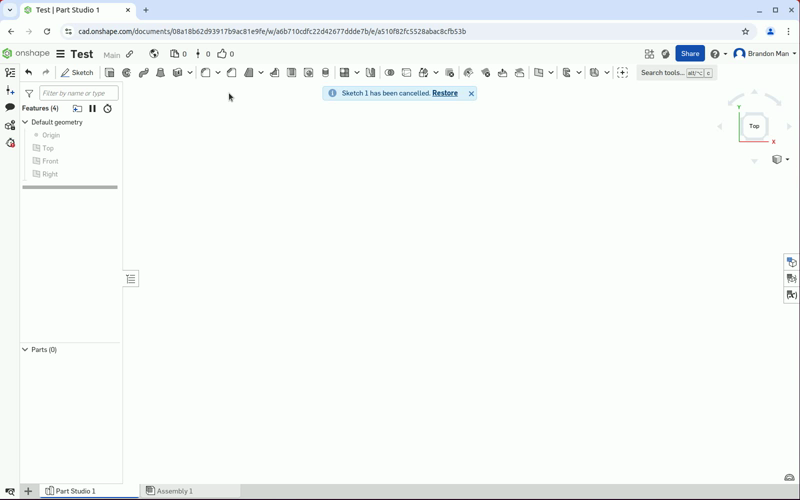
mouse_move(73, 352)
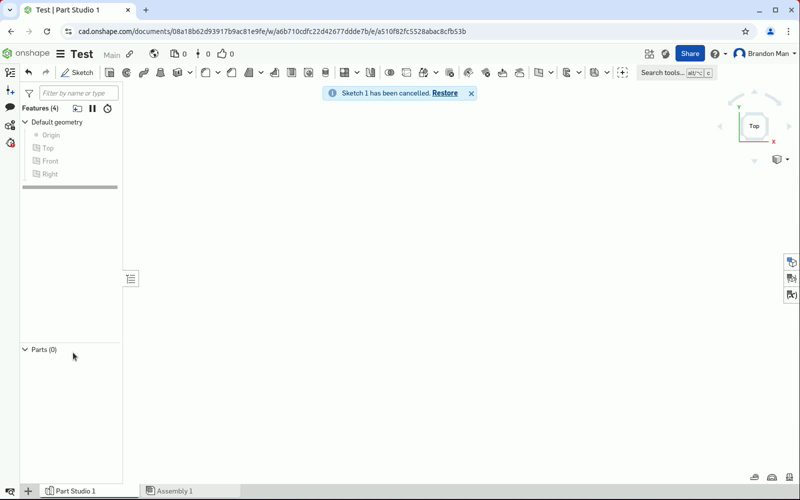
key(y)
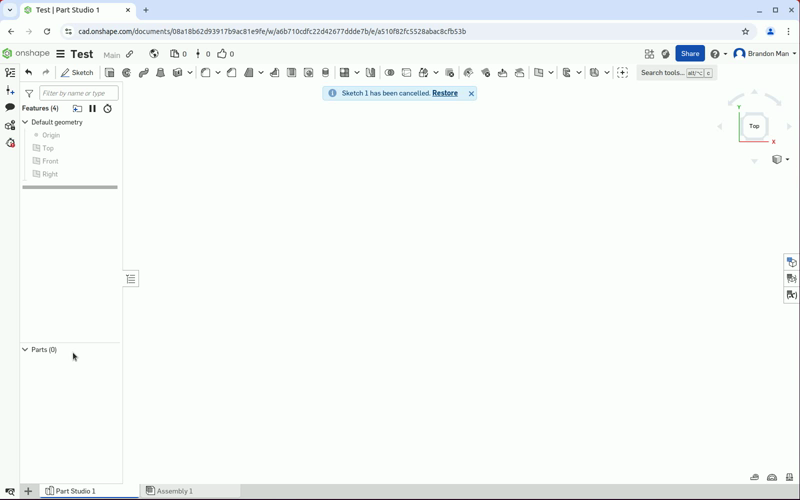
key(shift+p)
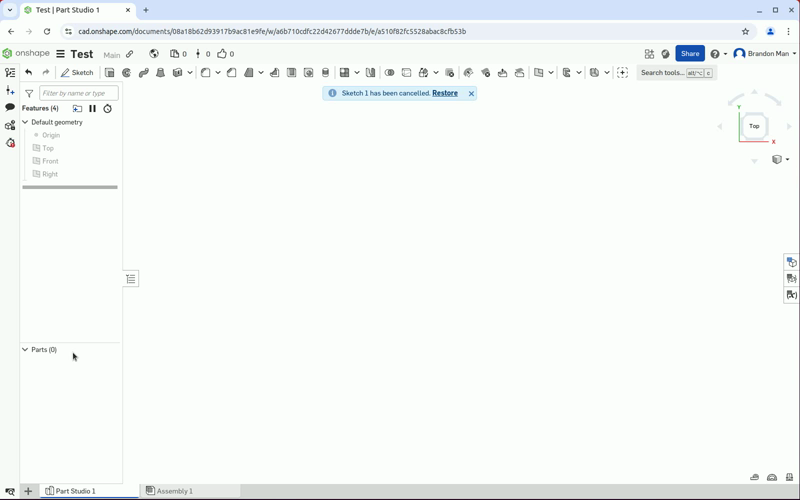
key(space)
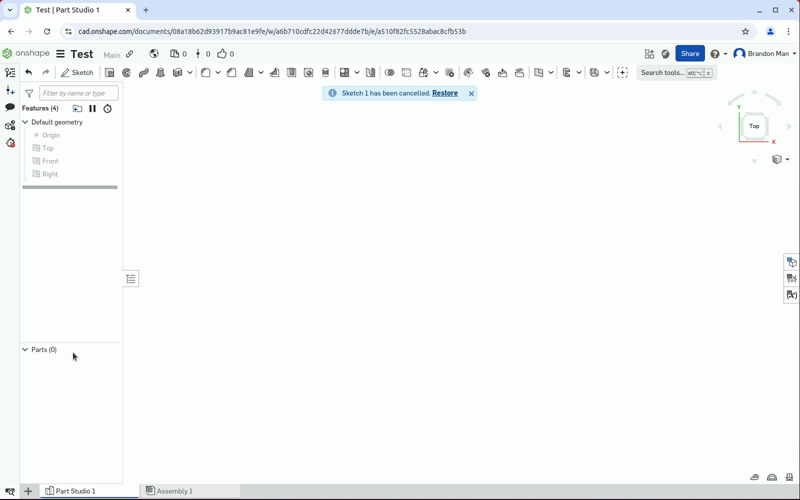
key_down(shift)
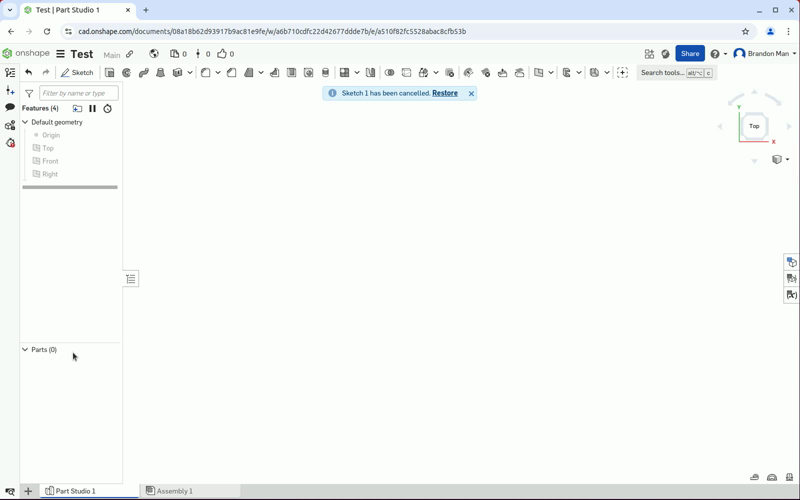
key(up)
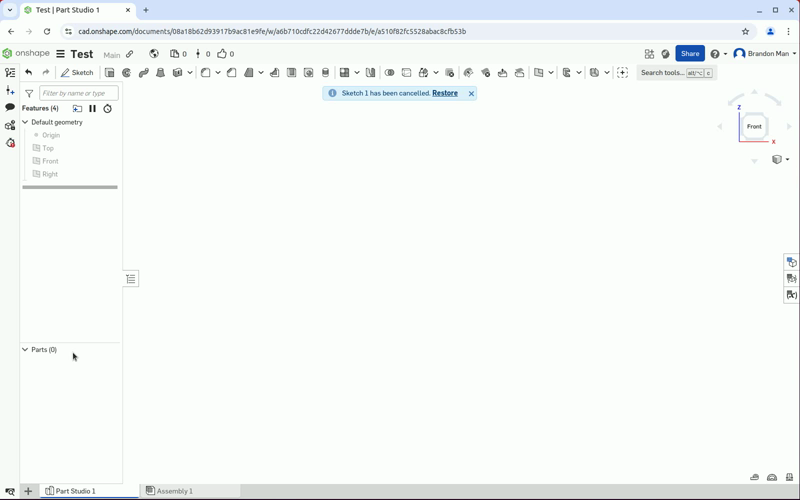
key_up(shift)
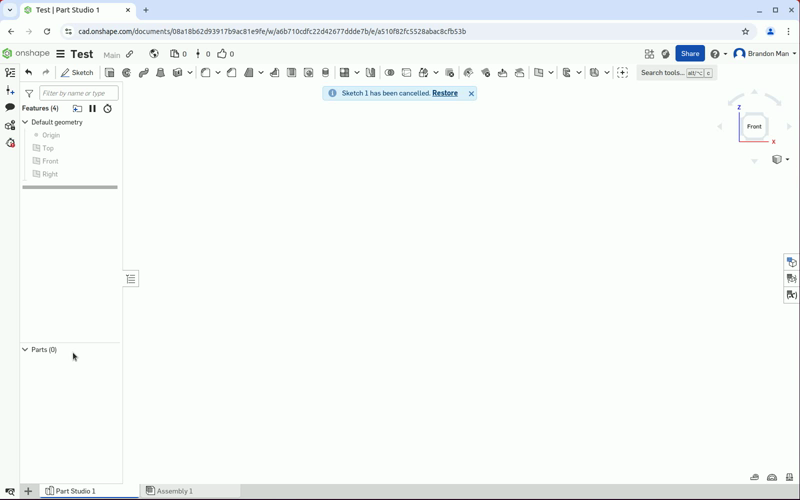
mouse_move(73, 352)
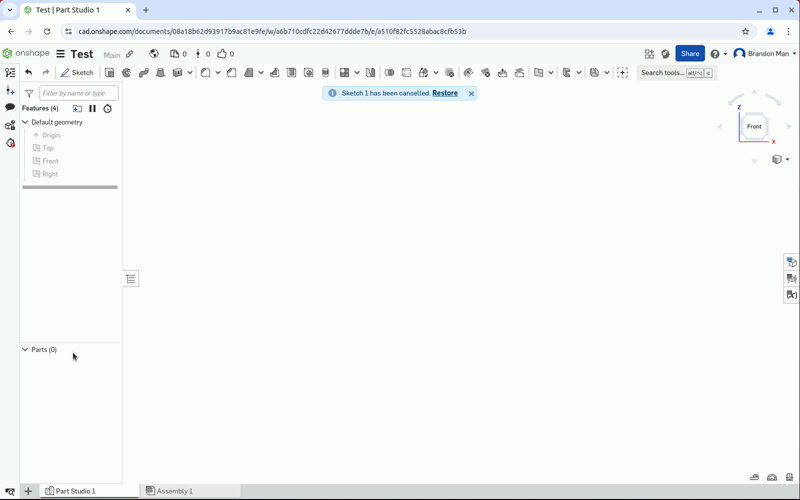
key(shift+y)
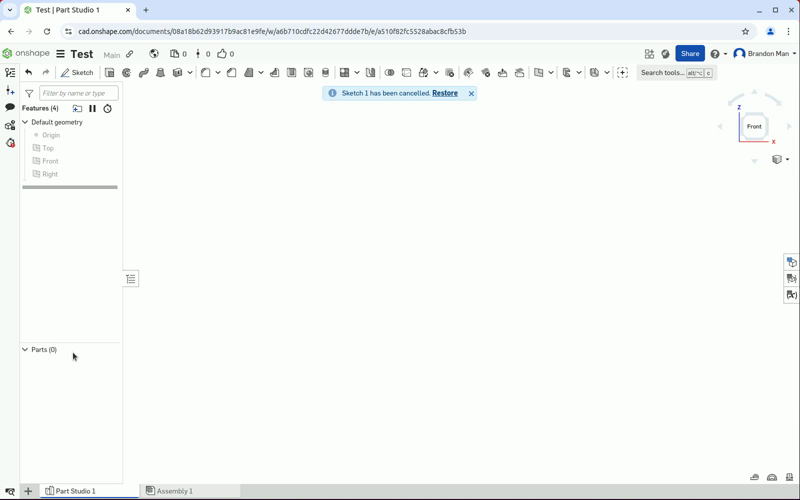
key(shift+s)
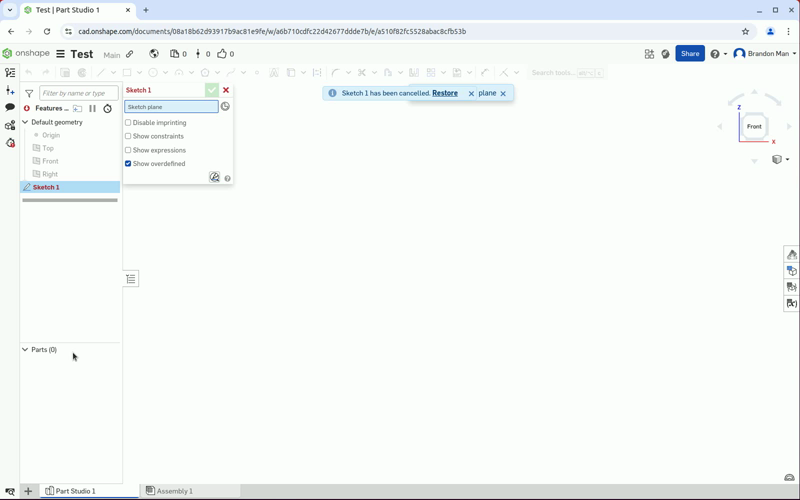
mouse_move(73, 163)
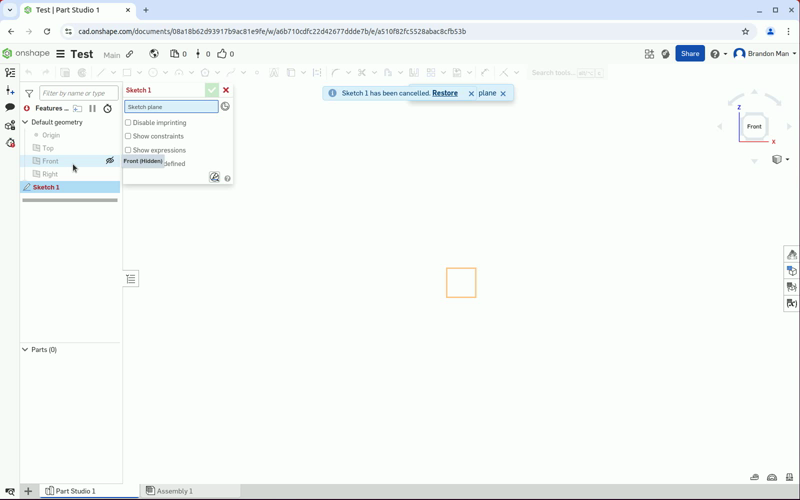
click(73, 163)
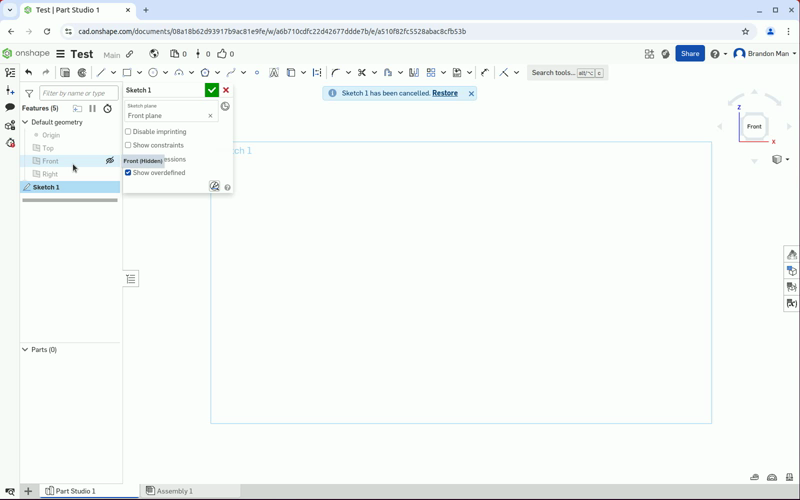
mouse_move(73, 352)
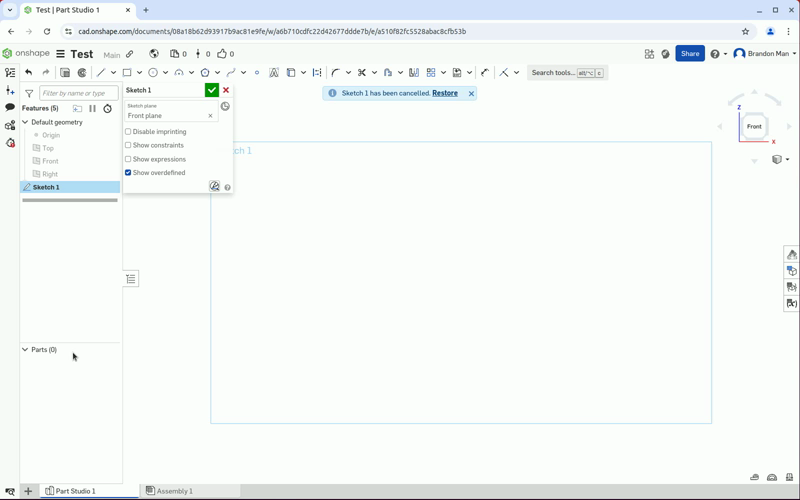
key(y)
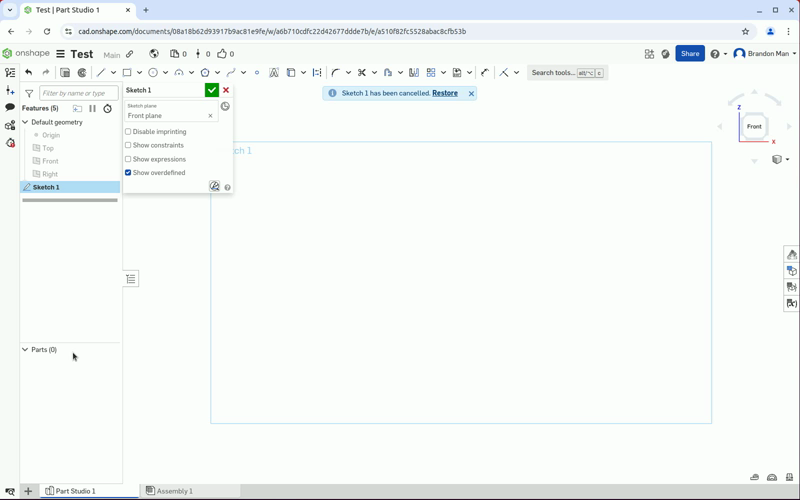
key(l)
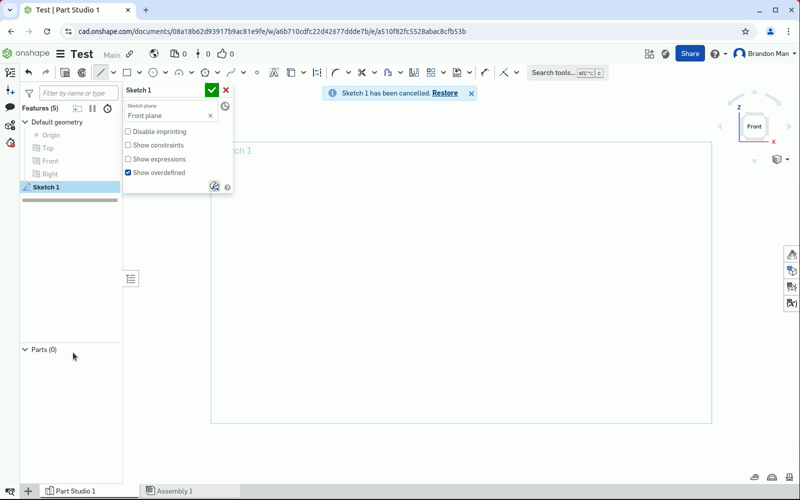
key_down(shift)
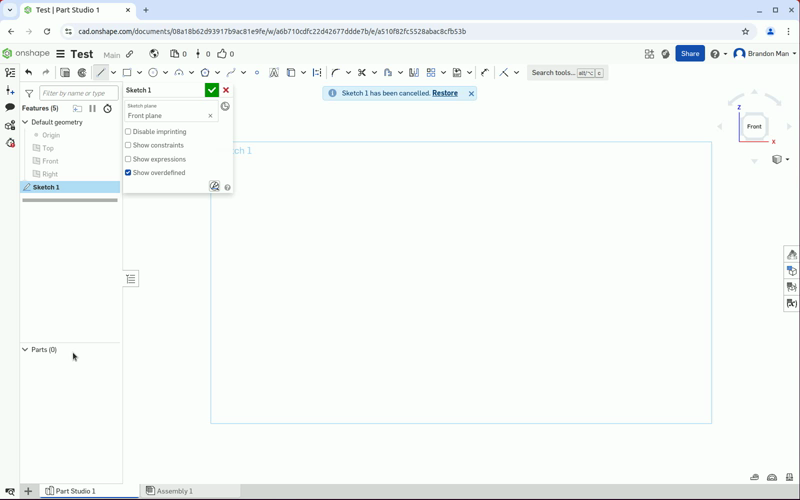
mouse_move(348, 251)
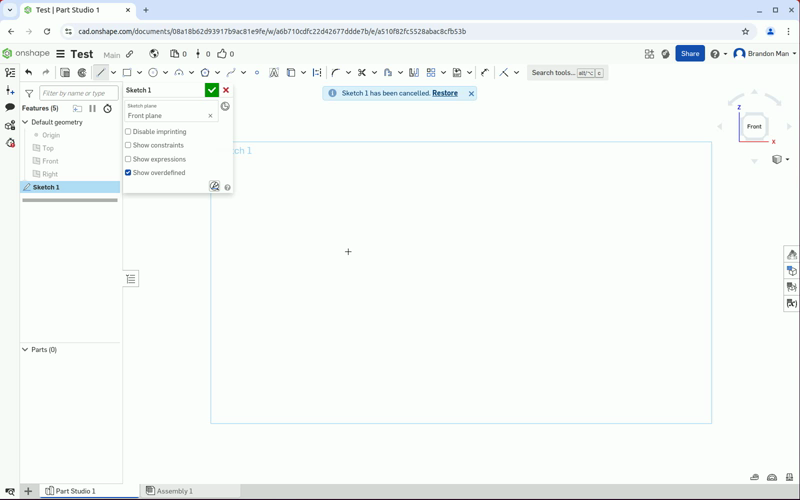
click(348, 251)
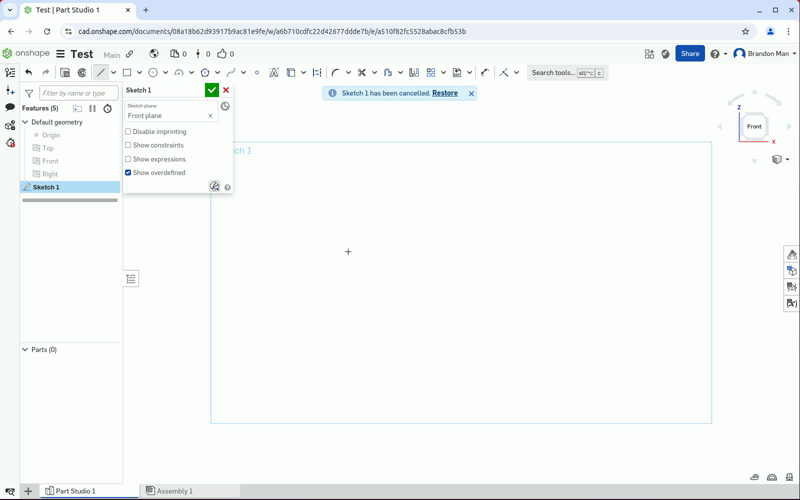
key_up(shift)
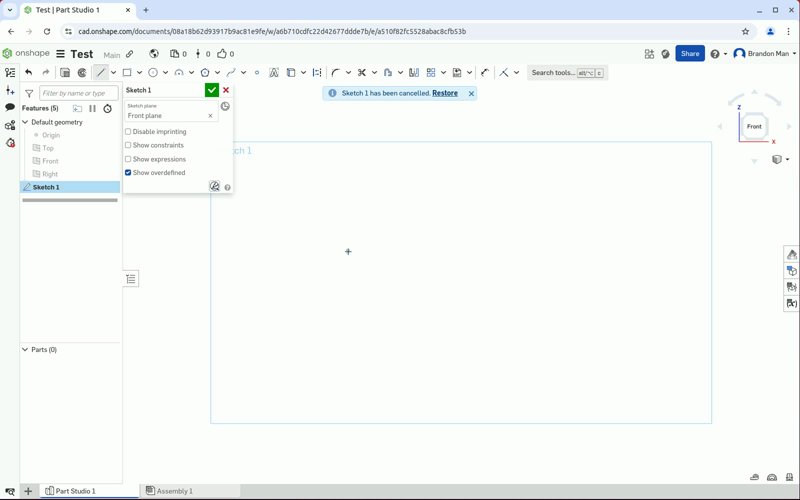
key_down(shift)
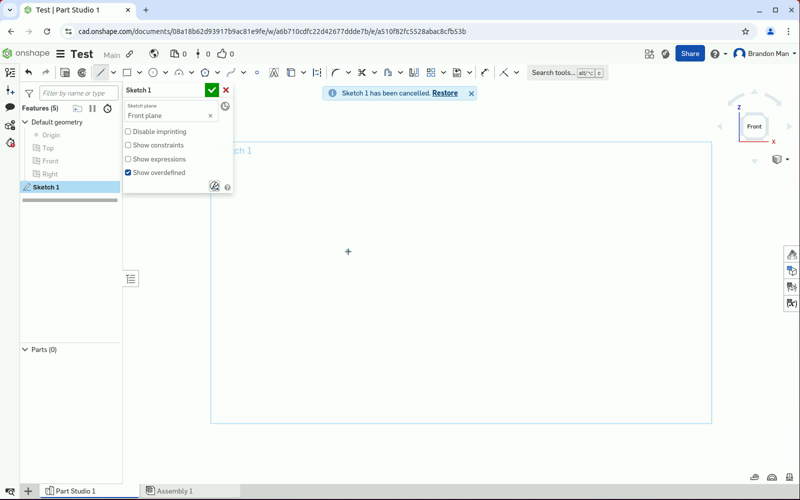
mouse_move(378, 251)
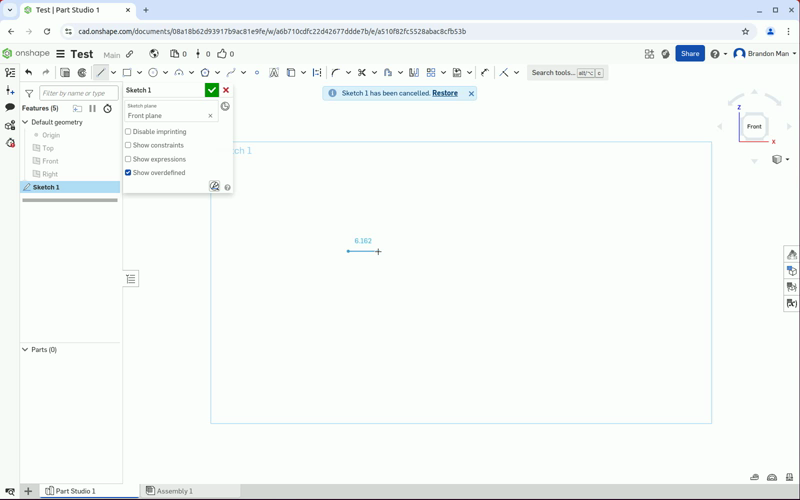
mouse_move(355, 251)
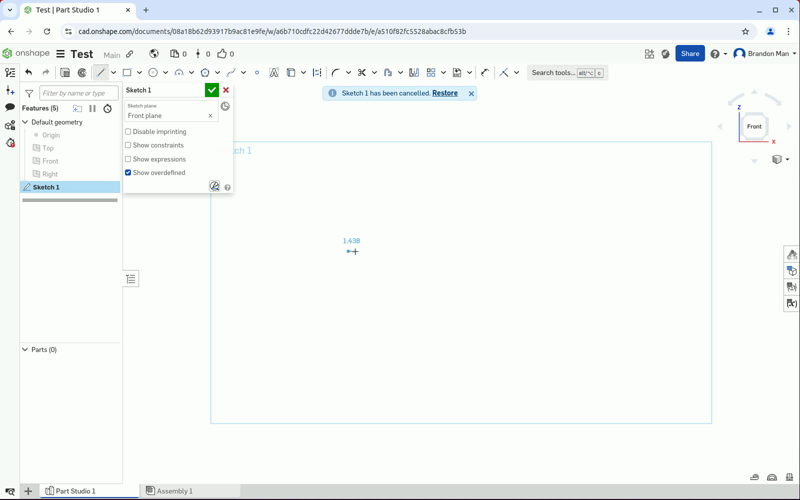
scroll(6)
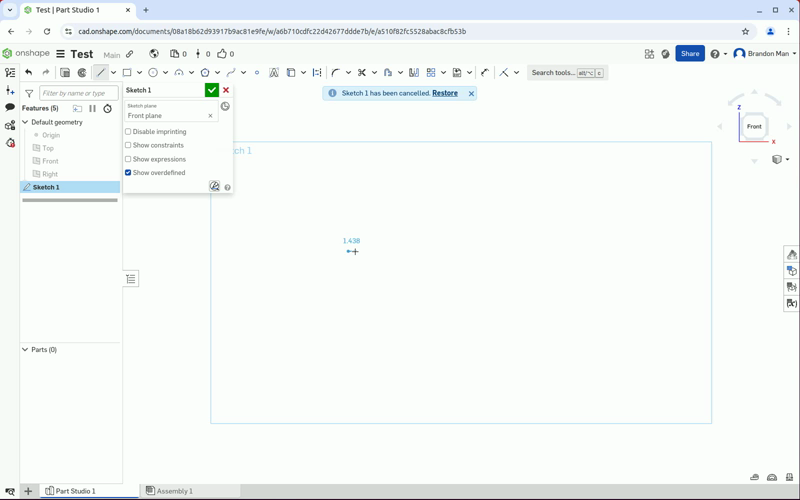
scroll(6)
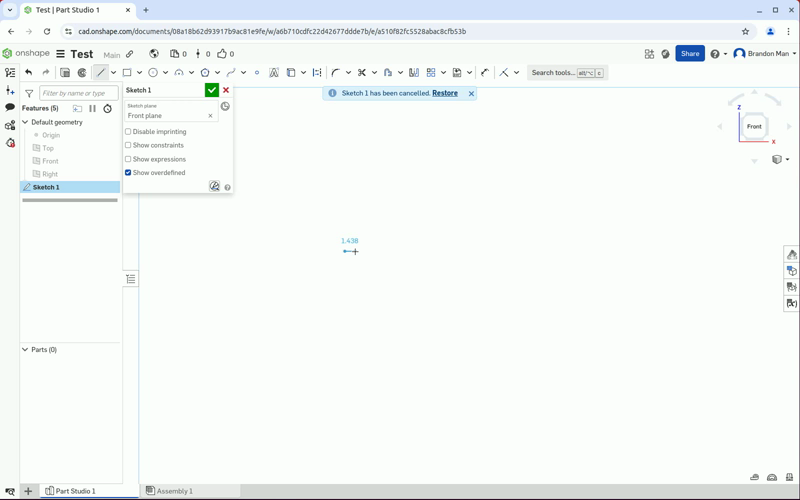
scroll(6)
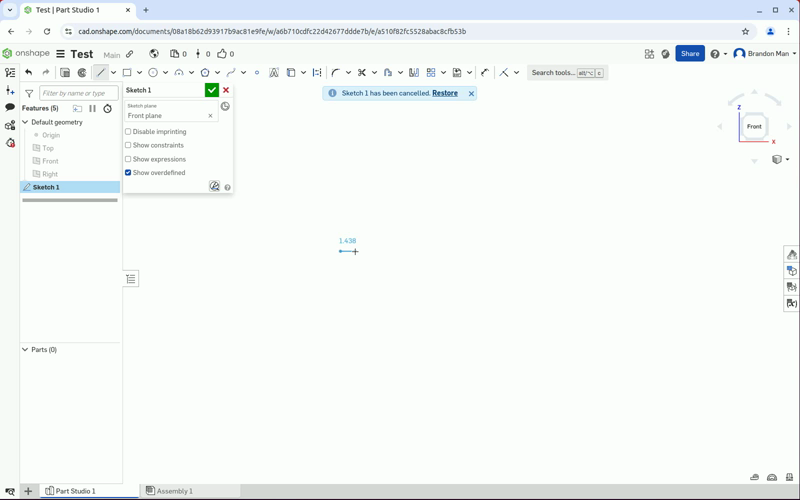
scroll(6)
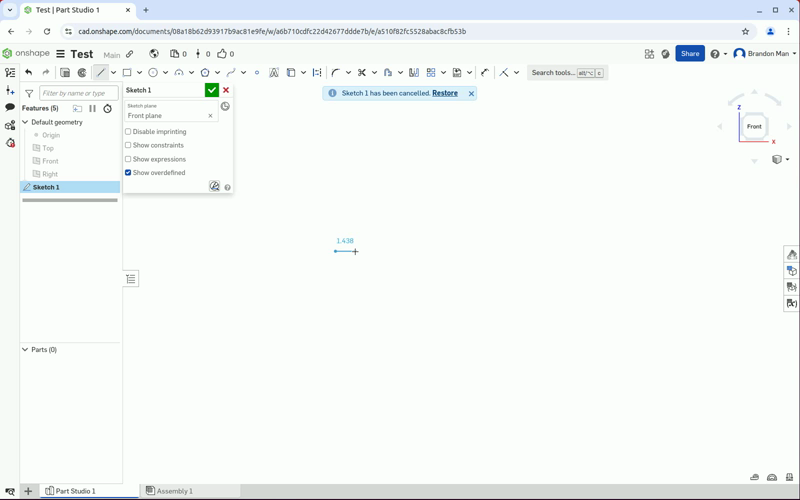
scroll(6)
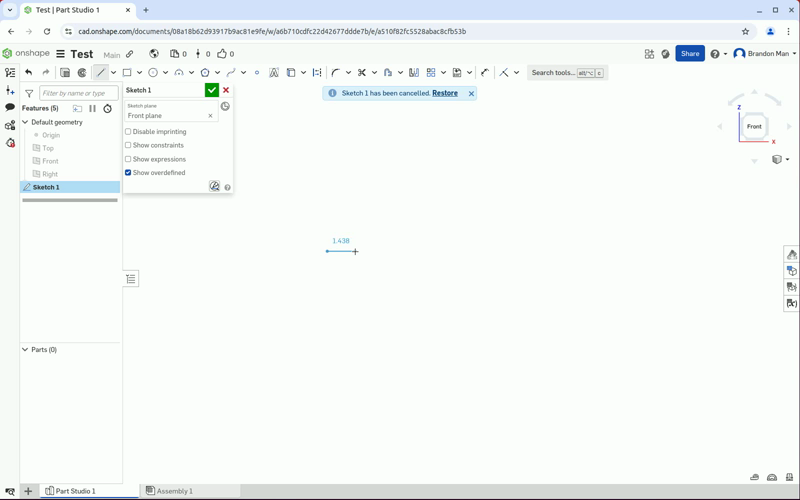
scroll(6)
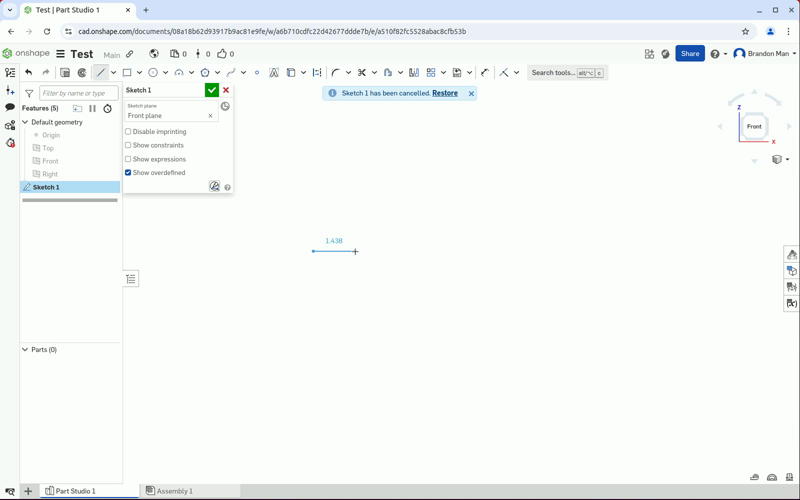
scroll(6)
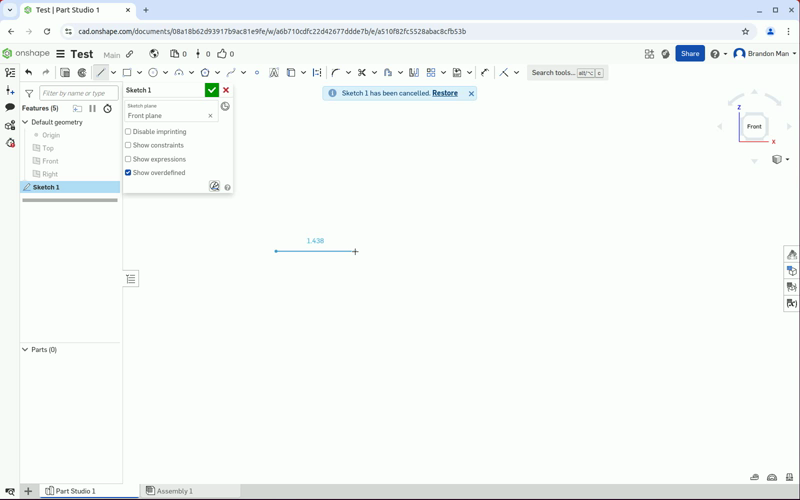
click(355, 251)
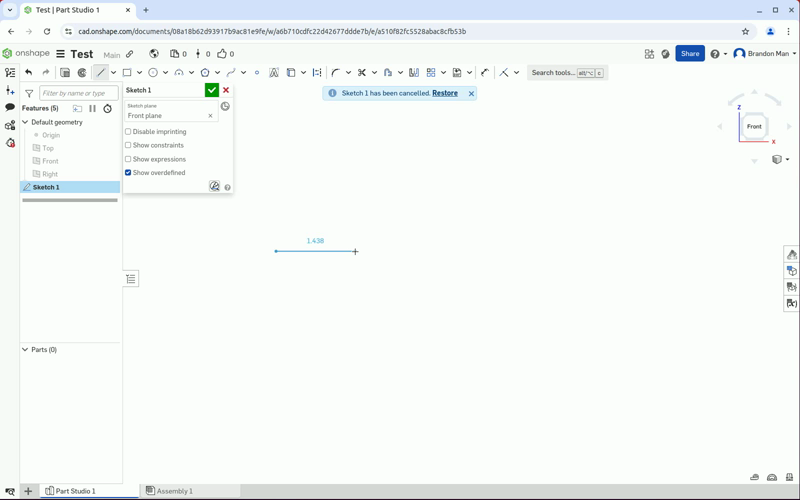
scroll(-6)
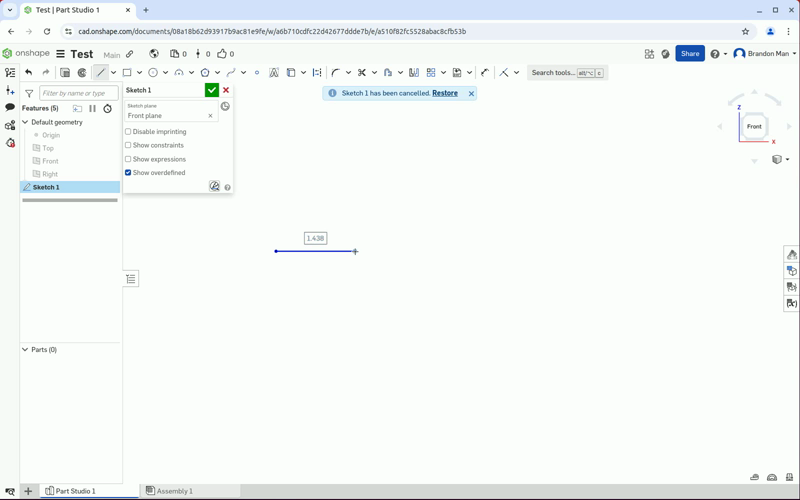
scroll(-6)
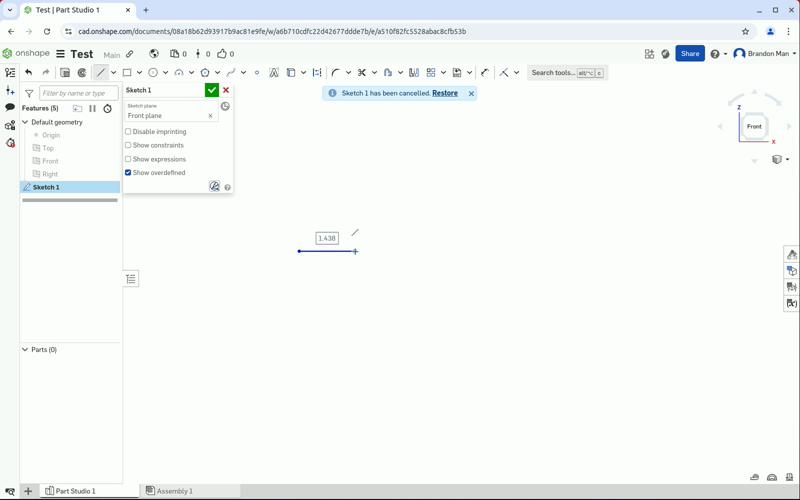
scroll(-6)
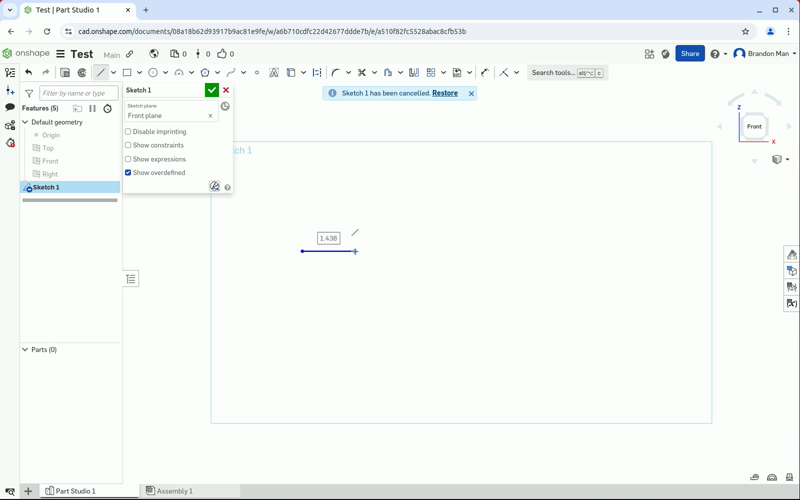
scroll(-6)
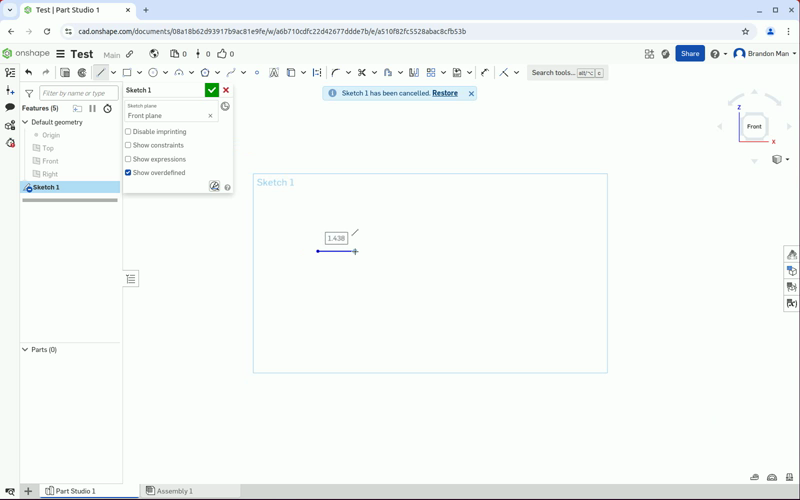
scroll(-6)
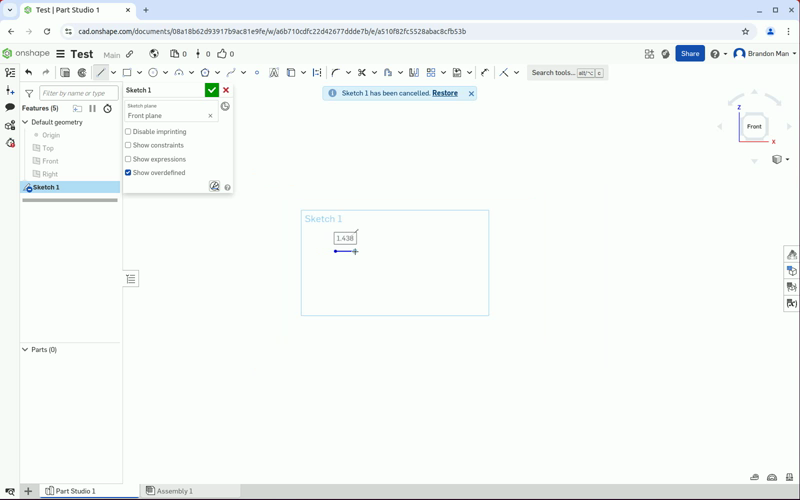
scroll(-6)
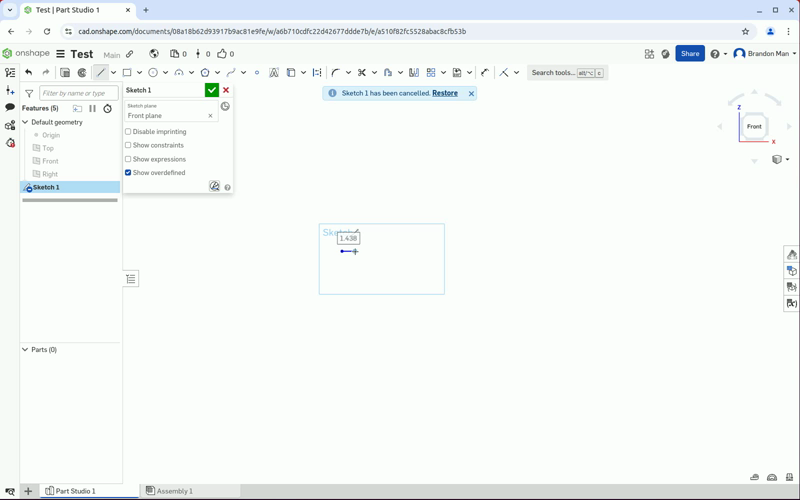
scroll(-6)
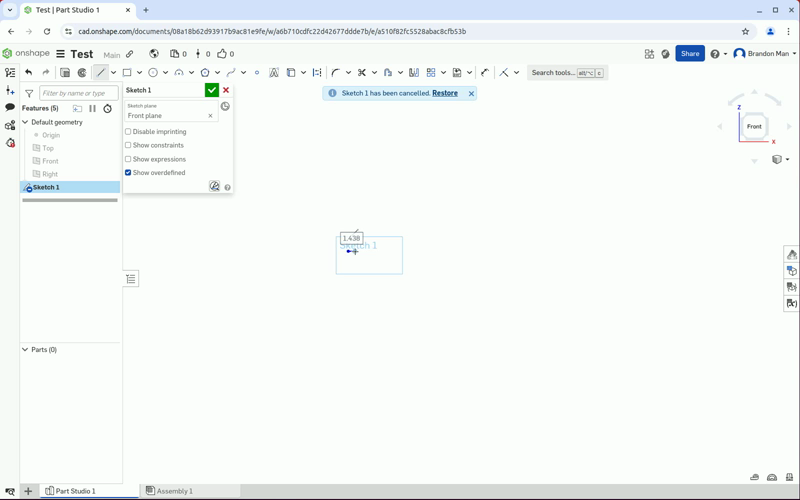
key_up(shift)
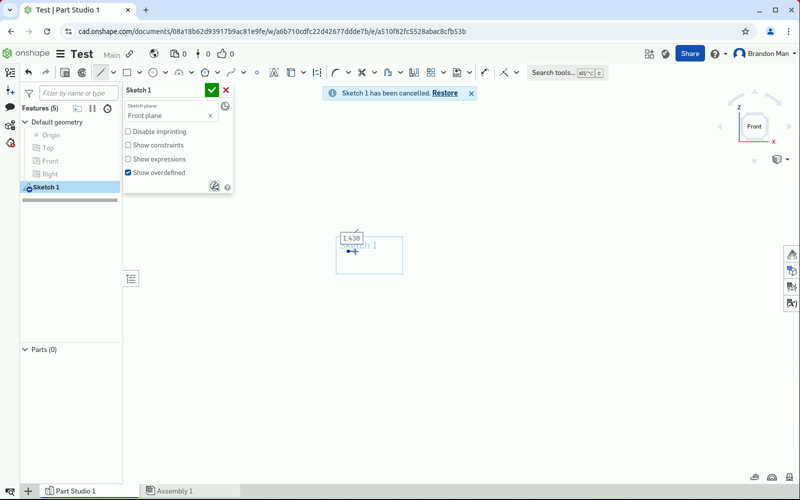
key_down(shift)
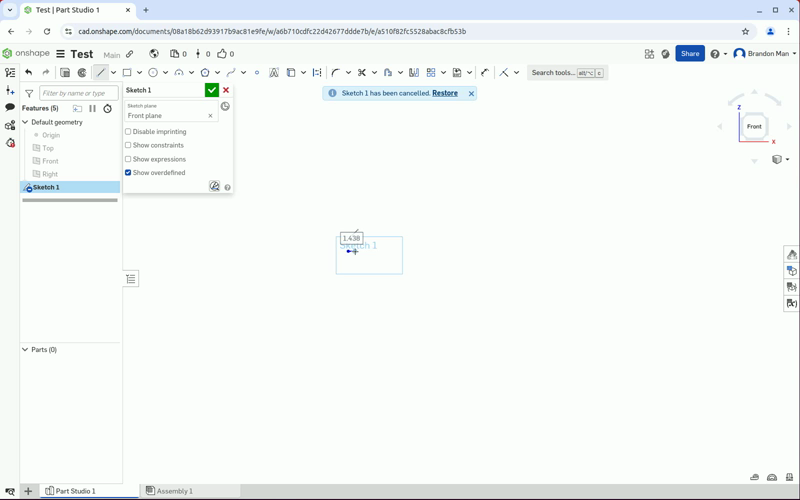
mouse_move(355, 364)
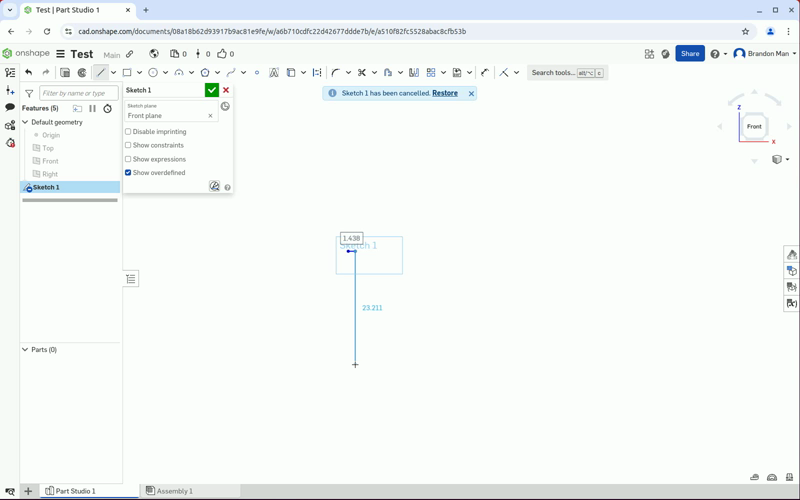
click(355, 364)
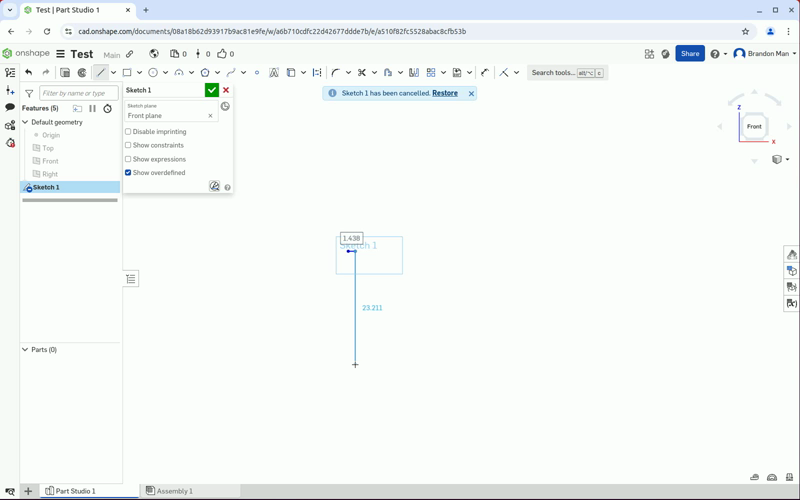
key_up(shift)
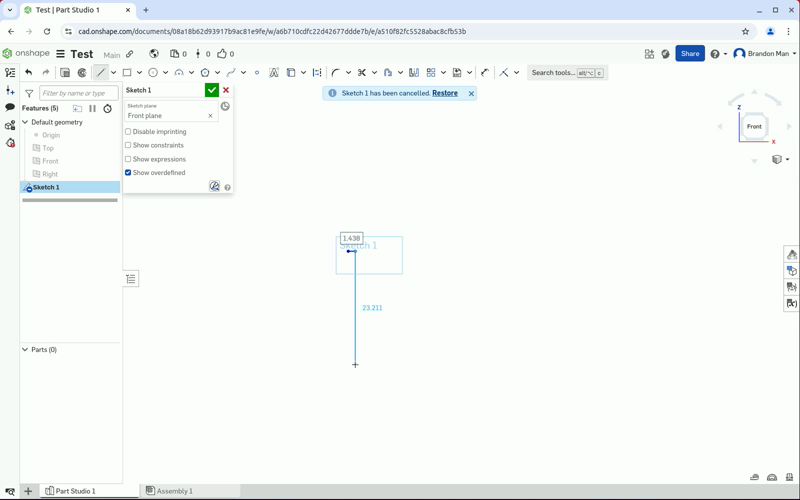
key_down(shift)
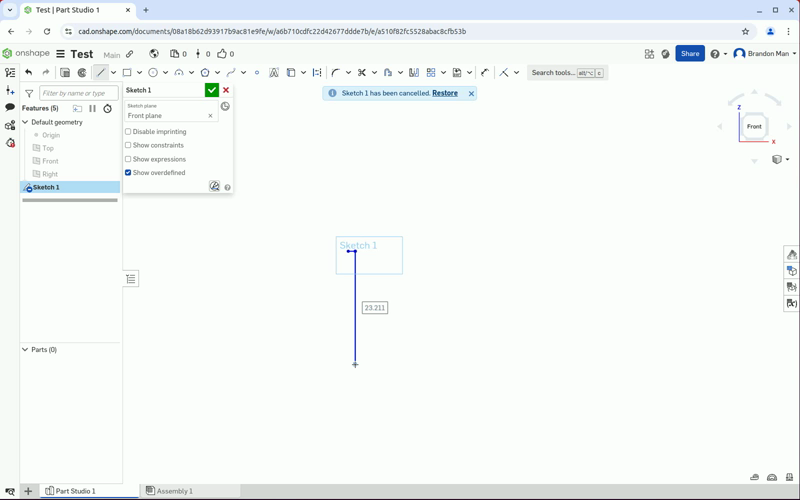
mouse_move(385, 364)
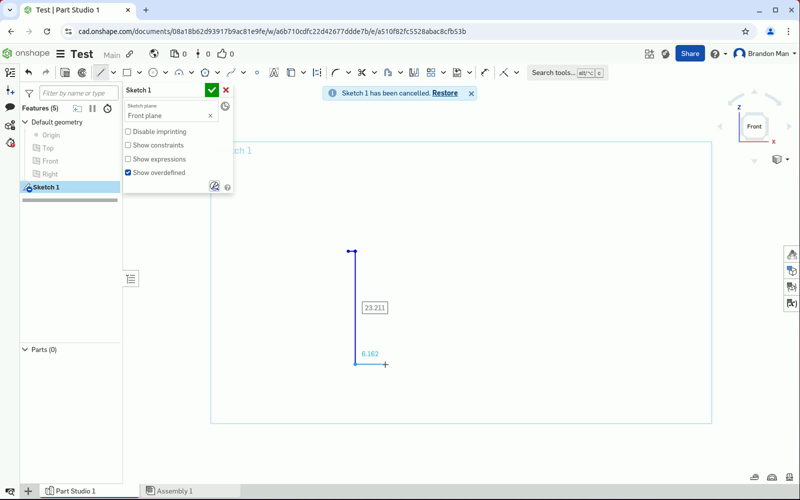
mouse_move(407, 364)
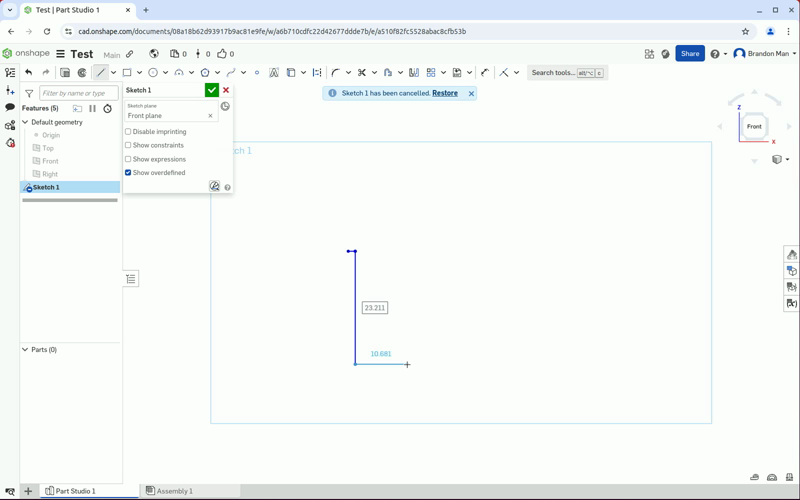
click(407, 364)
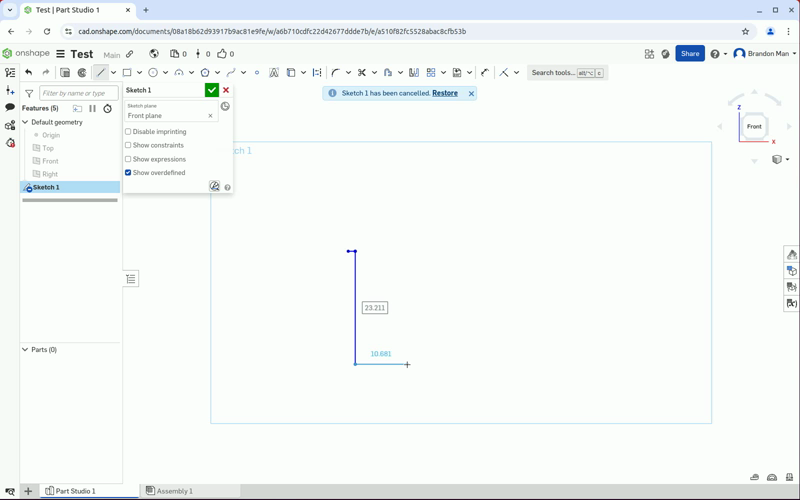
key_up(shift)
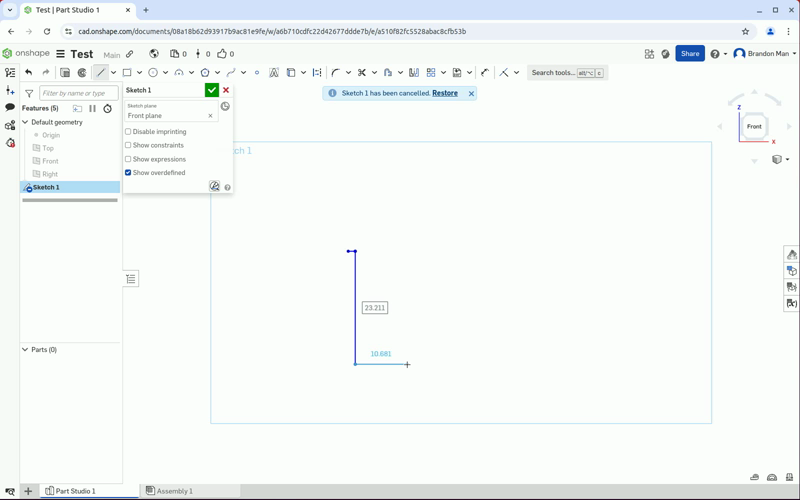
key_down(shift)
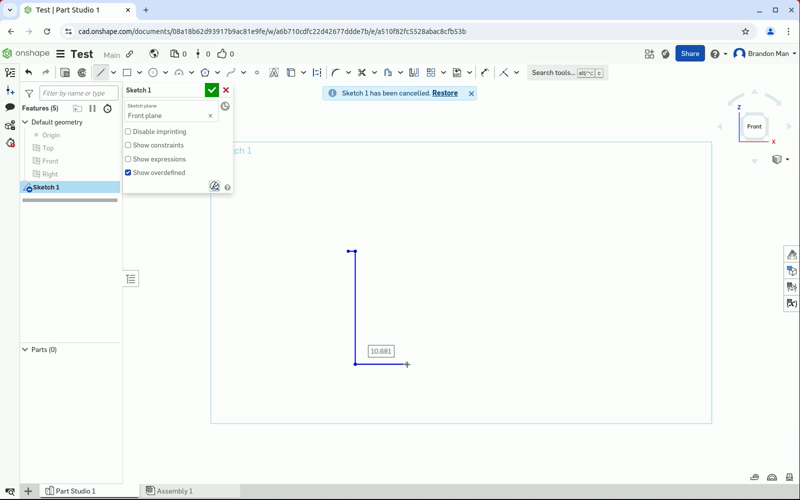
mouse_move(437, 364)
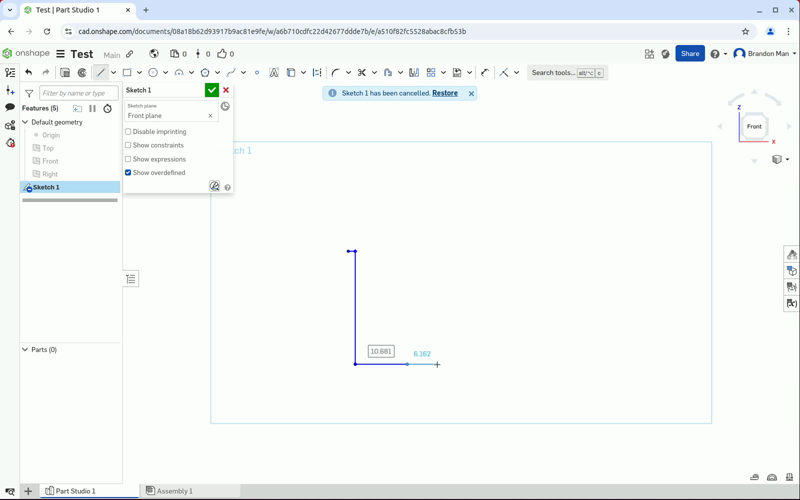
mouse_move(435, 331)
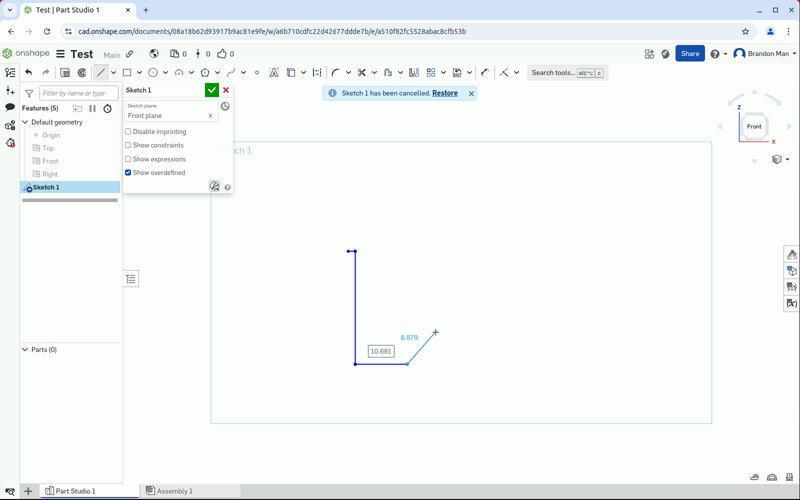
click(435, 331)
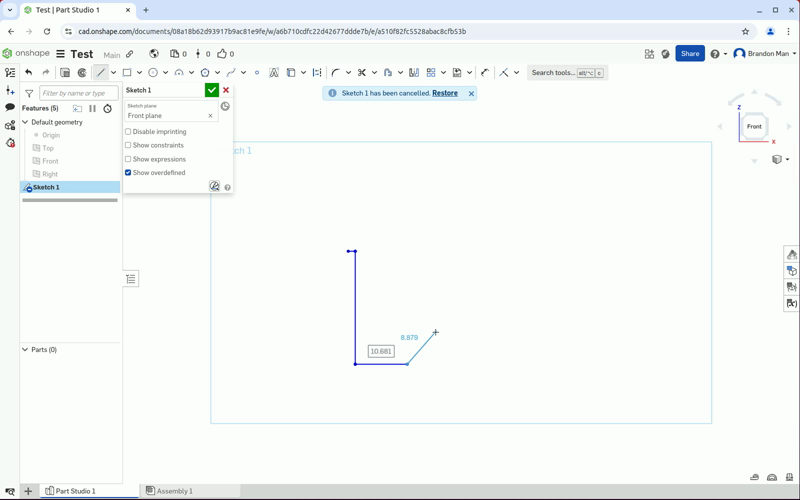
key_up(shift)
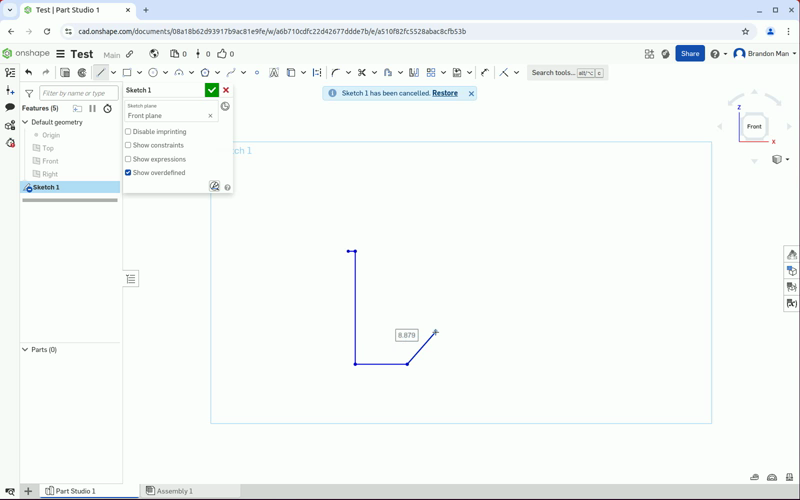
key(esc)
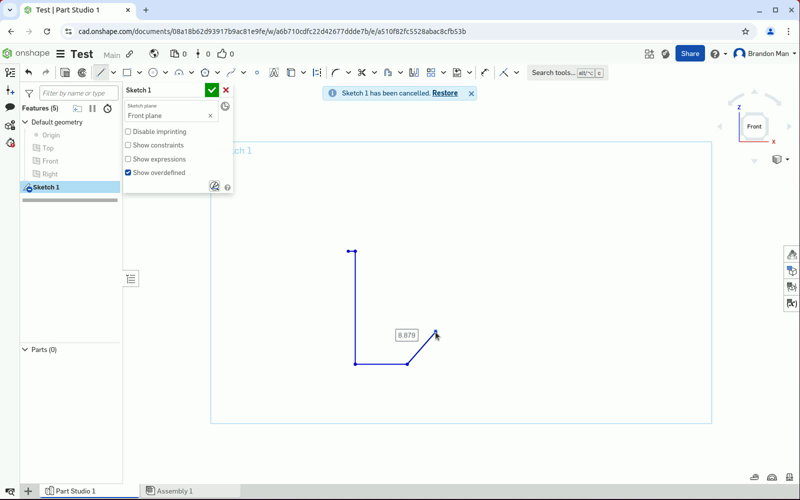
key(a)
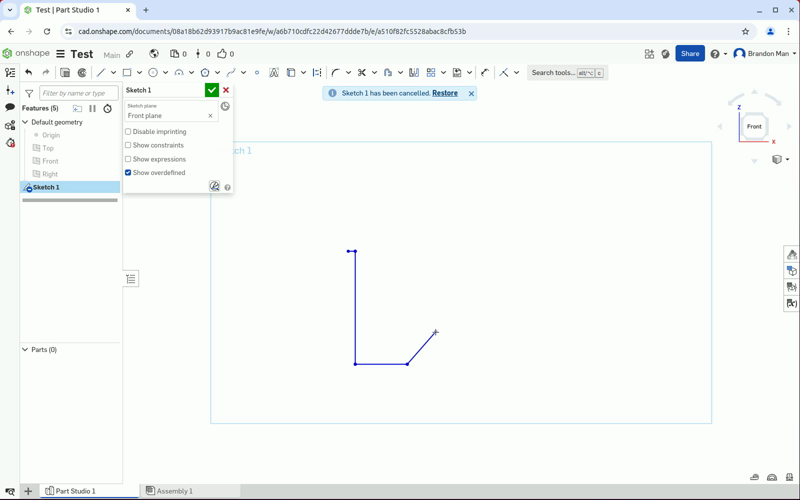
mouse_move(435, 331)
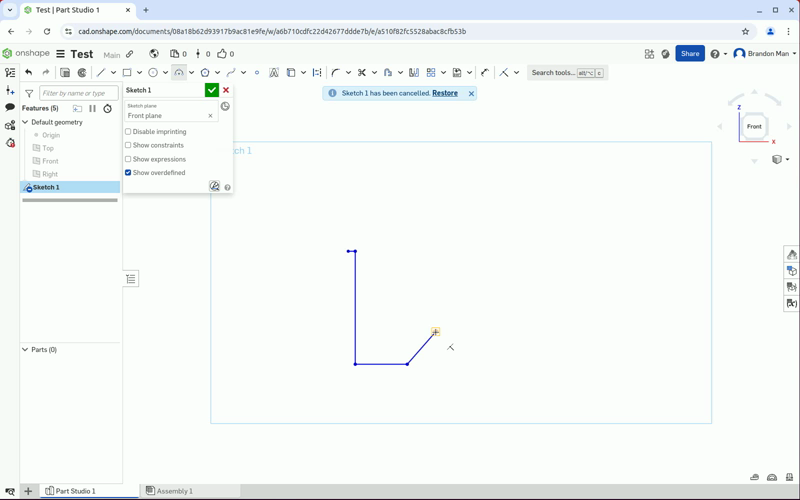
click(435, 331)
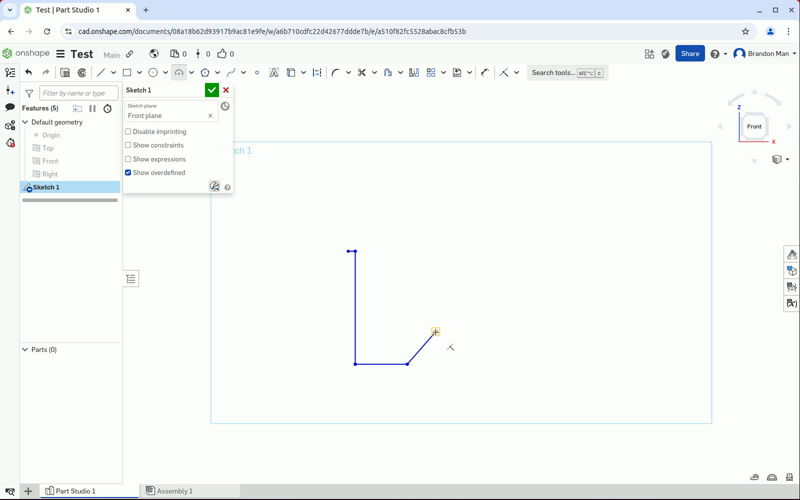
key_down(shift)
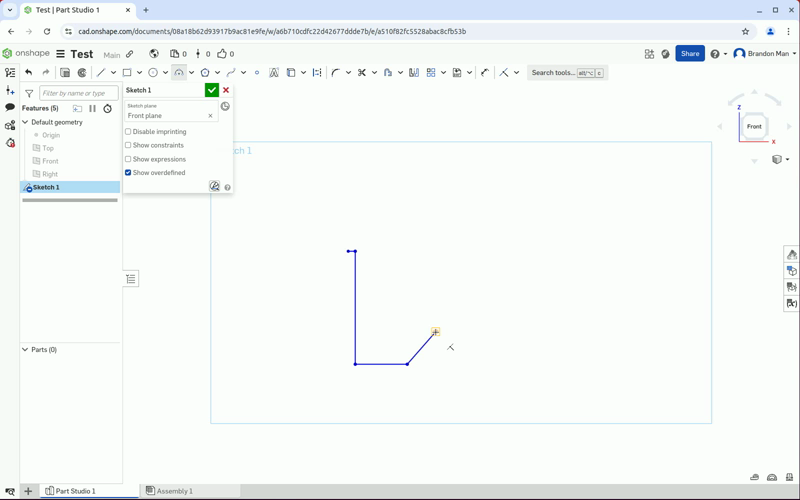
mouse_move(484, 331)
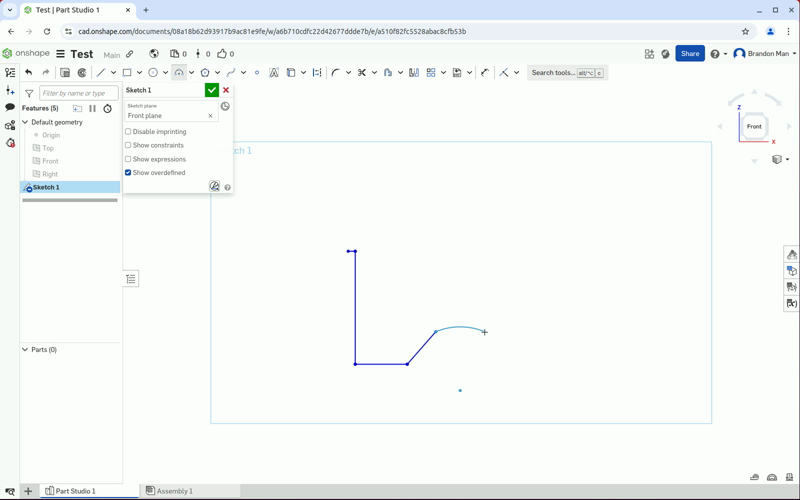
click(484, 331)
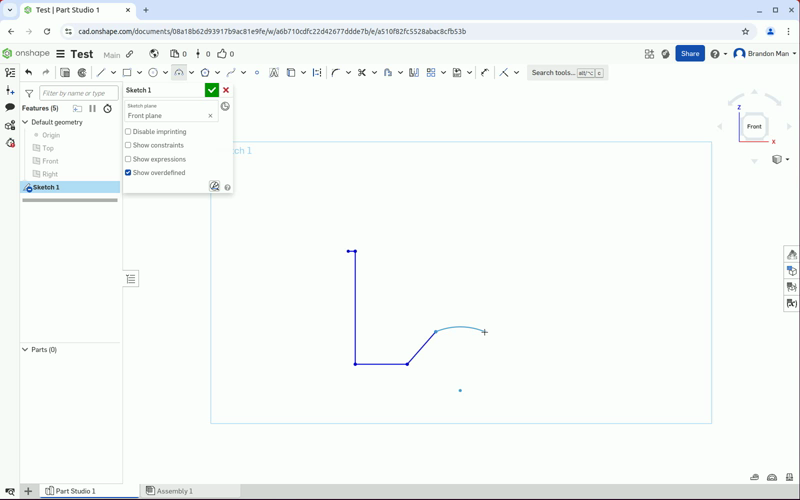
mouse_move(460, 261)
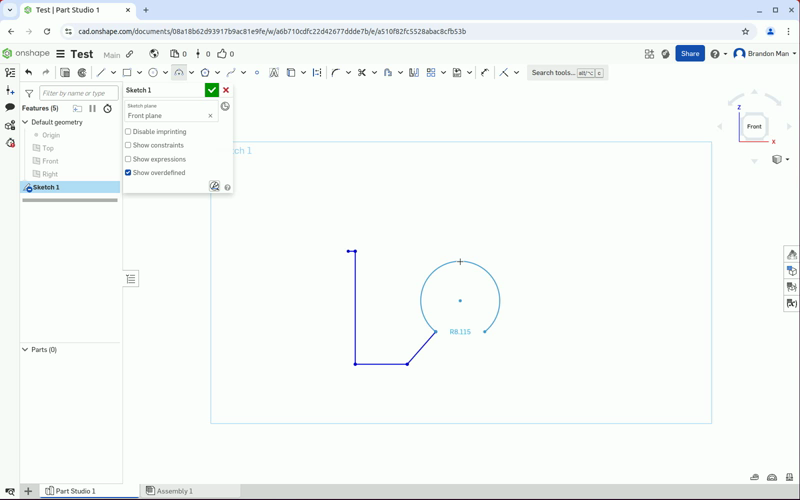
click(460, 261)
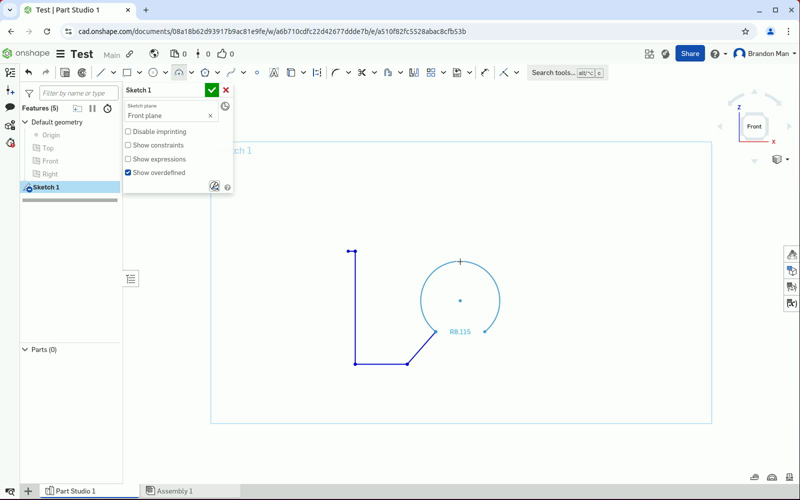
key_up(shift)
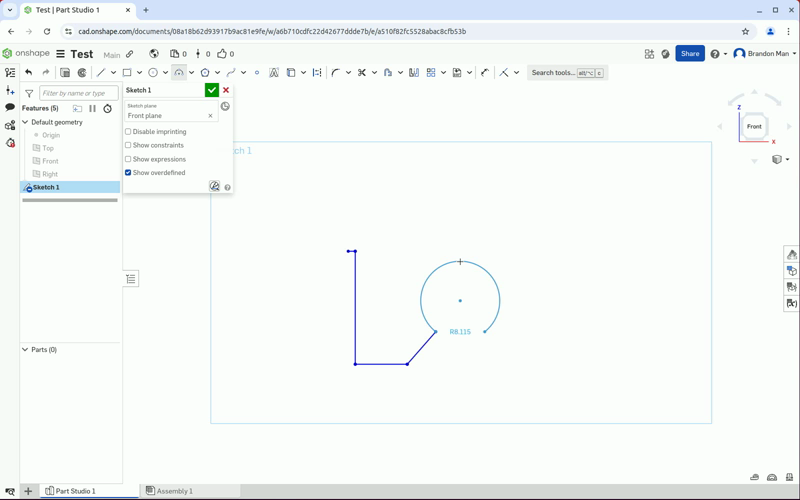
key(esc)
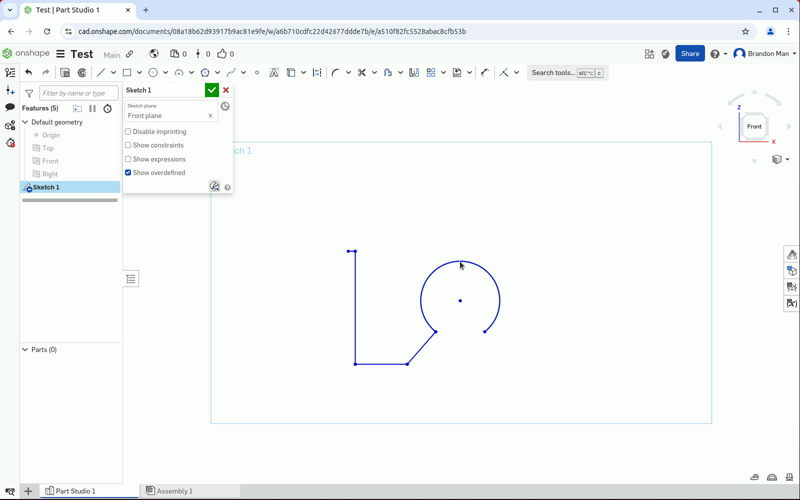
key(l)
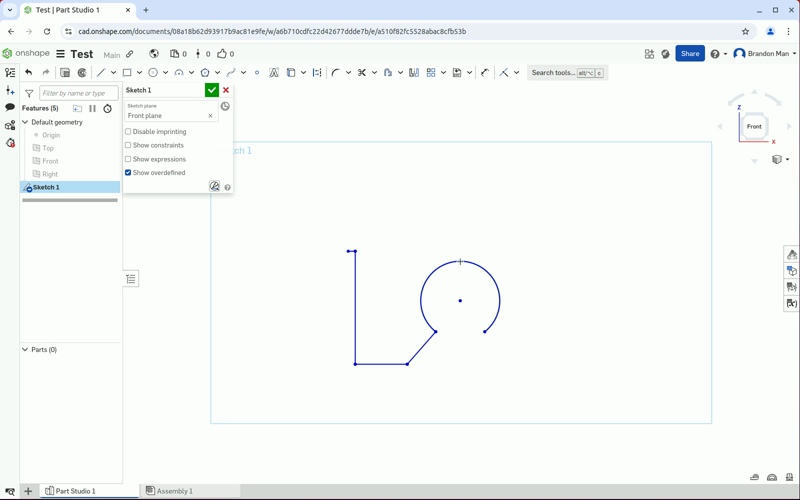
mouse_move(484, 331)
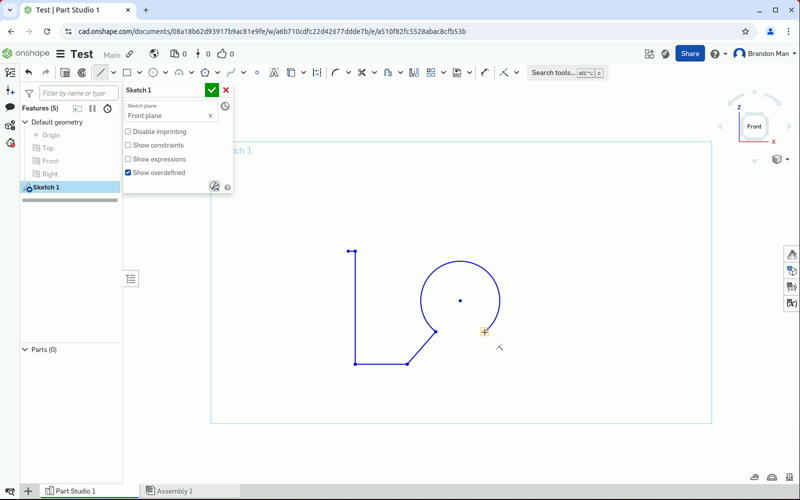
click(484, 331)
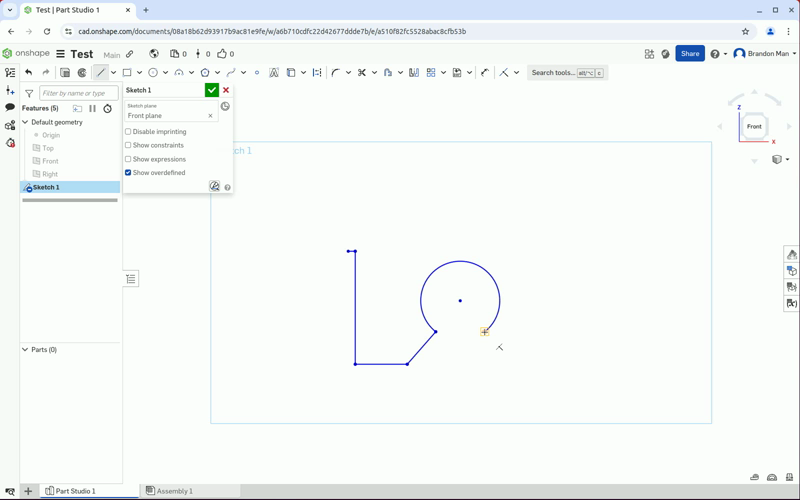
key_down(shift)
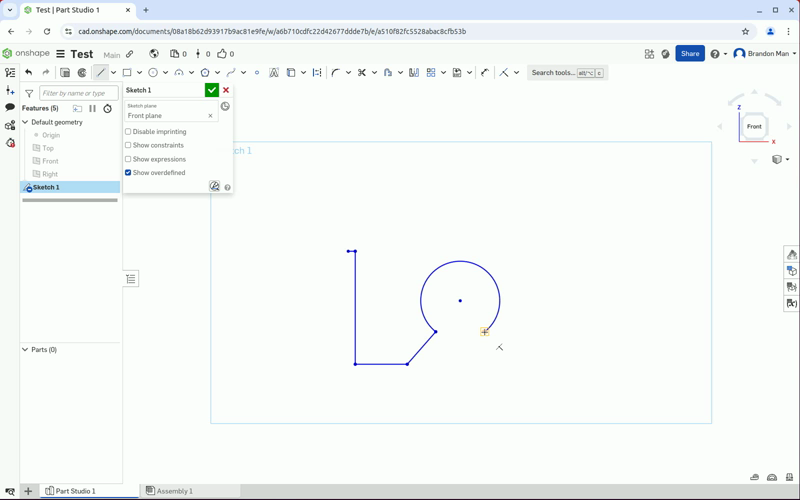
mouse_move(514, 331)
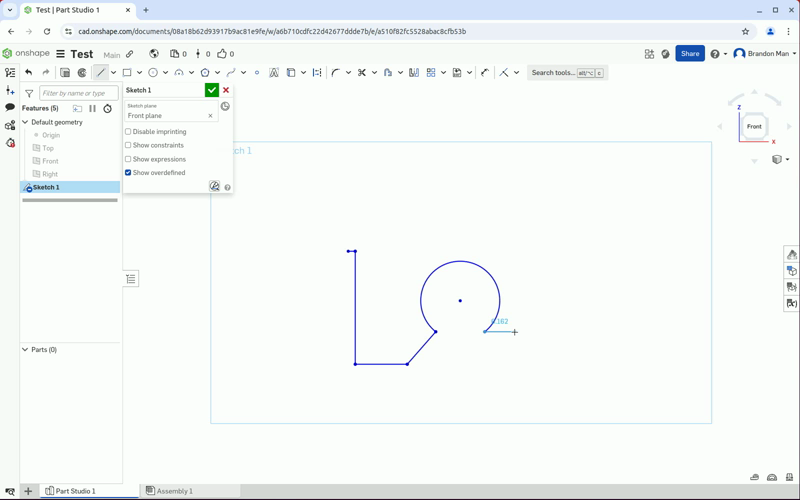
mouse_move(513, 364)
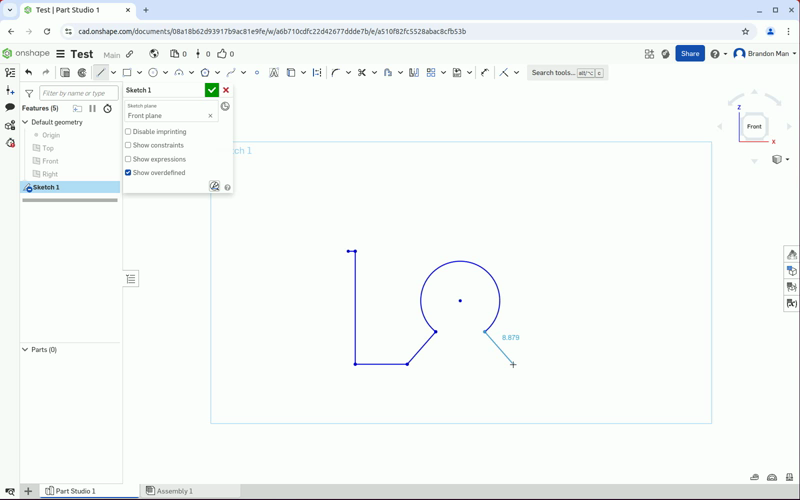
click(513, 364)
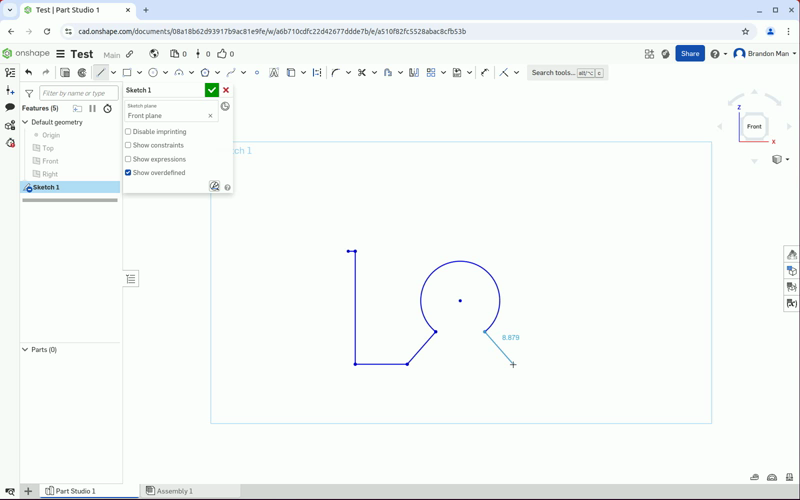
key_up(shift)
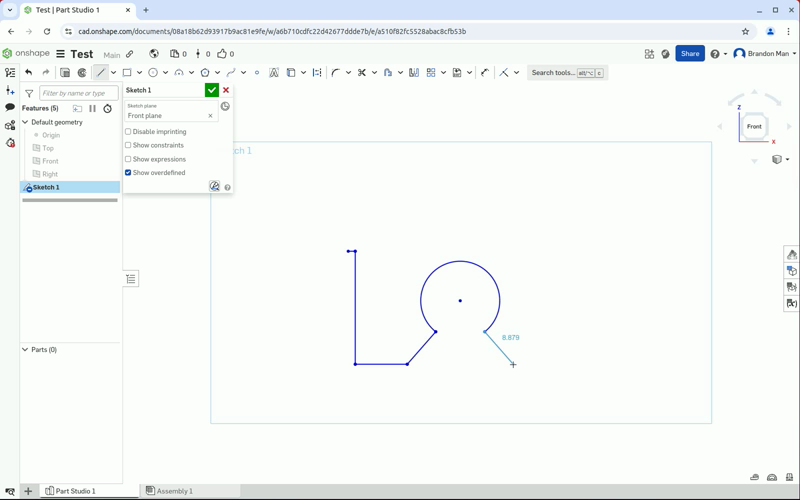
key_down(shift)
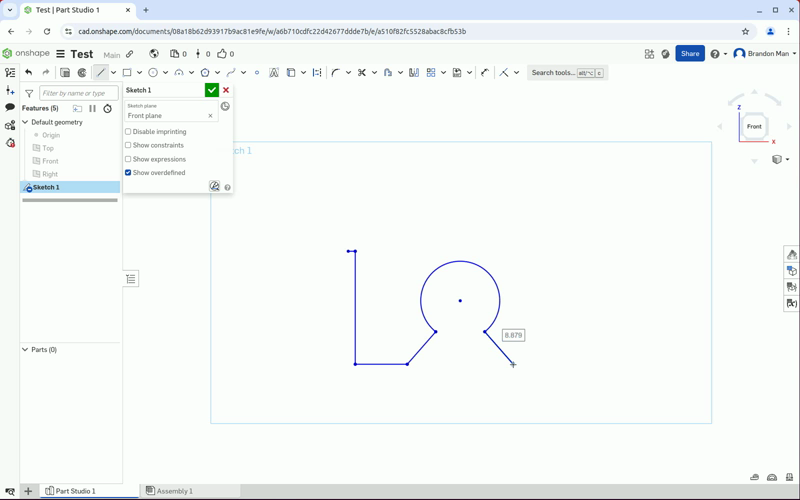
mouse_move(543, 364)
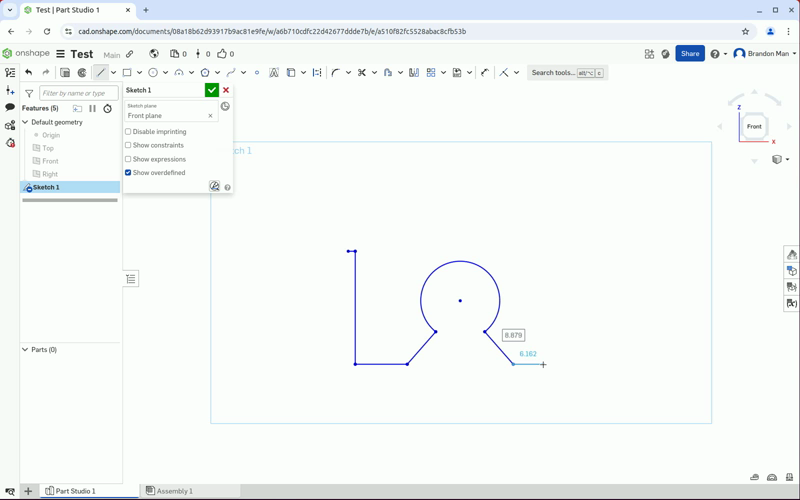
mouse_move(564, 364)
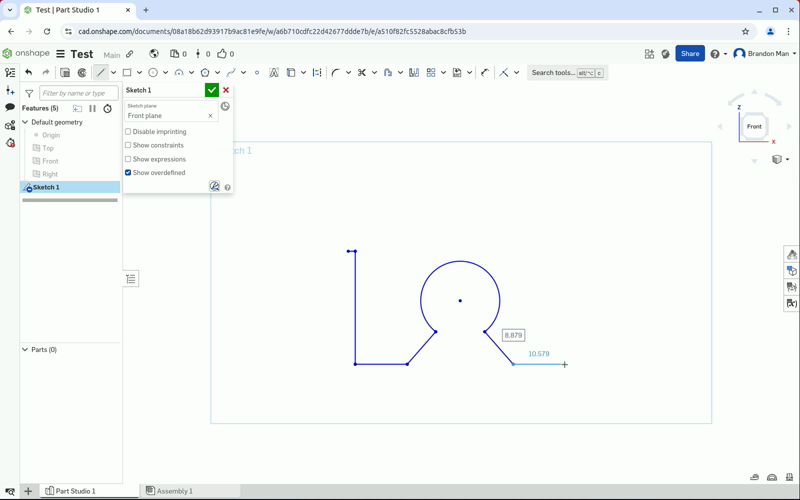
click(564, 364)
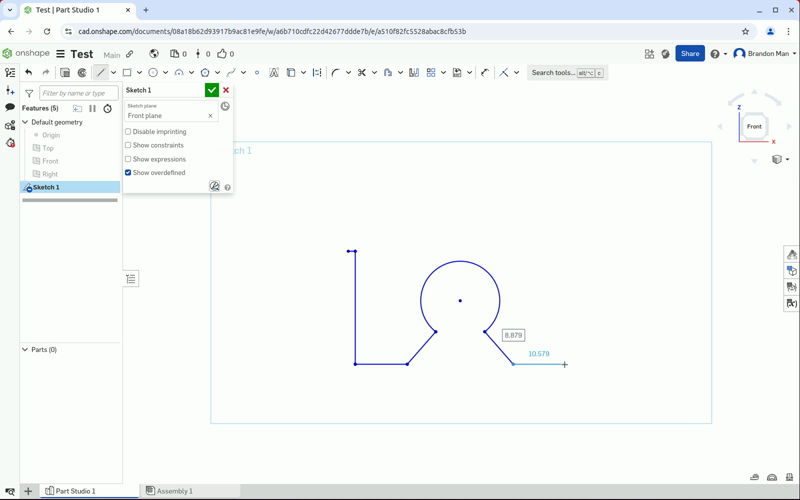
key_up(shift)
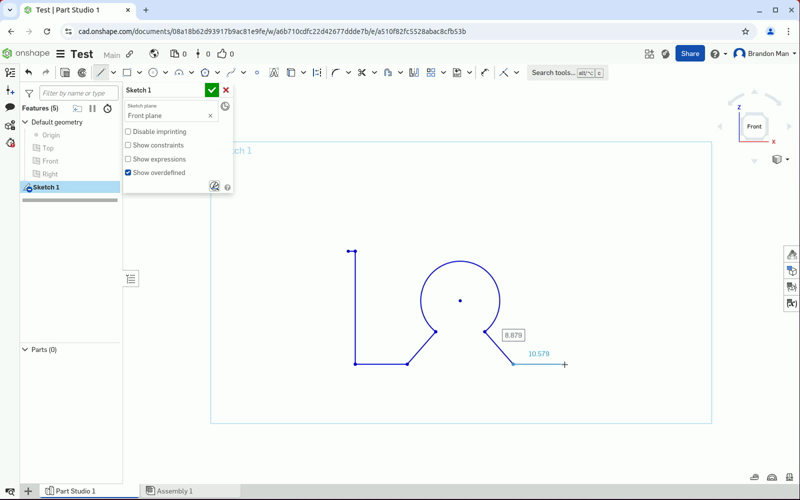
key_down(shift)
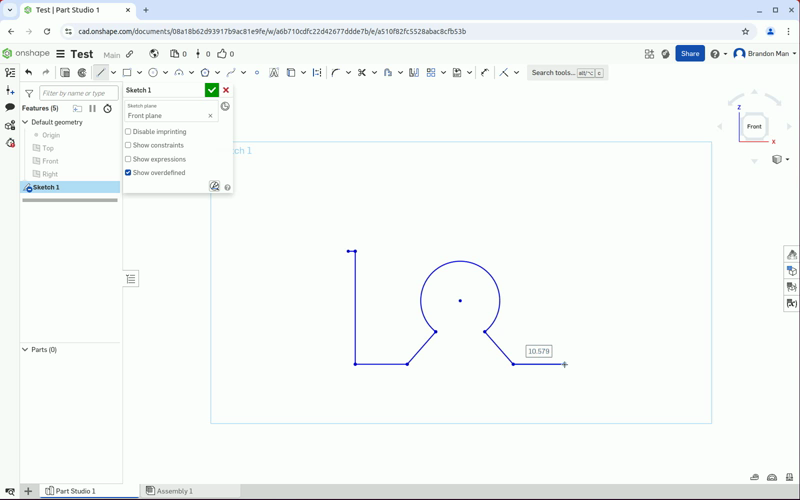
mouse_move(564, 251)
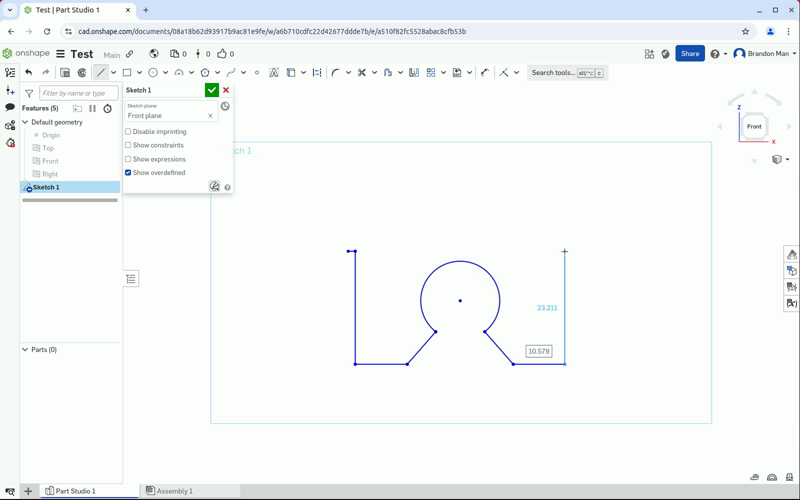
click(564, 251)
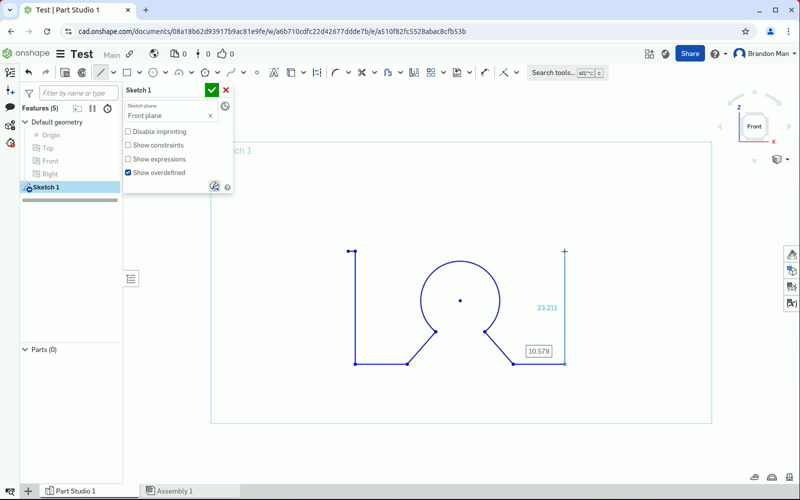
key_up(shift)
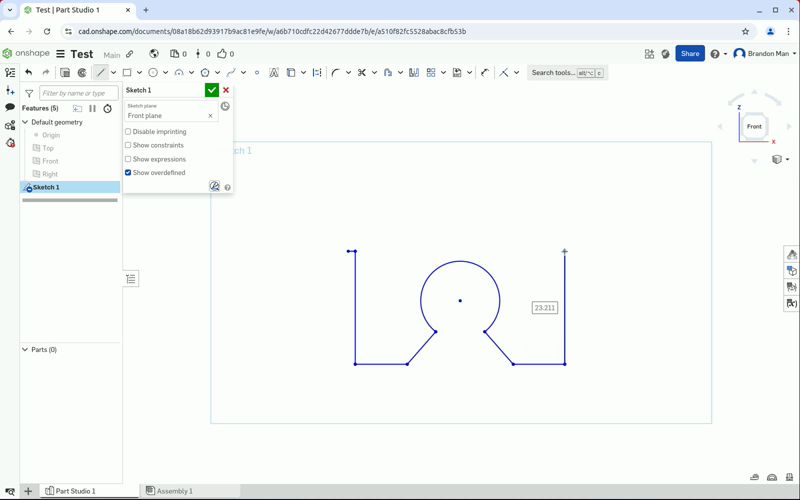
key_down(shift)
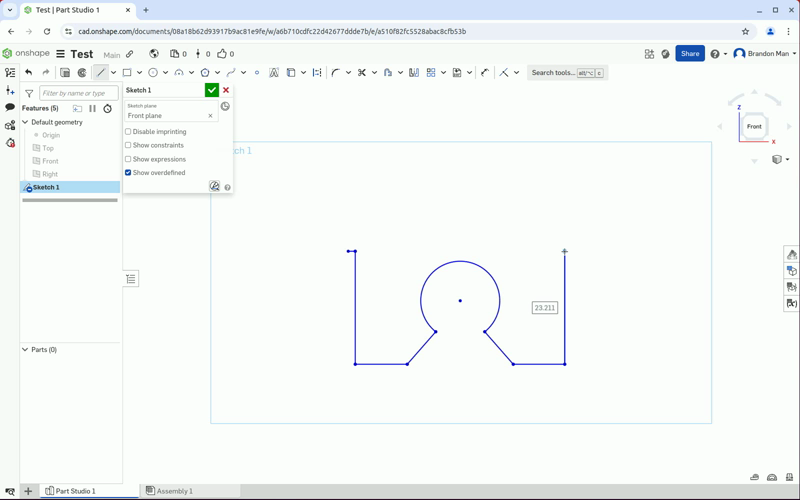
mouse_move(589, 251)
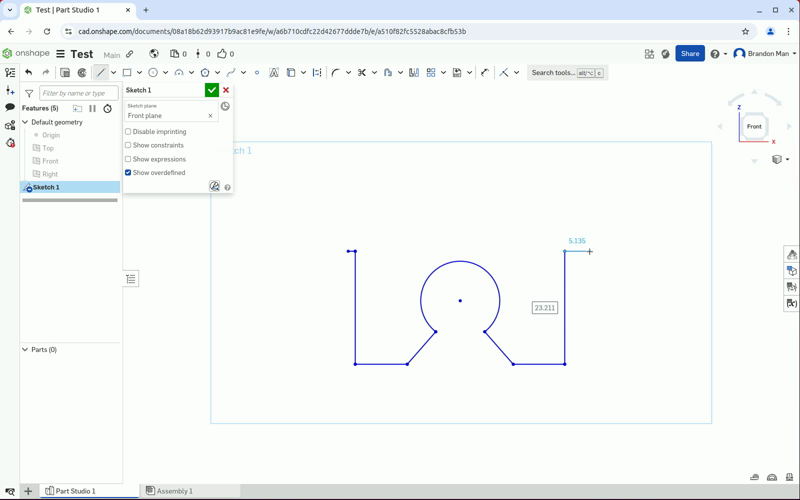
mouse_move(572, 251)
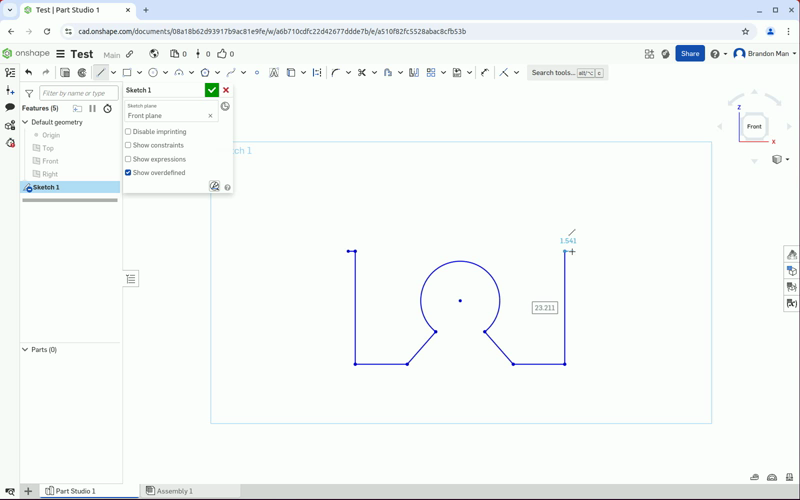
scroll(6)
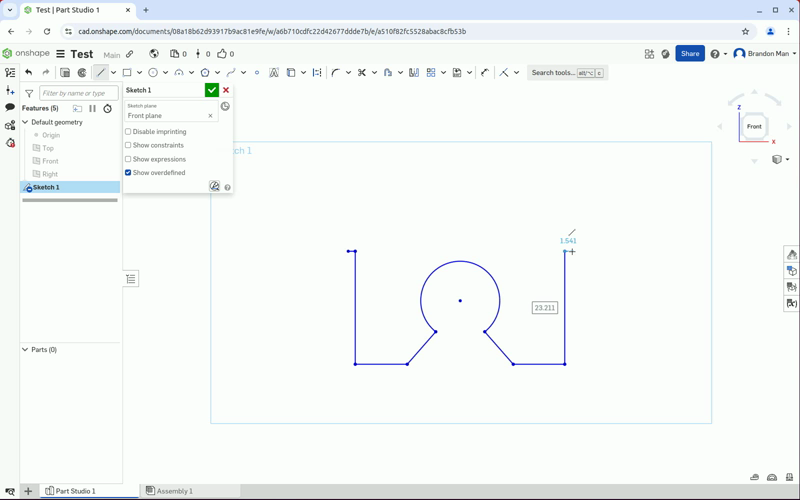
scroll(6)
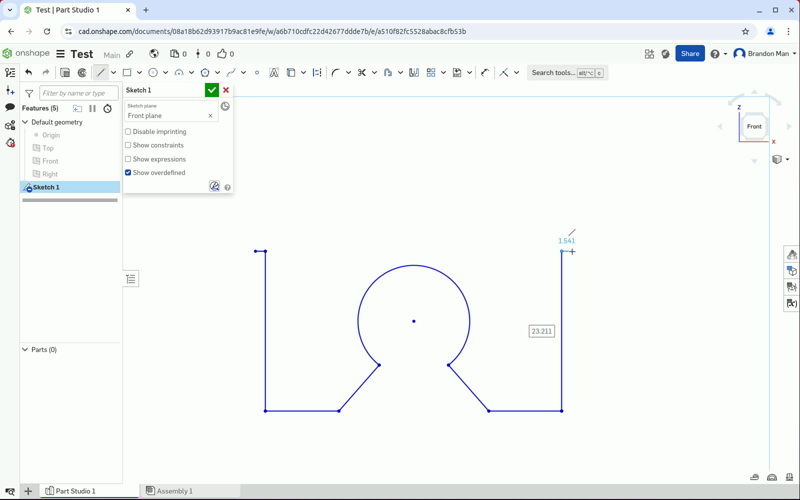
scroll(6)
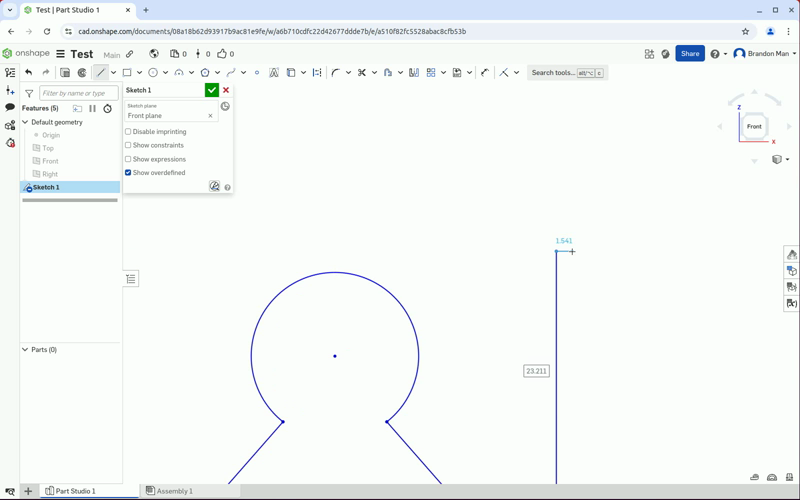
scroll(6)
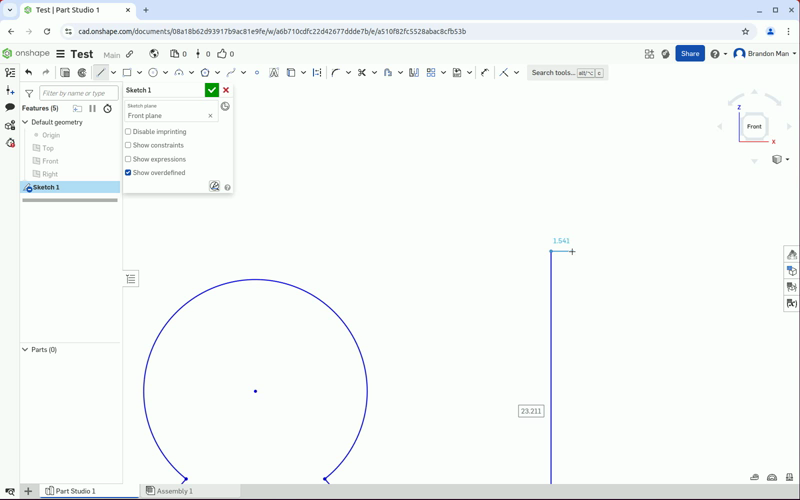
scroll(6)
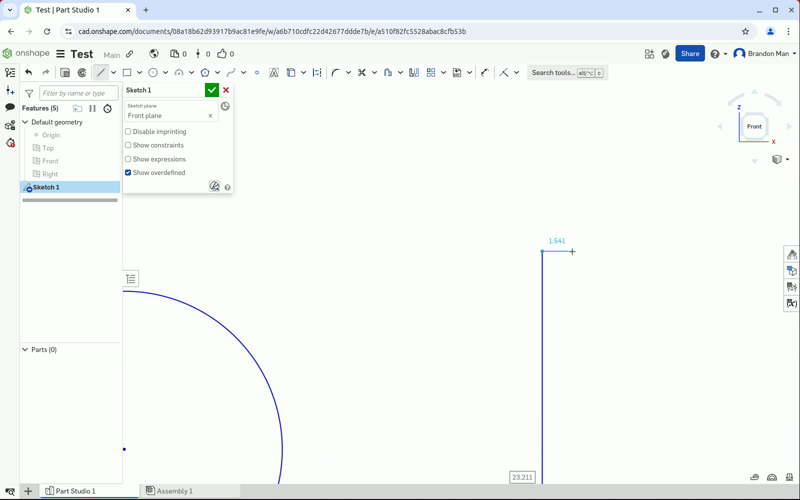
scroll(6)
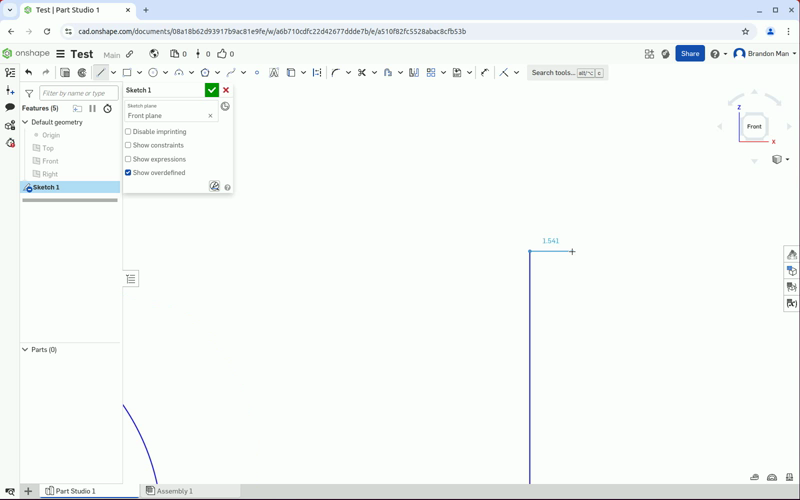
scroll(6)
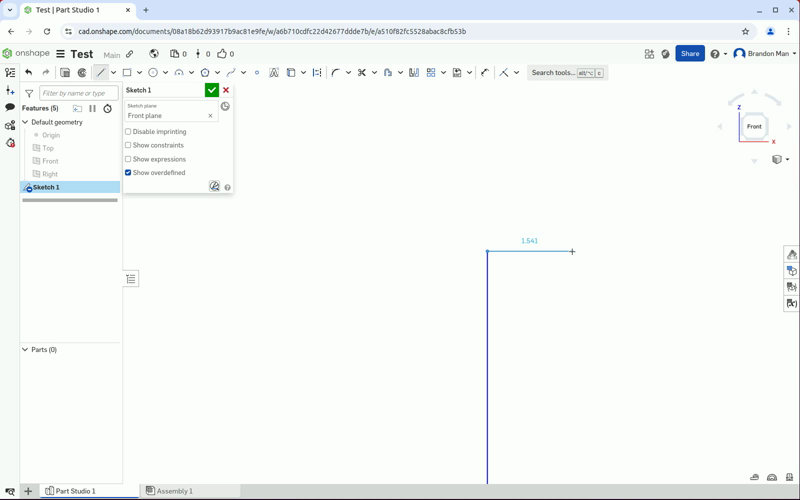
click(572, 251)
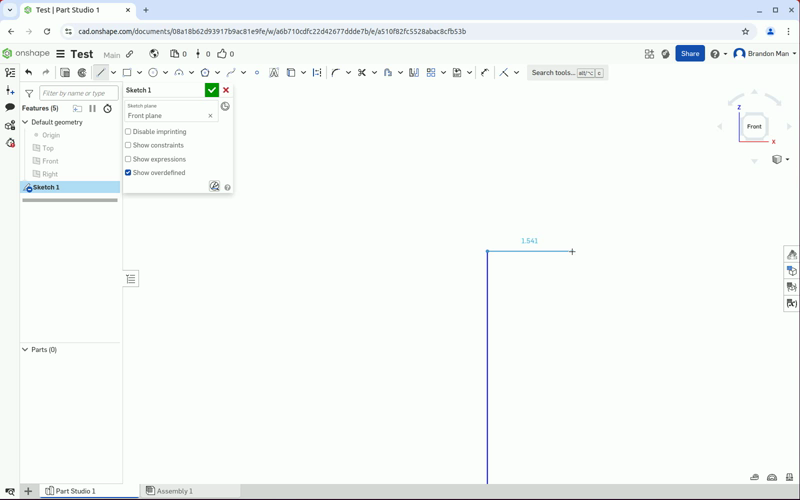
scroll(-6)
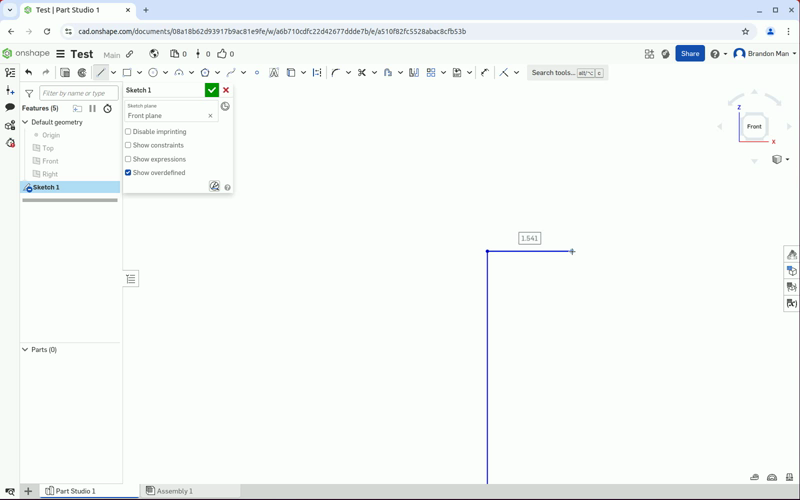
scroll(-6)
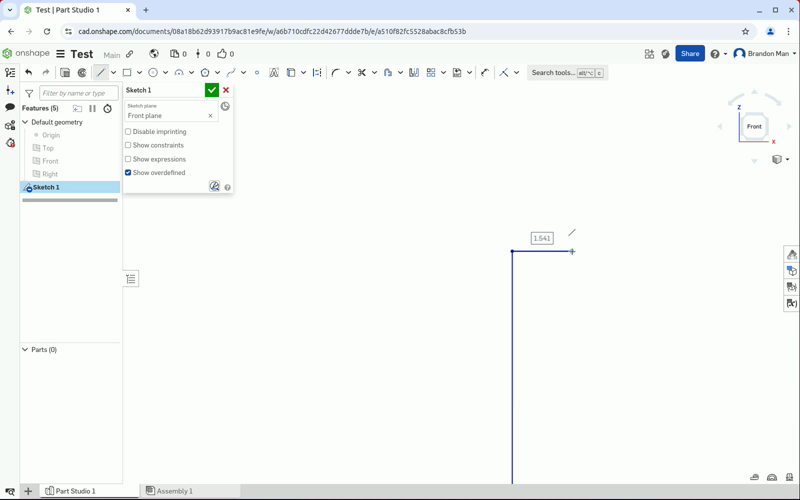
scroll(-6)
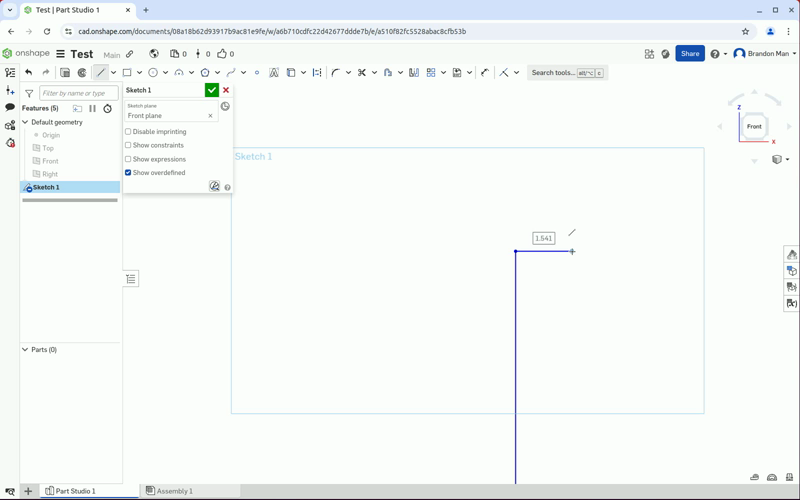
scroll(-6)
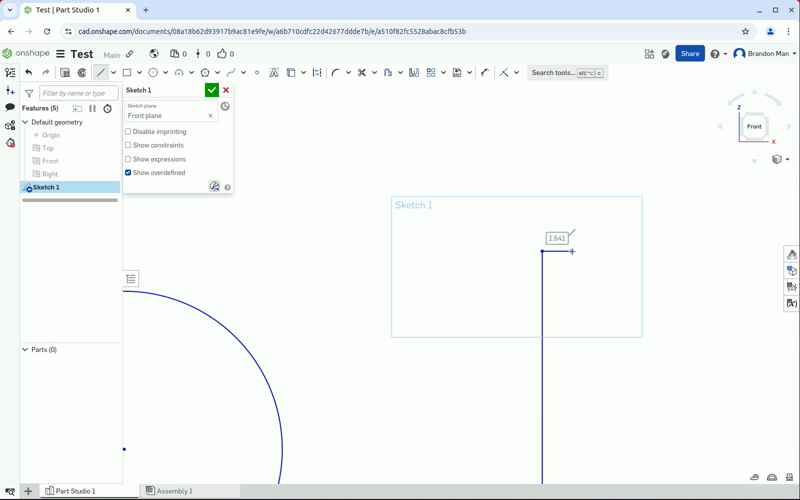
scroll(-6)
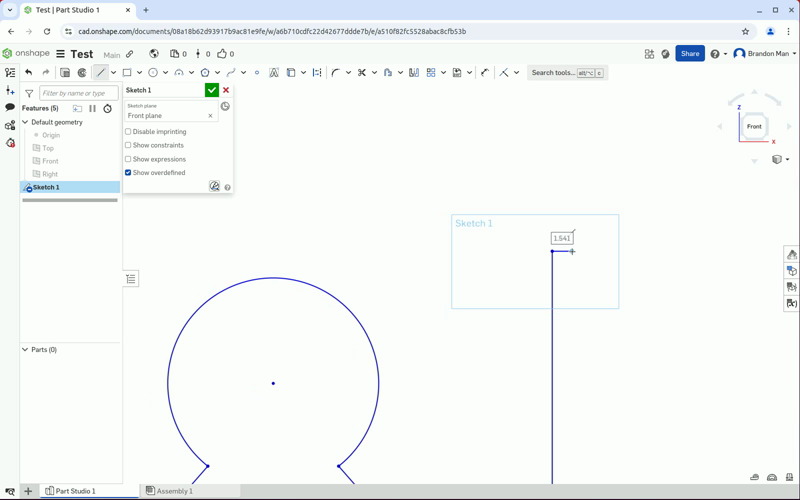
scroll(-6)
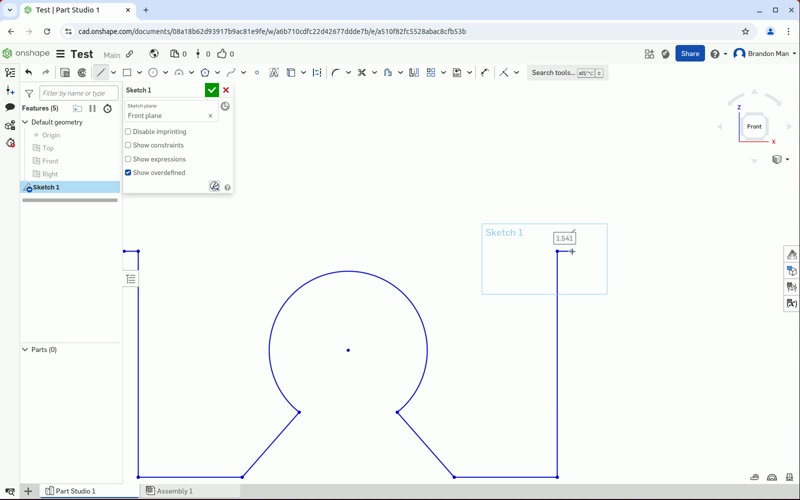
scroll(-6)
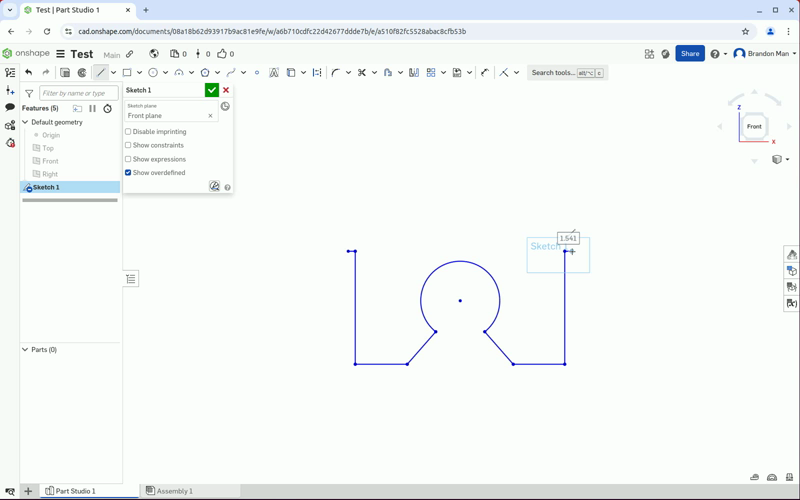
key_up(shift)
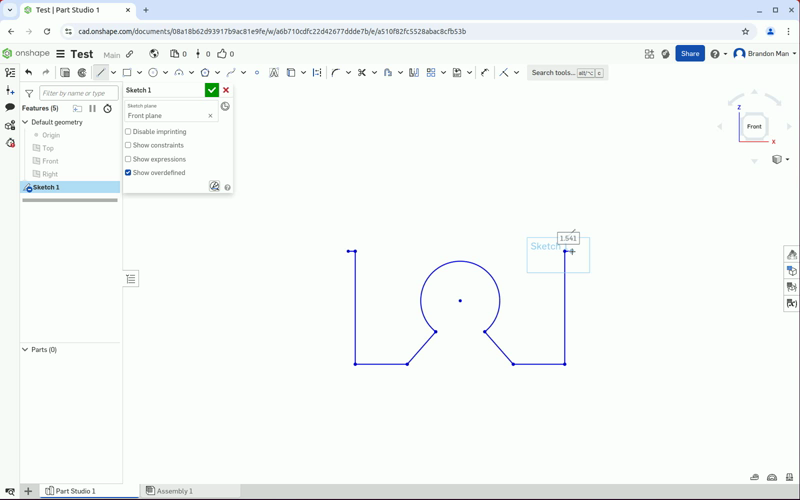
key_down(shift)
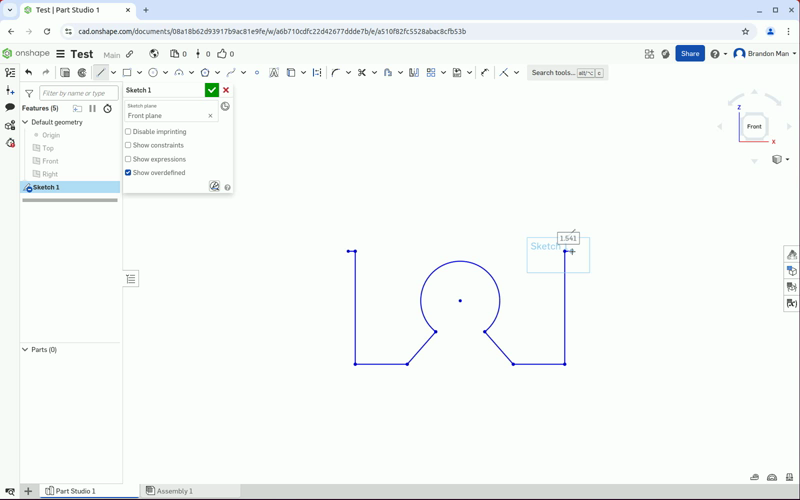
mouse_move(589, 251)
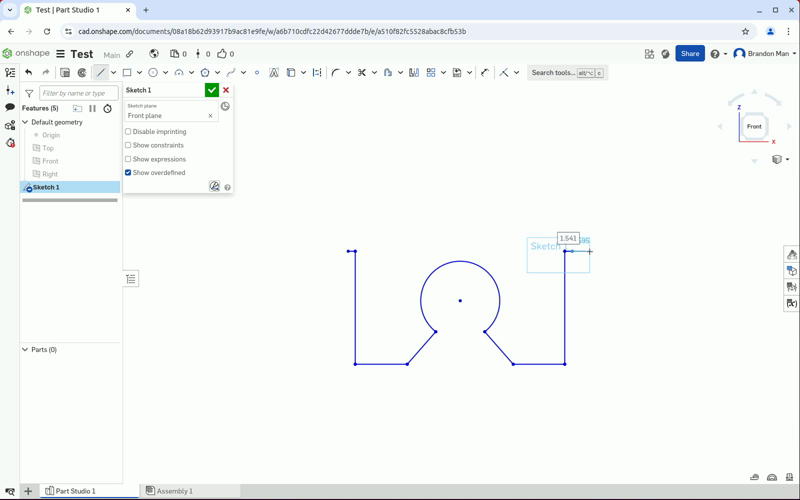
mouse_move(572, 199)
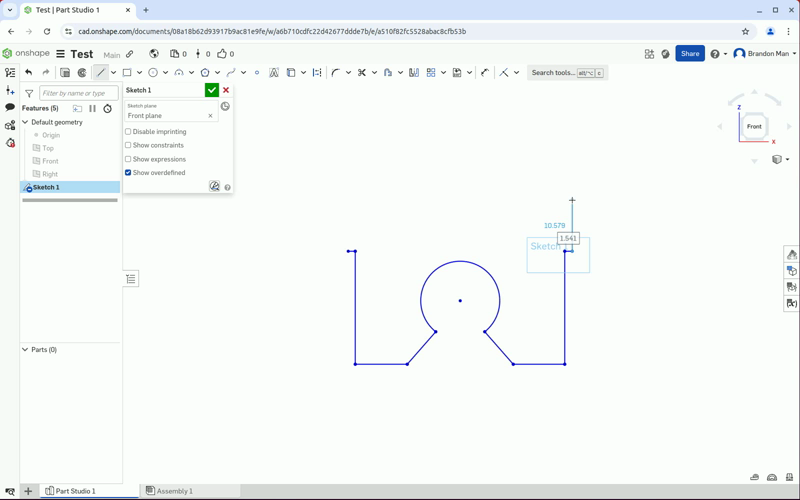
click(572, 199)
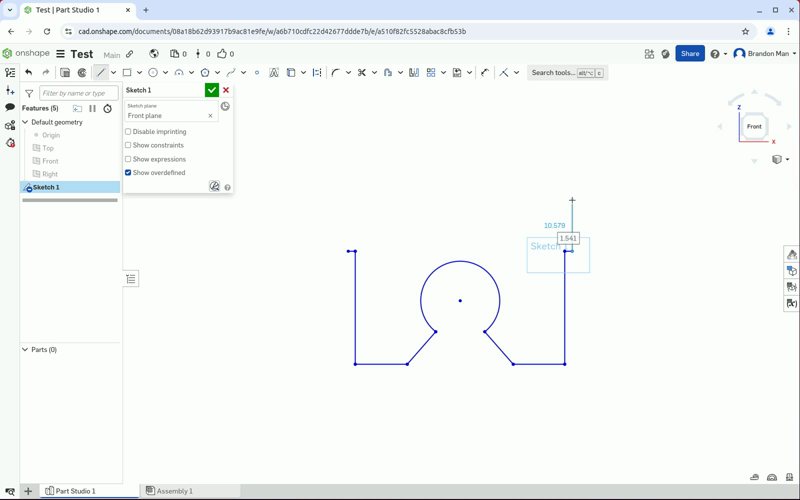
key_up(shift)
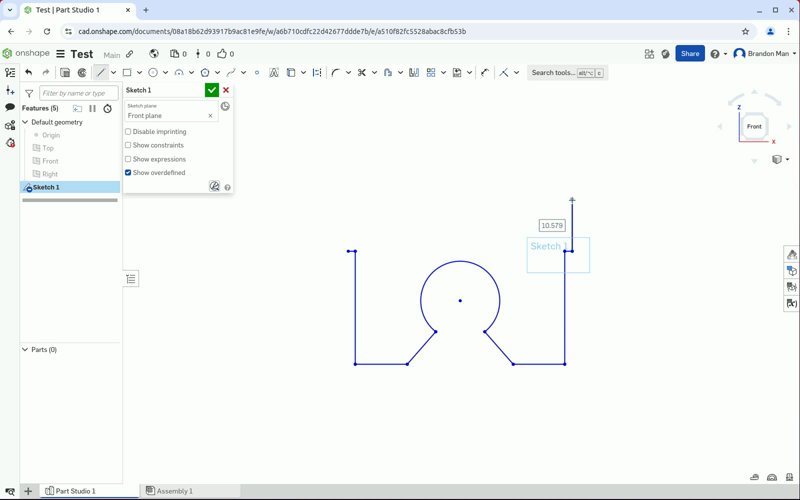
key_down(shift)
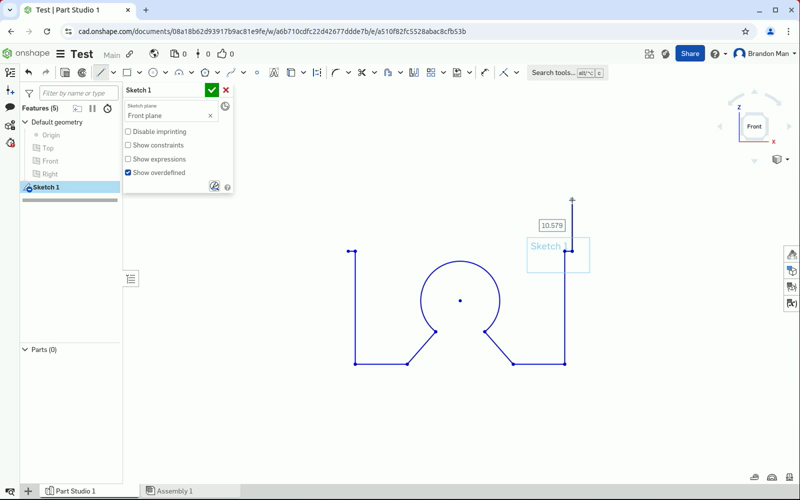
mouse_move(348, 199)
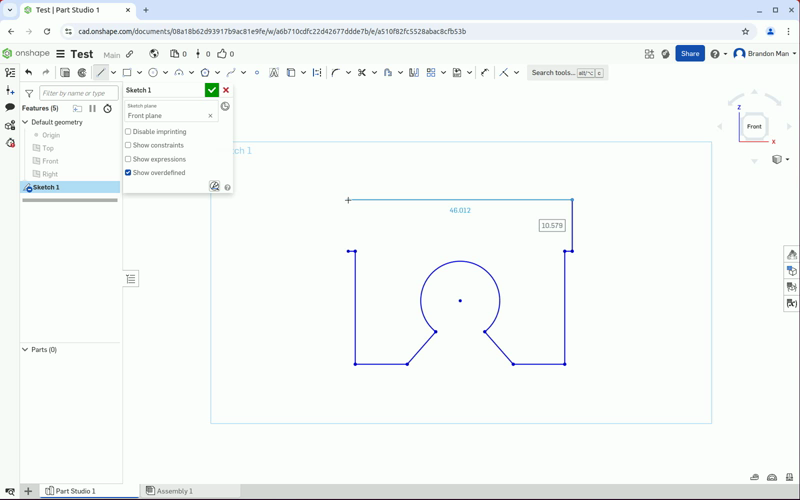
click(348, 199)
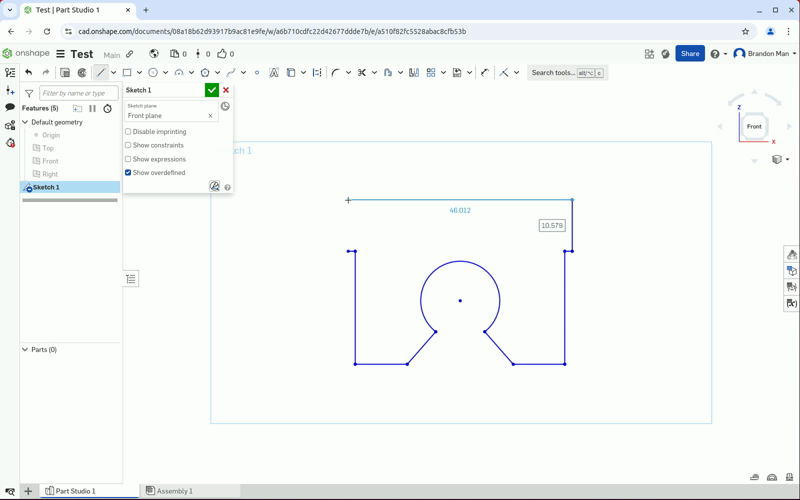
key_up(shift)
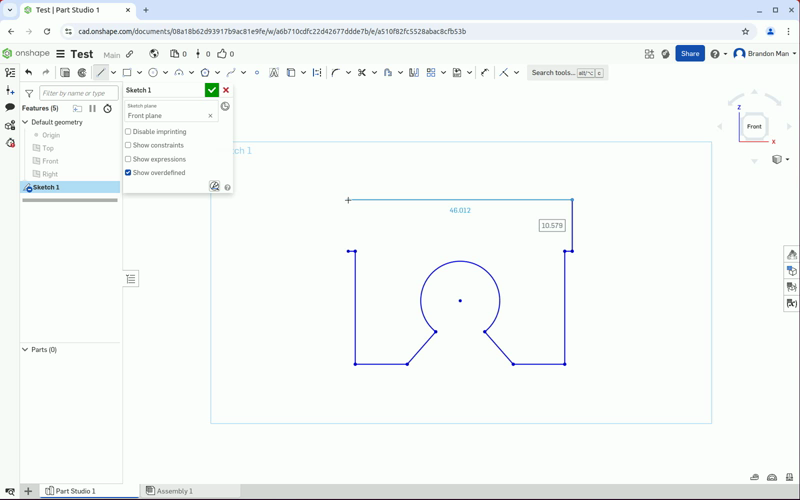
mouse_move(378, 199)
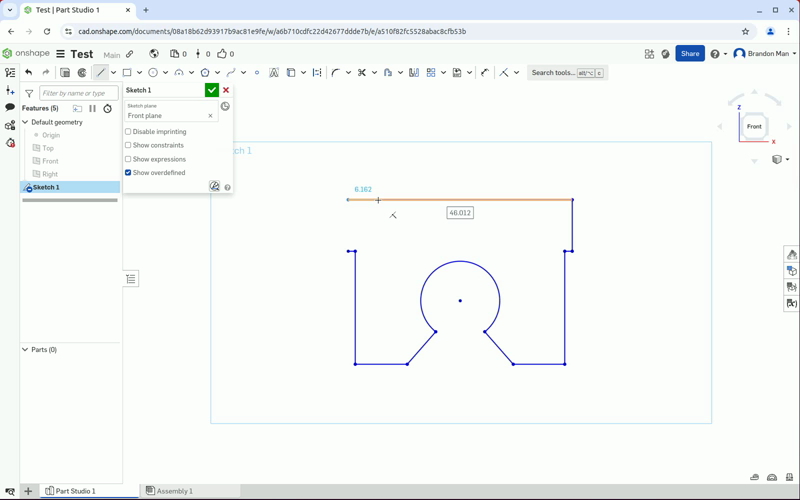
key_down(shift)
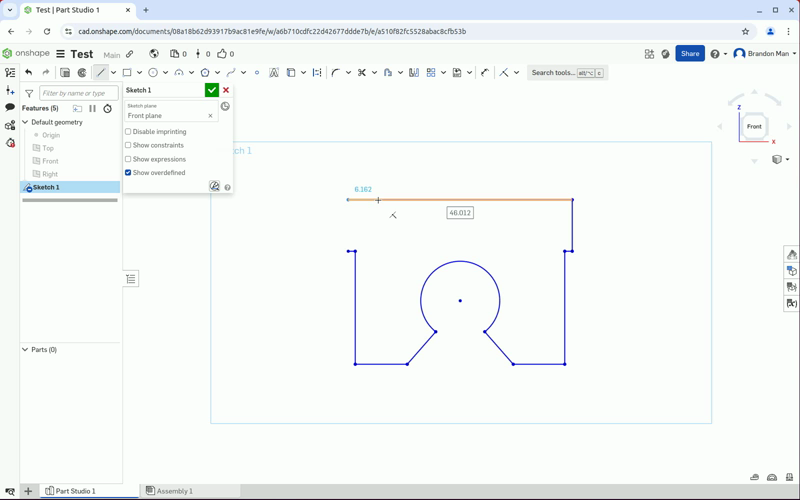
mouse_move(348, 251)
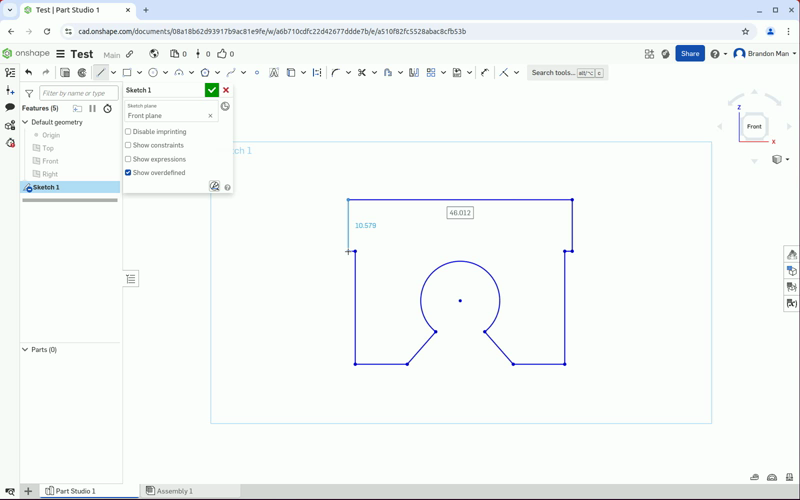
key_up(shift)
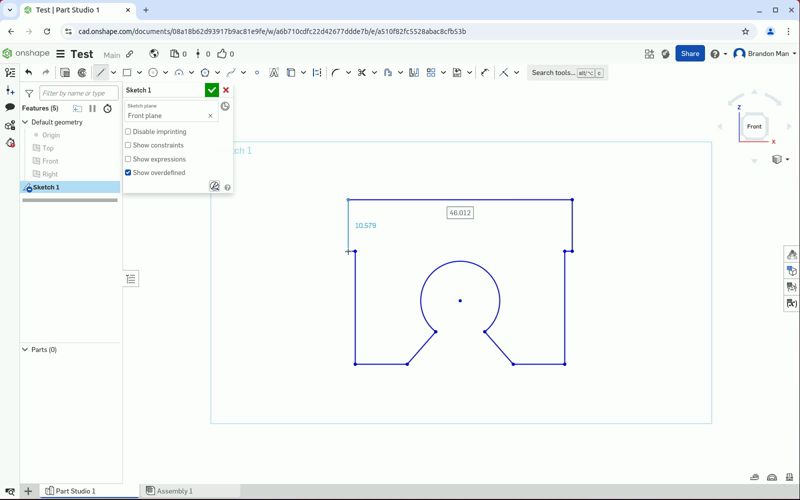
click(348, 251)
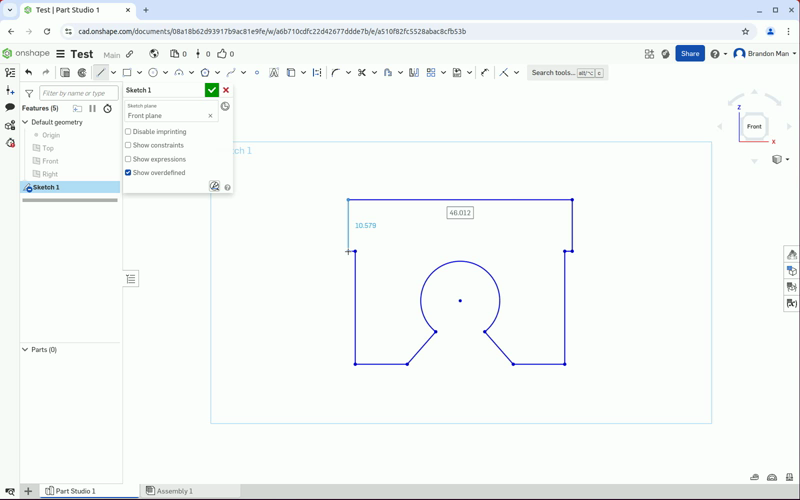
key(esc)
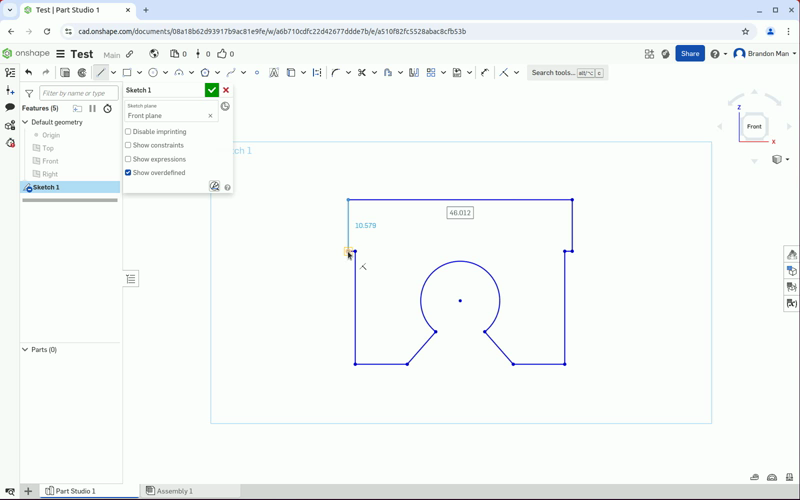
mouse_move(387, 287)
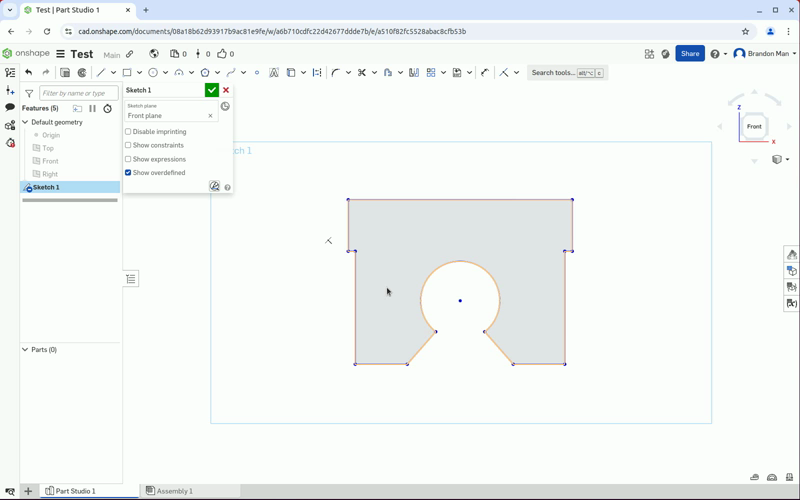
click(387, 287)
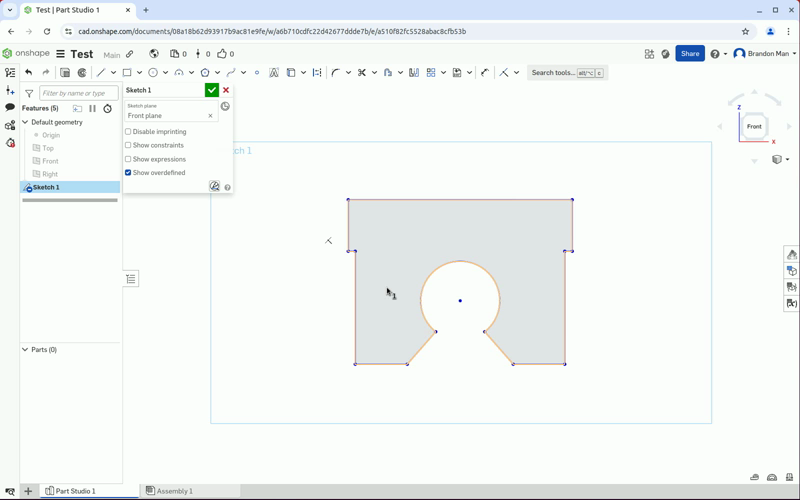
mouse_move(73, 352)
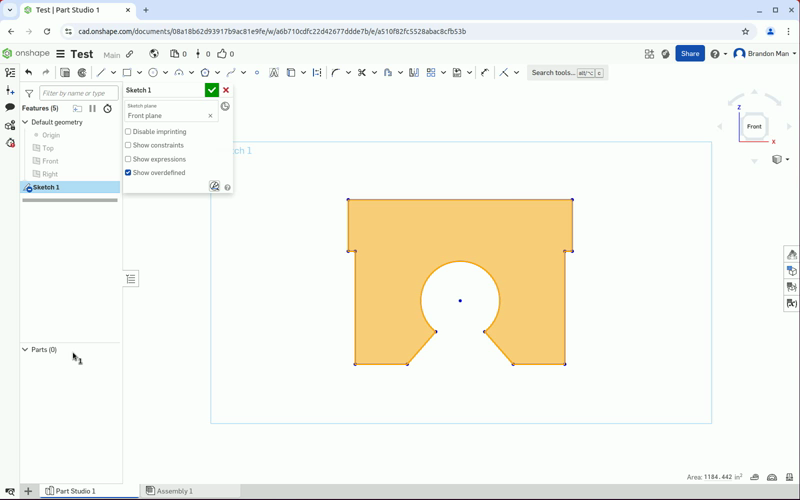
key(shift+y)
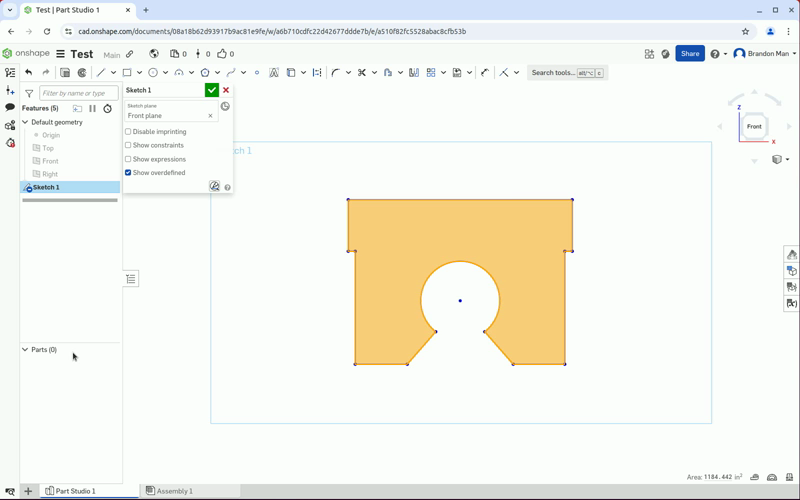
key(shift+e)
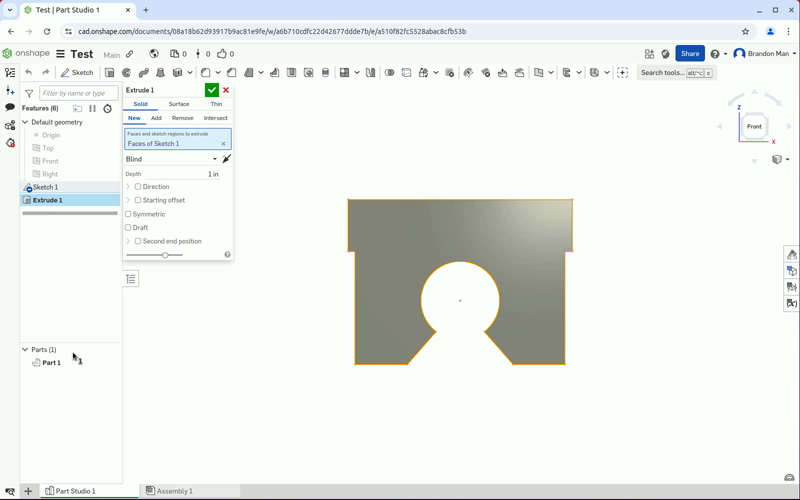
mouse_move(143, 106)
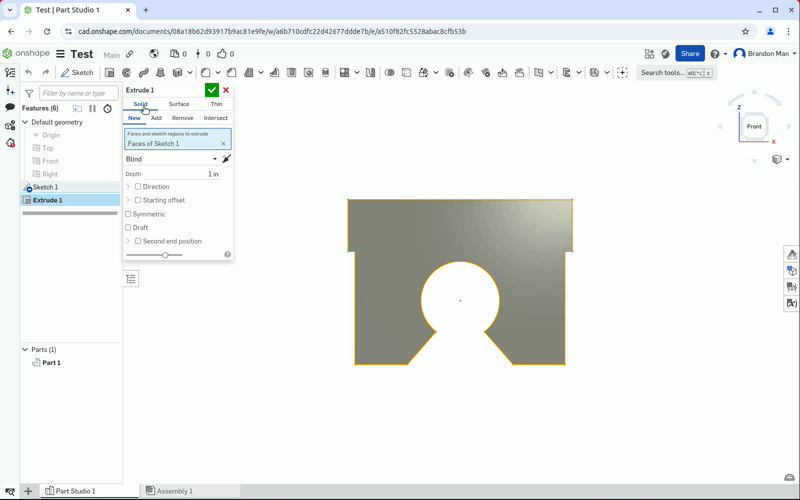
click(143, 106)
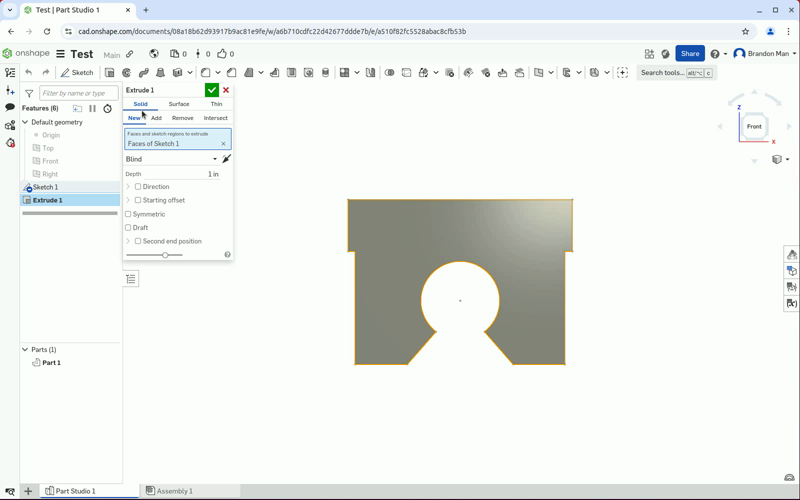
mouse_move(137, 120)
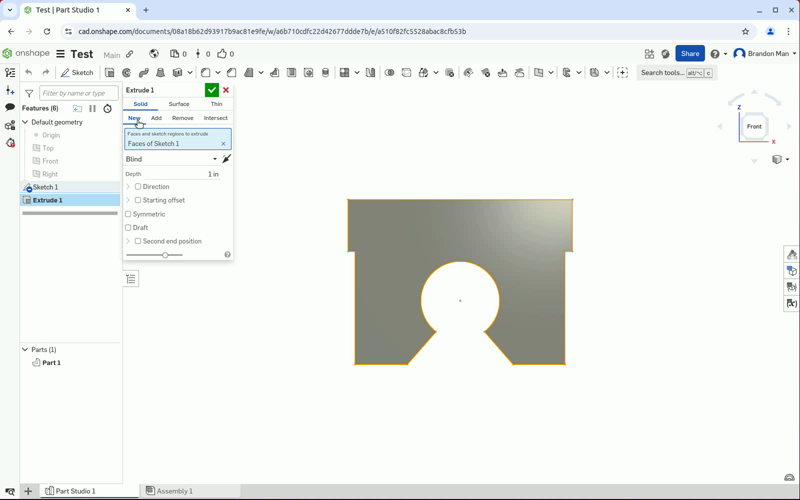
click(137, 120)
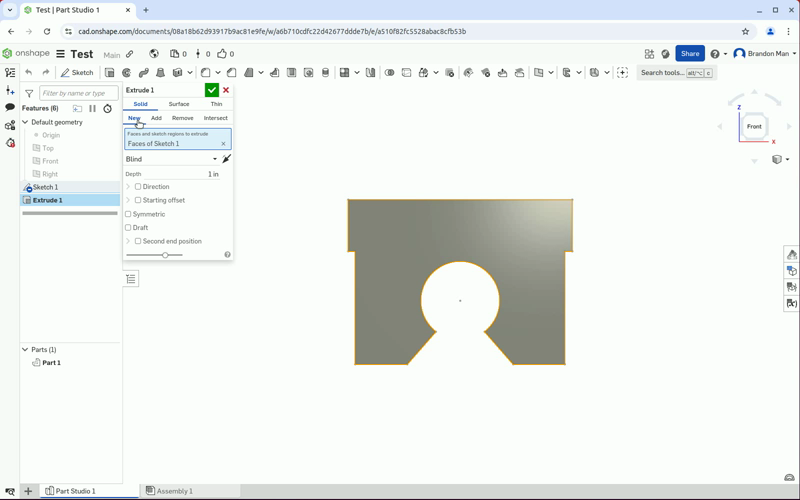
key(tab, 4)
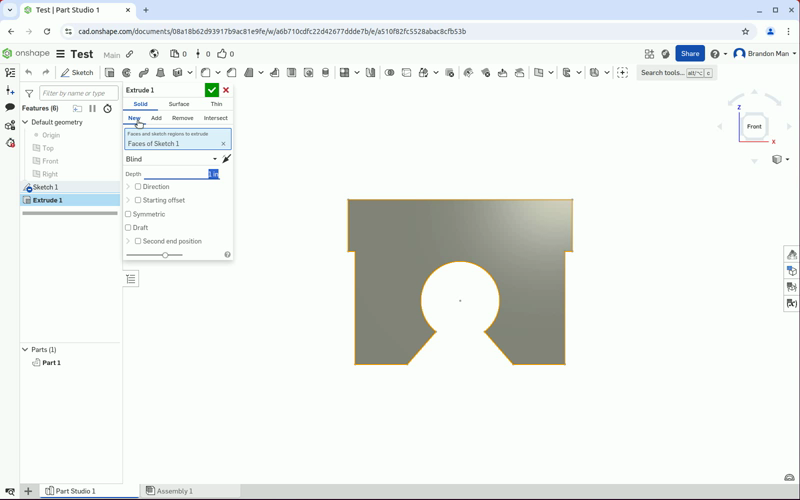
text(46.216)
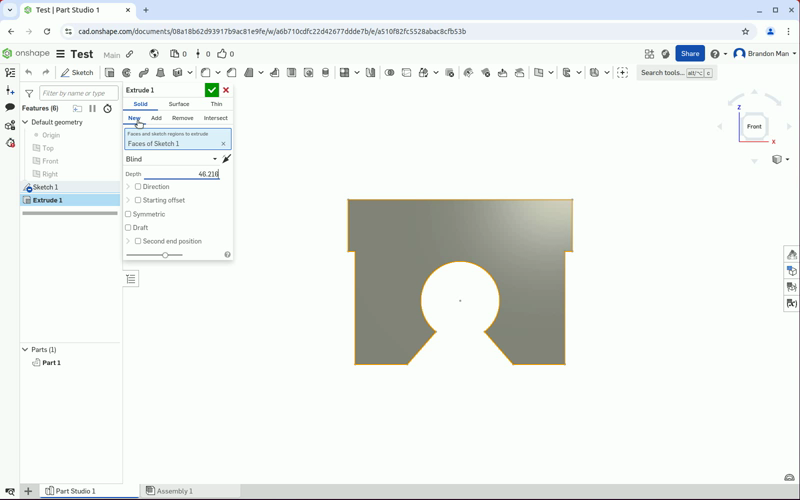
key(tab, 3)
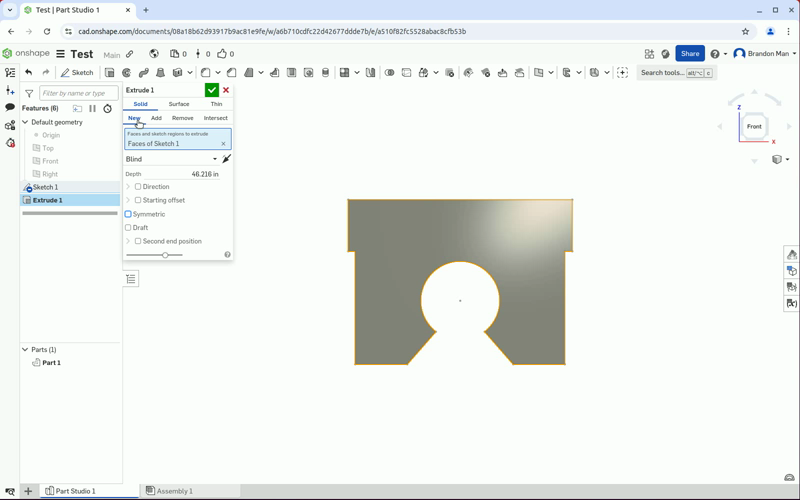
key(space)
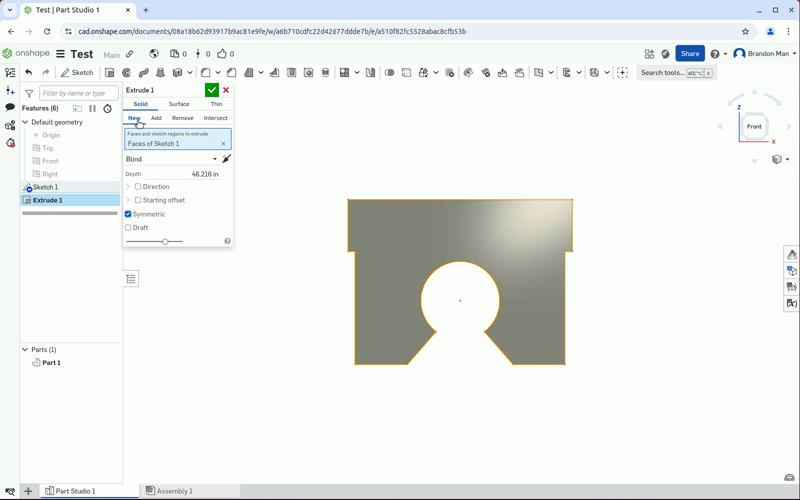
key(enter)
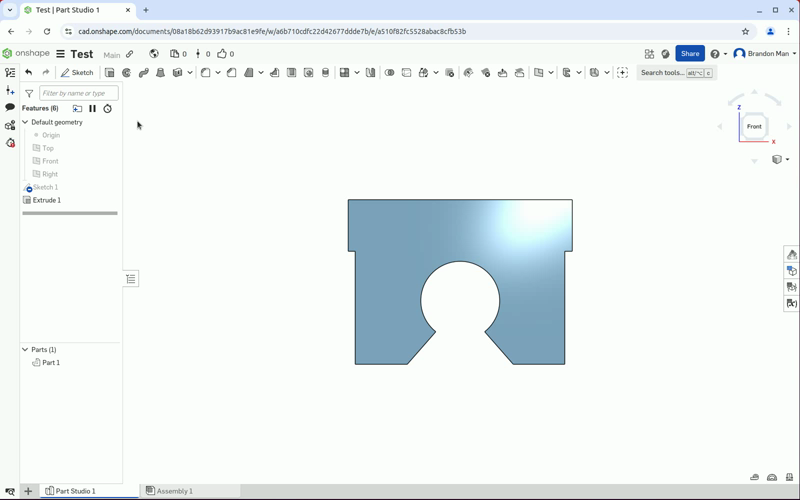
key(shift+h)
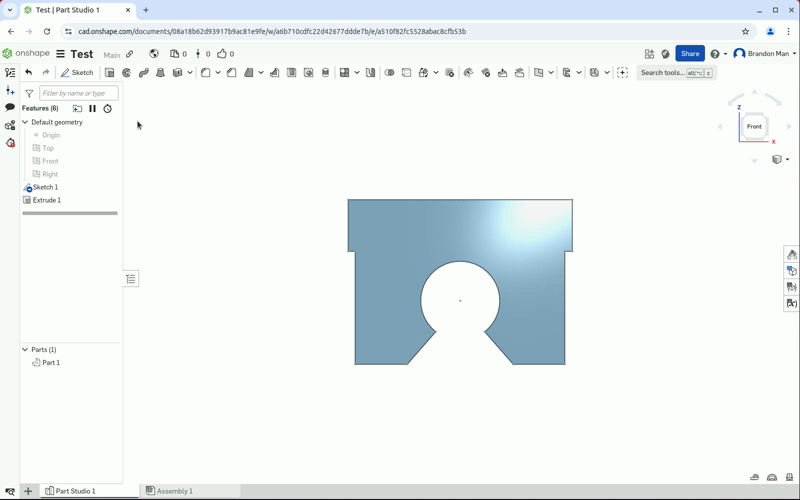
key(shift+h)
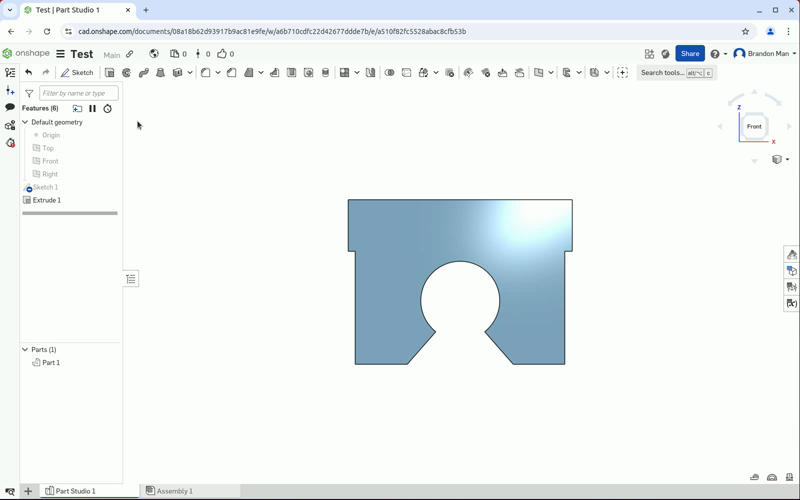
mouse_move(73, 189)
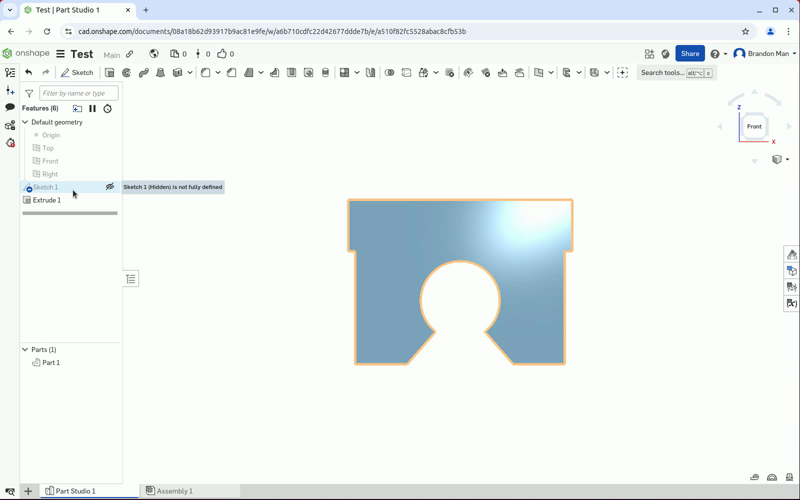
click(73, 189)
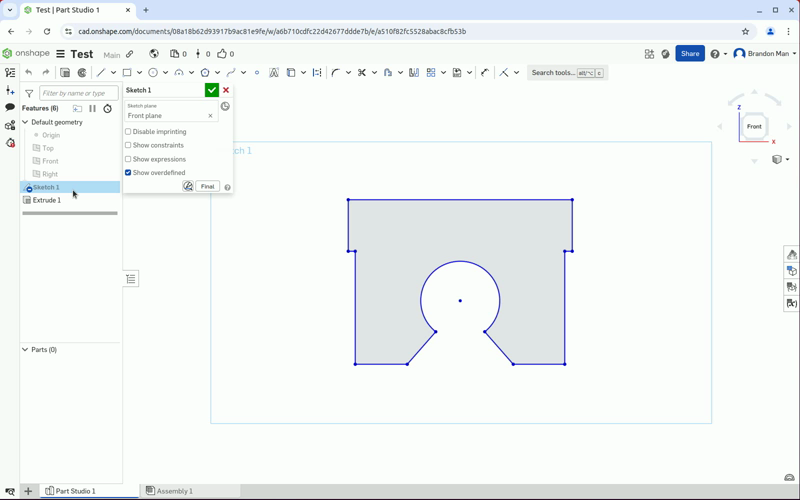
mouse_move(229, 92)
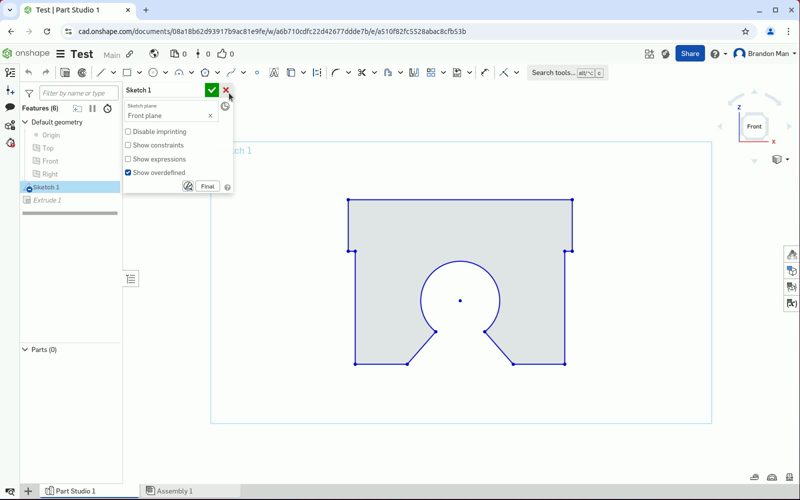
click(229, 92)
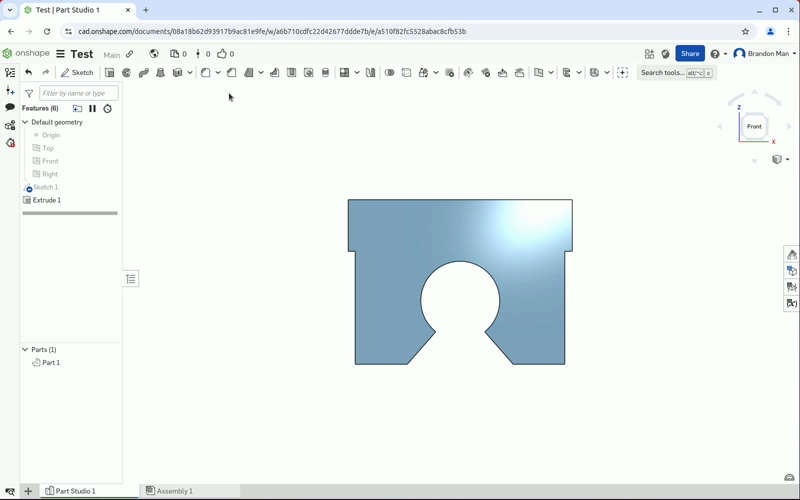
mouse_move(73, 352)
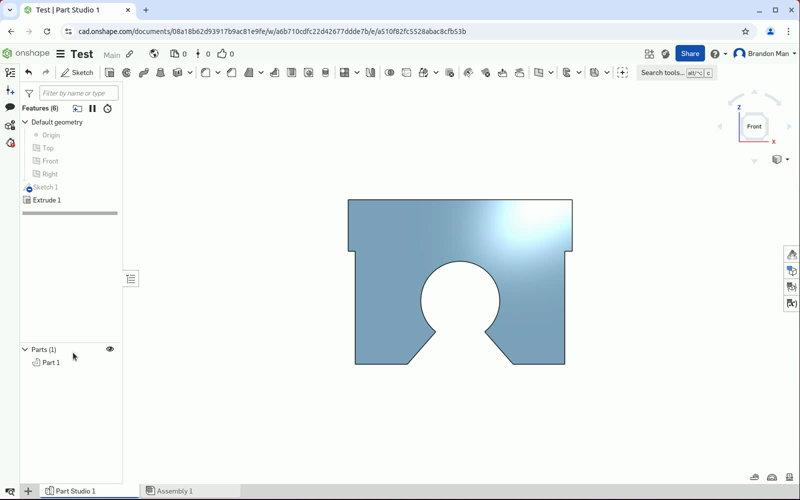
key(y)
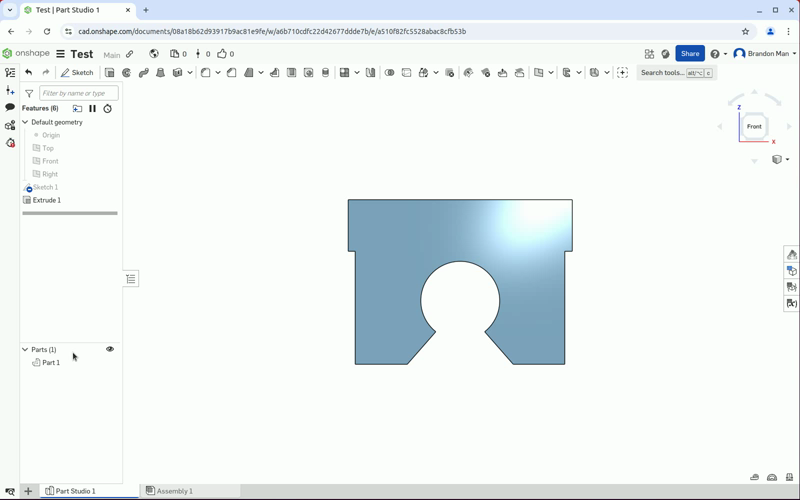
key(shift+p)
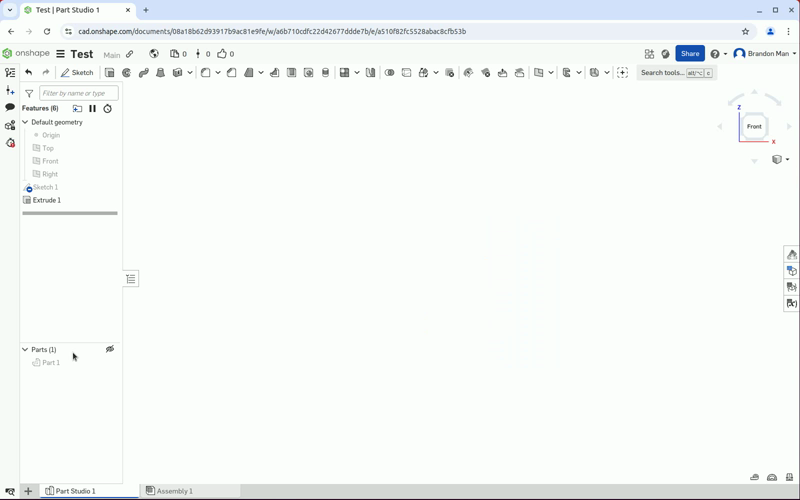
key(space)
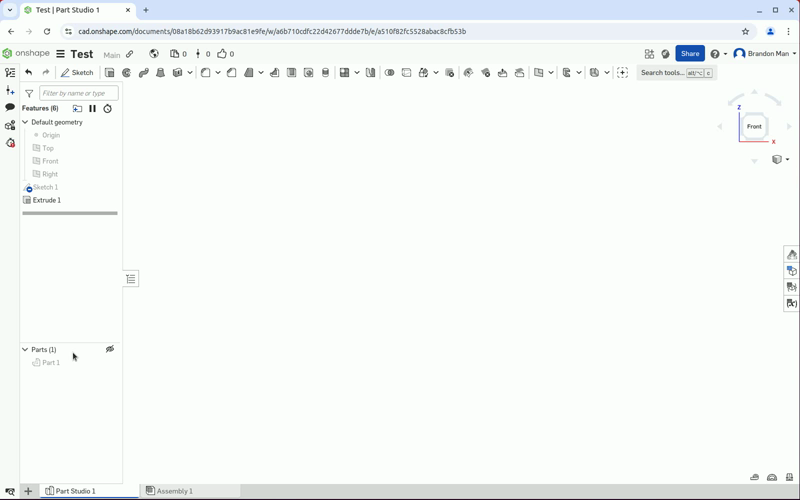
key_down(shift)
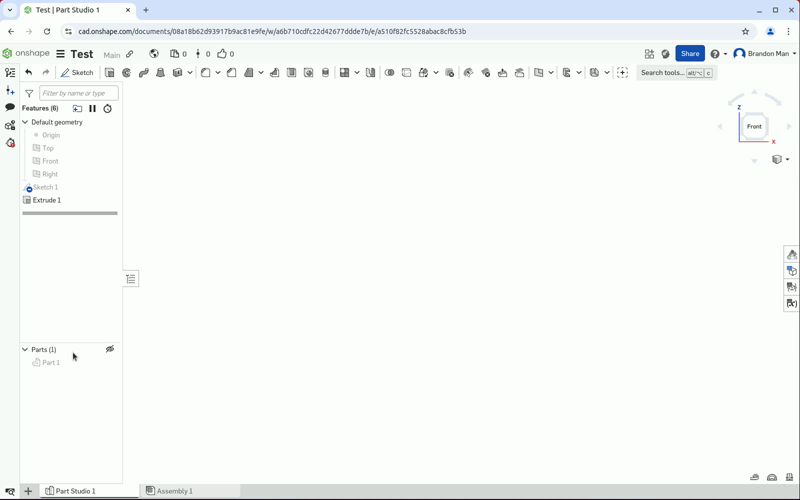
key(down)
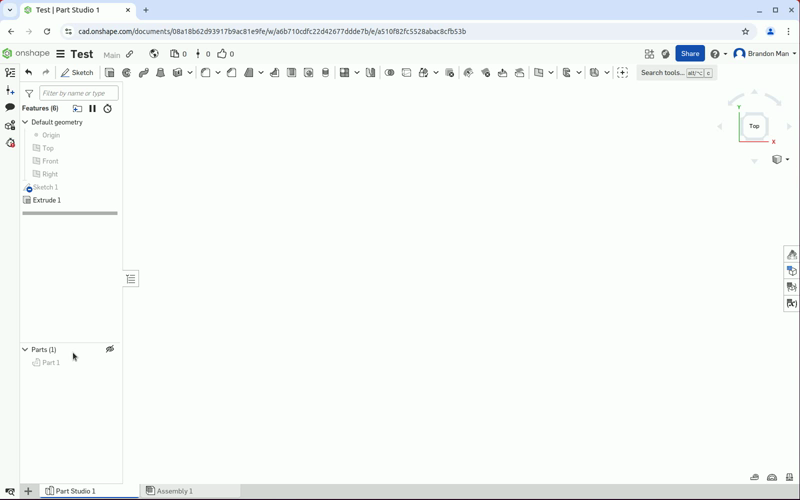
key_up(shift)
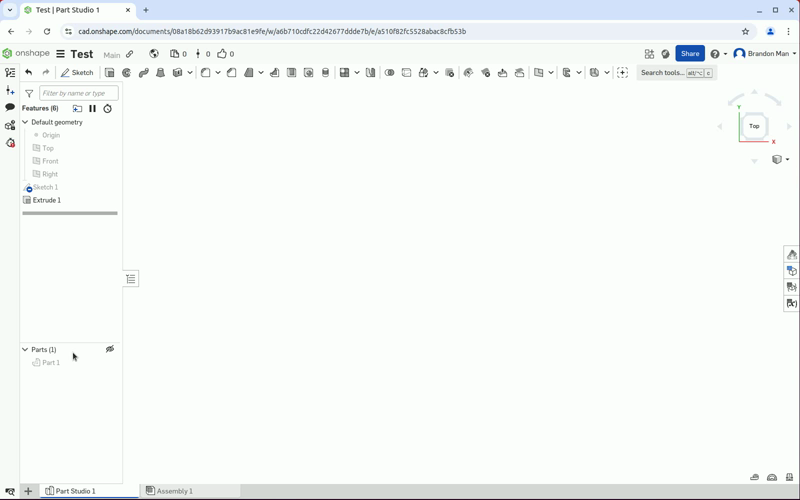
mouse_move(73, 352)
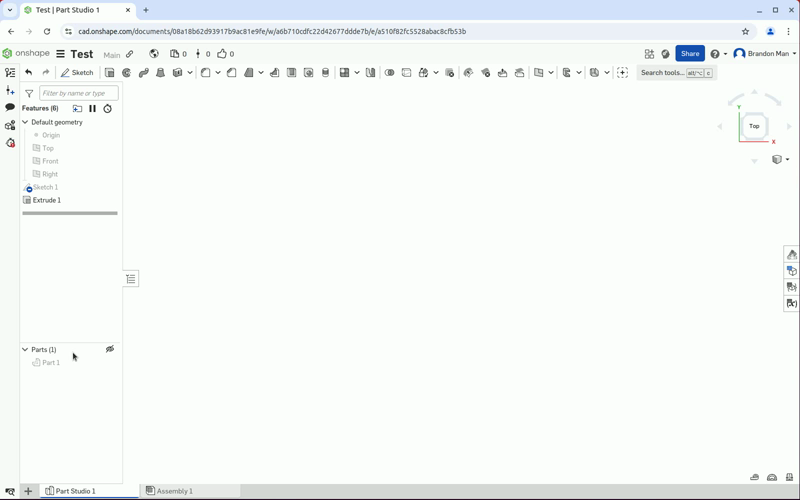
key(shift+y)
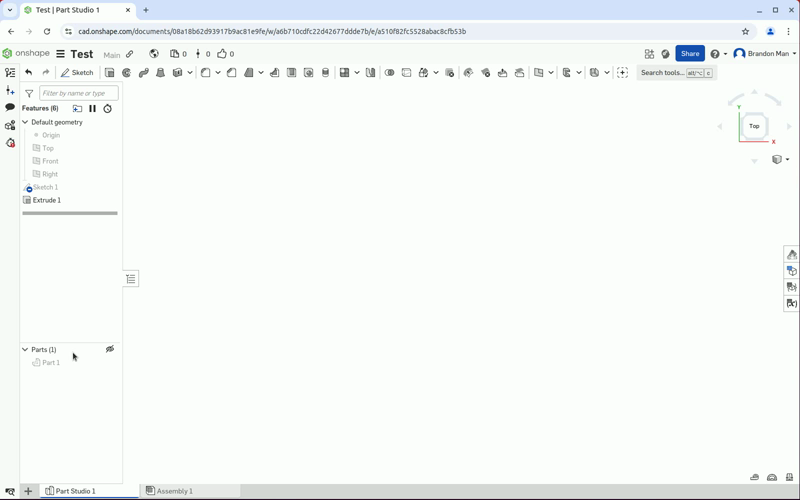
key(shift+s)
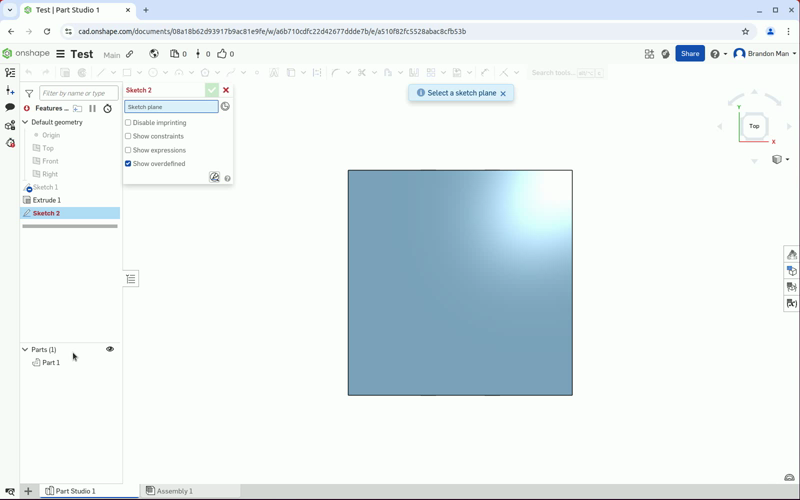
mouse_move(73, 150)
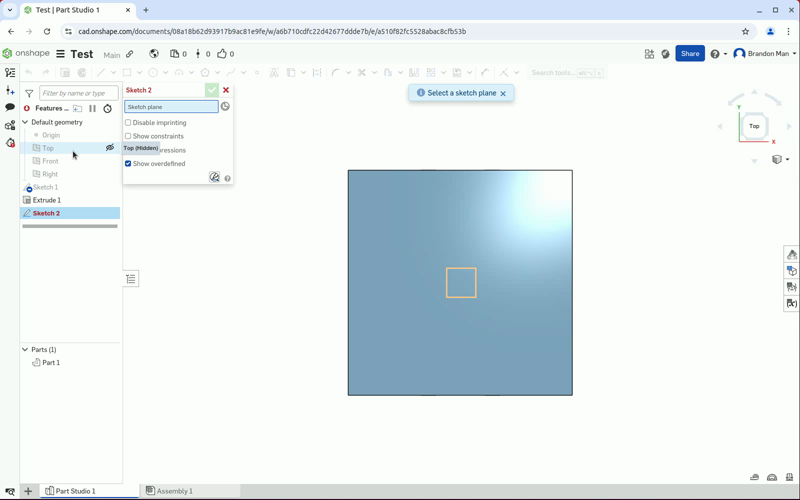
click(73, 150)
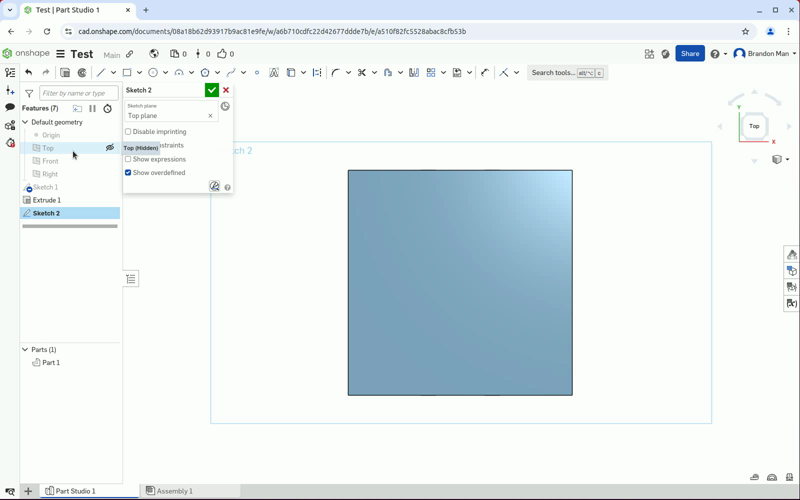
mouse_move(73, 352)
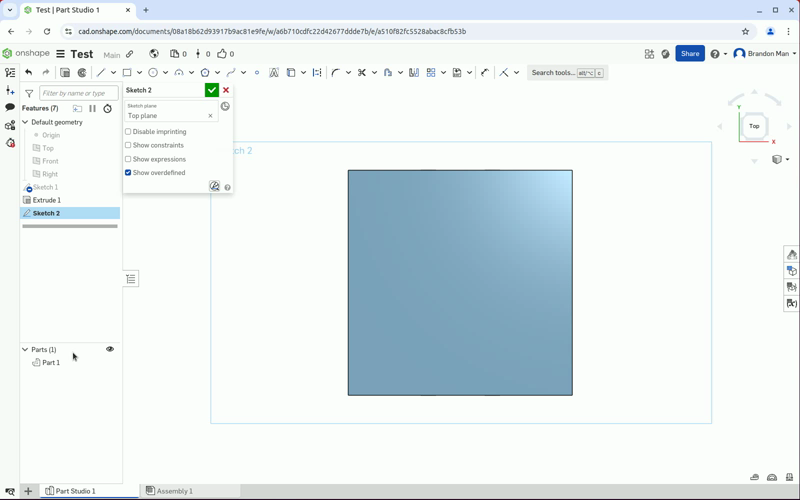
key(y)
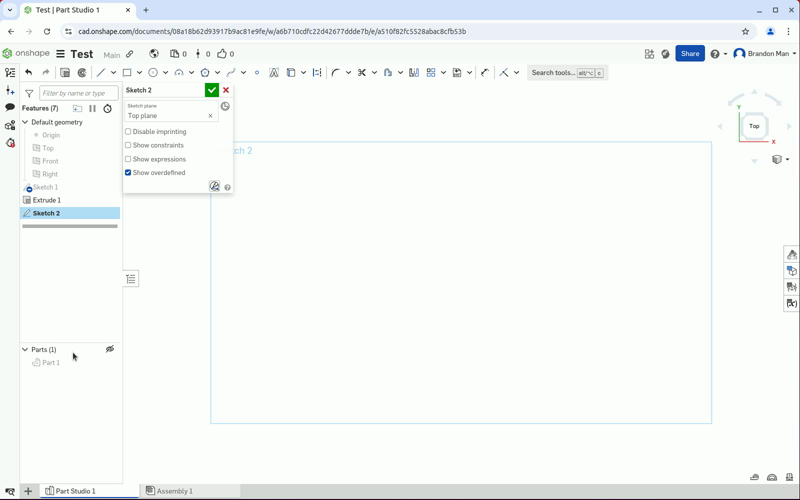
key(c)
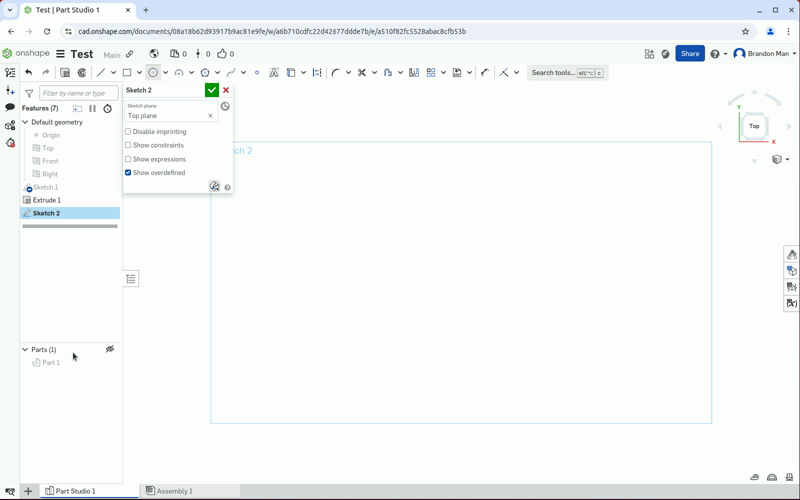
key_down(shift)
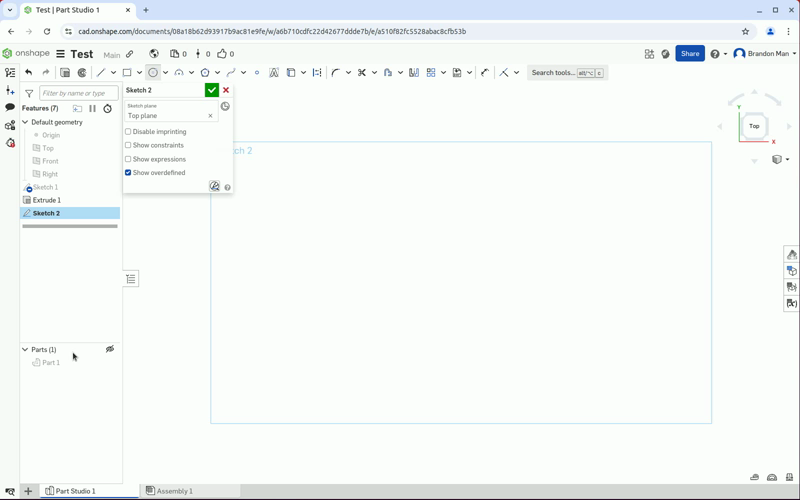
mouse_move(380, 207)
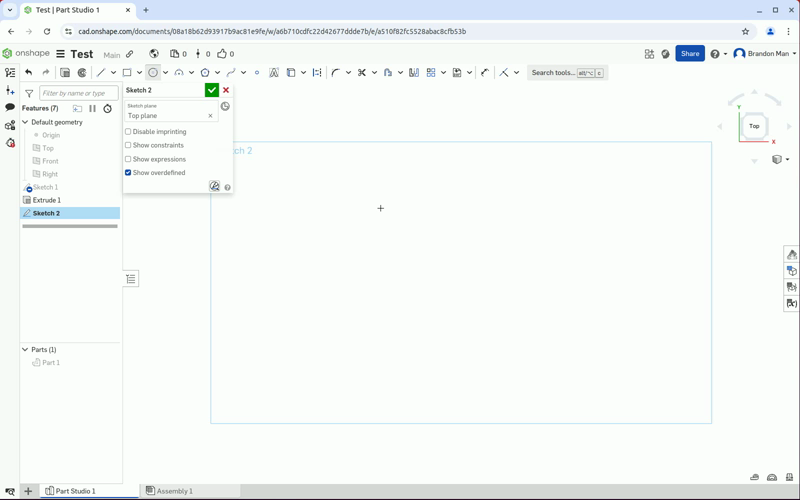
click(380, 207)
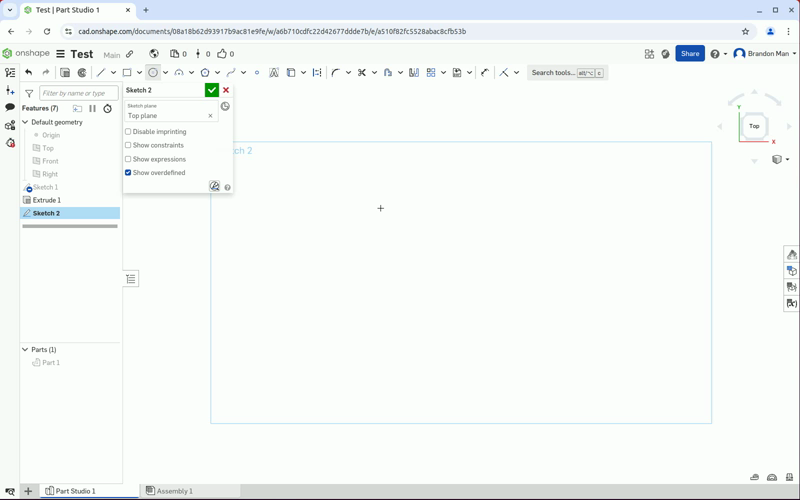
key_up(shift)
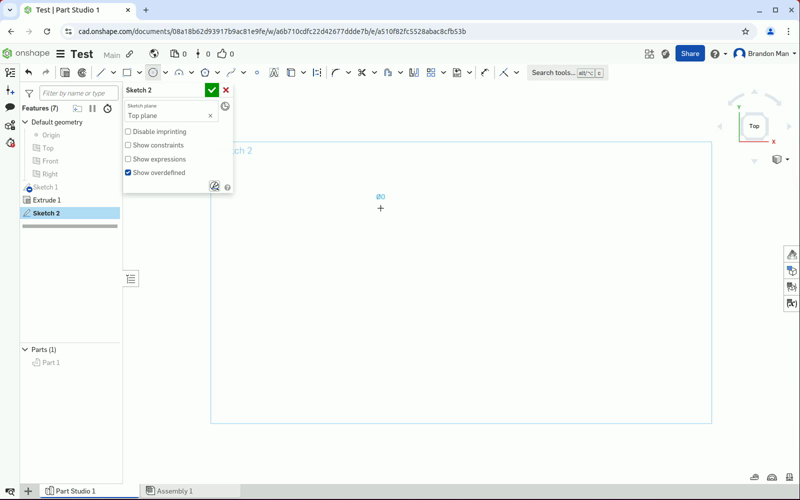
mouse_move(393, 207)
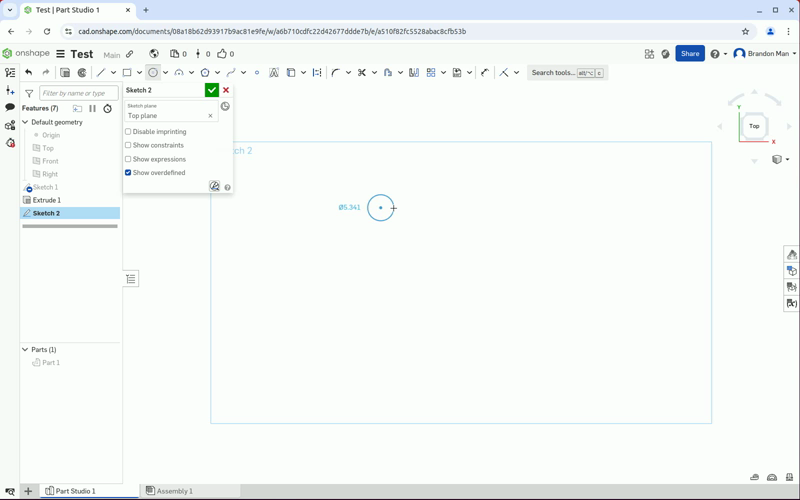
click(393, 207)
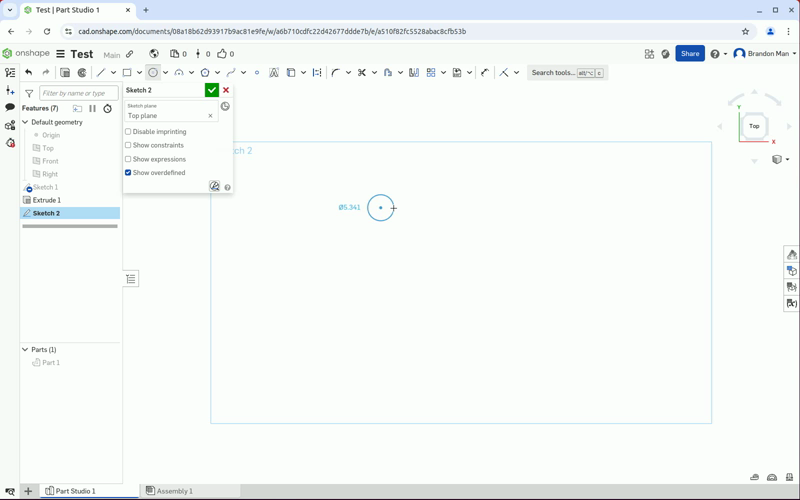
key(esc)
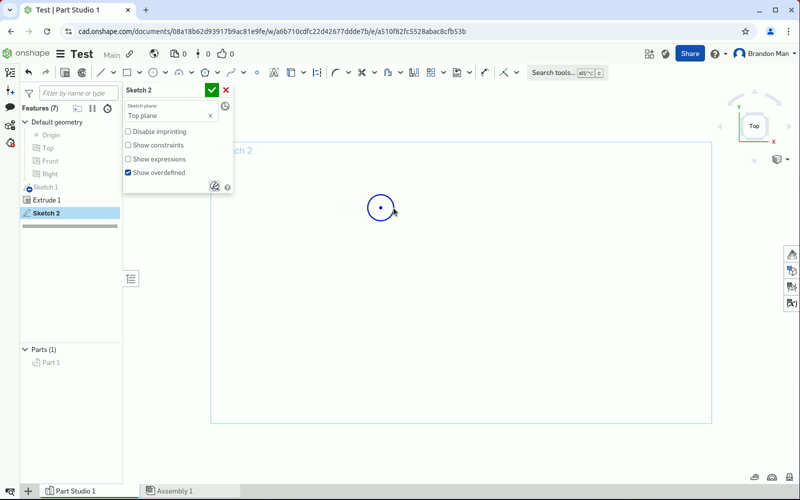
mouse_move(378, 209)
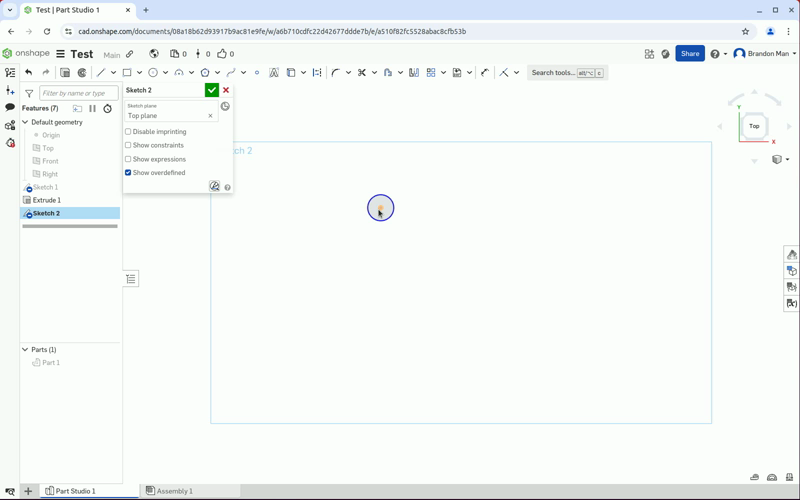
scroll(6)
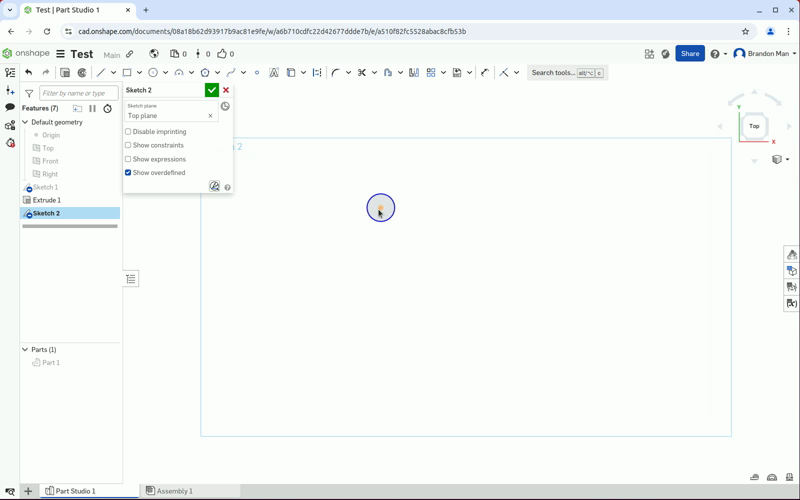
scroll(6)
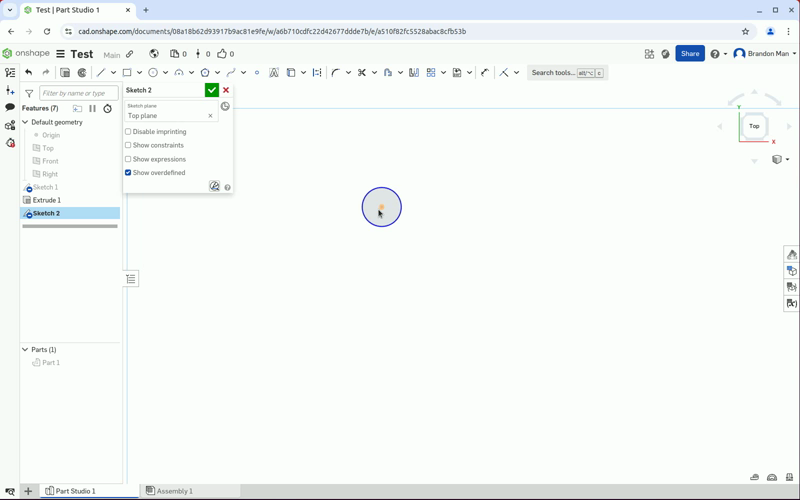
scroll(6)
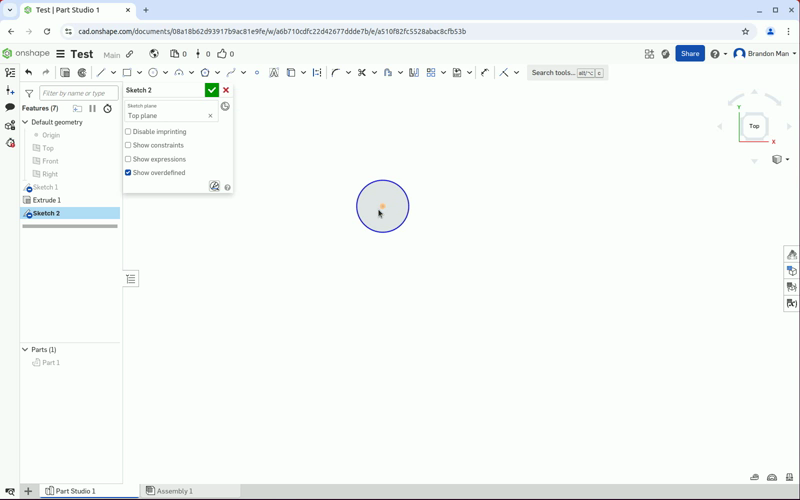
scroll(6)
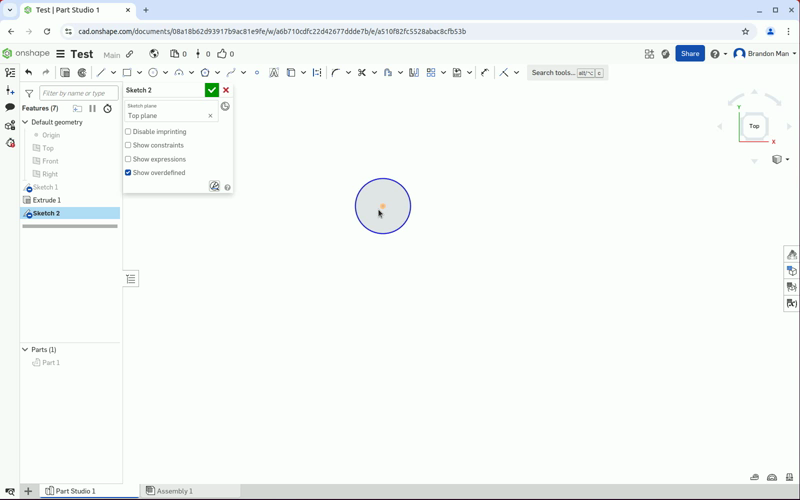
scroll(6)
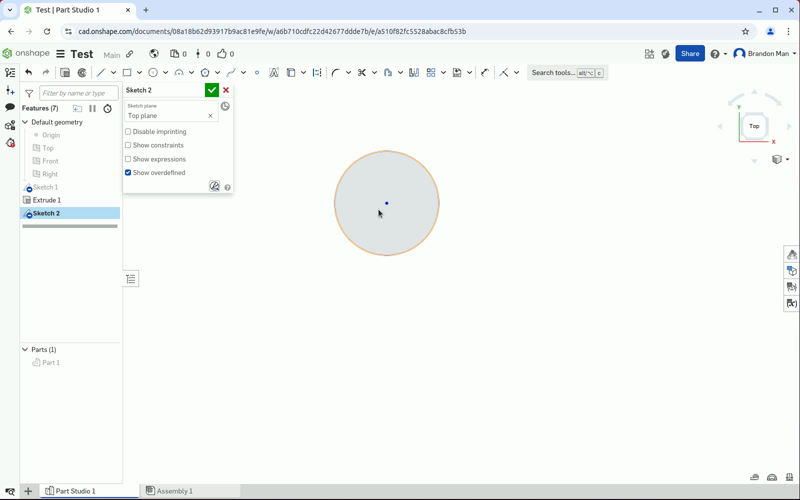
scroll(6)
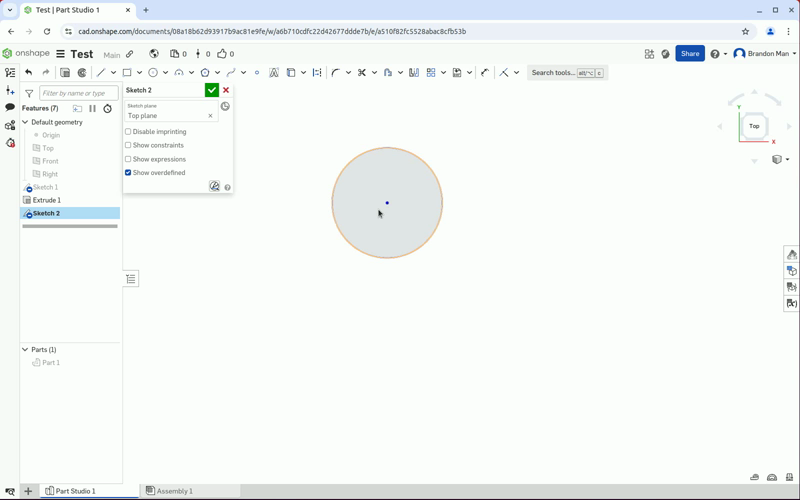
scroll(6)
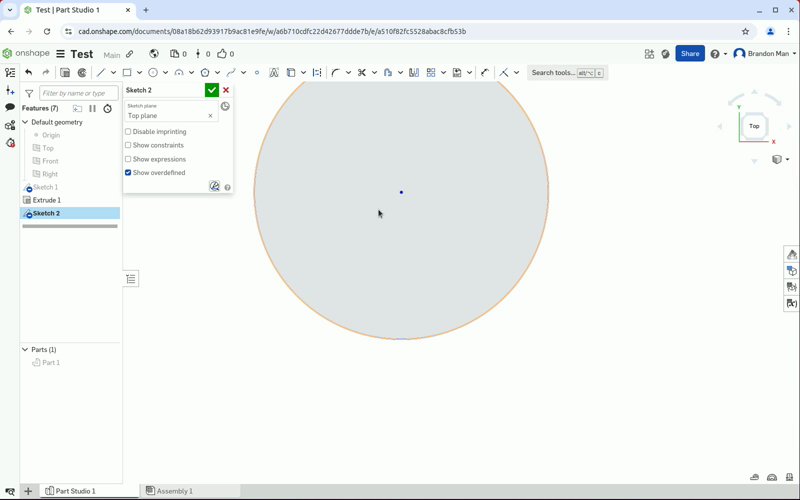
click(378, 209)
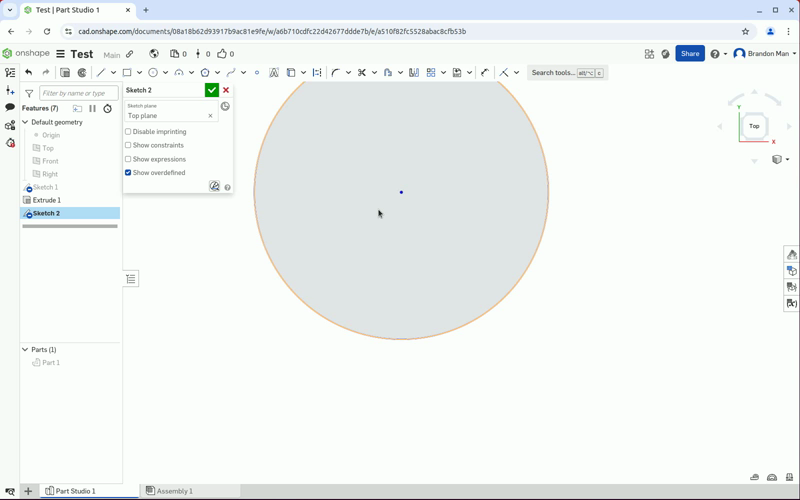
scroll(-6)
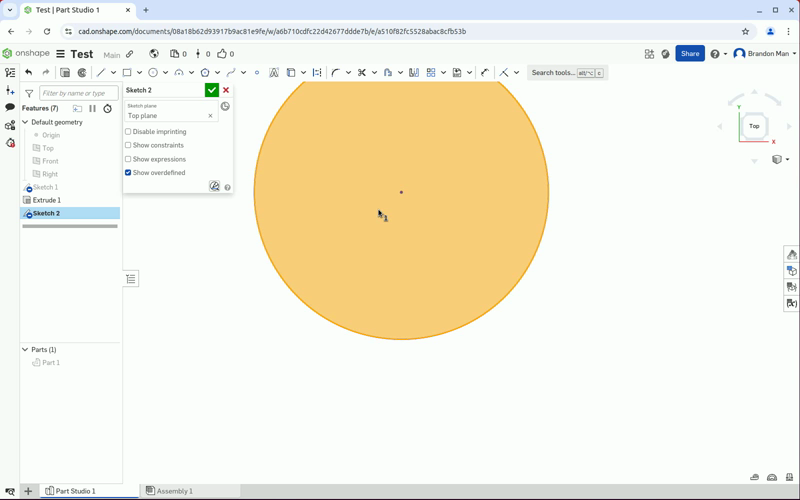
scroll(-6)
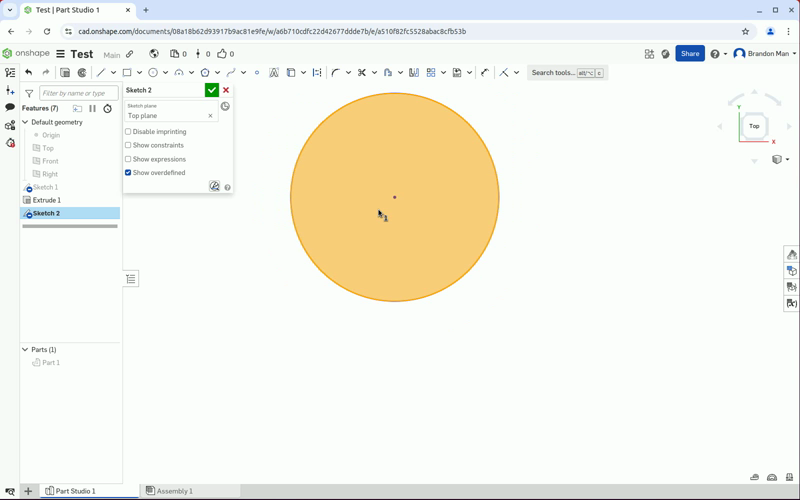
scroll(-6)
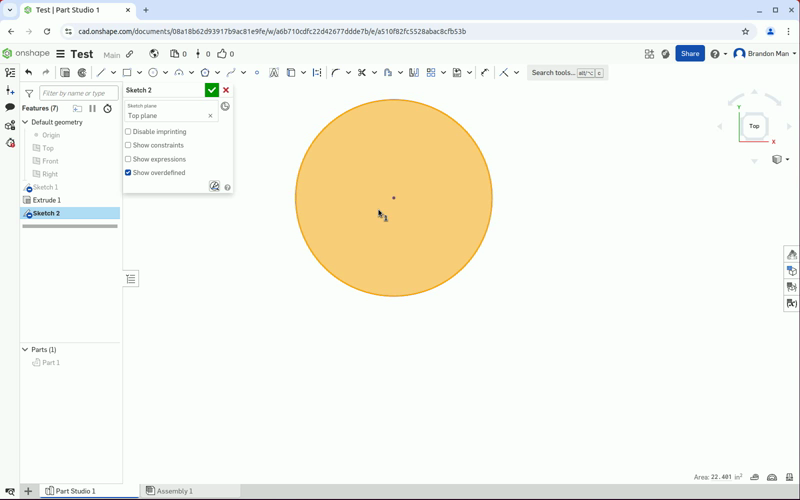
scroll(-6)
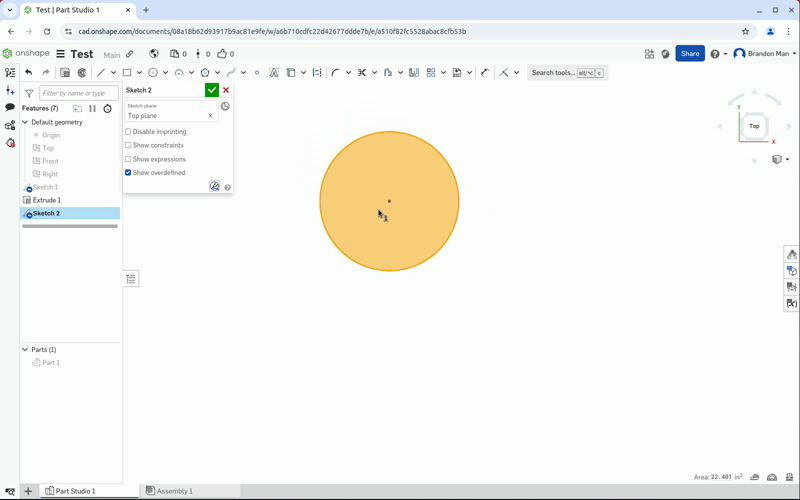
scroll(-6)
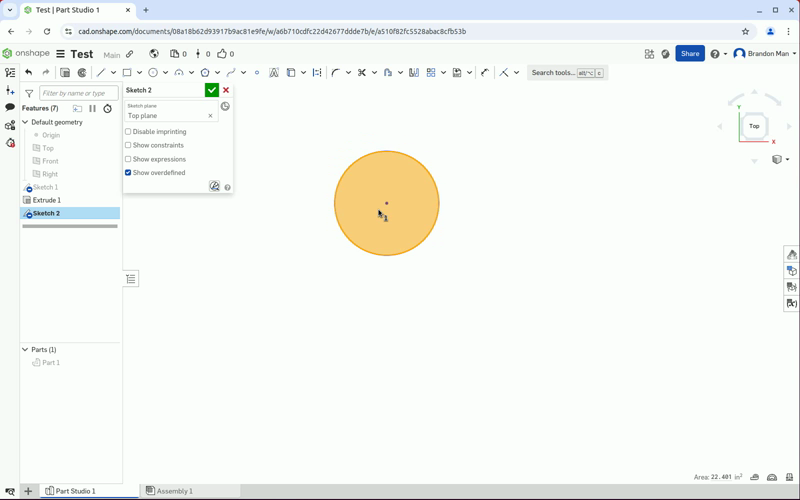
scroll(-6)
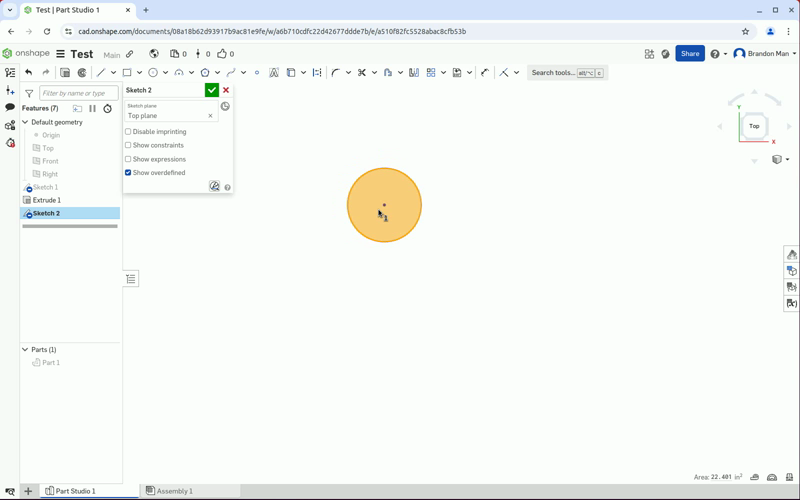
scroll(-6)
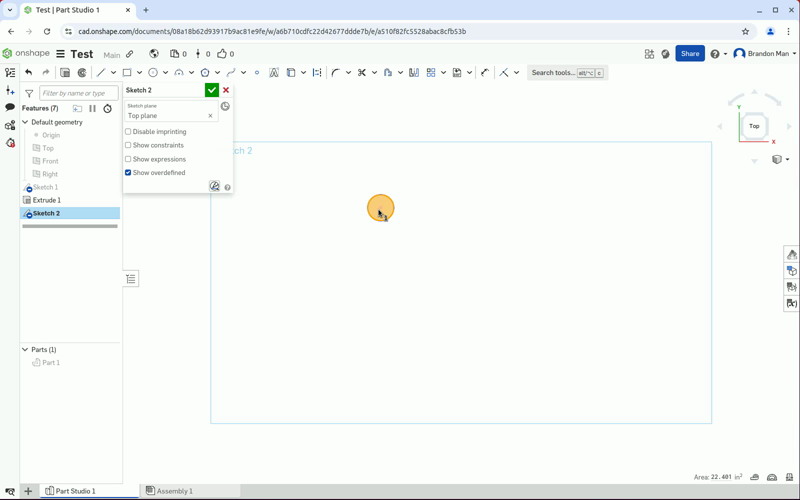
mouse_move(73, 352)
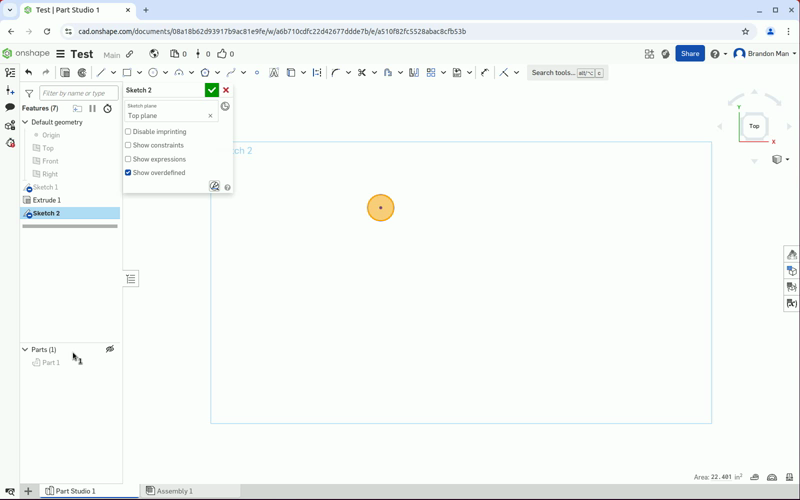
key(shift+y)
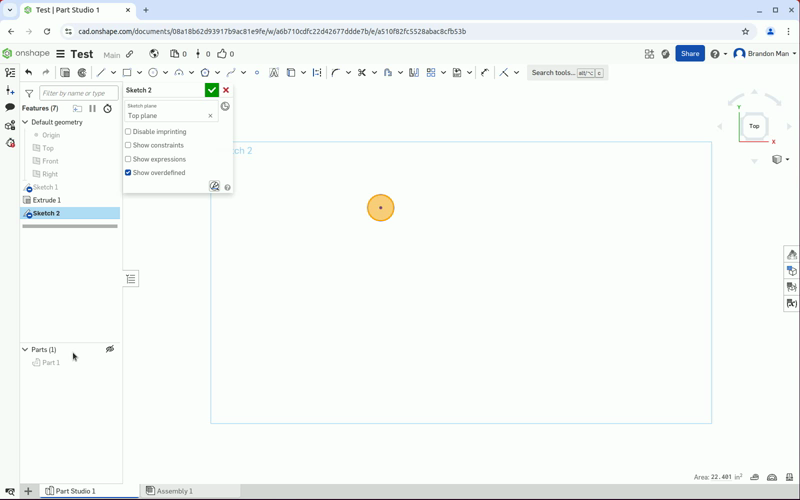
key(shift+e)
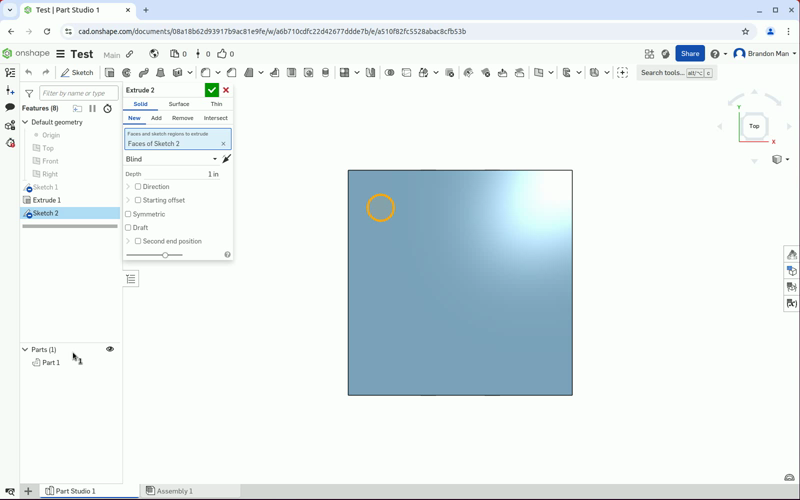
mouse_move(143, 106)
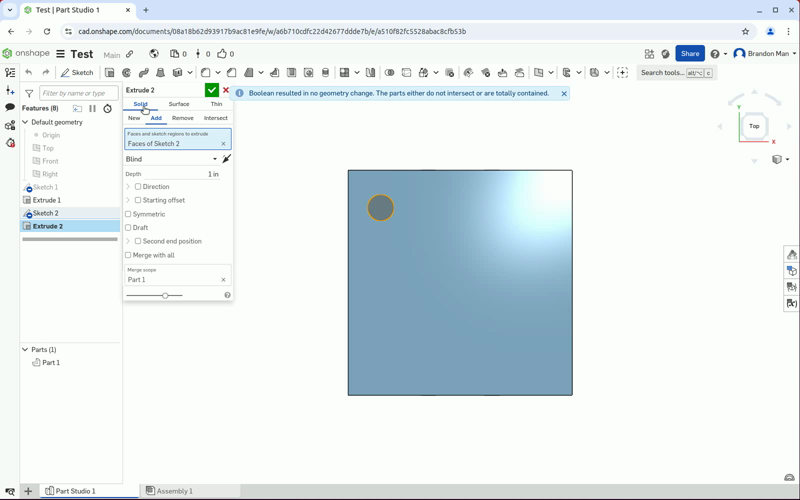
click(143, 106)
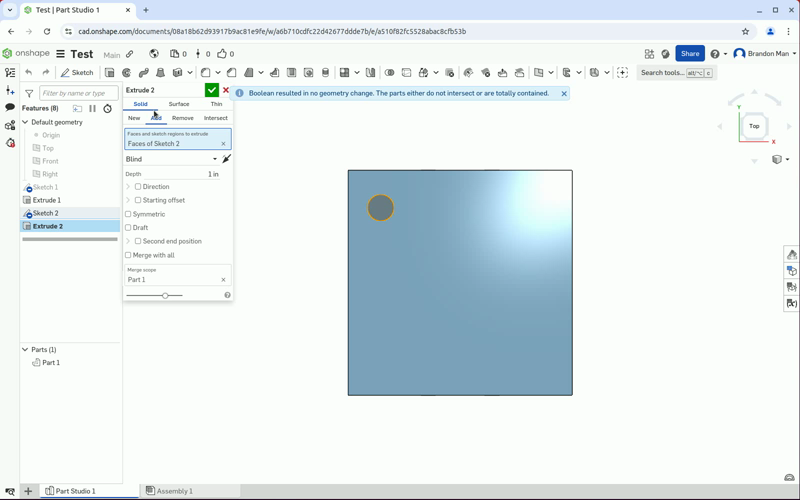
mouse_move(186, 120)
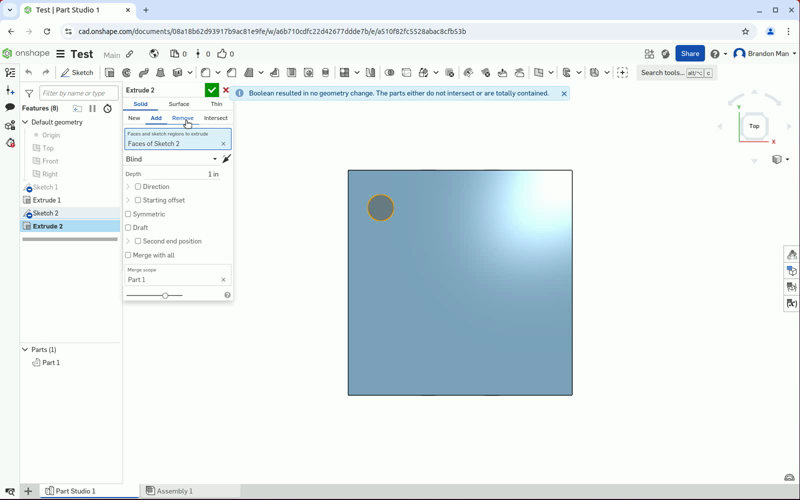
click(186, 120)
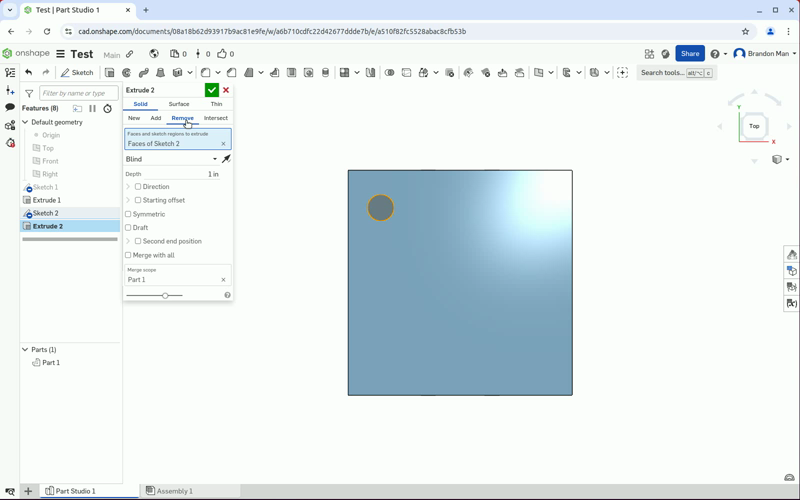
key(tab, 4)
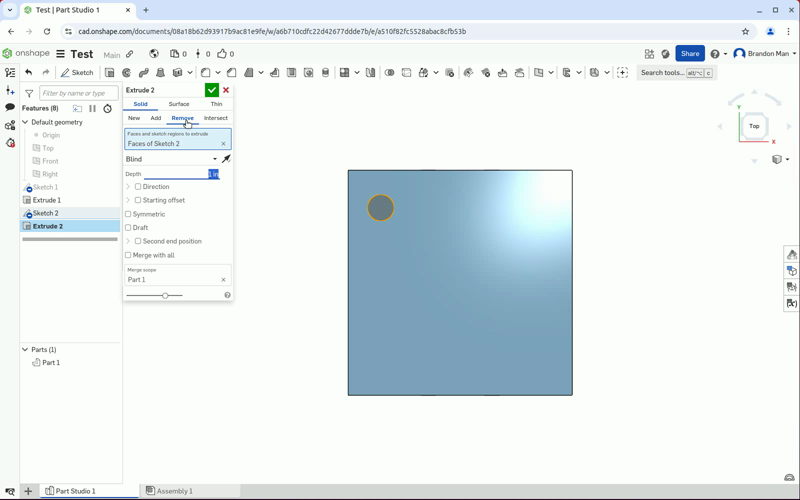
text(-25.756)
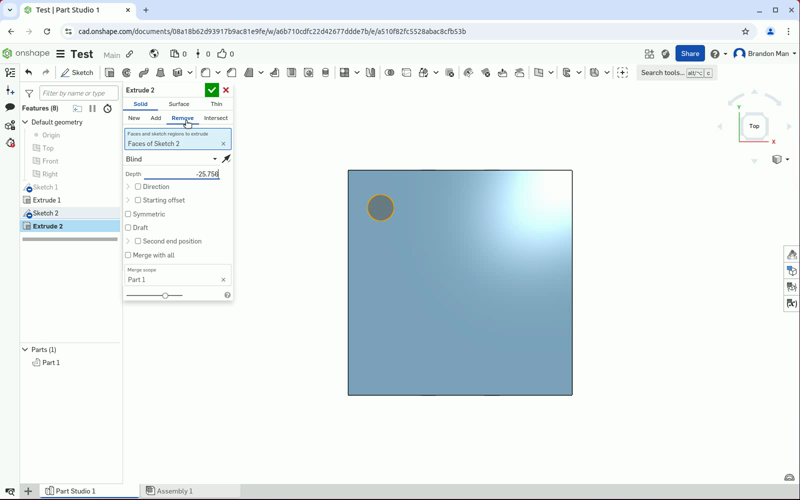
key(tab, 3)
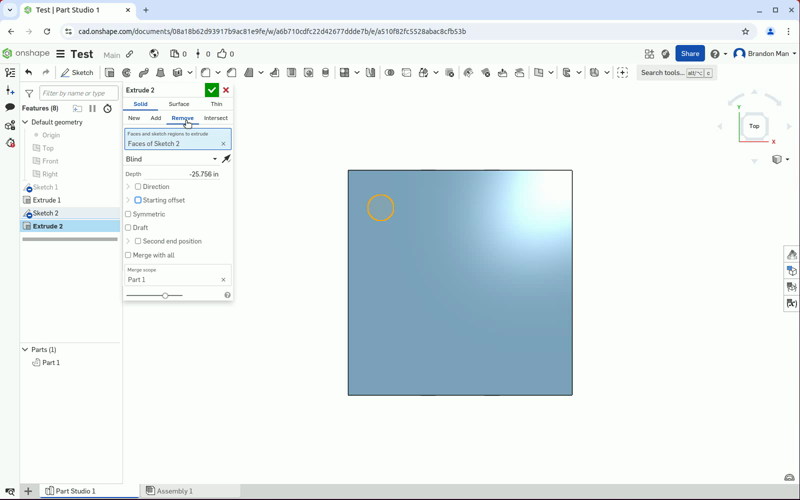
key(tab, 2)
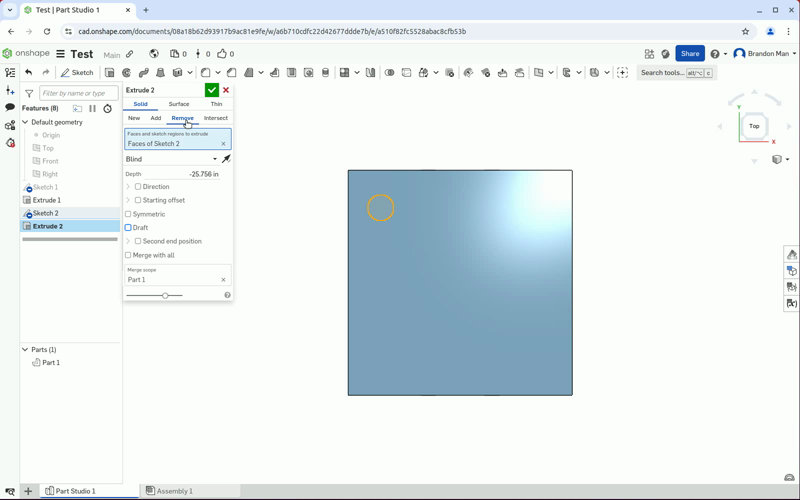
key(space)
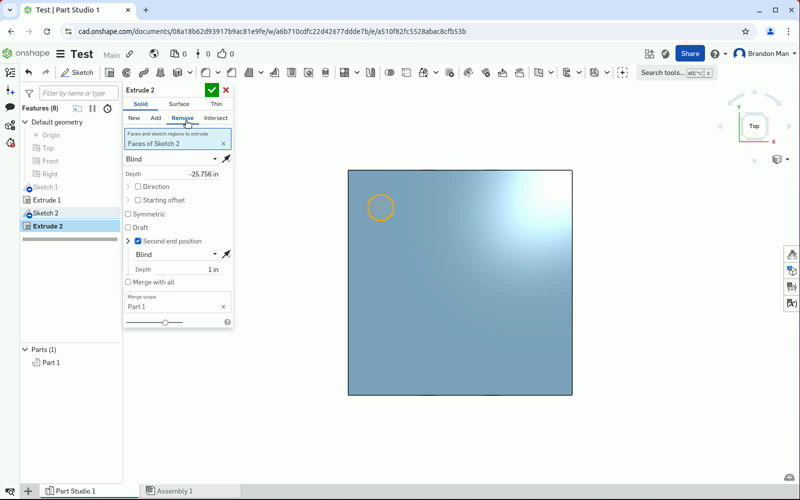
key(tab, 3)
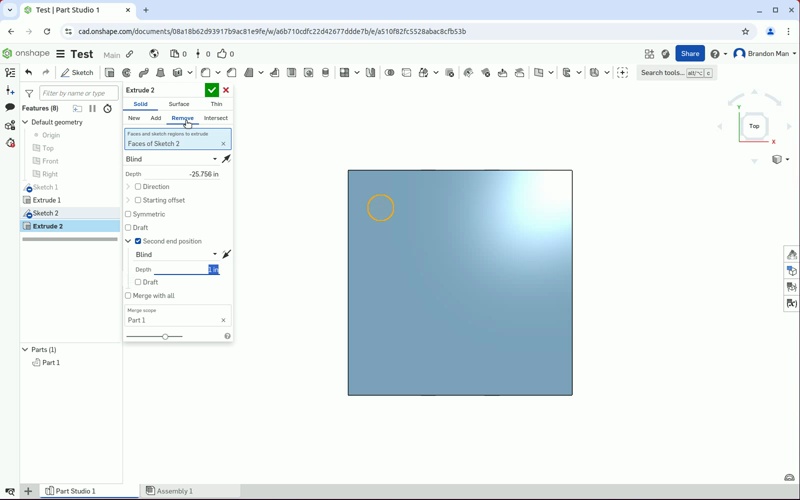
text(12.276)
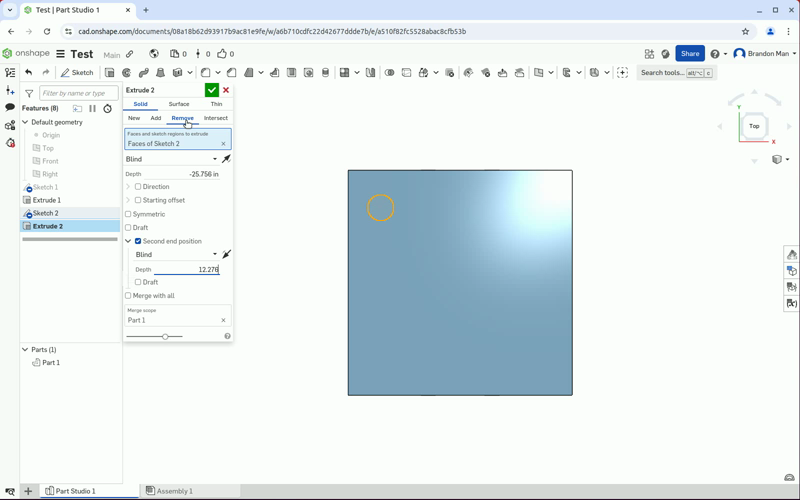
key(tab, 2)
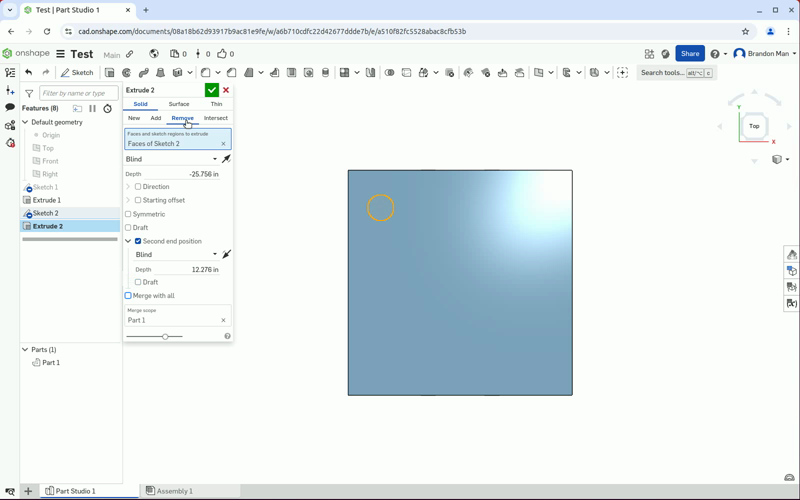
key(space)
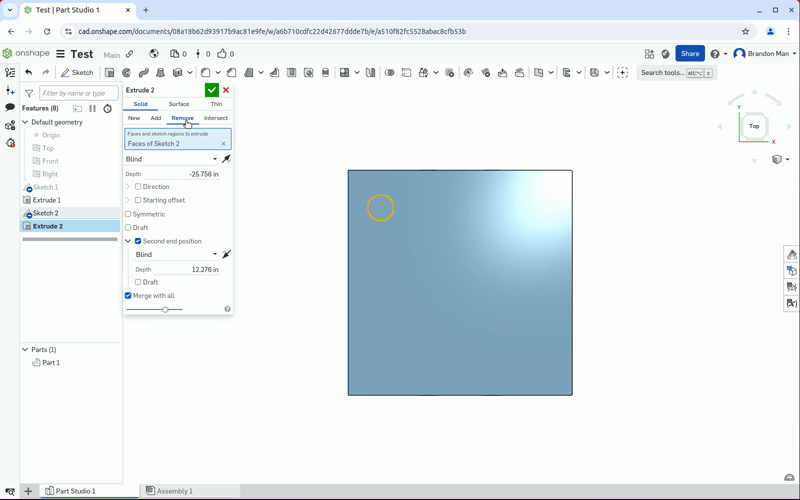
key(enter)
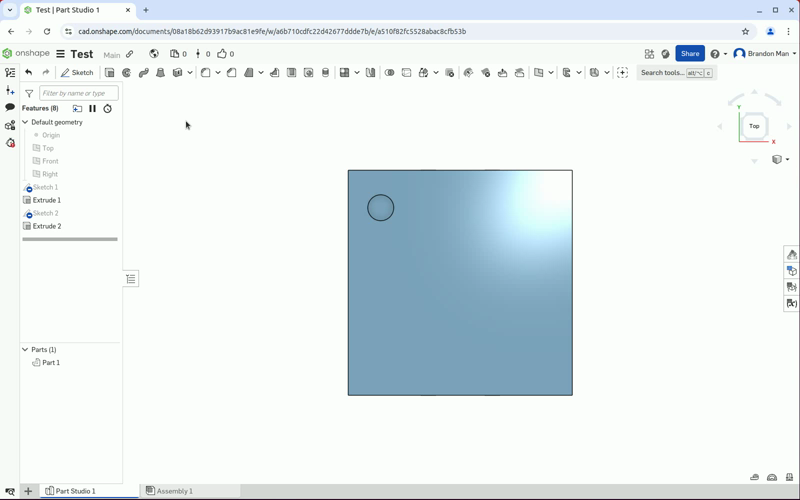
key(shift+h)
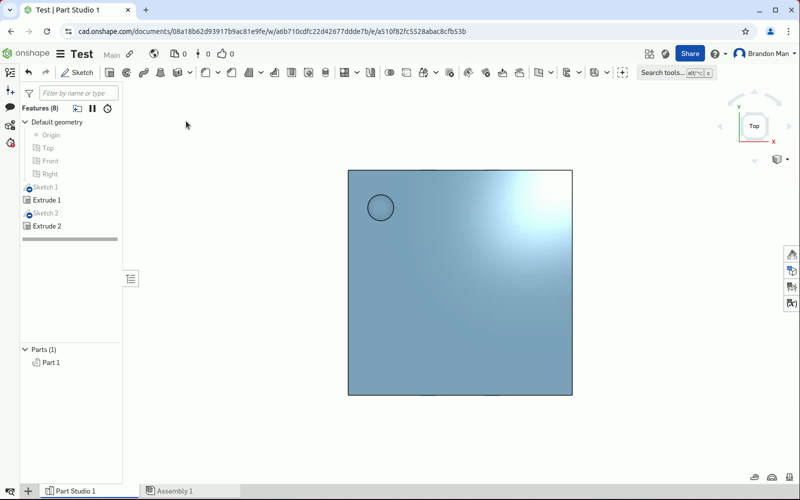
key(shift+h)
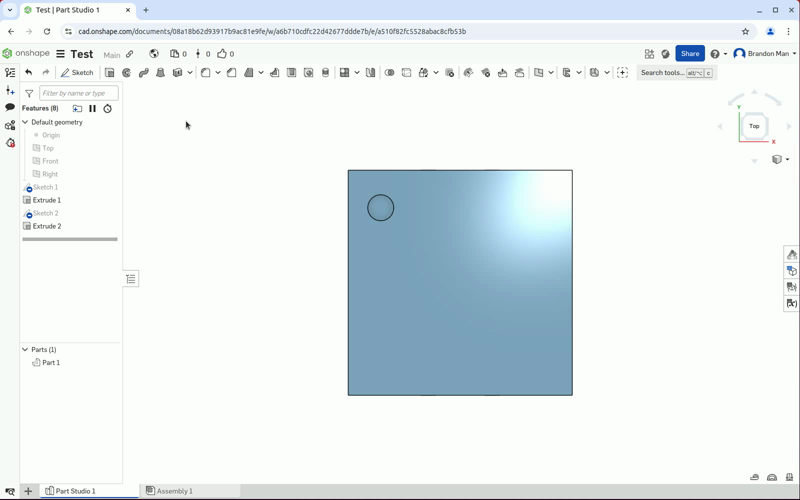
mouse_move(73, 189)
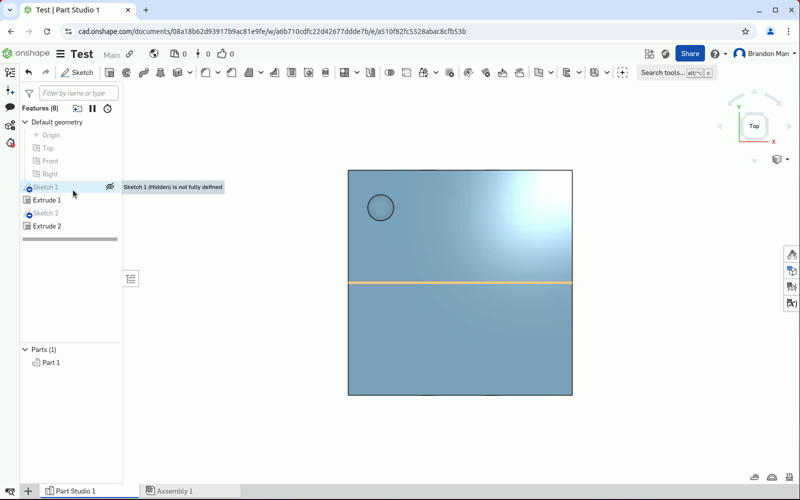
click(73, 189)
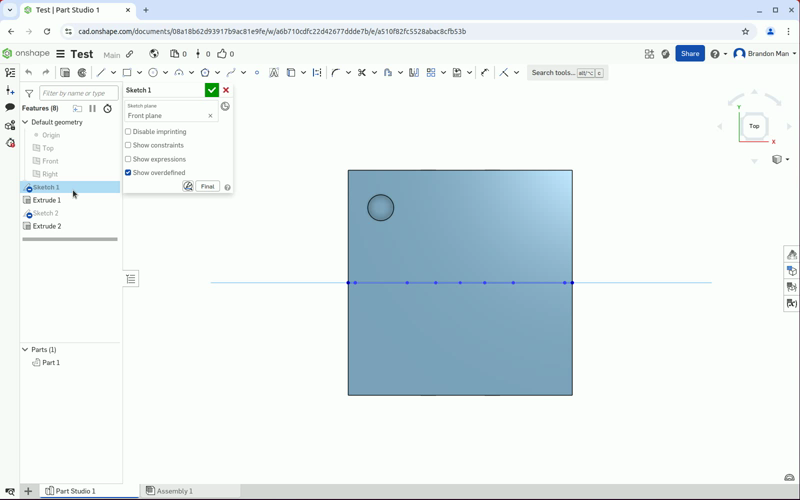
mouse_move(229, 92)
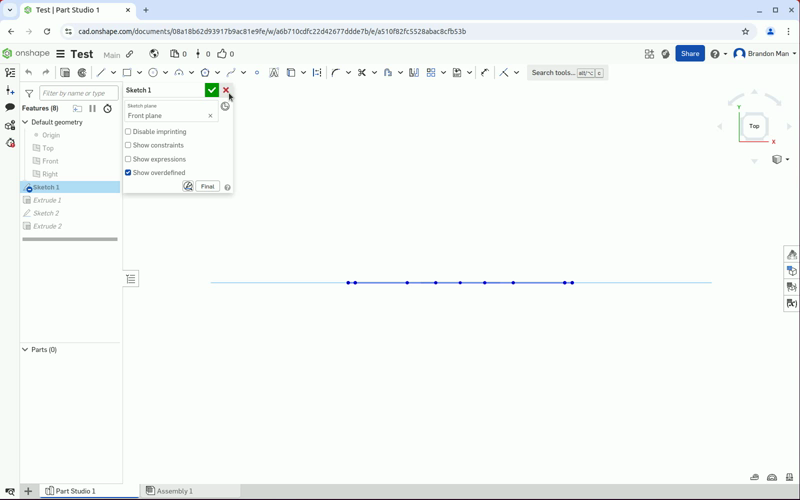
click(229, 92)
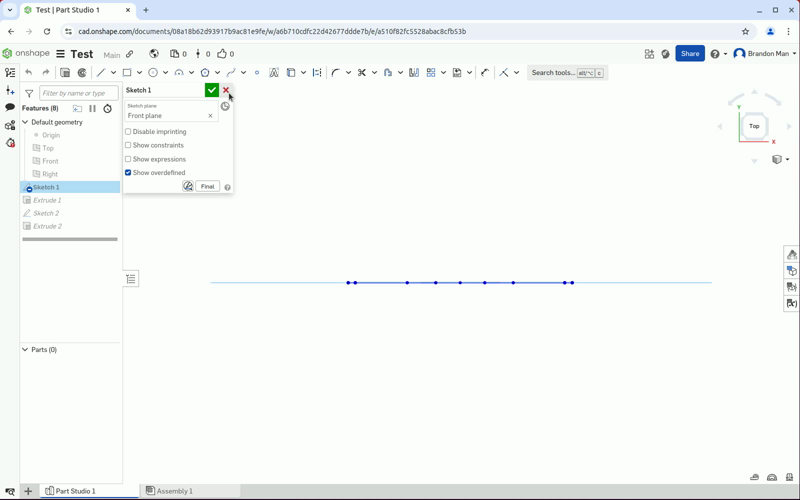
key(shift+s)
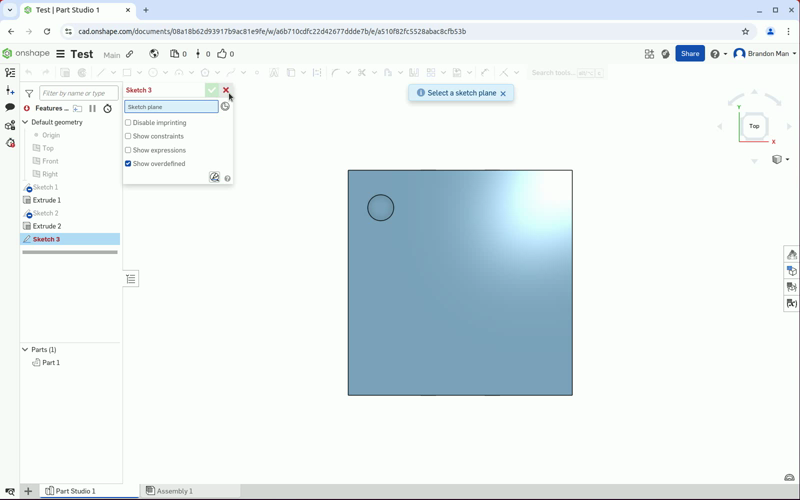
mouse_move(73, 150)
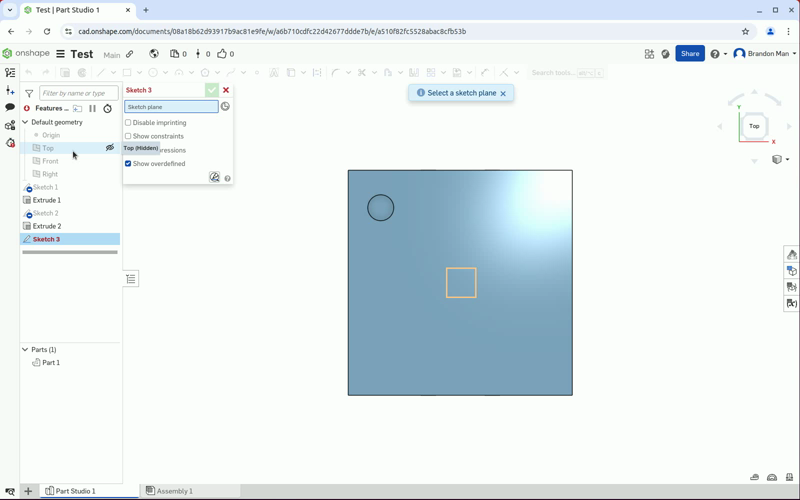
click(73, 150)
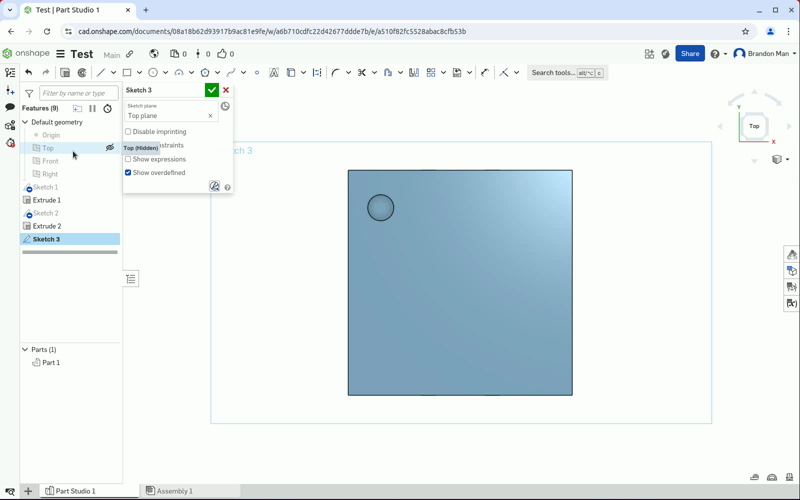
mouse_move(73, 352)
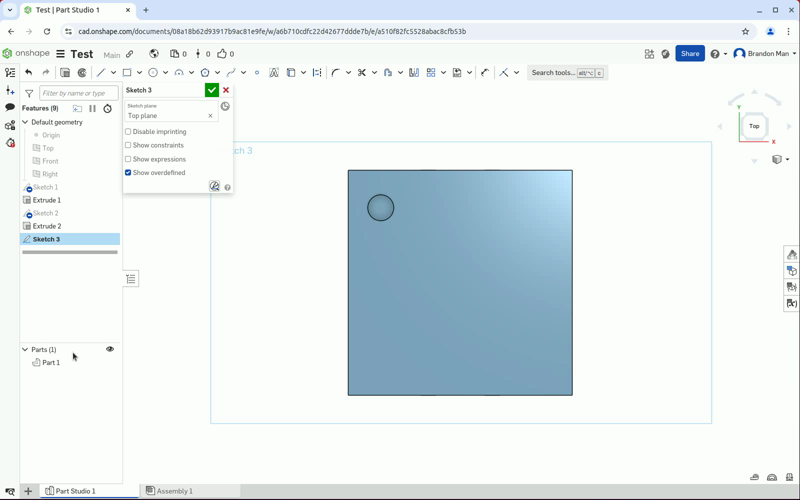
key(y)
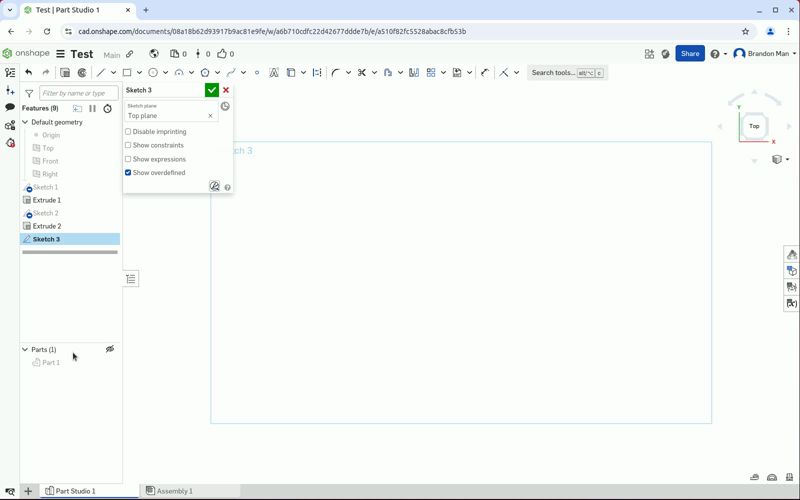
key(c)
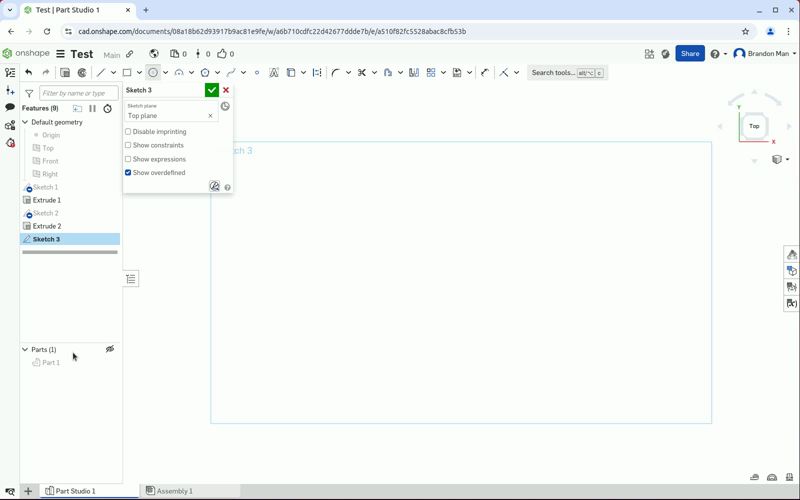
key_down(shift)
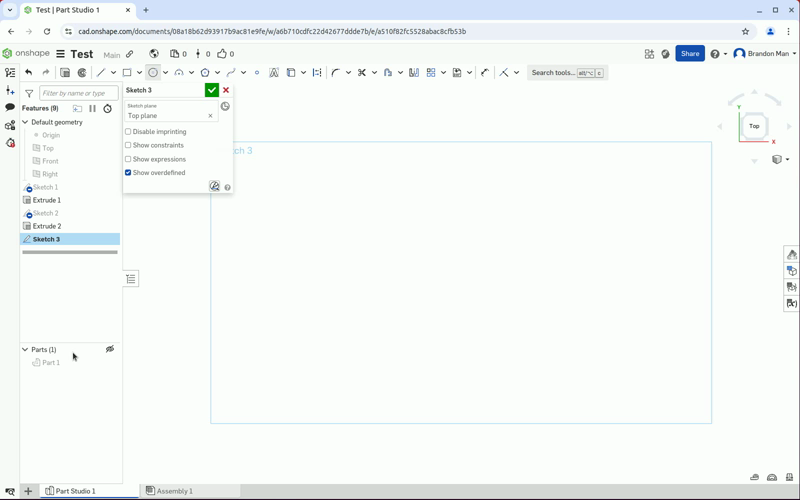
mouse_move(380, 357)
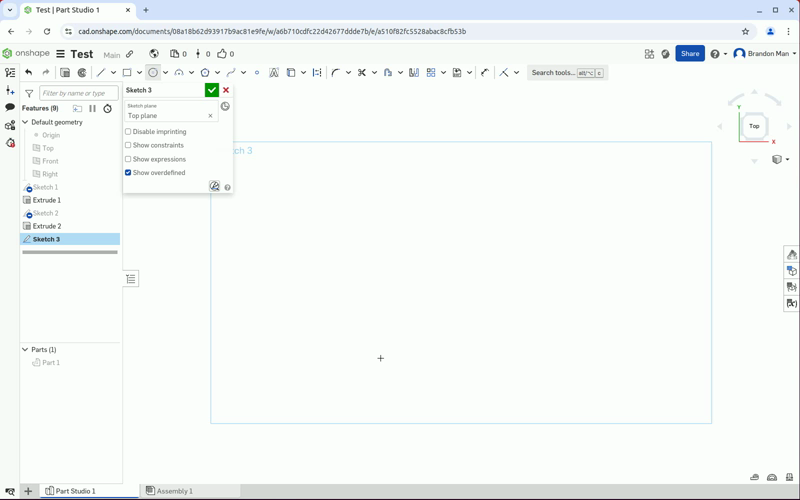
click(380, 357)
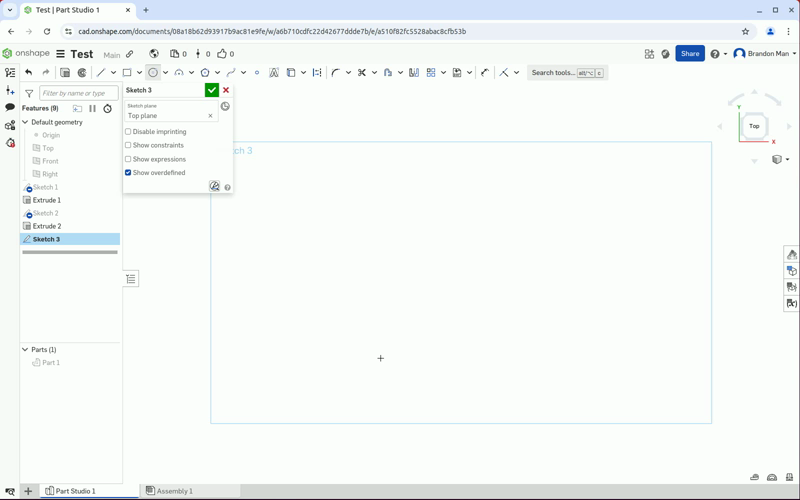
key_up(shift)
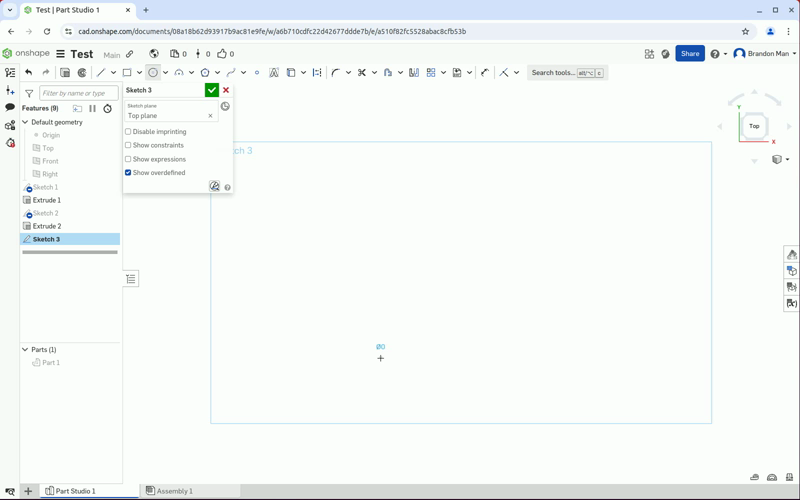
mouse_move(393, 357)
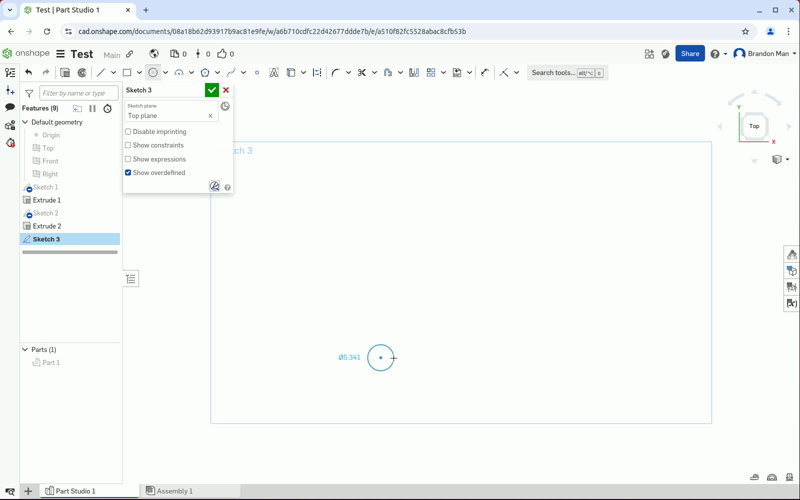
click(393, 357)
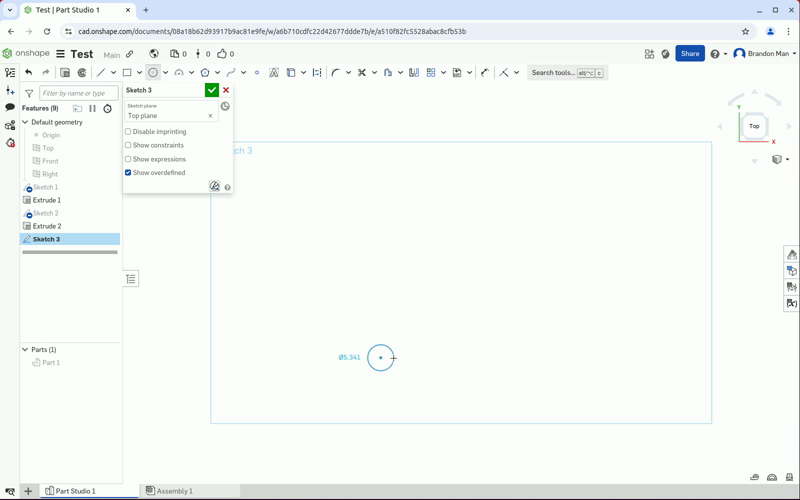
key(esc)
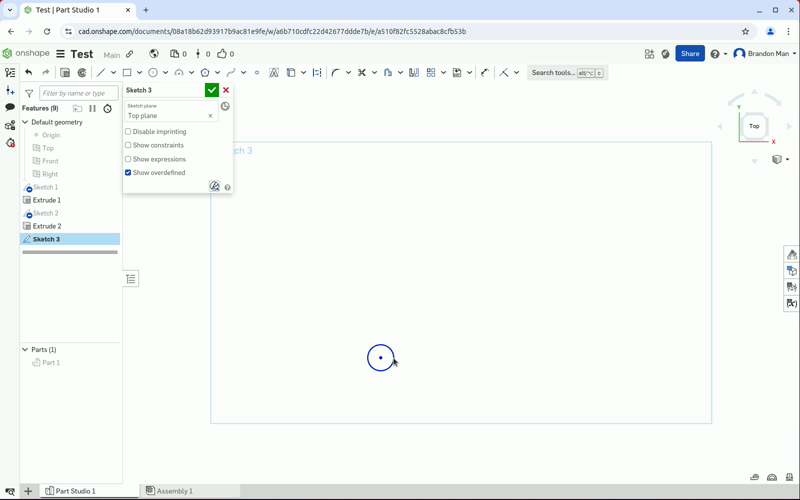
mouse_move(373, 366)
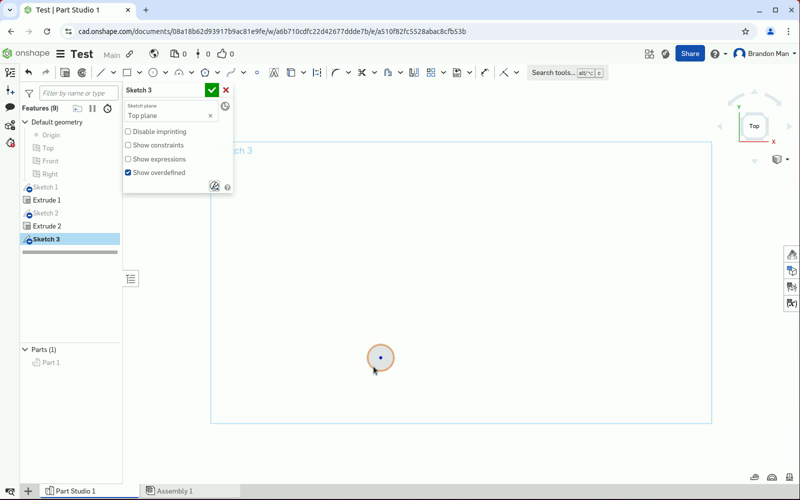
scroll(6)
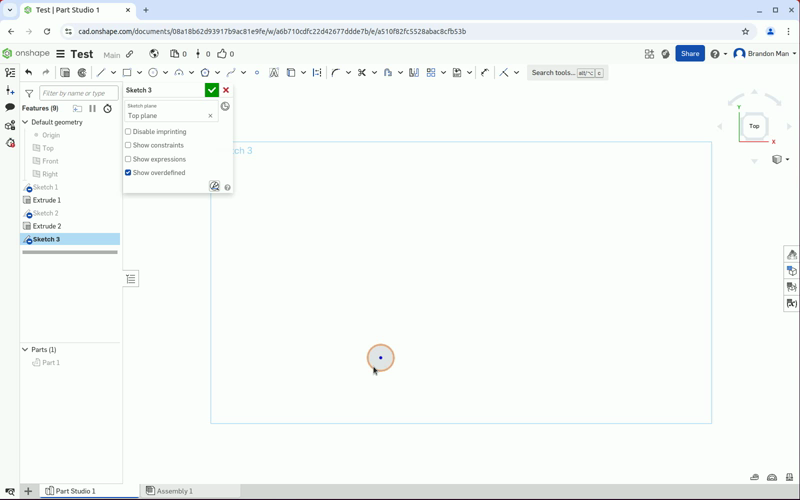
scroll(6)
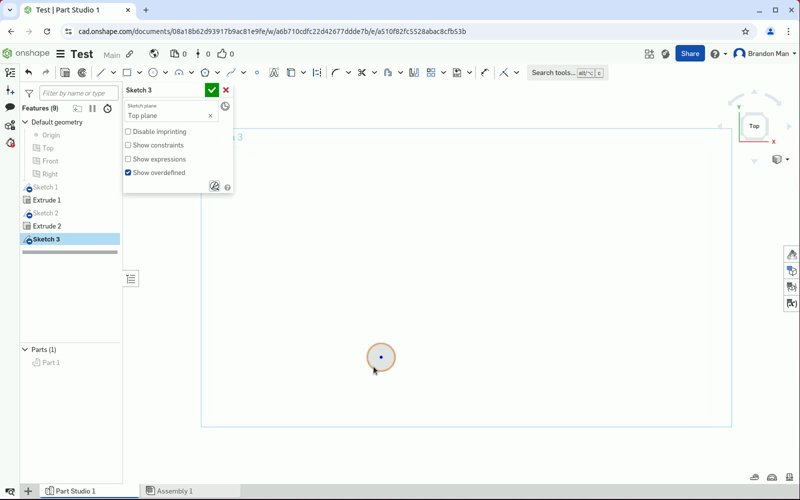
scroll(6)
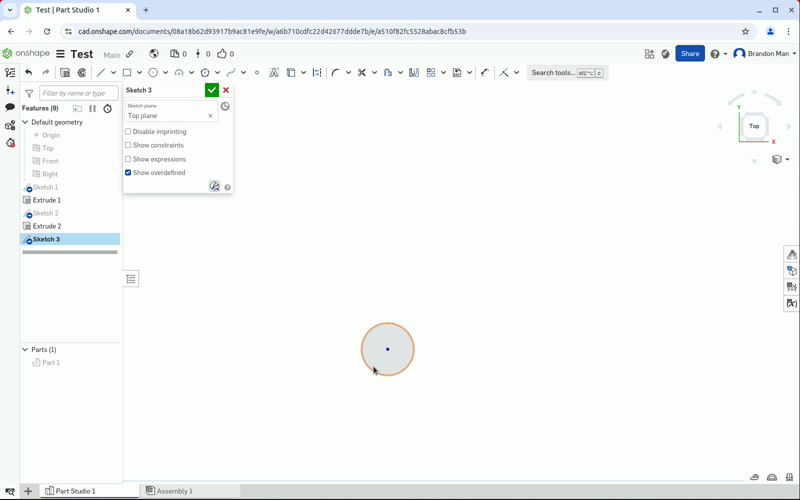
scroll(6)
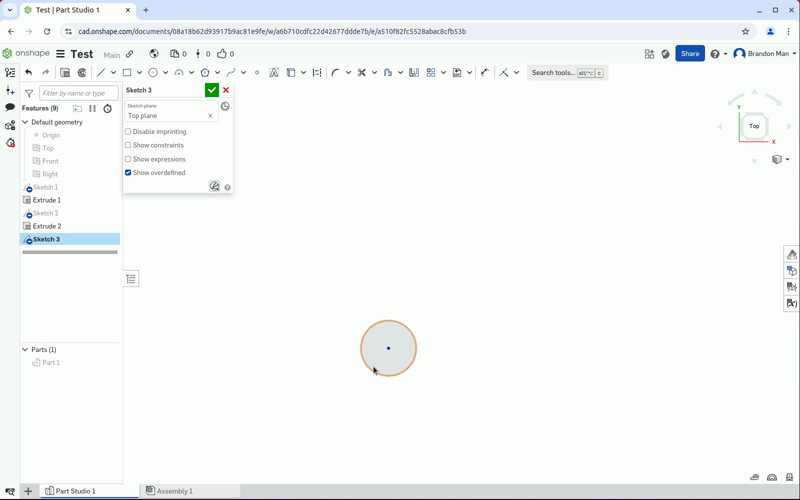
scroll(6)
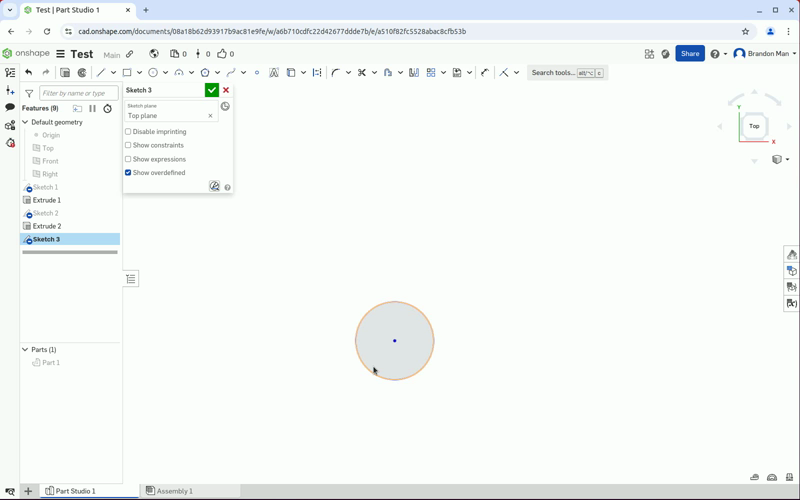
scroll(6)
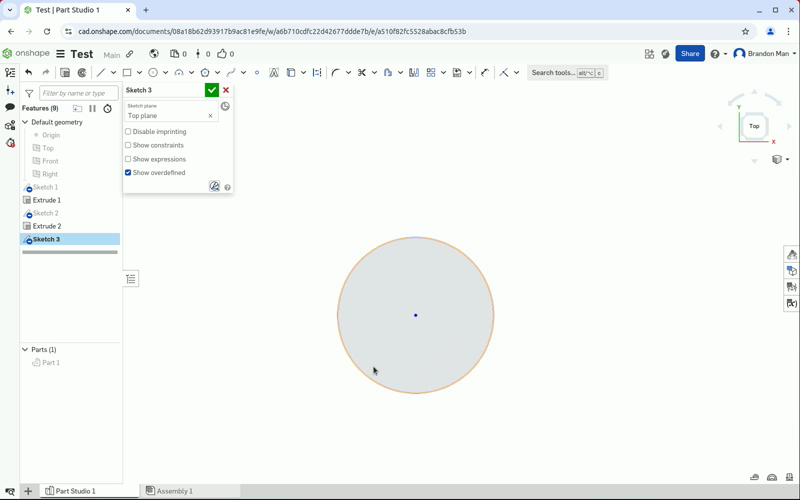
scroll(6)
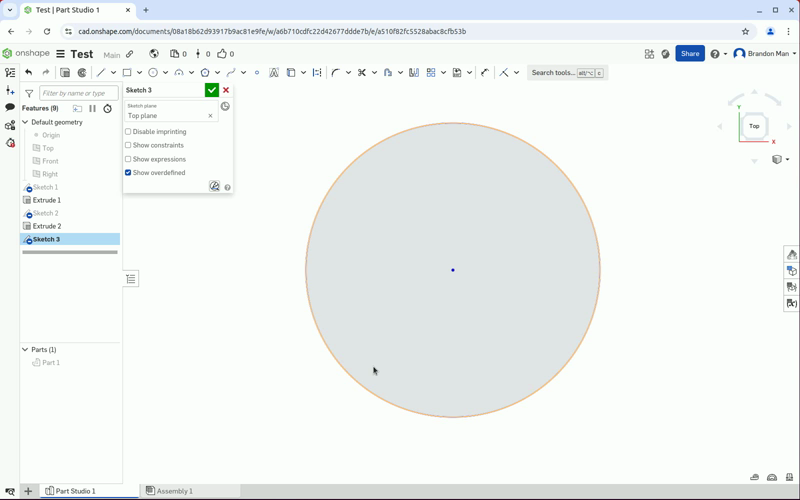
click(373, 366)
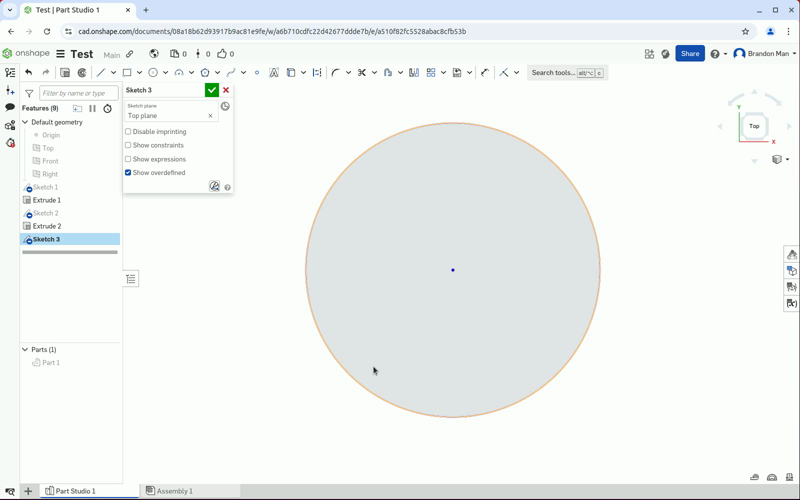
scroll(-6)
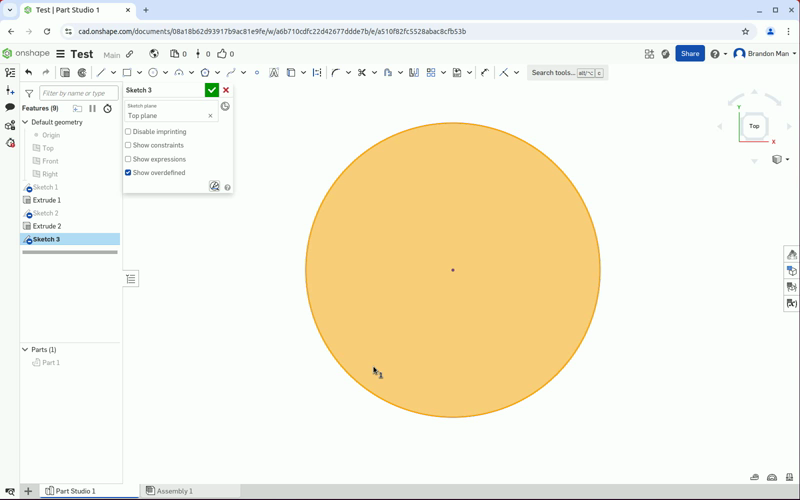
scroll(-6)
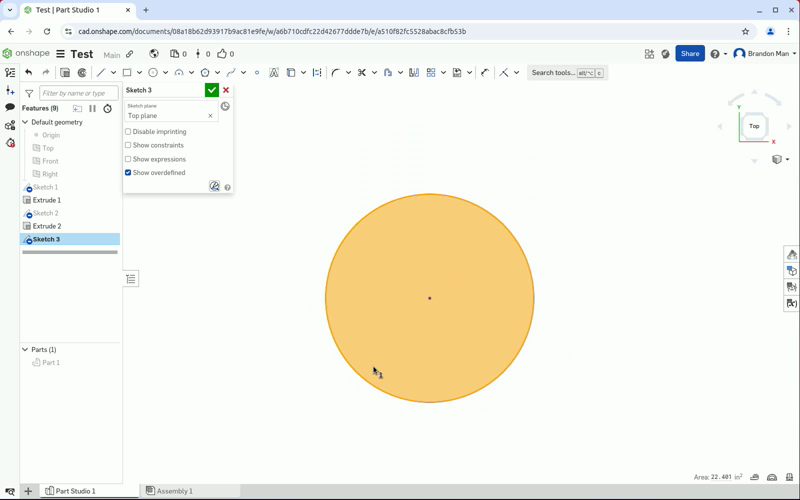
scroll(-6)
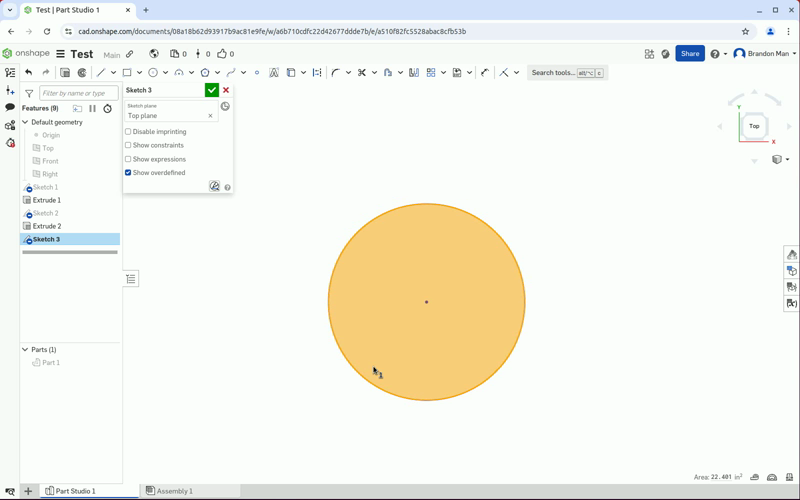
scroll(-6)
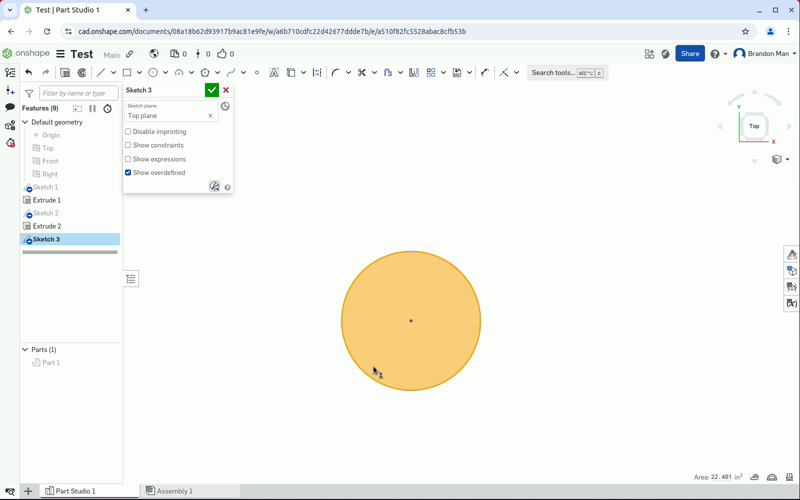
scroll(-6)
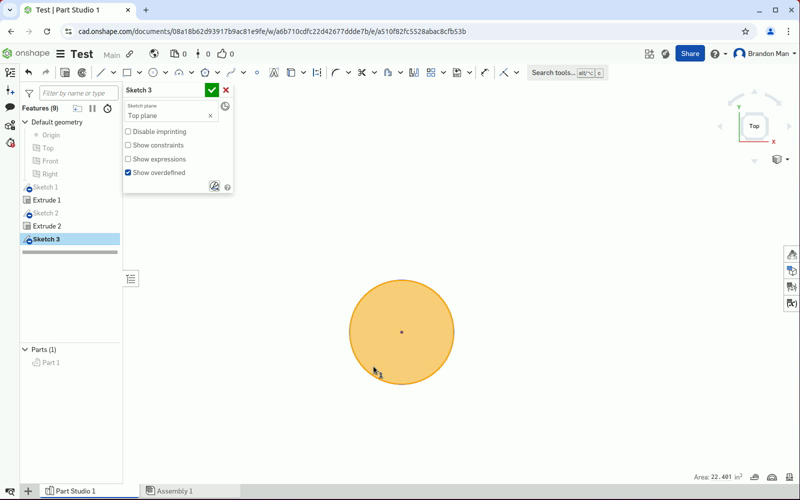
scroll(-6)
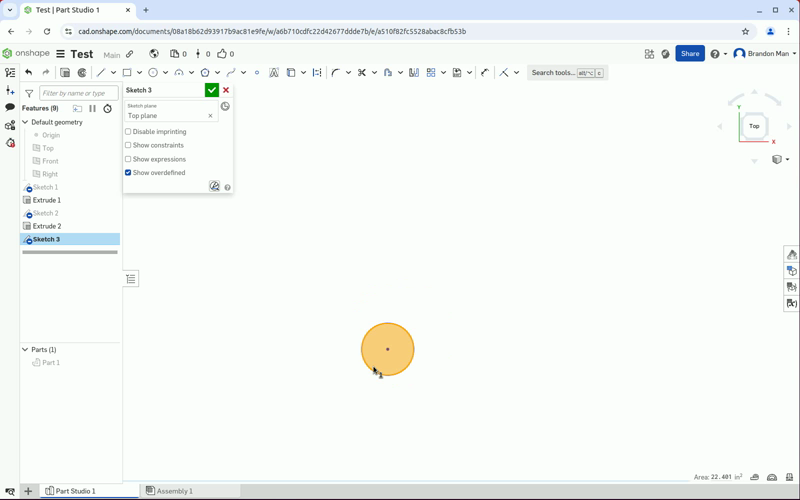
scroll(-6)
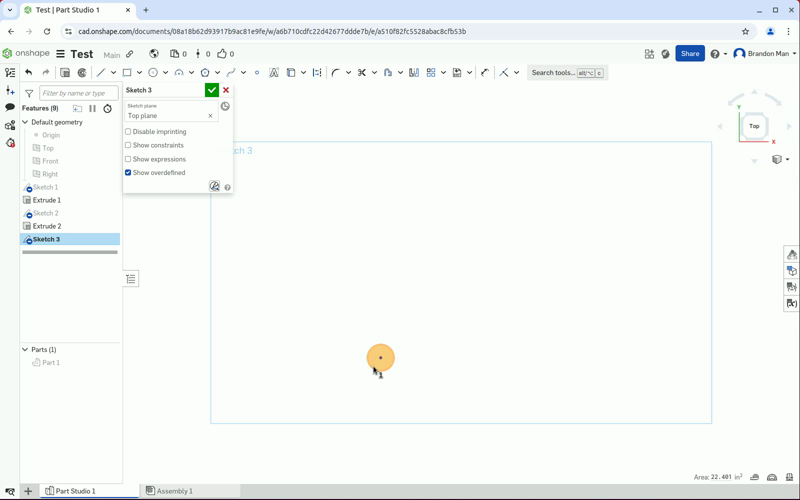
mouse_move(73, 352)
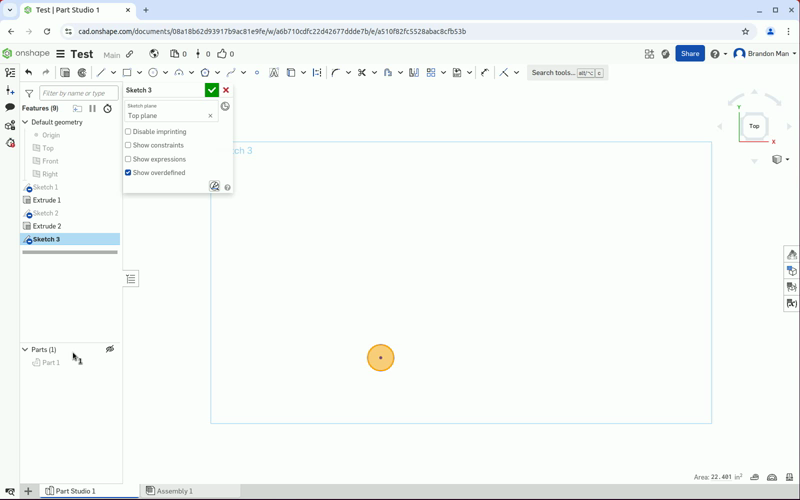
key(shift+y)
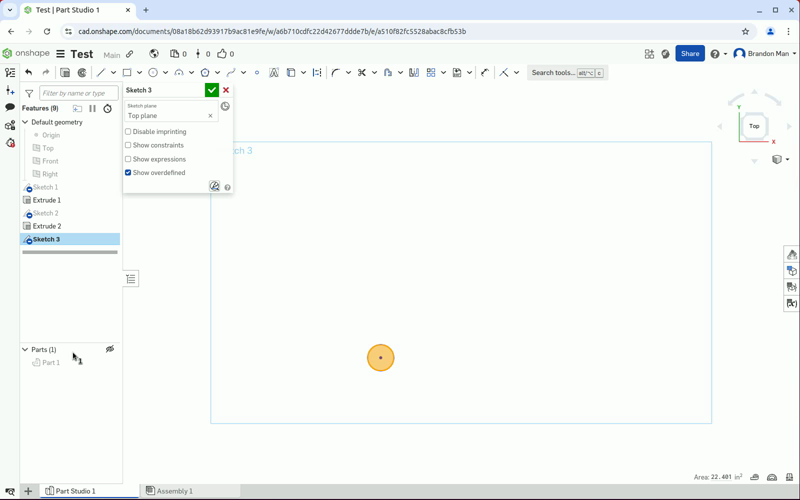
key(shift+e)
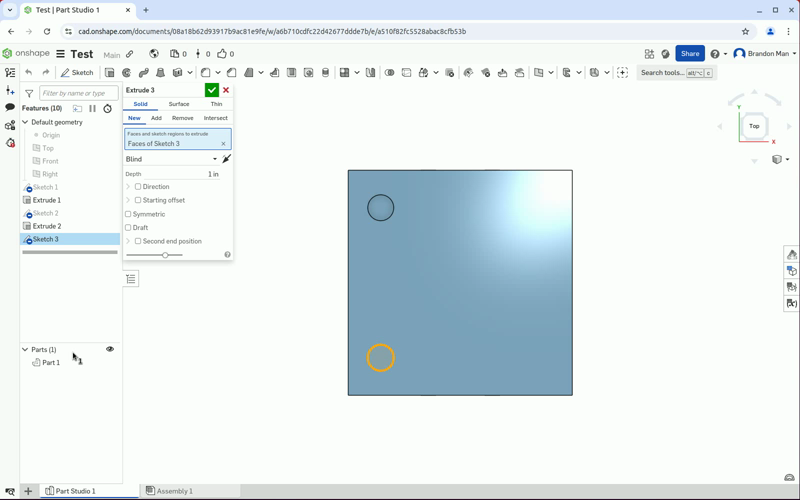
mouse_move(143, 106)
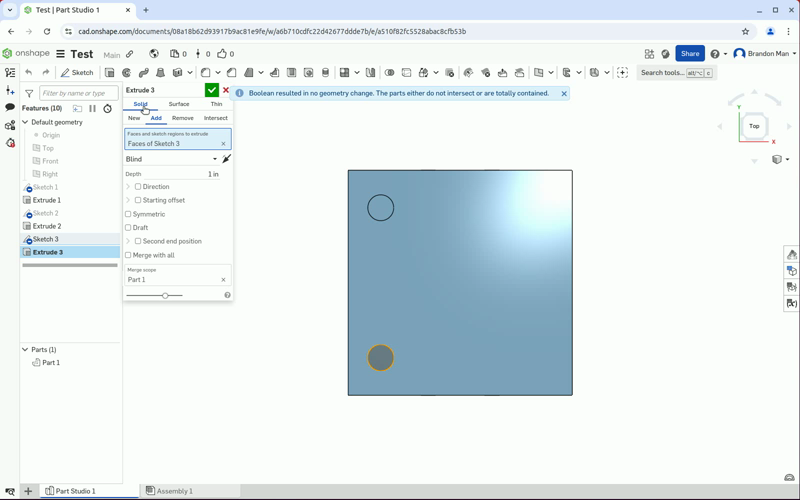
click(143, 106)
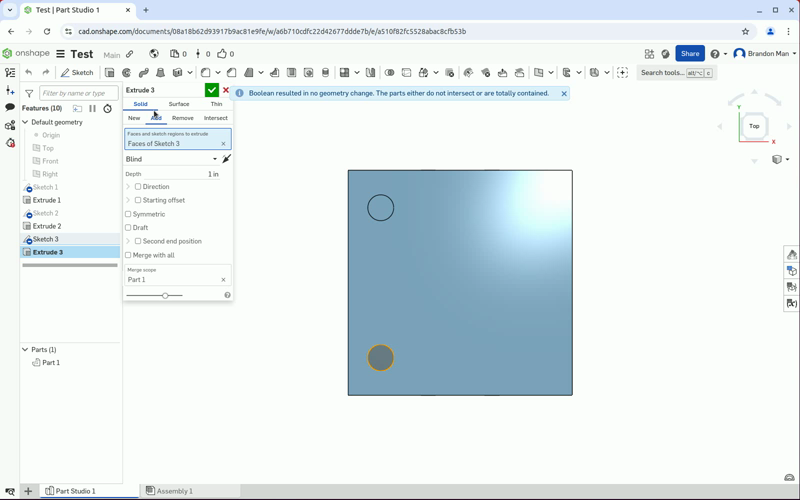
mouse_move(186, 120)
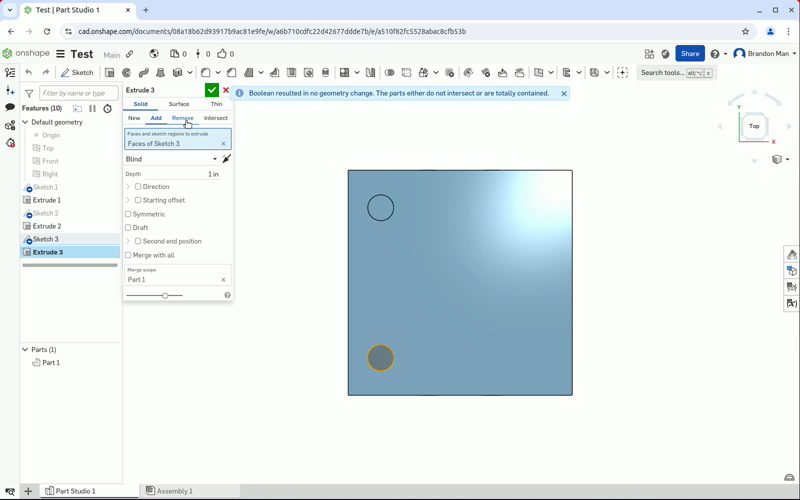
click(186, 120)
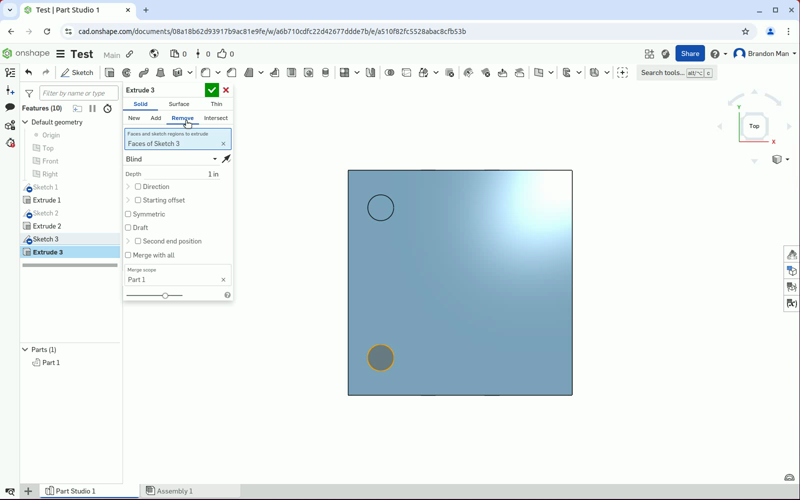
key(tab, 4)
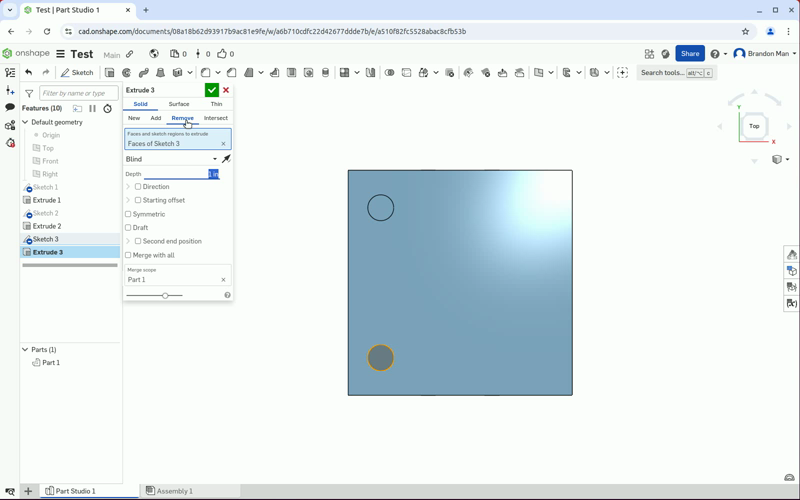
text(-25.756)
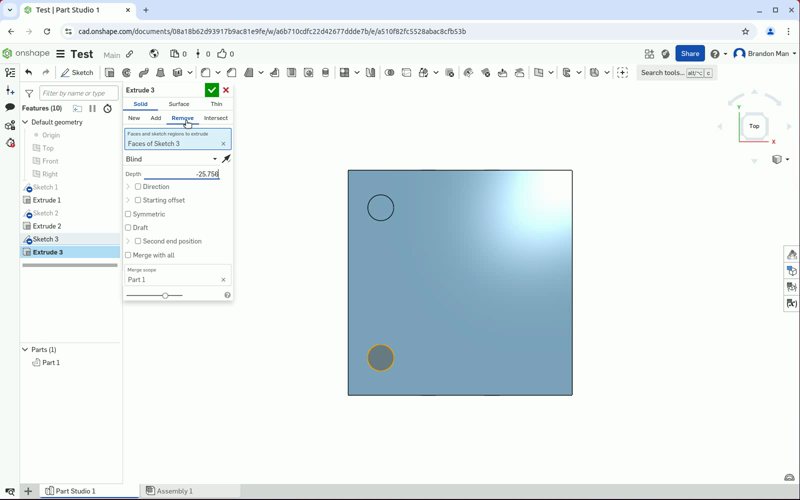
key(tab, 3)
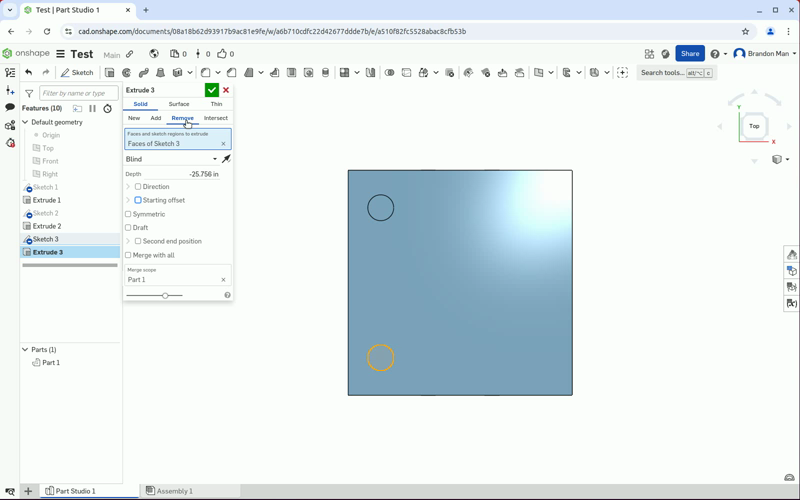
key(tab, 2)
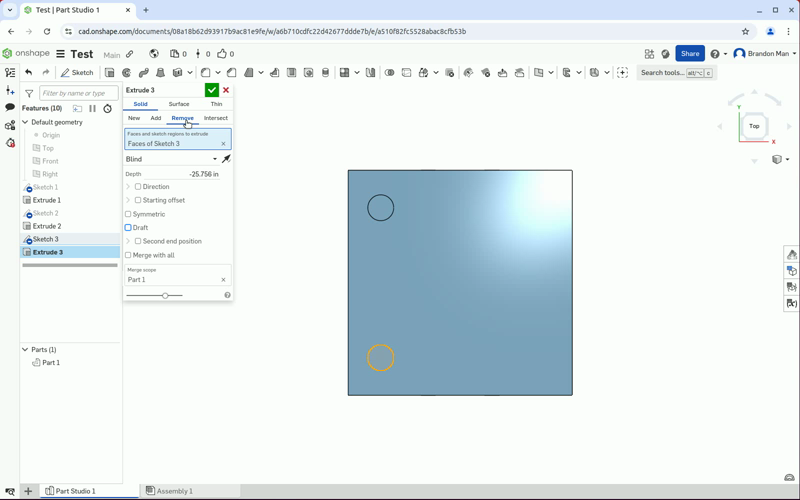
key(space)
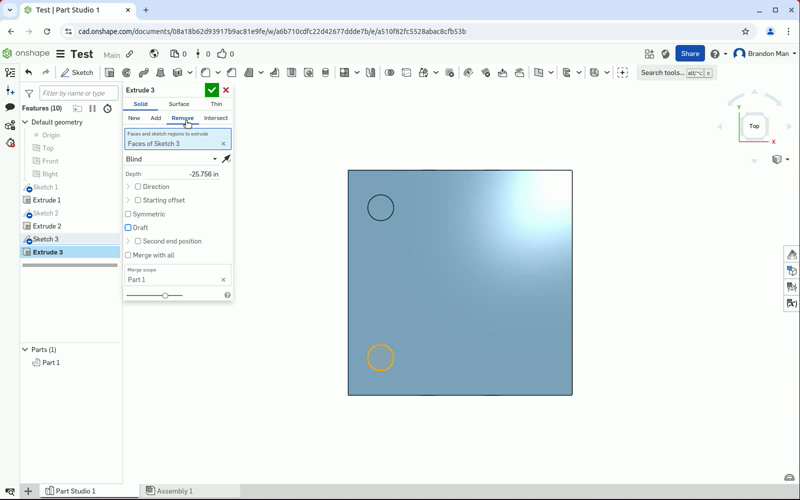
key(tab, 3)
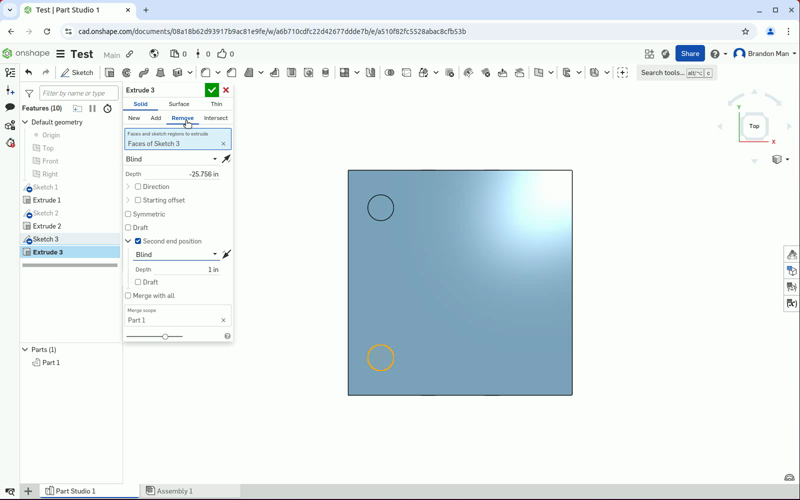
text(12.276)
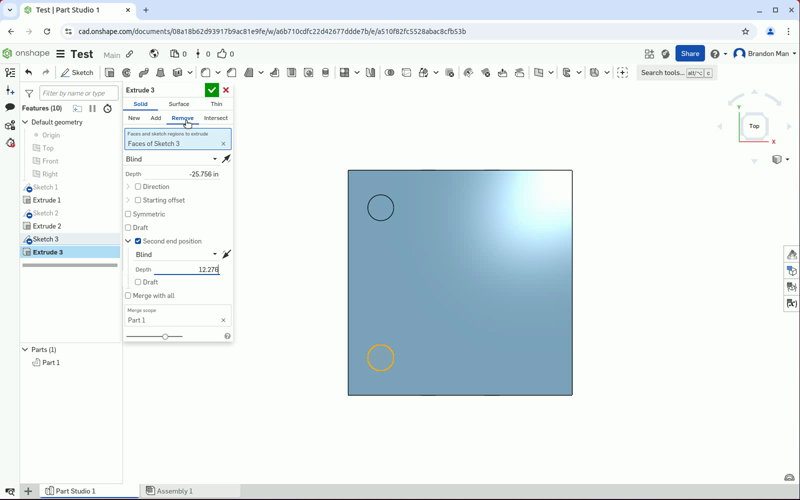
key(tab, 2)
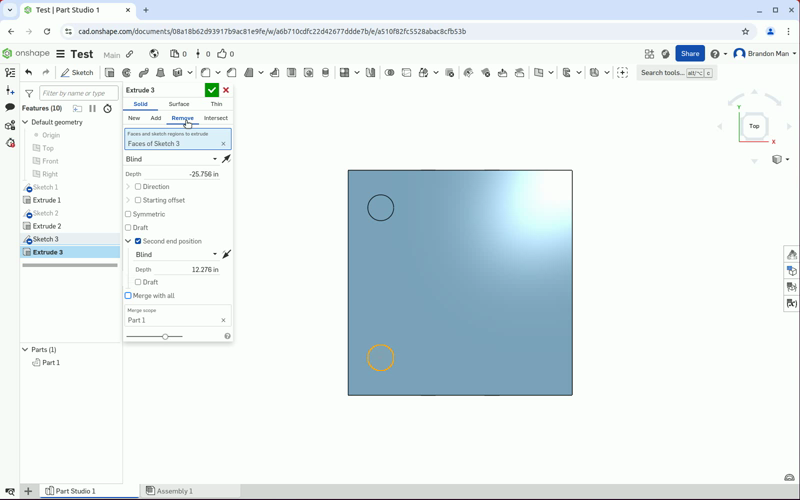
key(space)
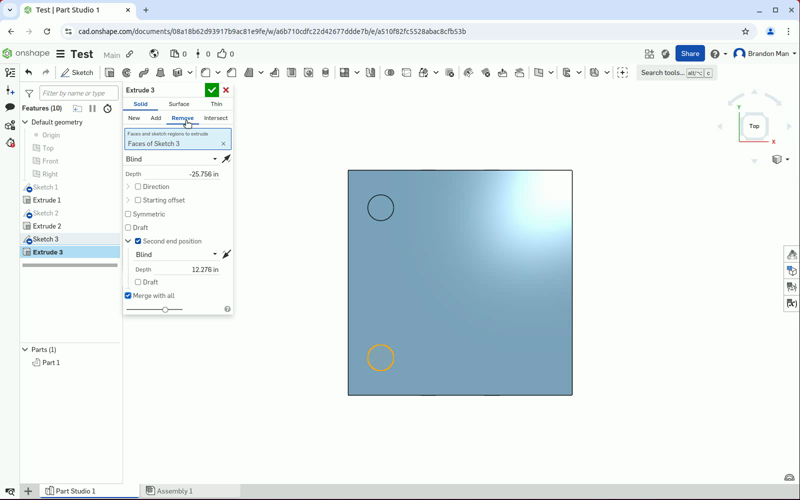
key(enter)
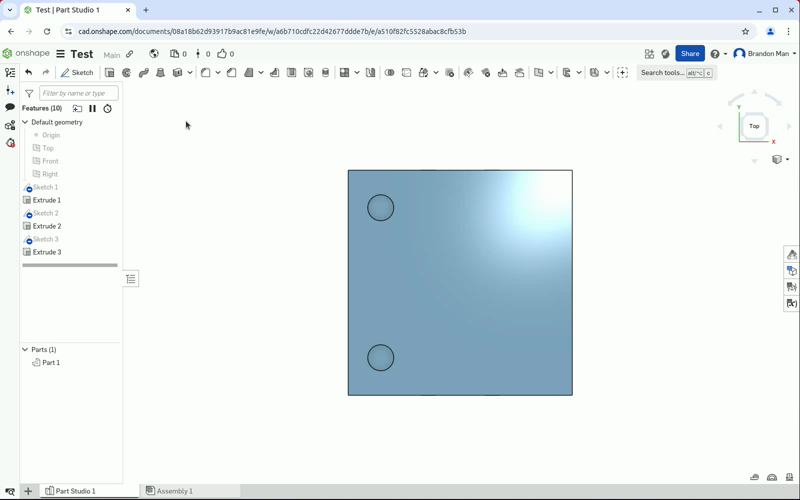
key(shift+h)
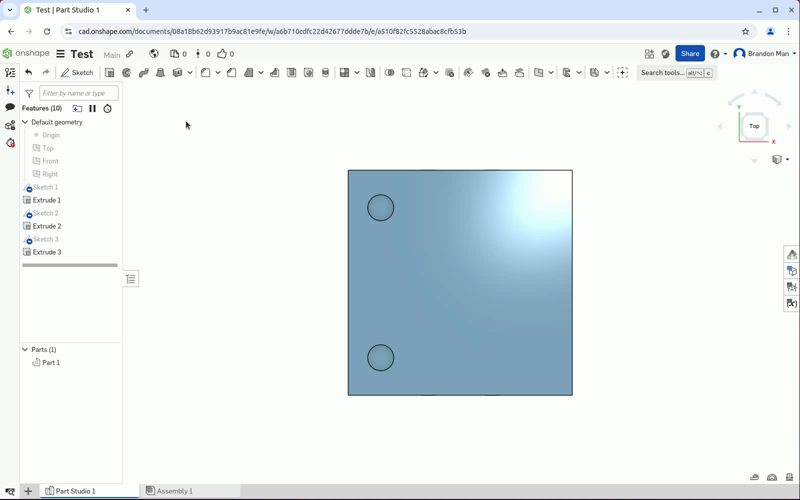
key(shift+h)
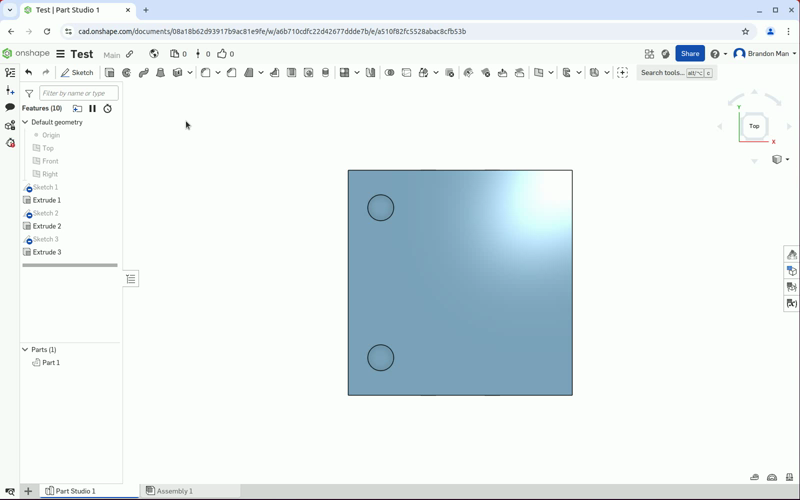
mouse_move(73, 189)
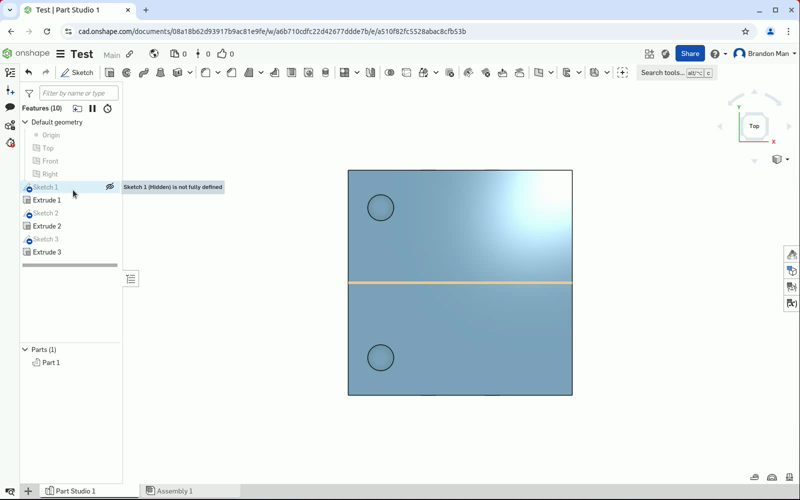
click(73, 189)
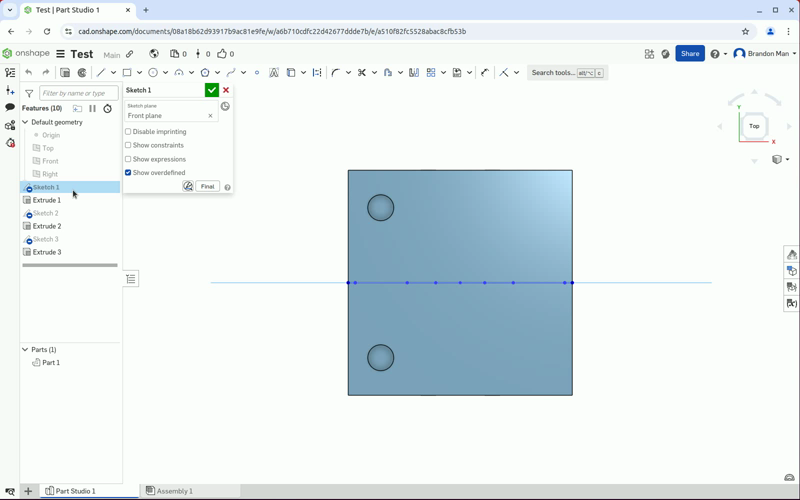
mouse_move(229, 92)
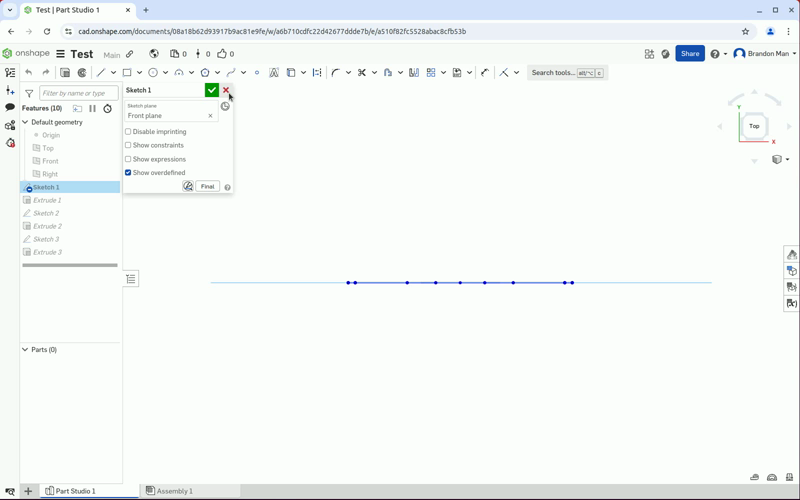
click(229, 92)
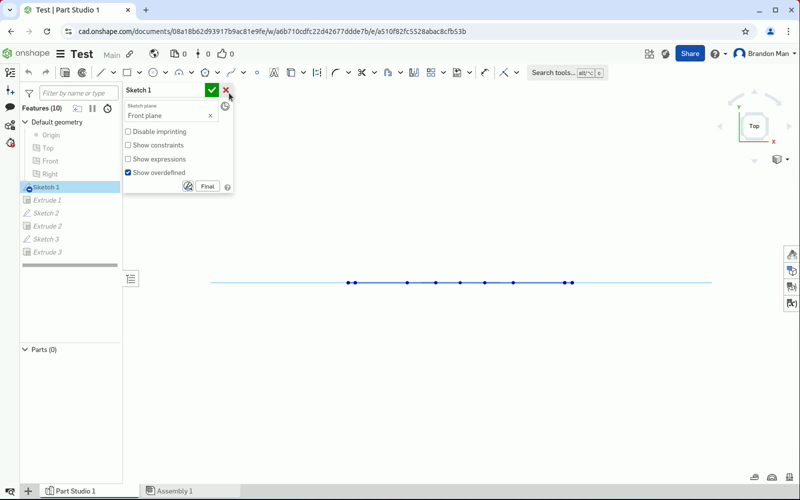
key(shift+s)
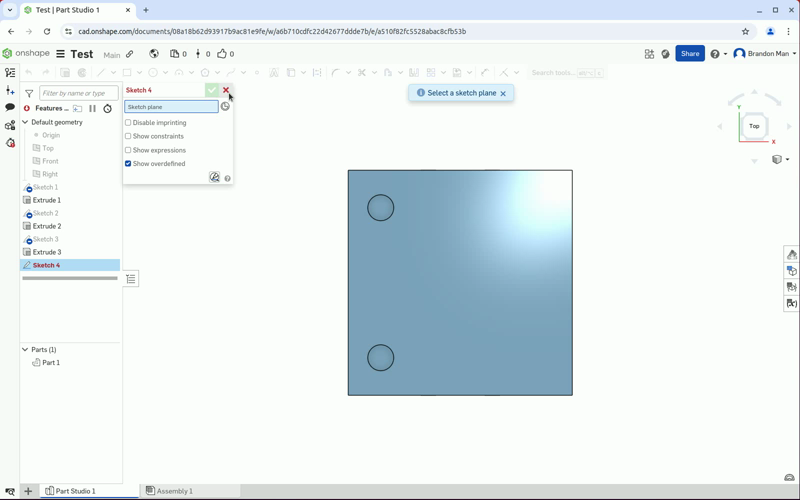
mouse_move(73, 150)
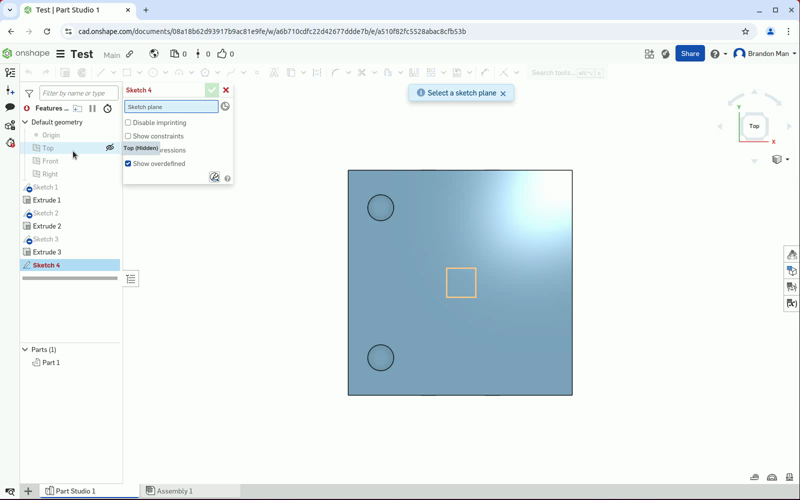
click(73, 150)
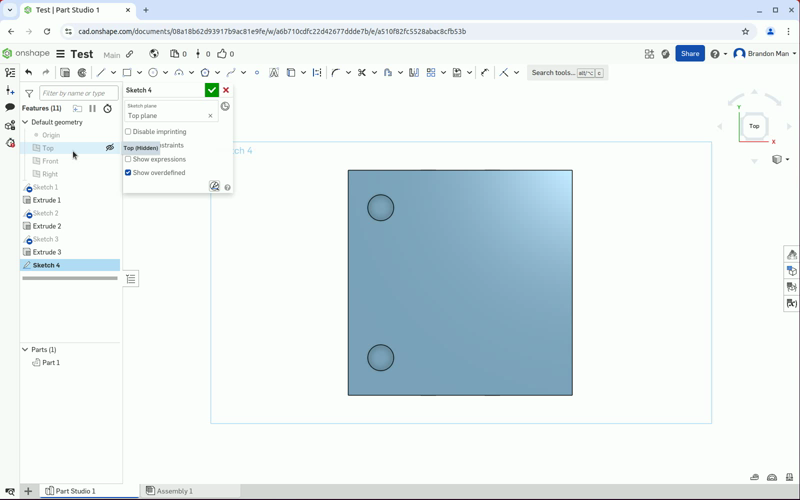
mouse_move(73, 352)
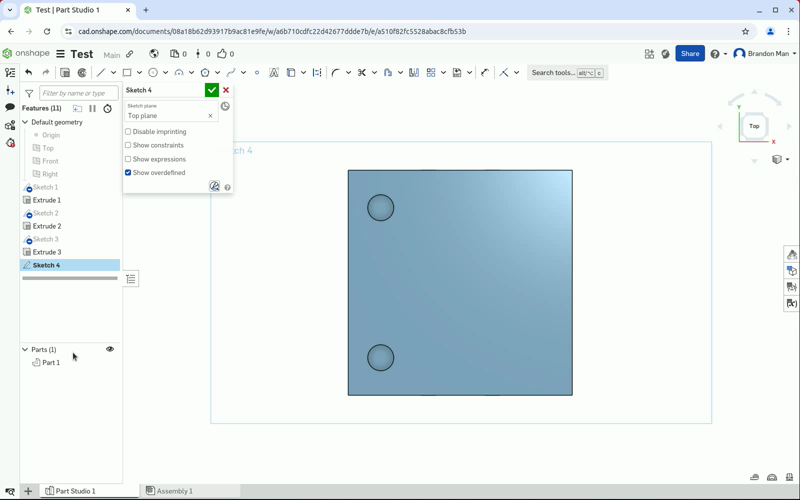
key(y)
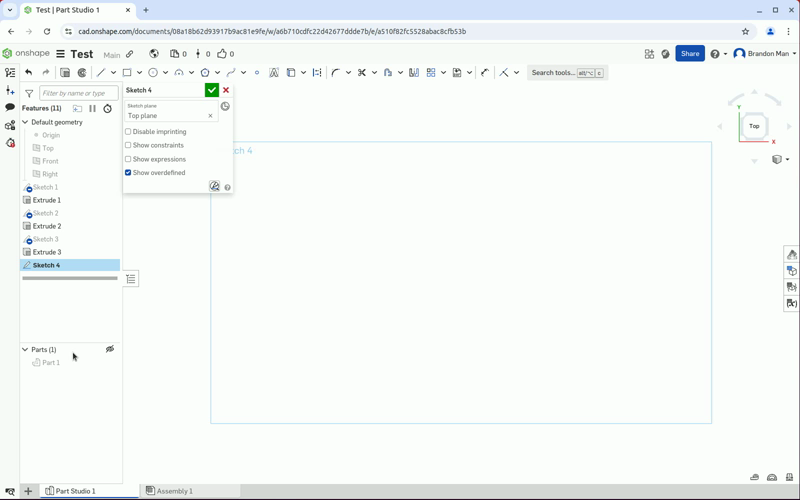
key(c)
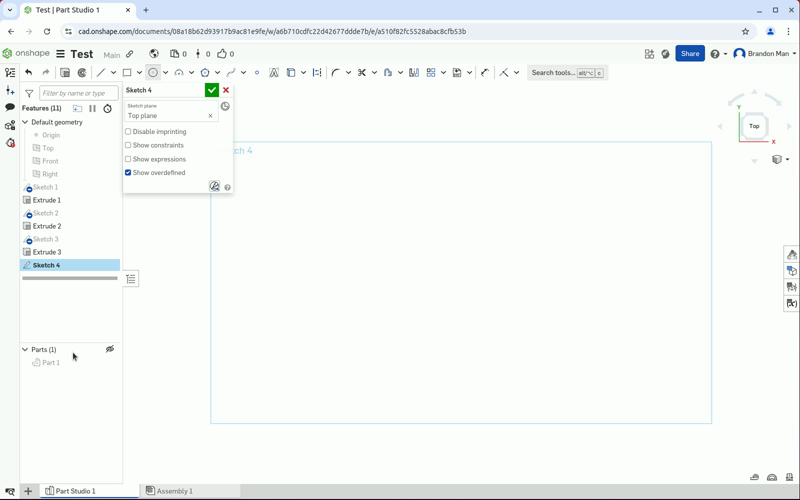
key_down(shift)
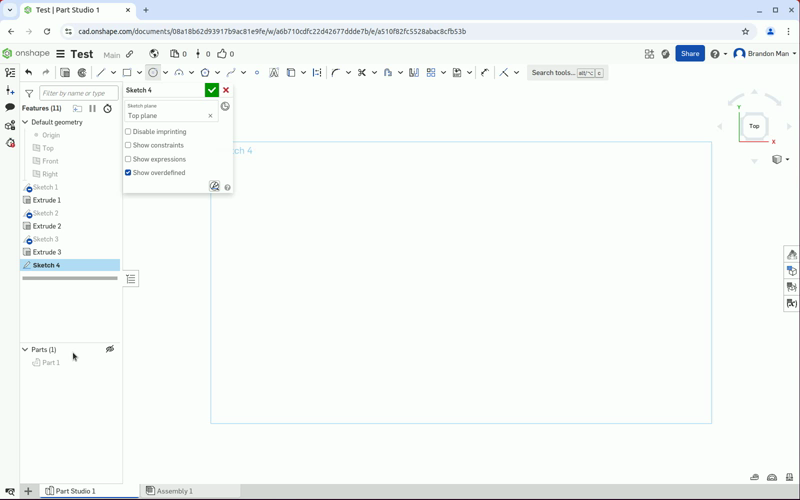
mouse_move(541, 207)
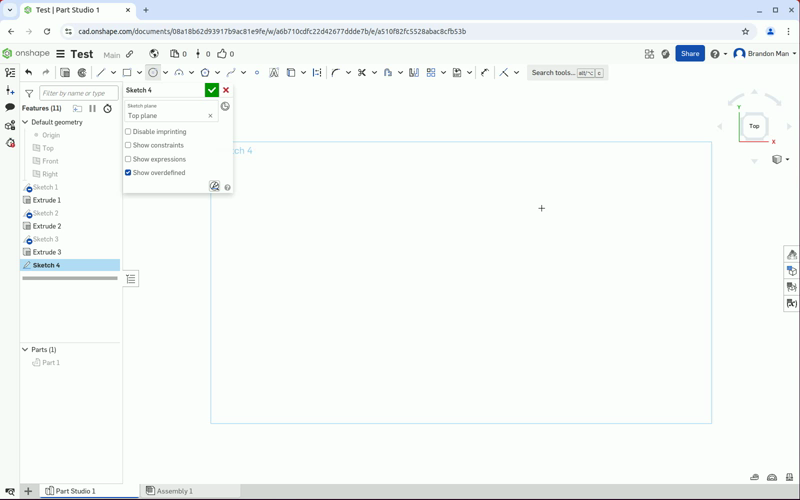
click(541, 207)
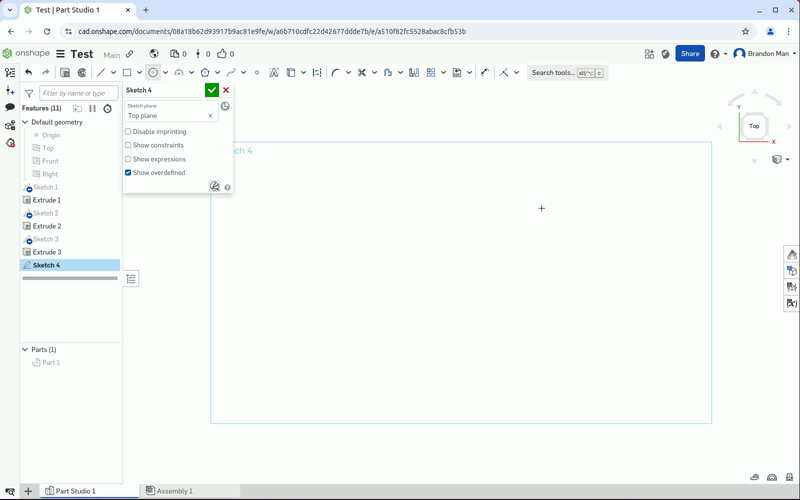
key_up(shift)
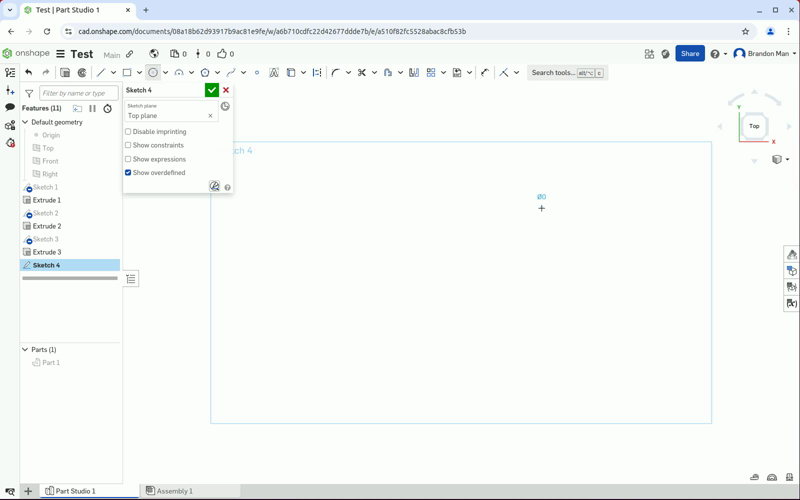
mouse_move(554, 207)
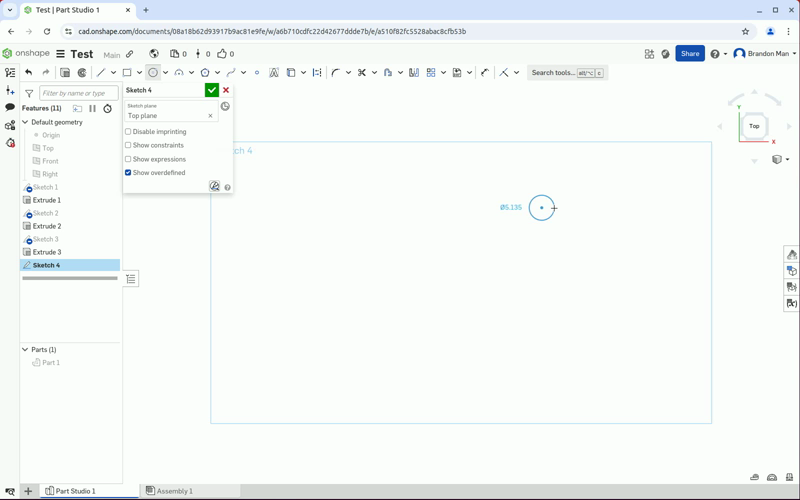
click(554, 207)
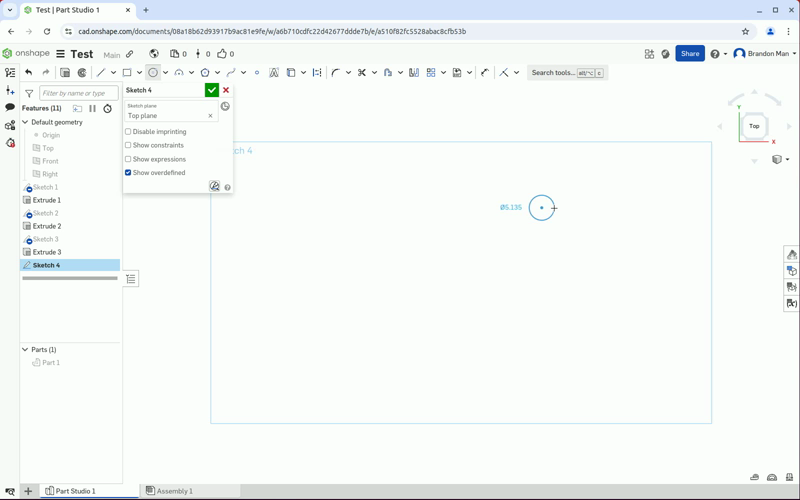
key(esc)
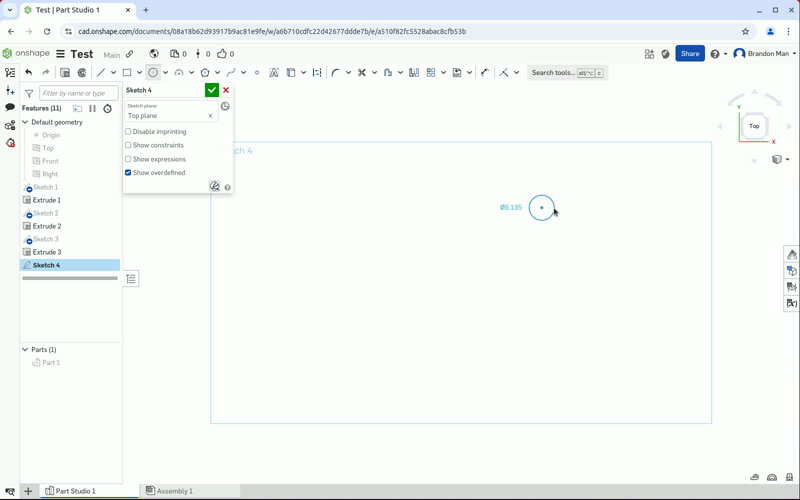
mouse_move(533, 213)
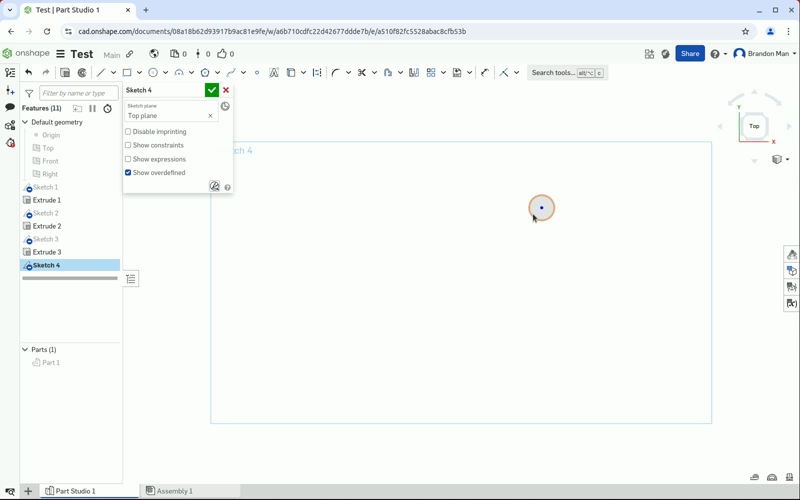
scroll(6)
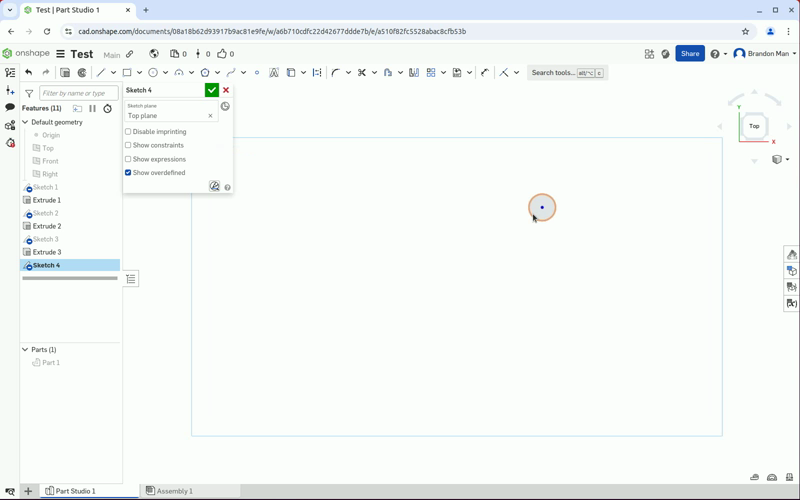
scroll(6)
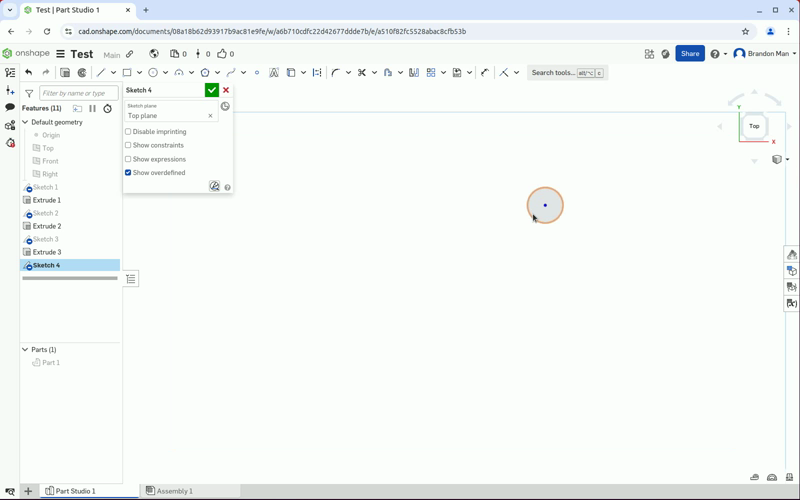
scroll(6)
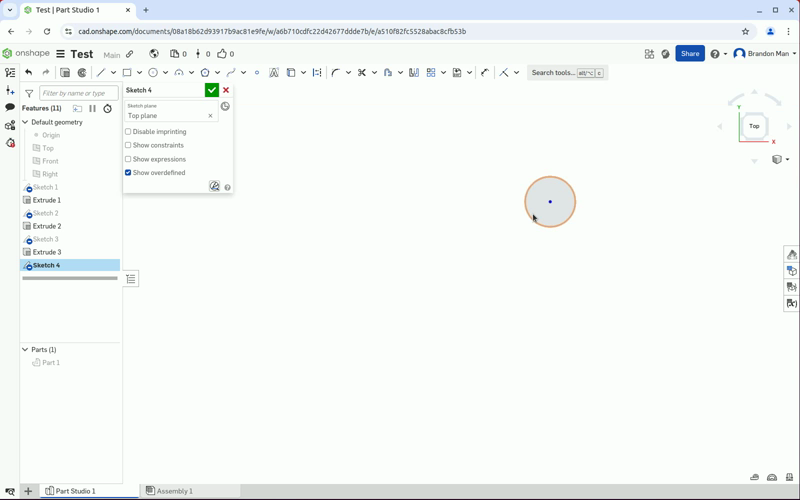
scroll(6)
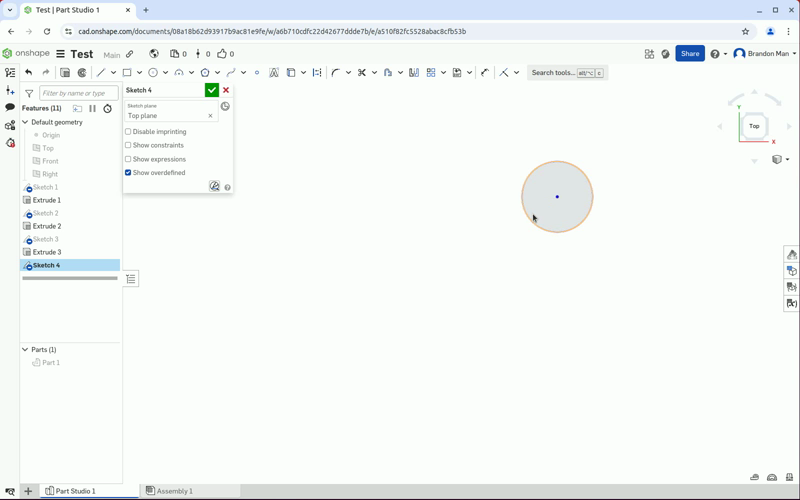
scroll(6)
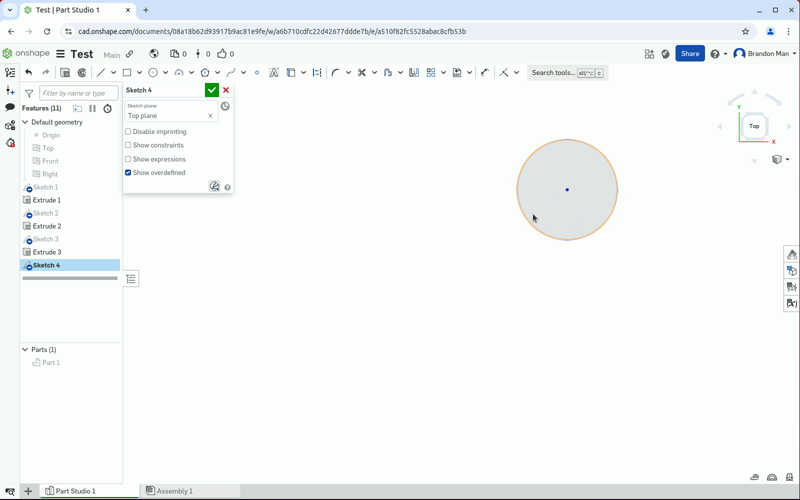
scroll(6)
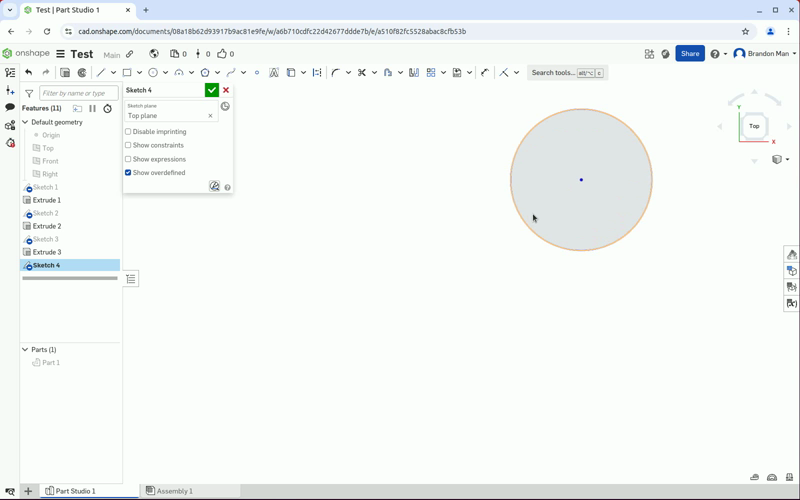
scroll(6)
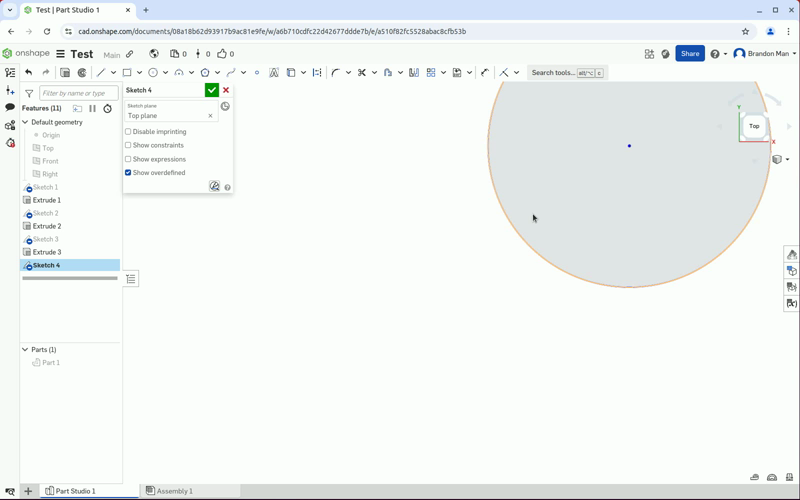
click(533, 213)
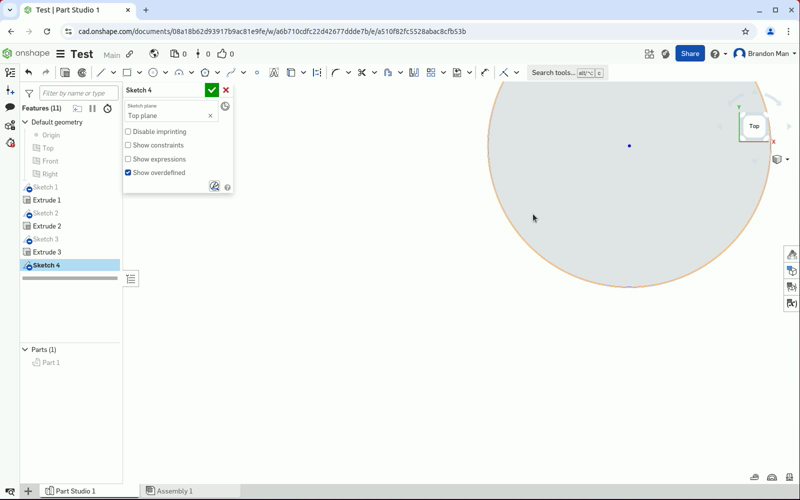
scroll(-6)
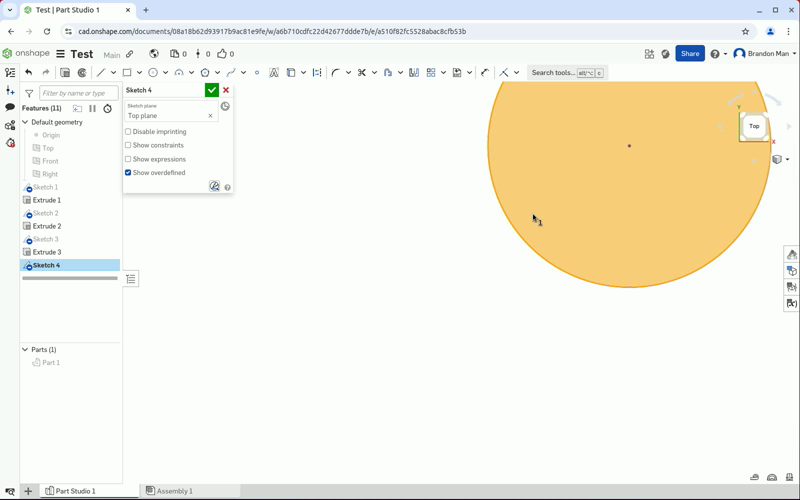
scroll(-6)
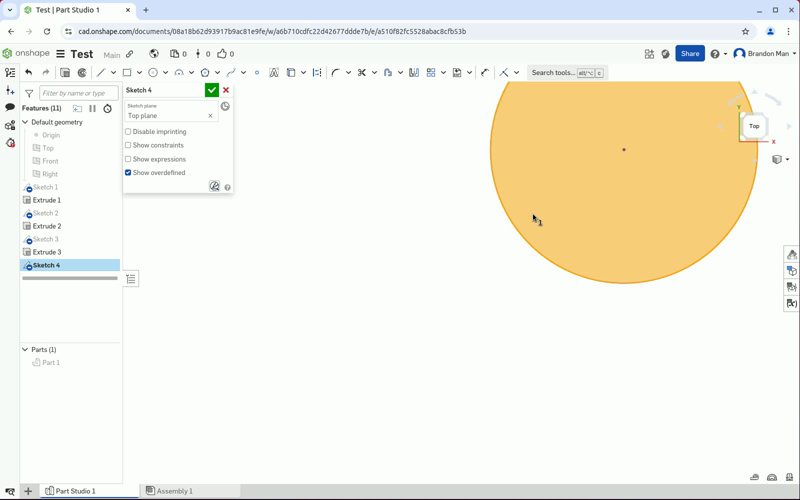
scroll(-6)
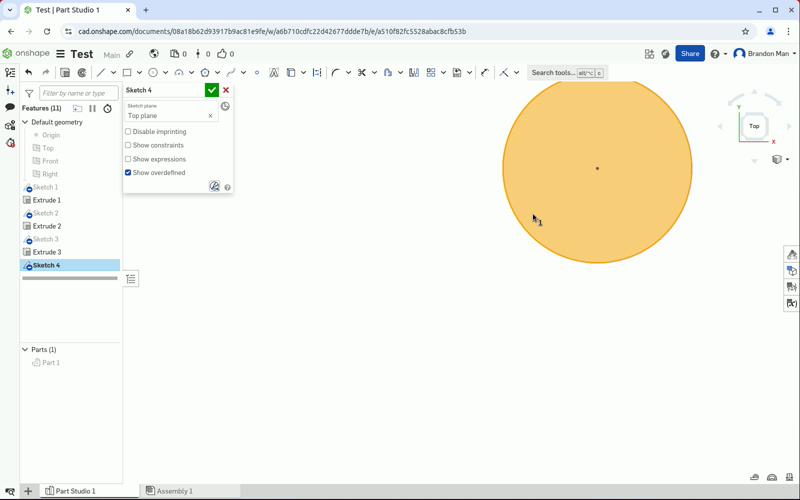
scroll(-6)
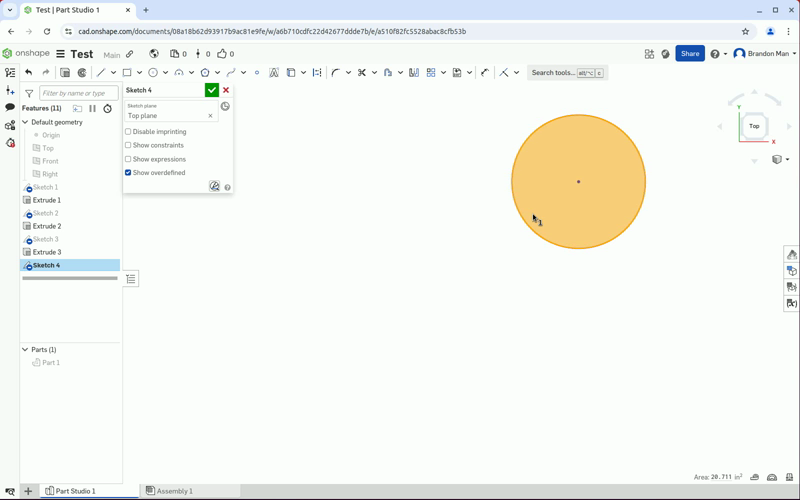
scroll(-6)
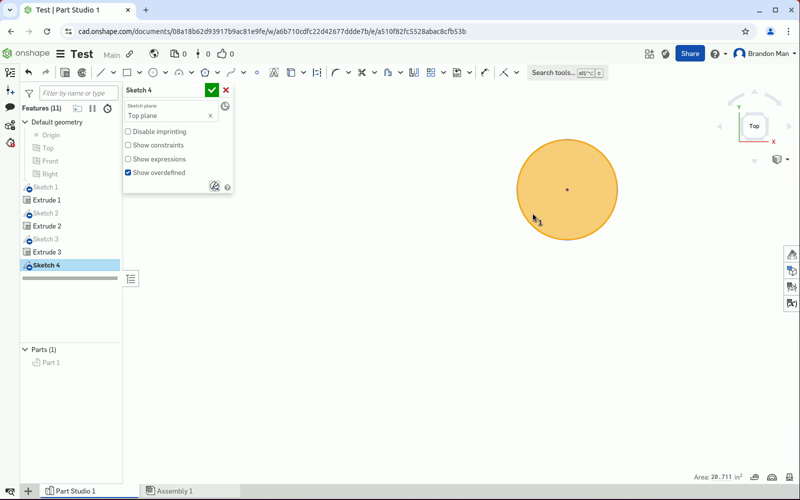
scroll(-6)
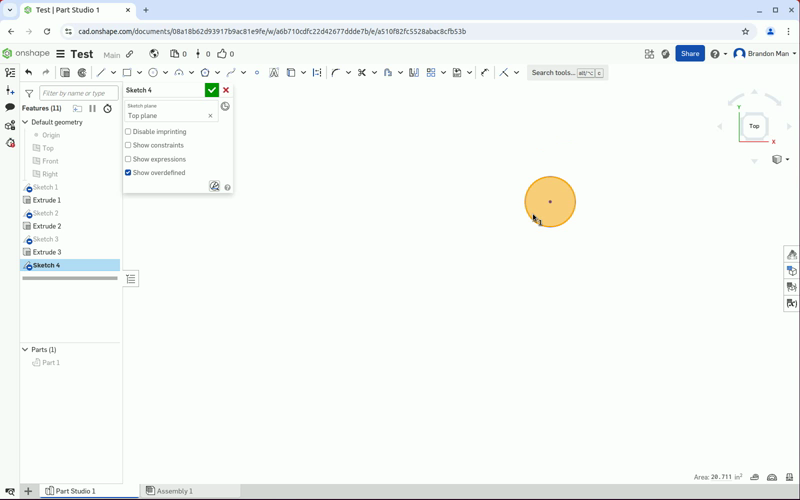
scroll(-6)
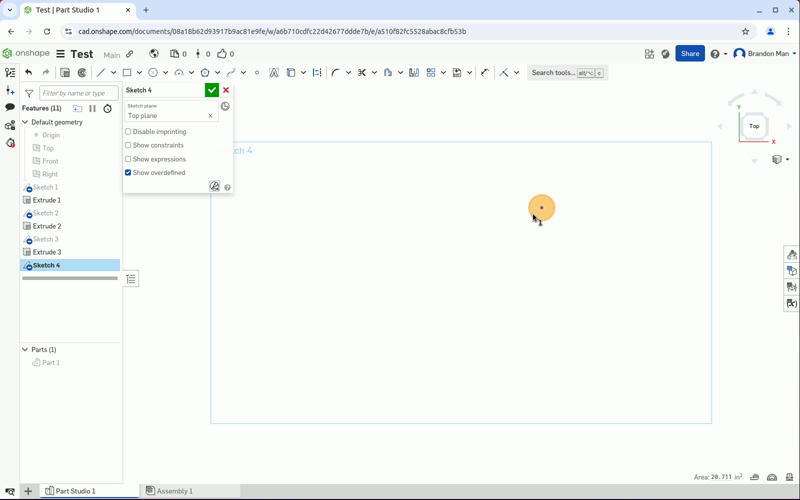
mouse_move(73, 352)
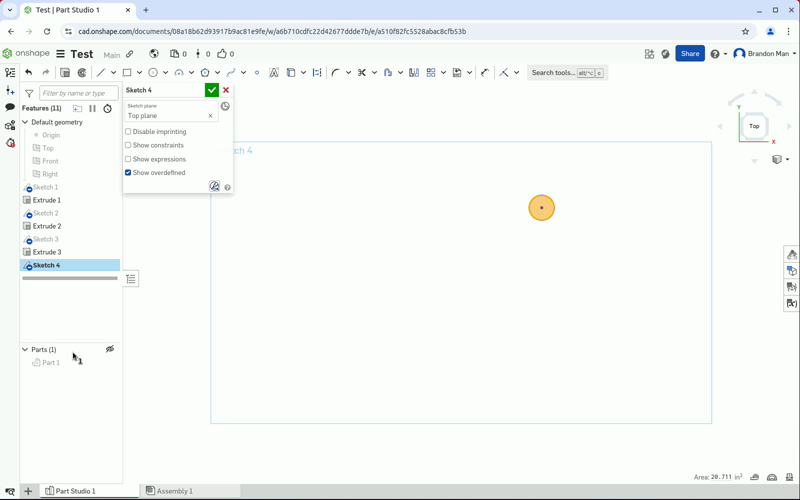
key(shift+y)
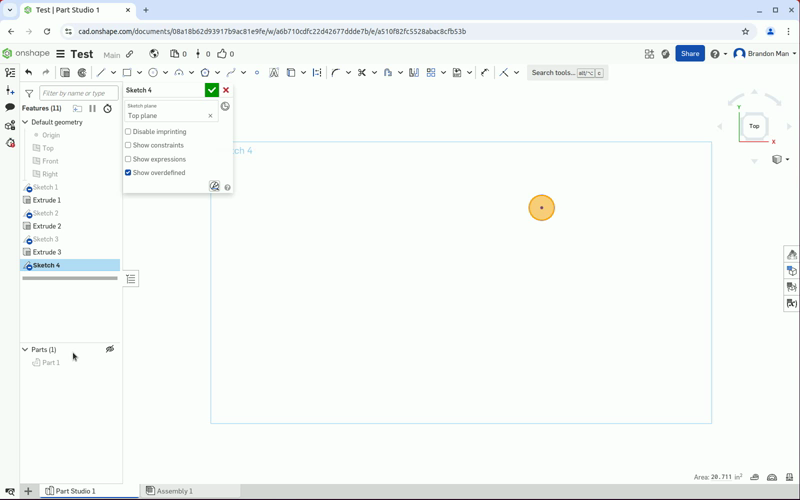
key(shift+e)
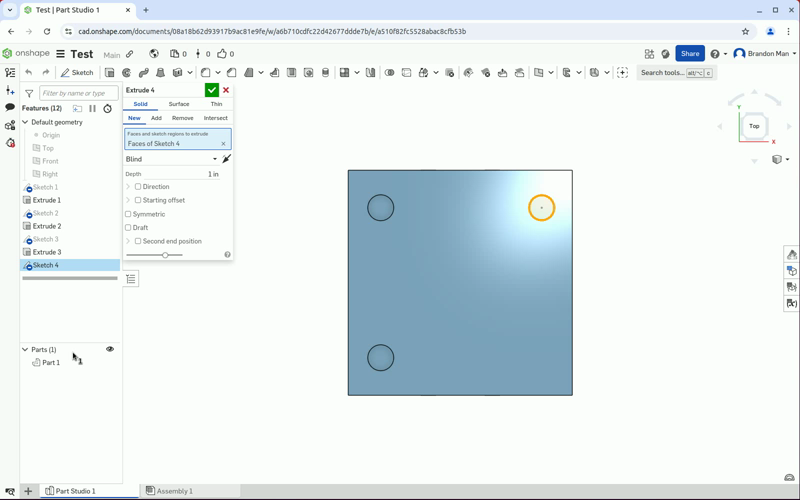
mouse_move(143, 106)
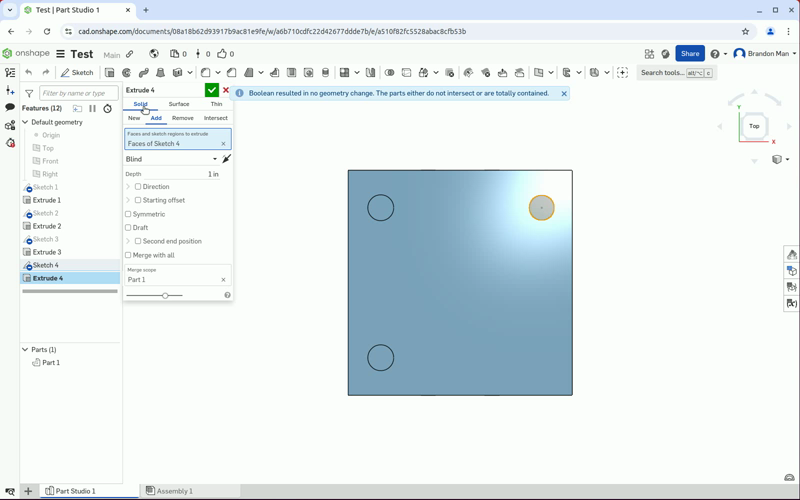
click(143, 106)
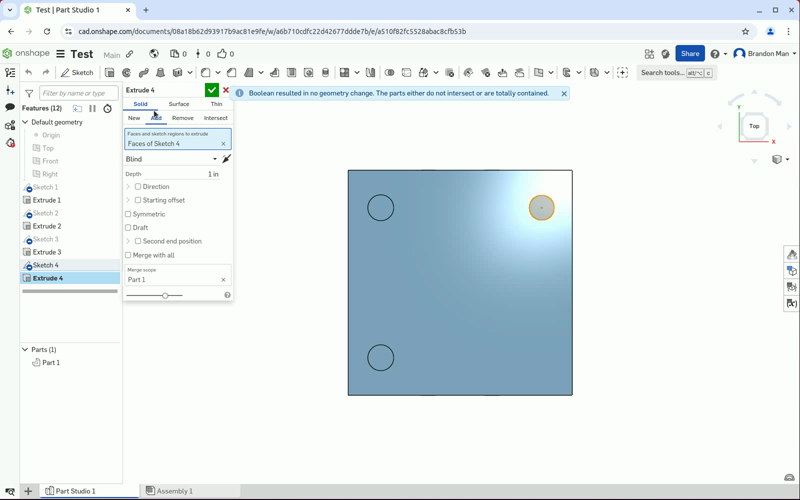
mouse_move(186, 120)
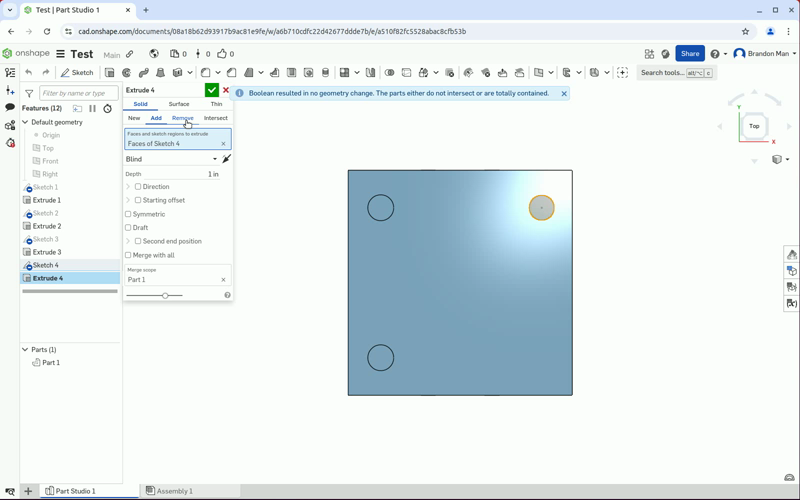
click(186, 120)
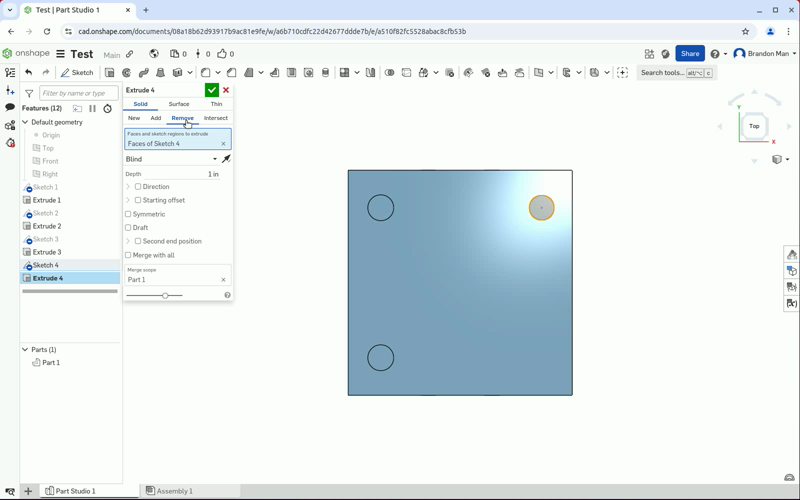
key(tab, 4)
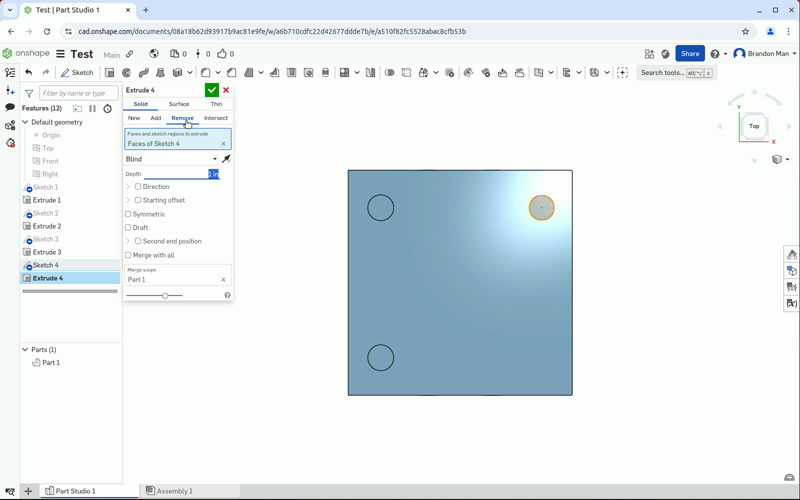
text(-25.756)
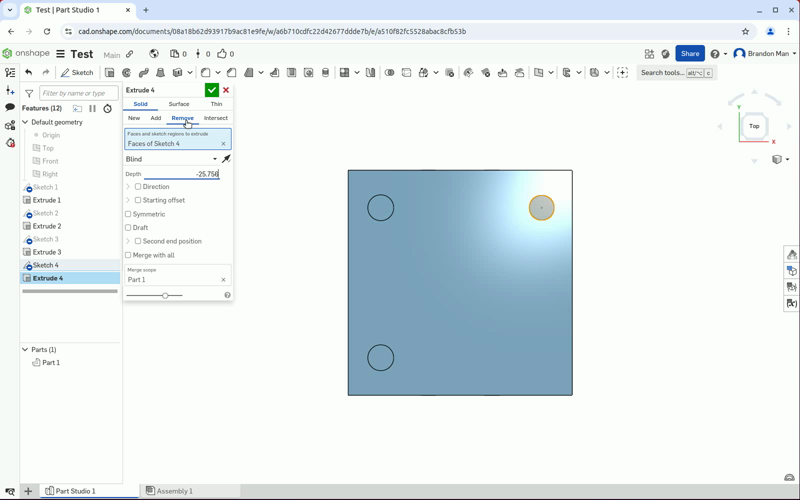
key(tab, 3)
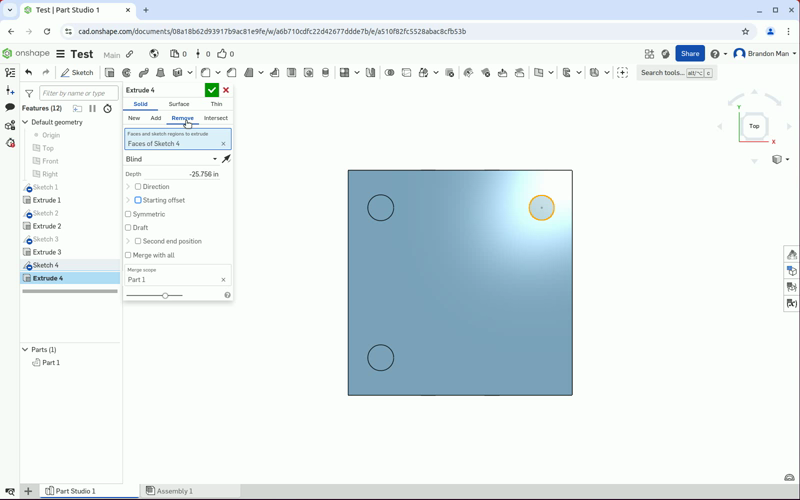
key(tab, 2)
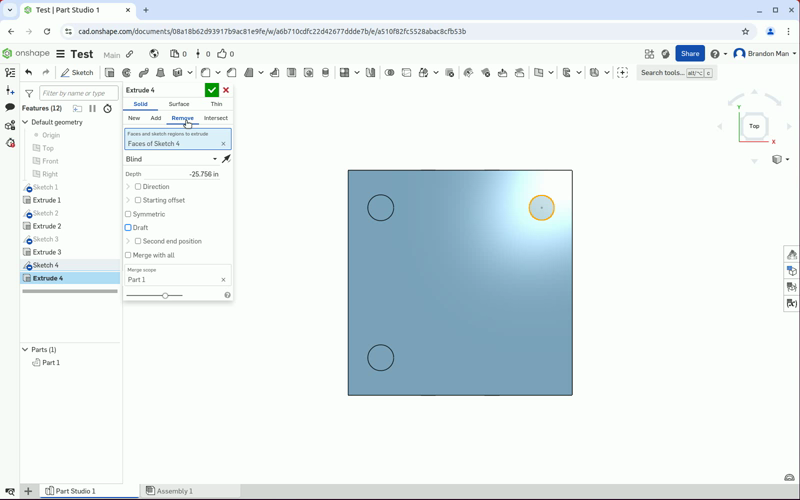
key(space)
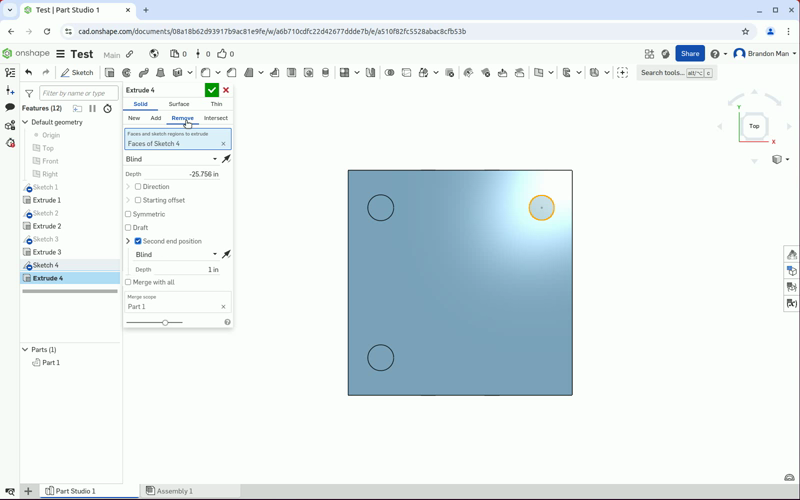
key(tab, 3)
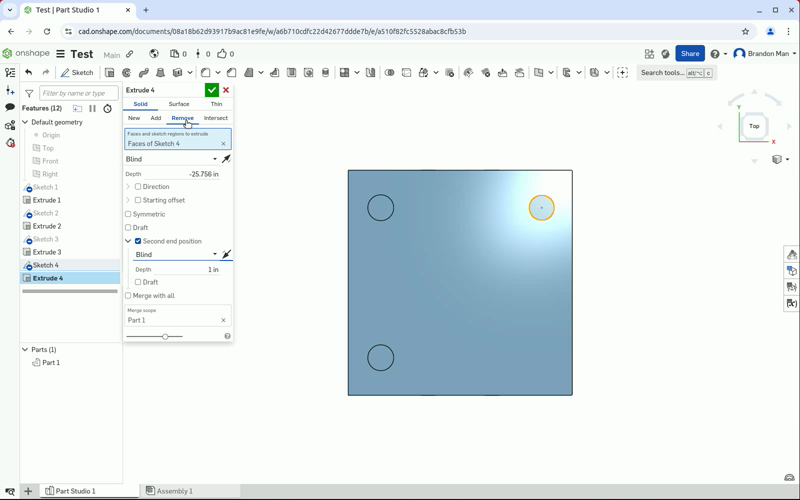
text(12.276)
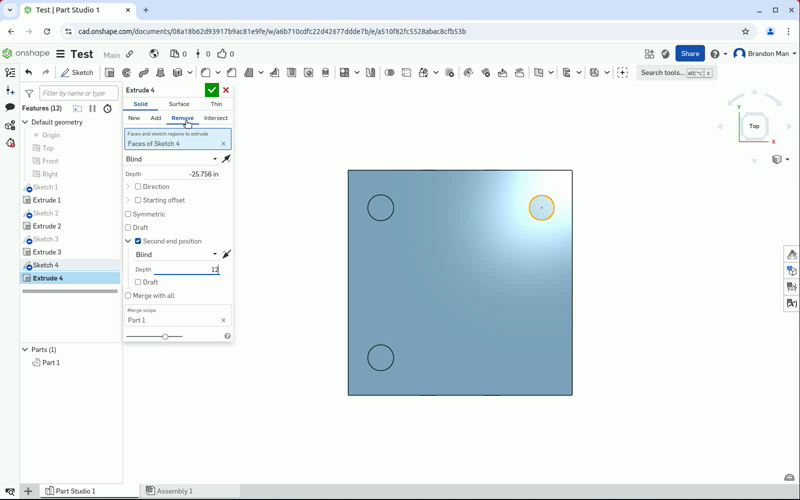
key(tab, 2)
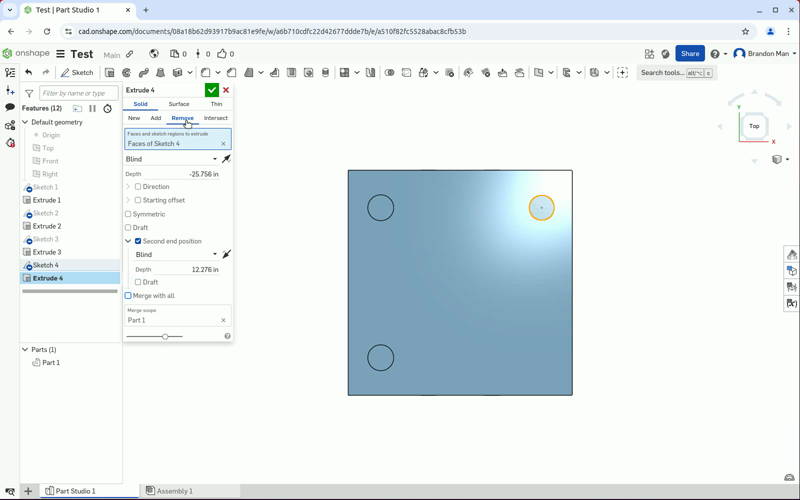
key(space)
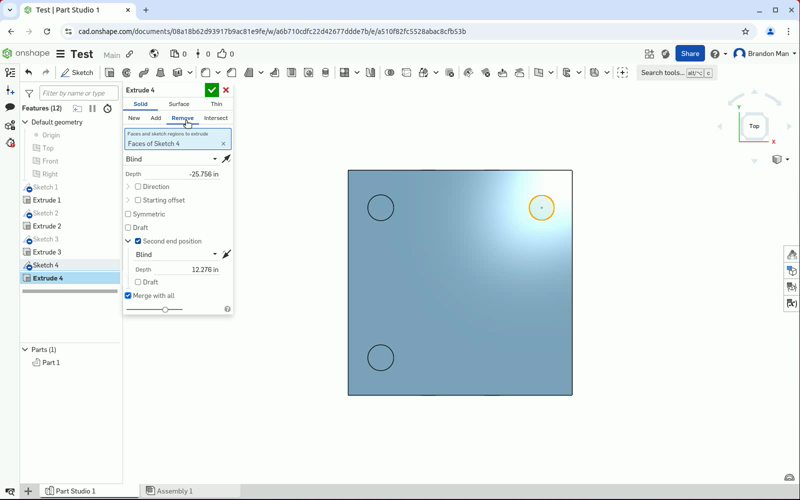
key(enter)
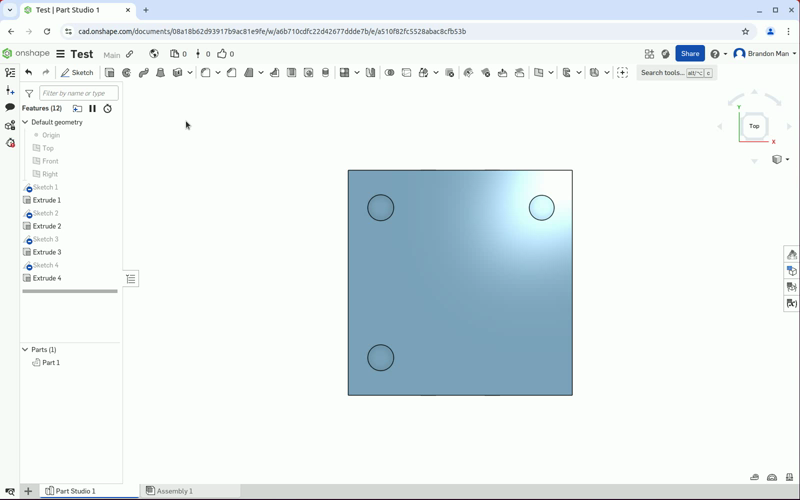
key(shift+h)
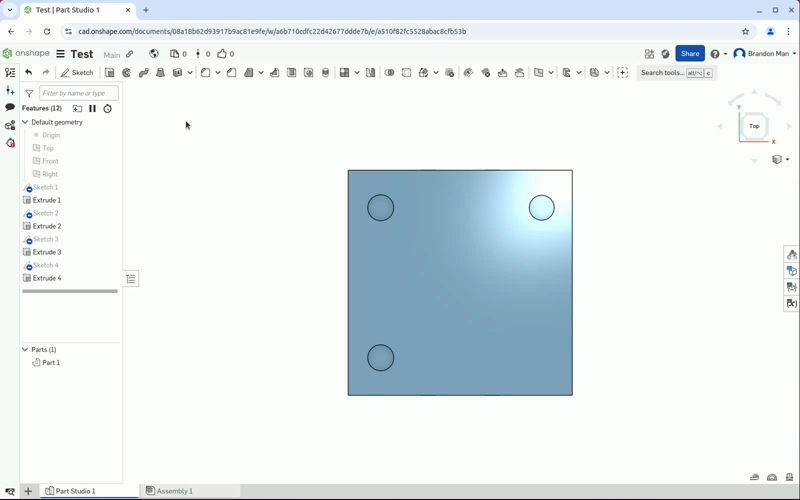
key(shift+h)
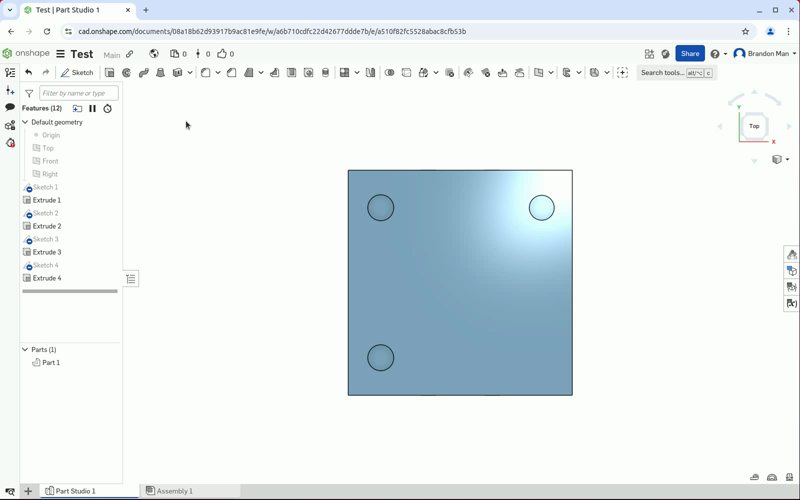
mouse_move(73, 189)
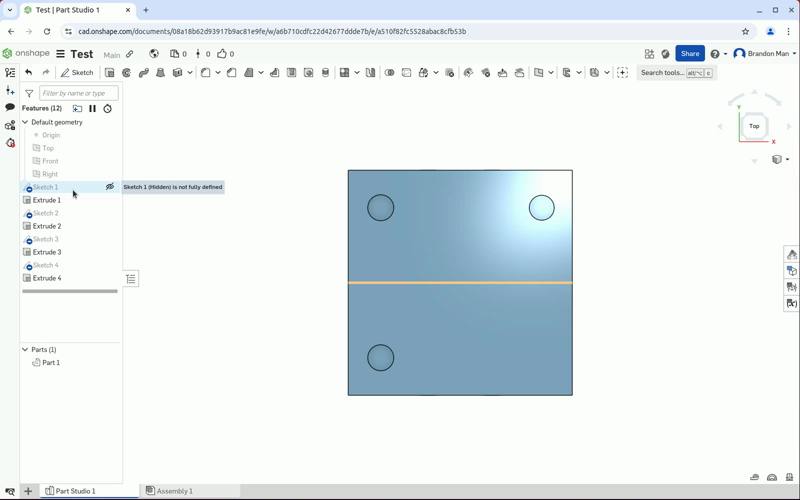
click(73, 189)
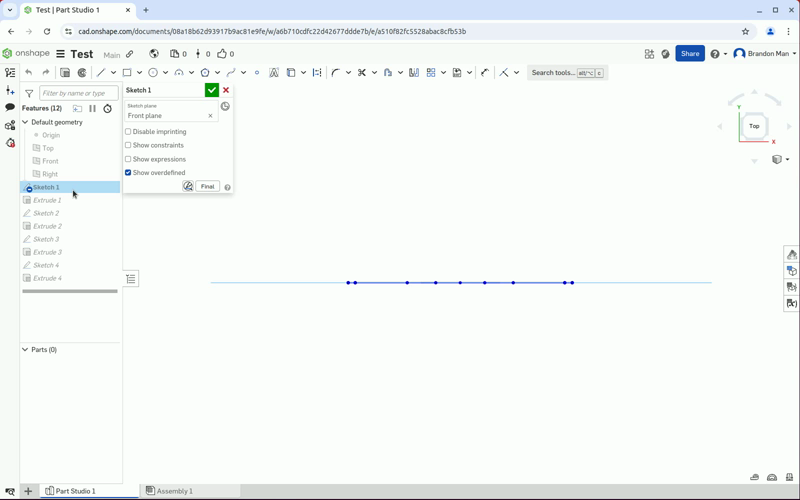
mouse_move(229, 92)
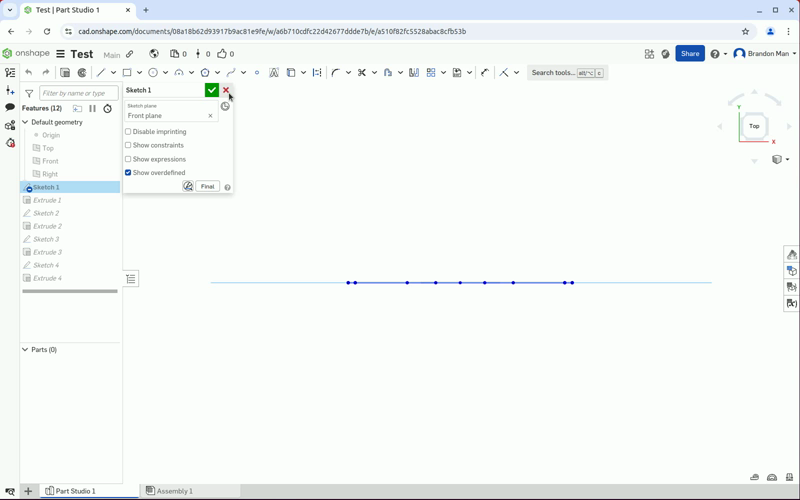
click(229, 92)
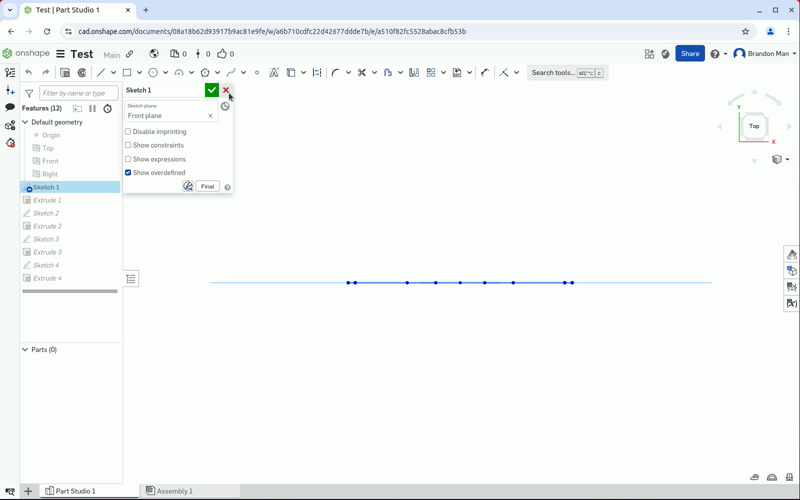
key(shift+s)
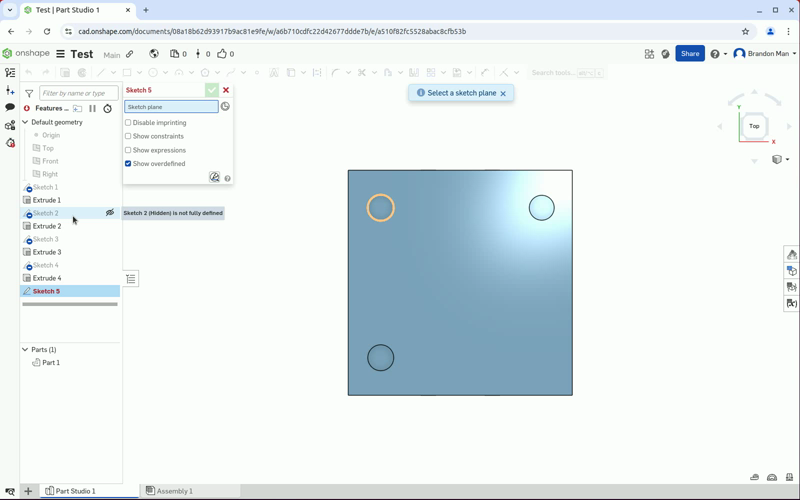
scroll(3)
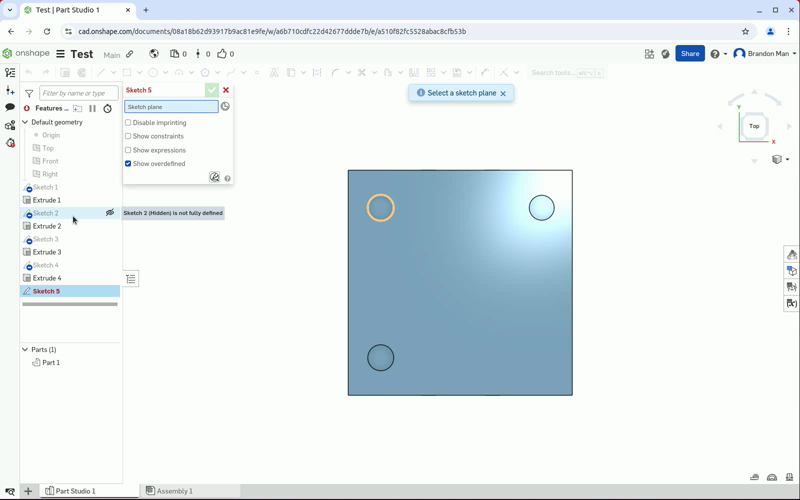
mouse_move(73, 150)
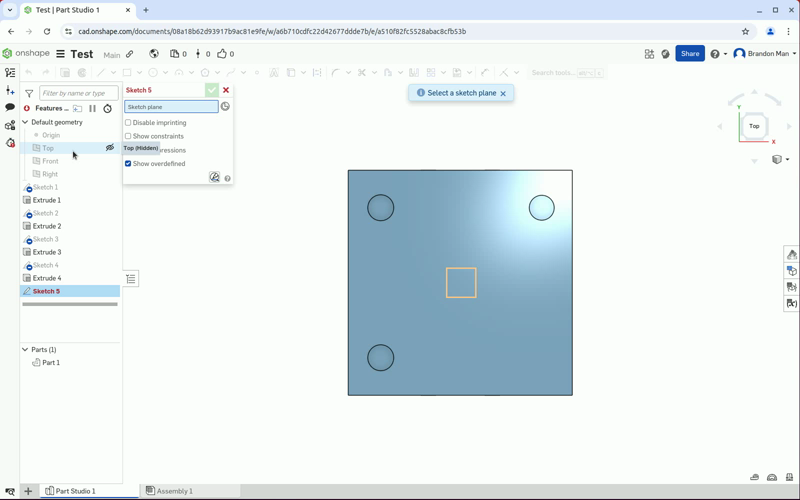
click(73, 150)
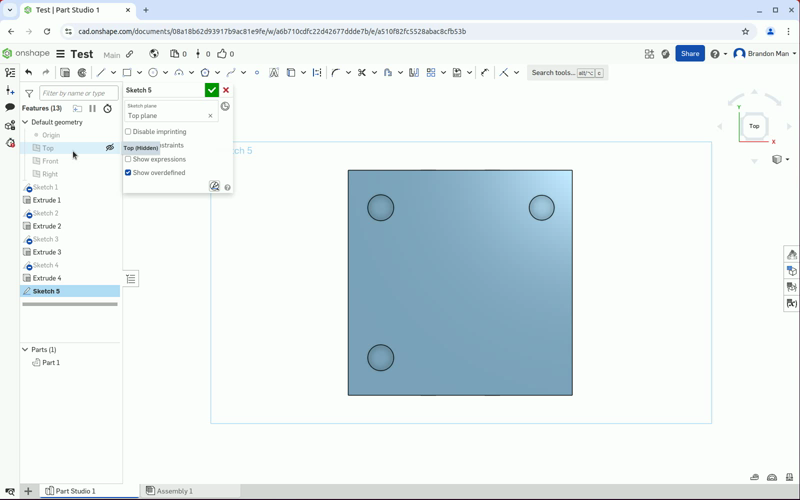
mouse_move(73, 352)
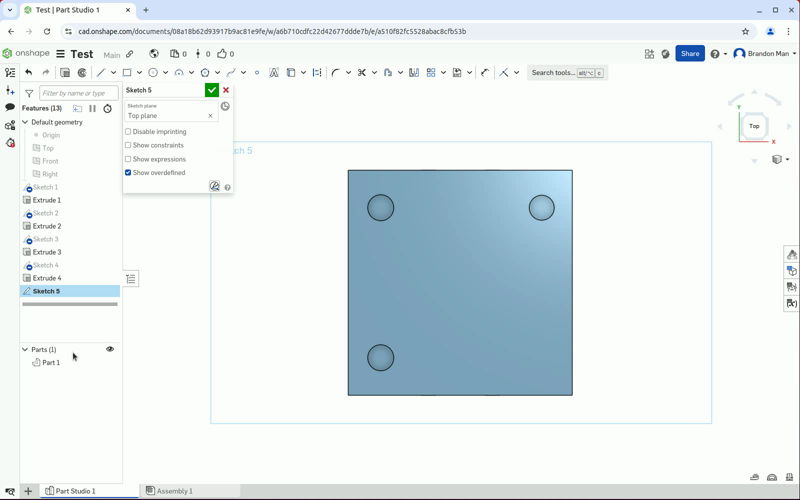
key(y)
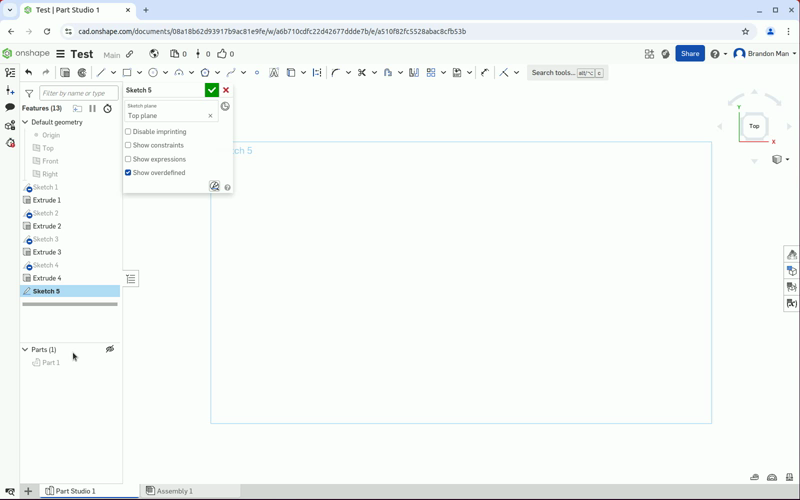
key(c)
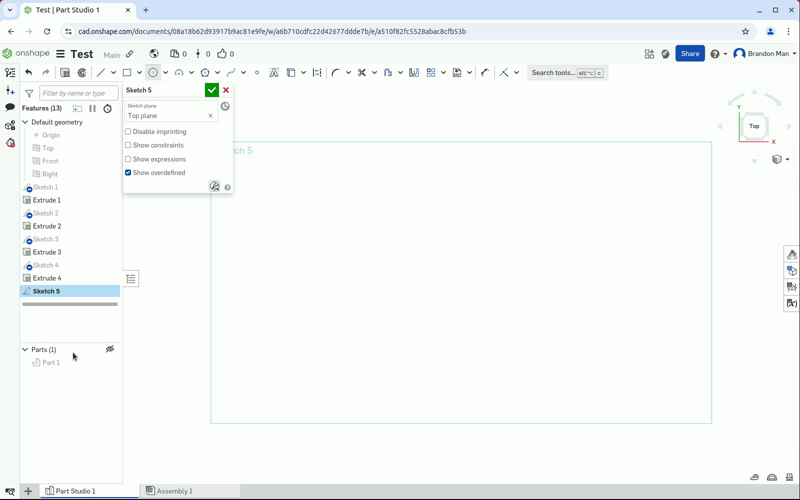
key_down(shift)
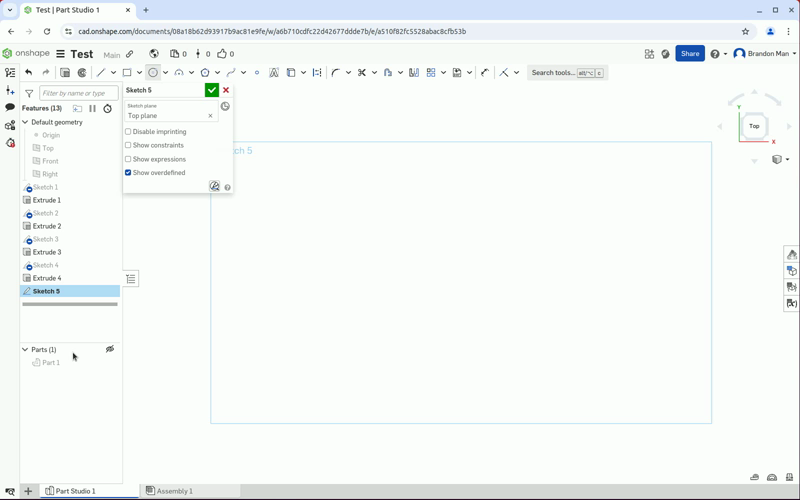
mouse_move(541, 357)
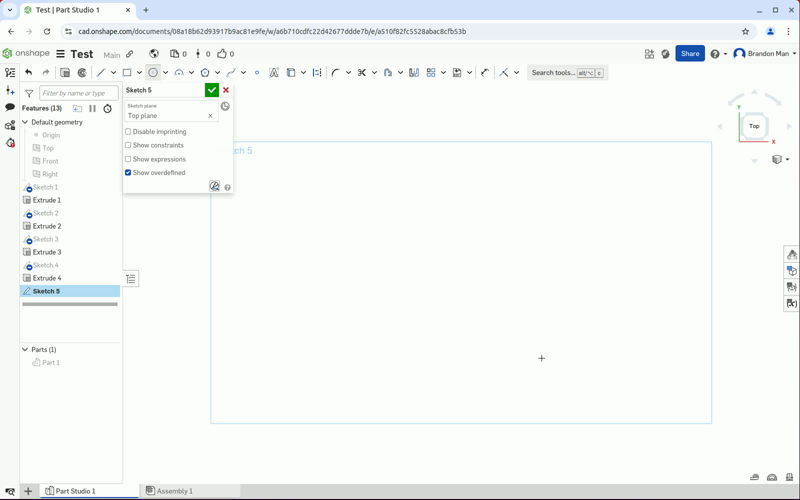
click(541, 357)
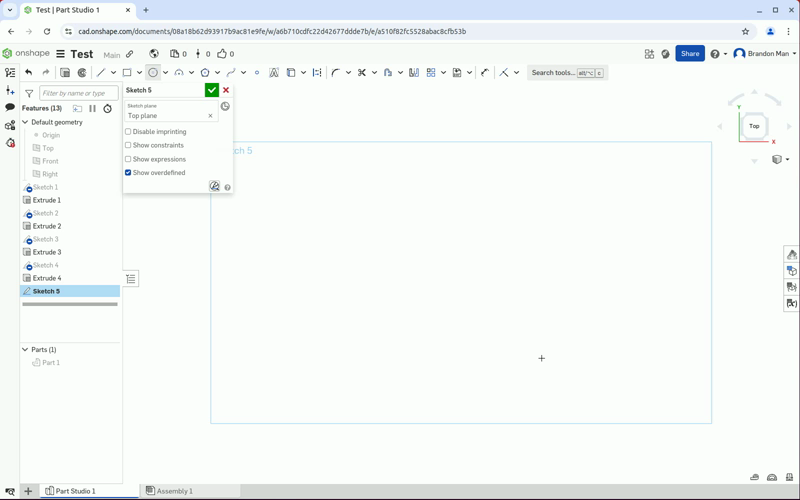
key_up(shift)
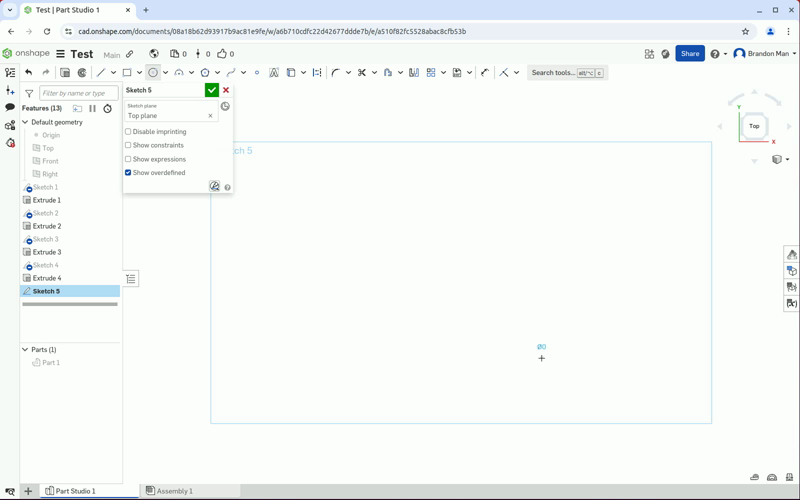
mouse_move(554, 357)
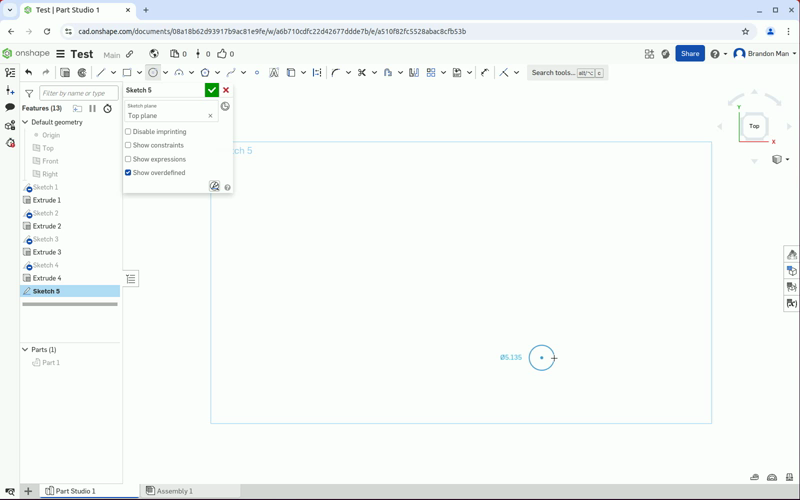
click(554, 357)
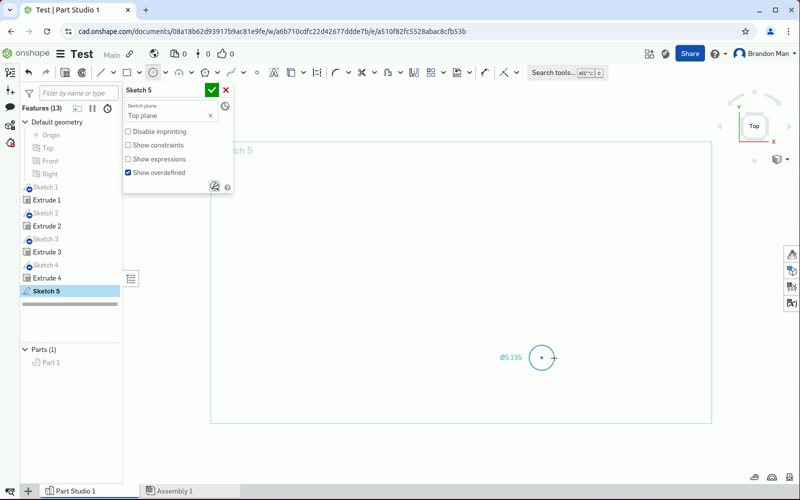
key(esc)
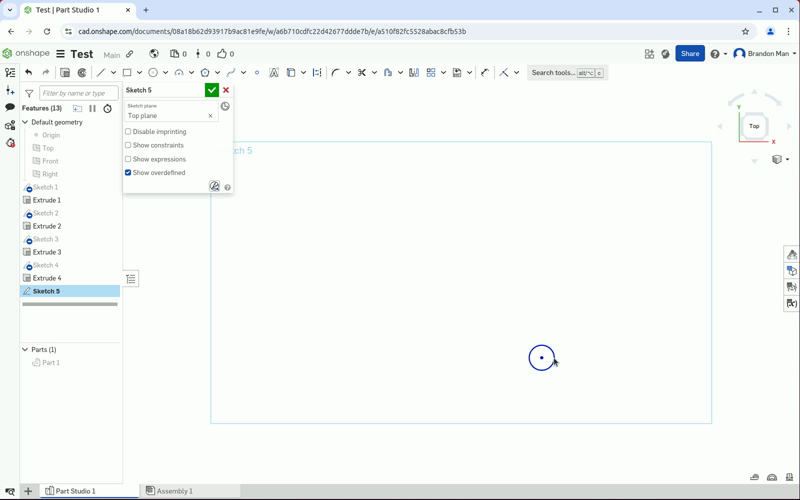
mouse_move(548, 367)
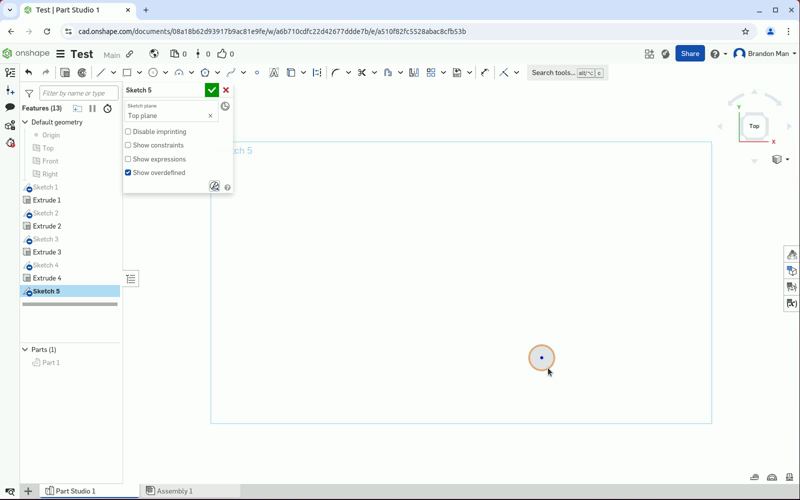
scroll(6)
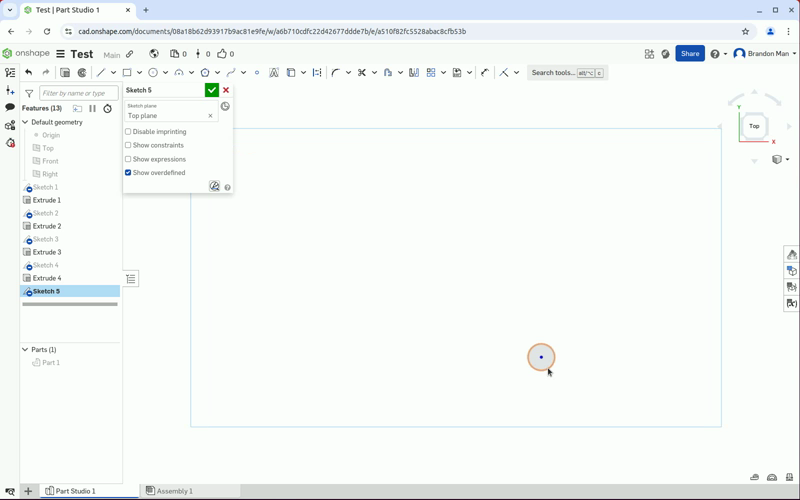
scroll(6)
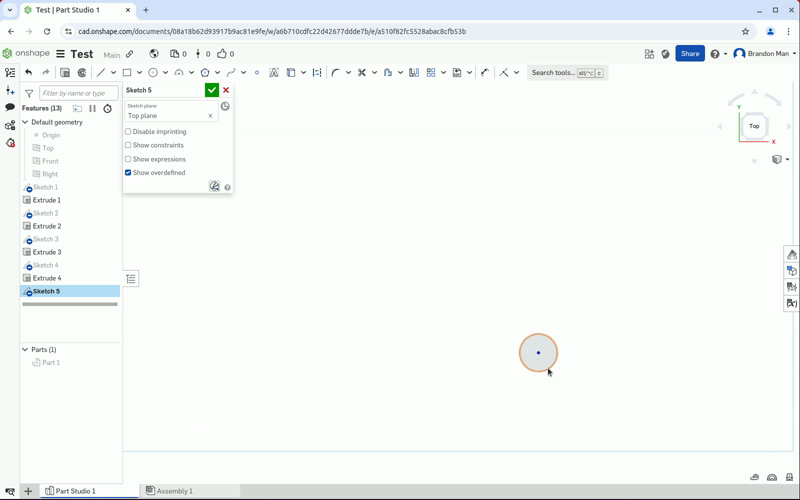
scroll(6)
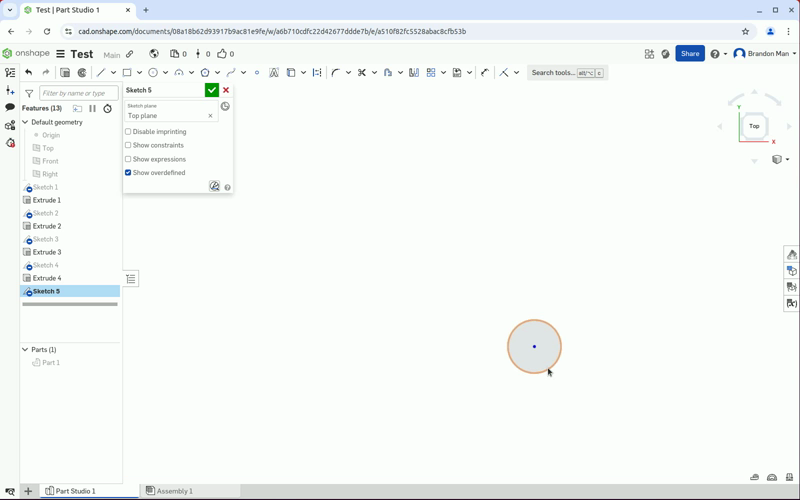
scroll(6)
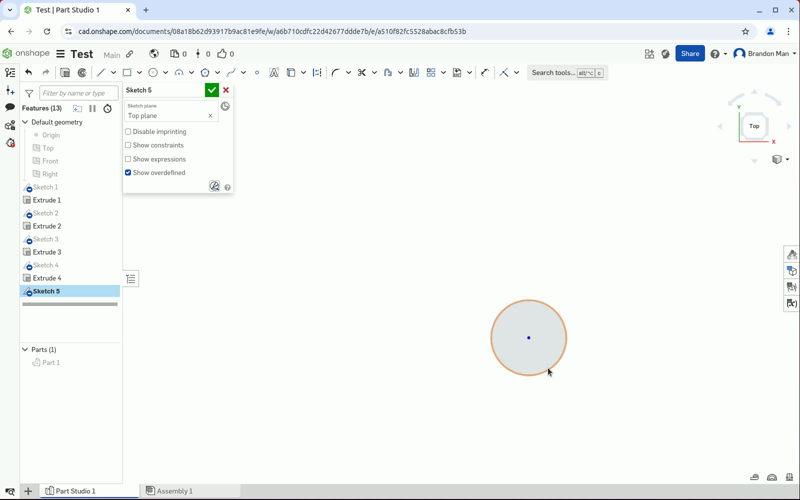
scroll(6)
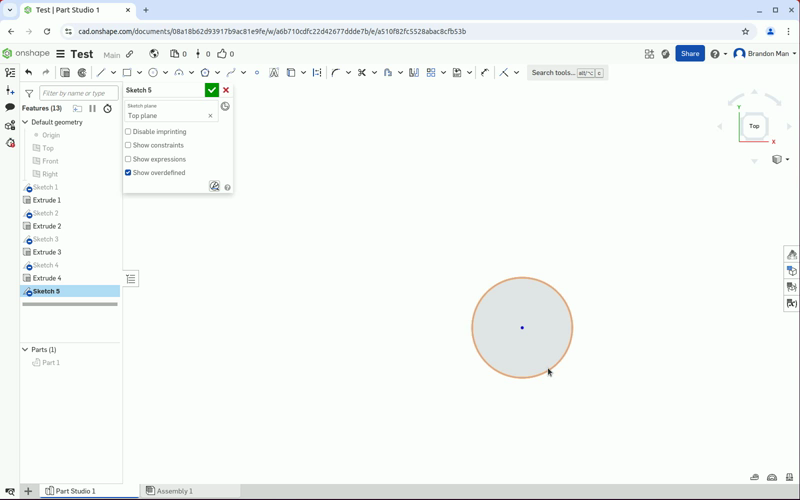
scroll(6)
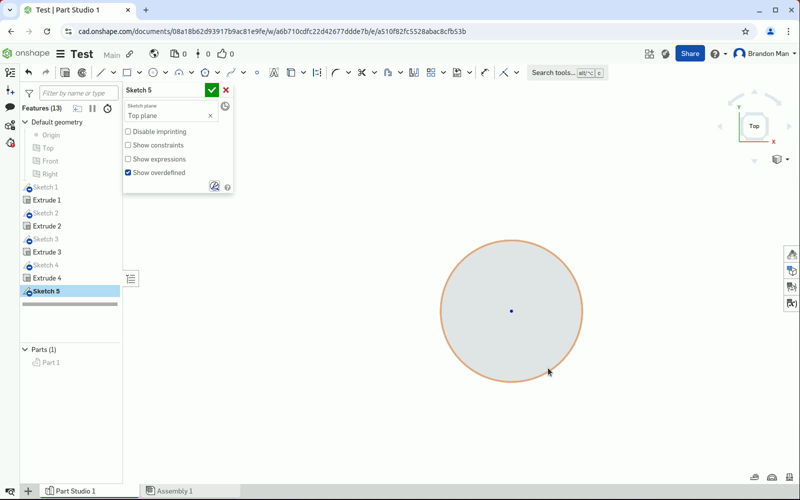
scroll(6)
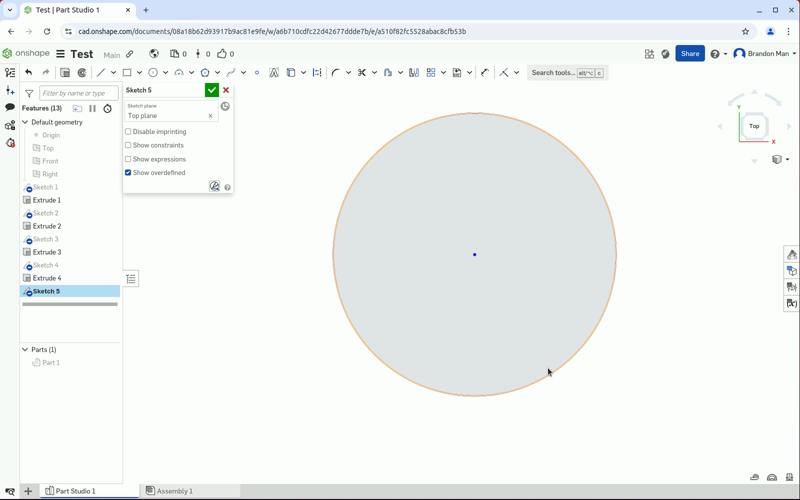
click(548, 367)
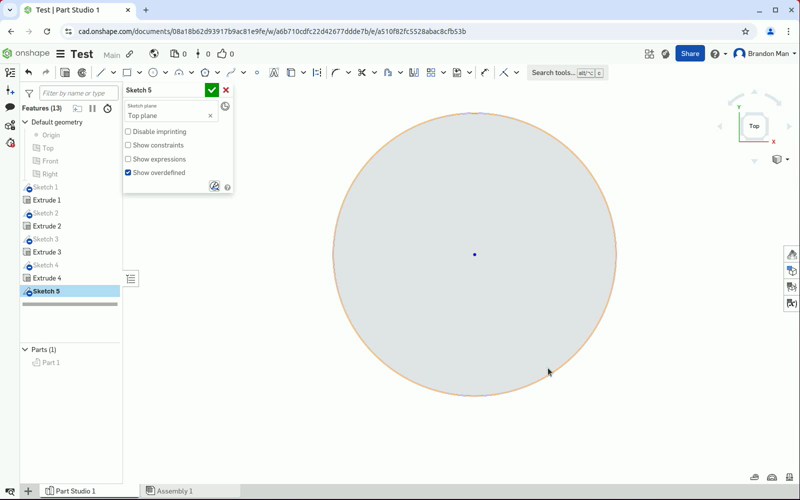
scroll(-6)
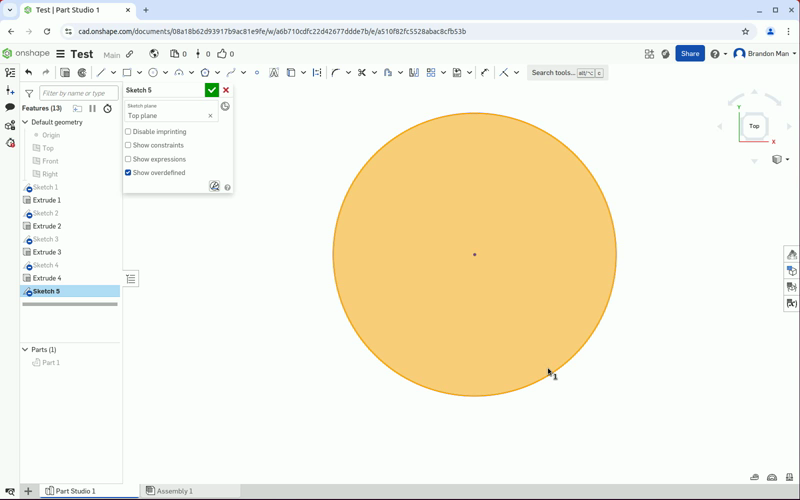
scroll(-6)
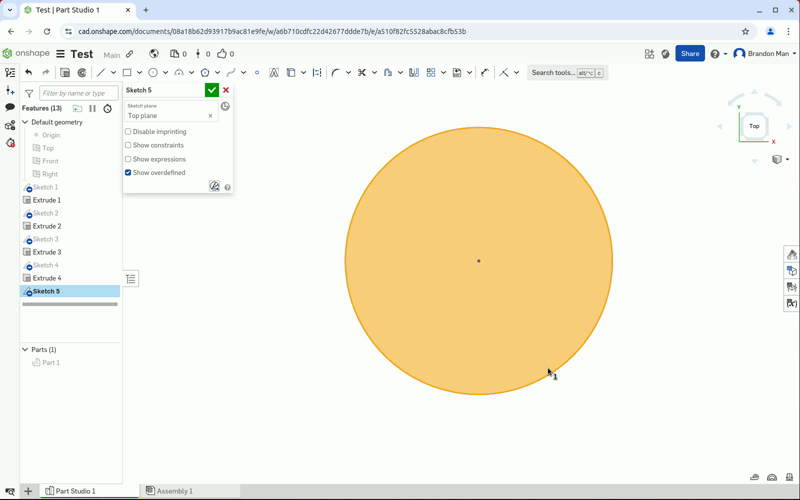
scroll(-6)
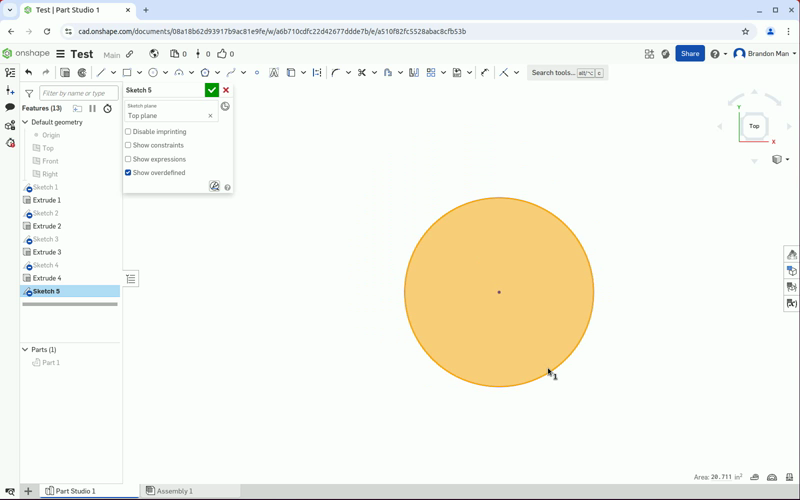
scroll(-6)
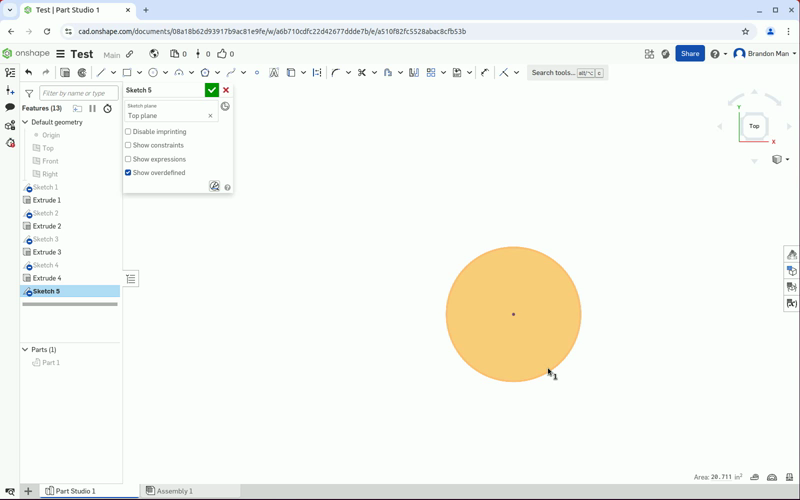
scroll(-6)
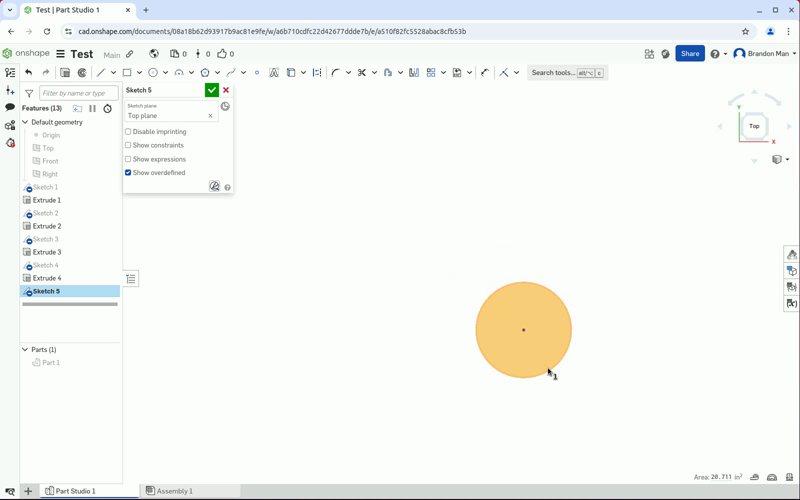
scroll(-6)
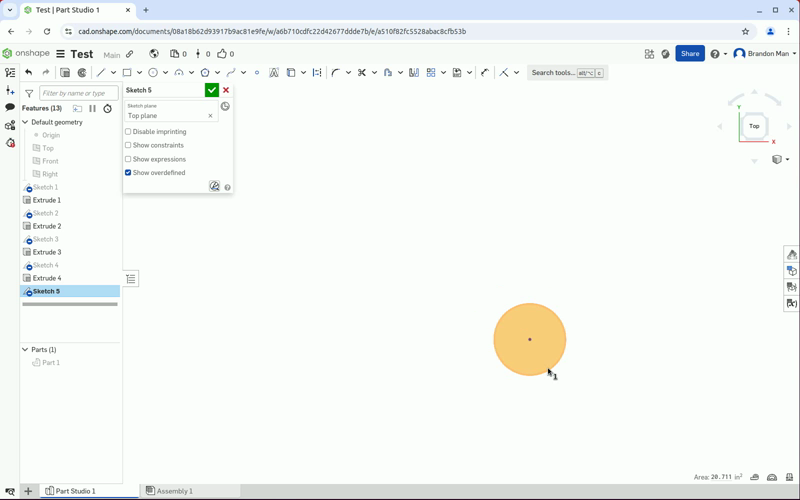
scroll(-6)
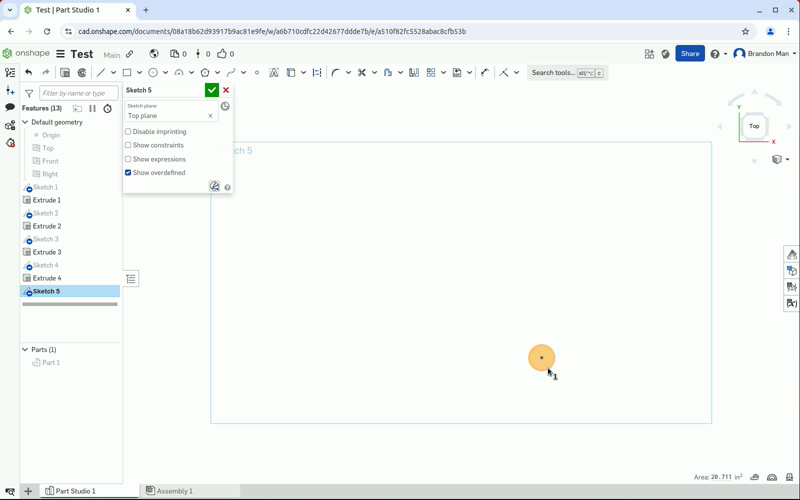
mouse_move(73, 352)
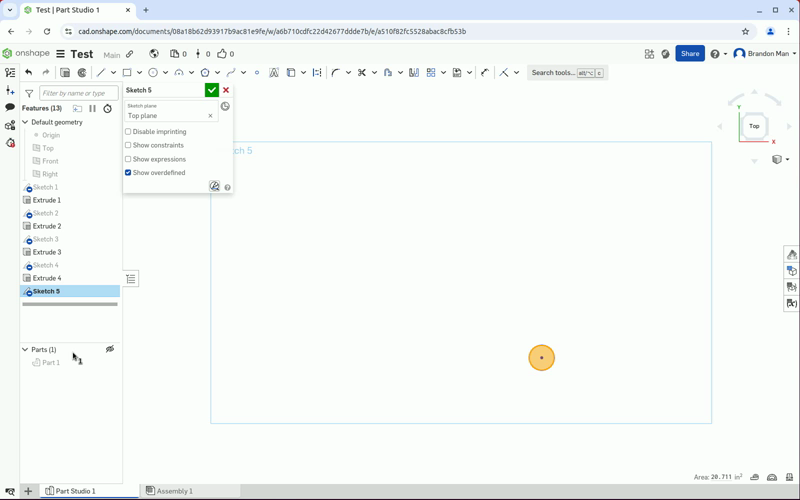
key(shift+y)
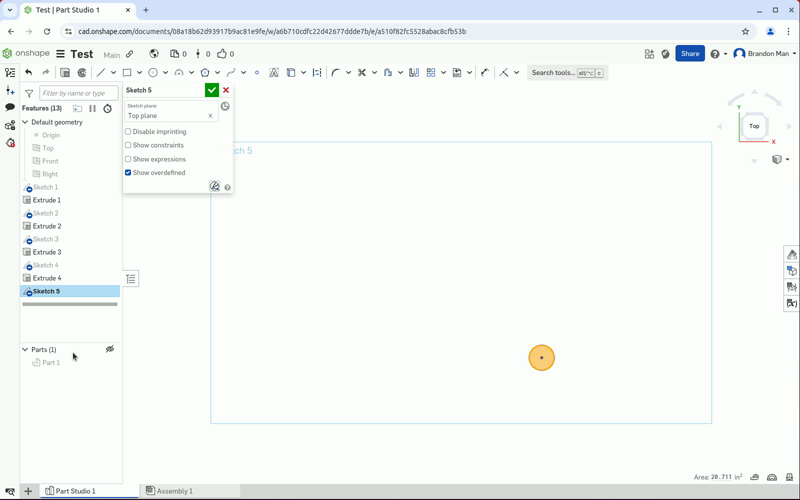
key(shift+e)
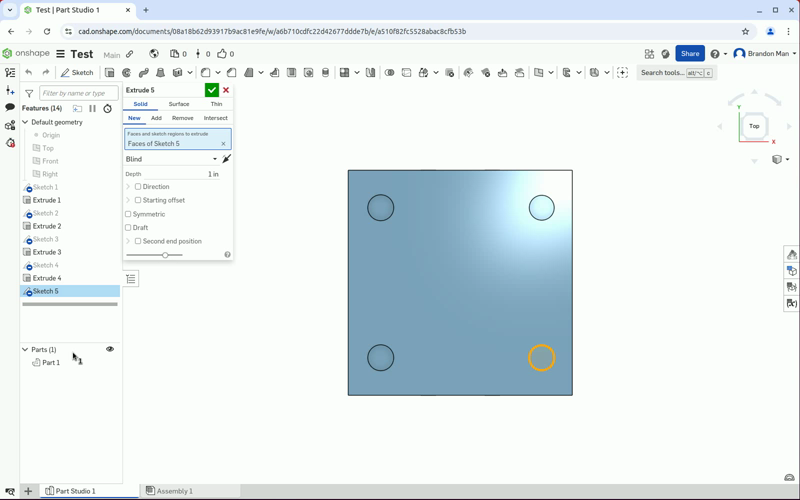
mouse_move(143, 106)
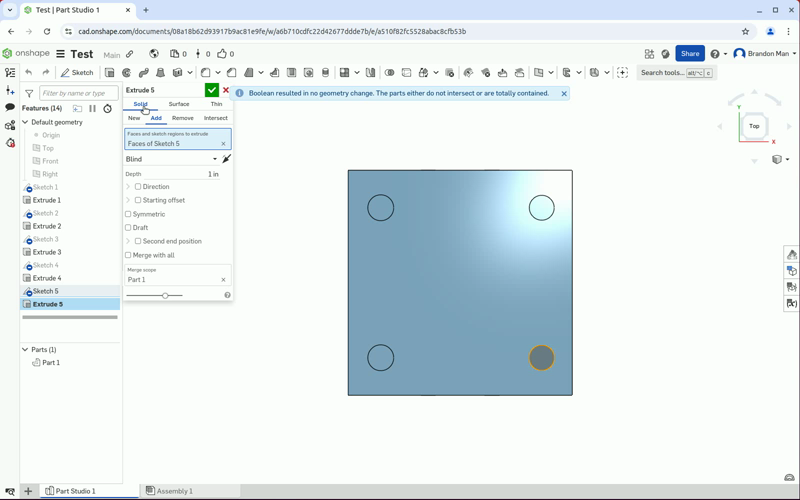
click(143, 106)
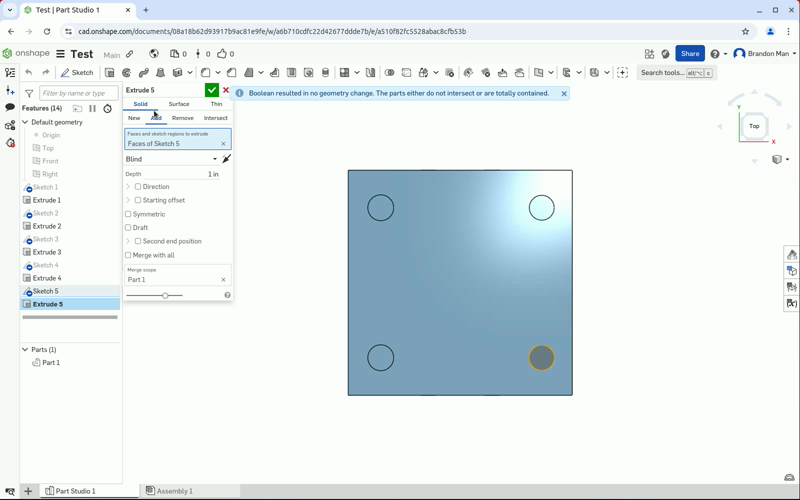
mouse_move(186, 120)
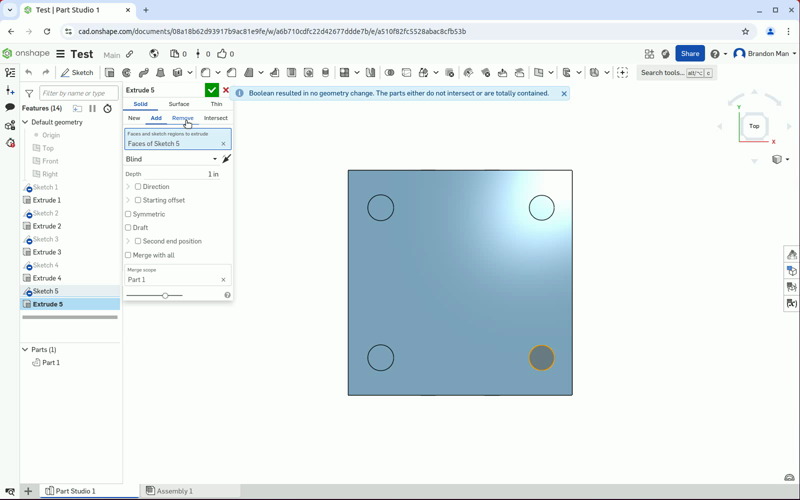
click(186, 120)
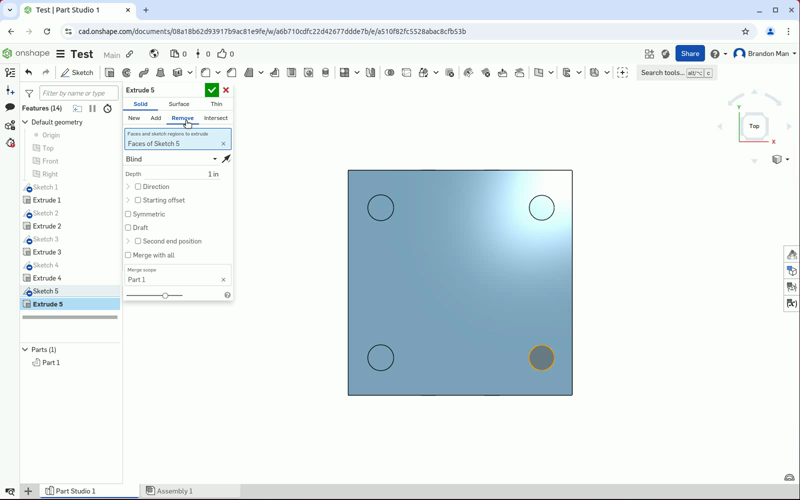
key(tab, 4)
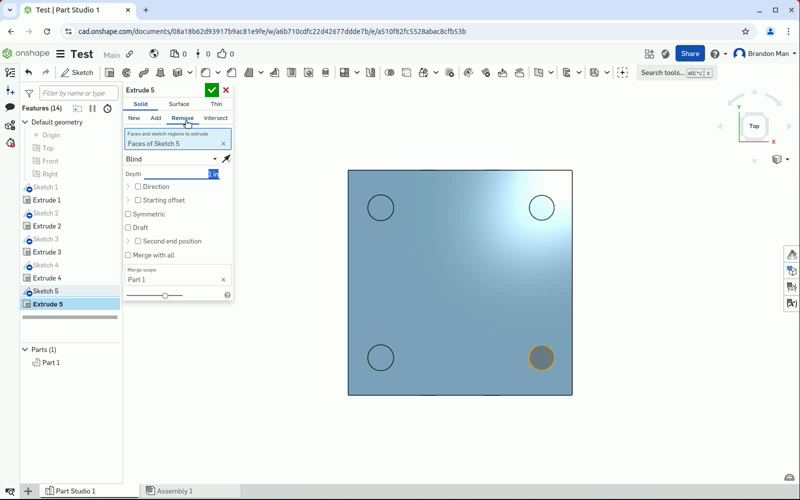
text(-25.756)
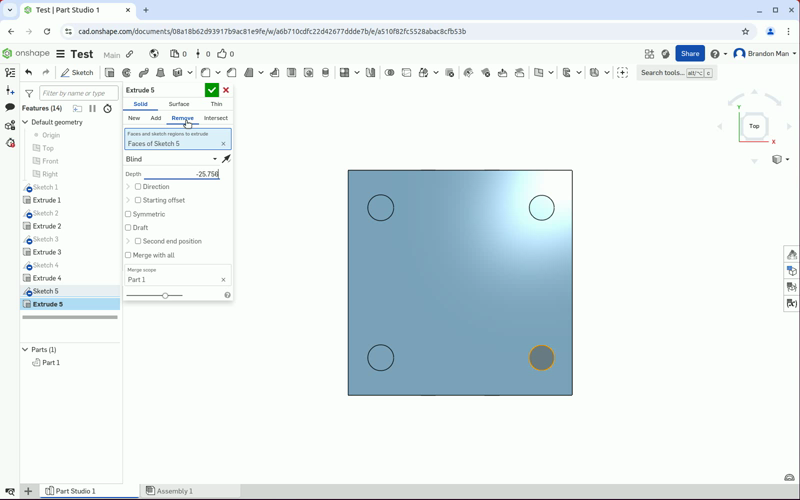
key(tab, 3)
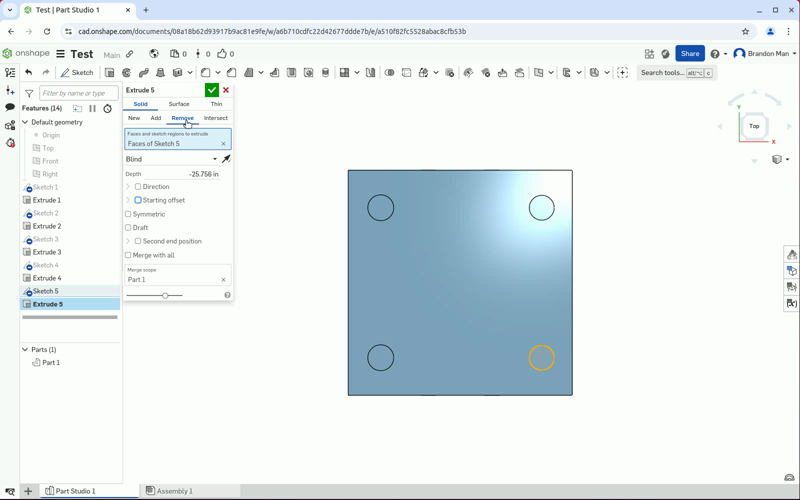
key(tab, 2)
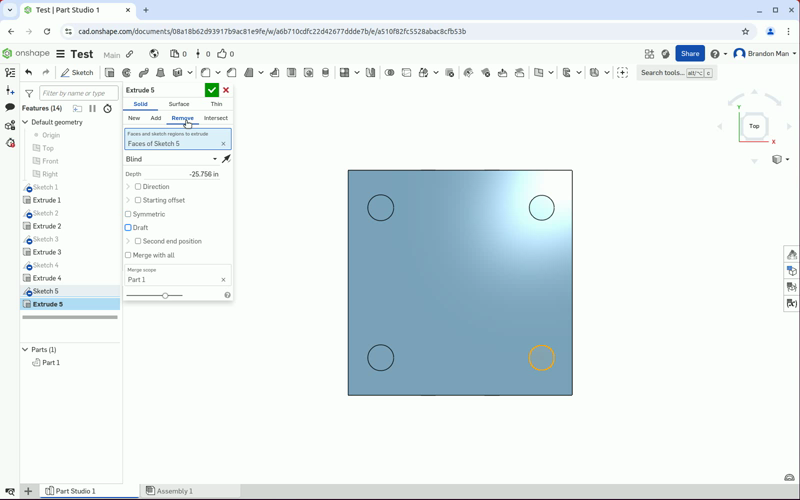
key(space)
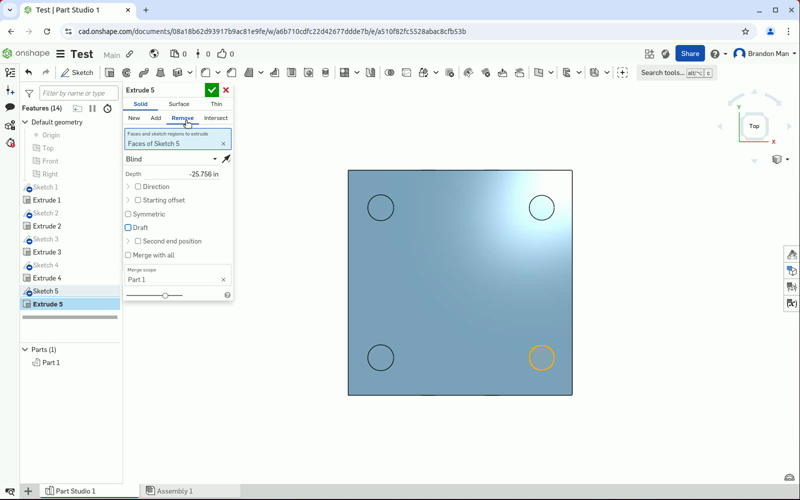
key(tab, 3)
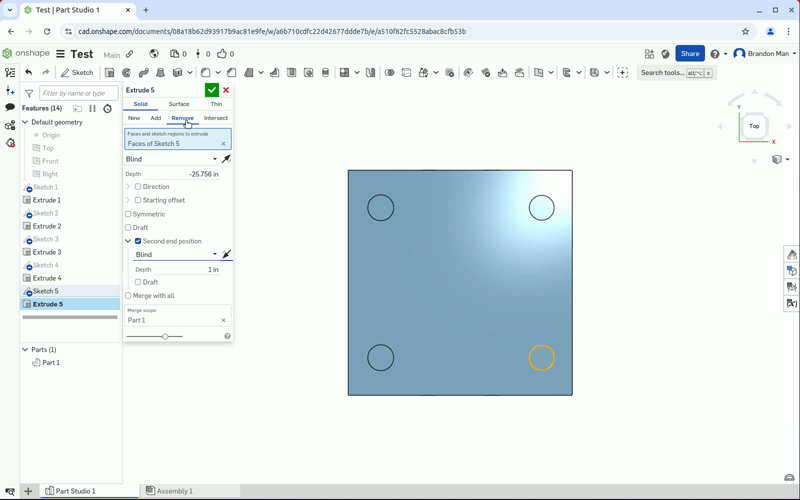
text(12.276)
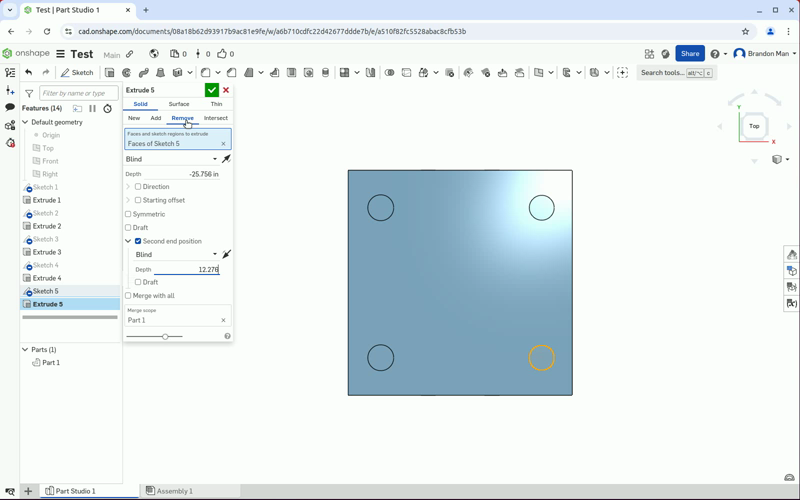
key(tab, 2)
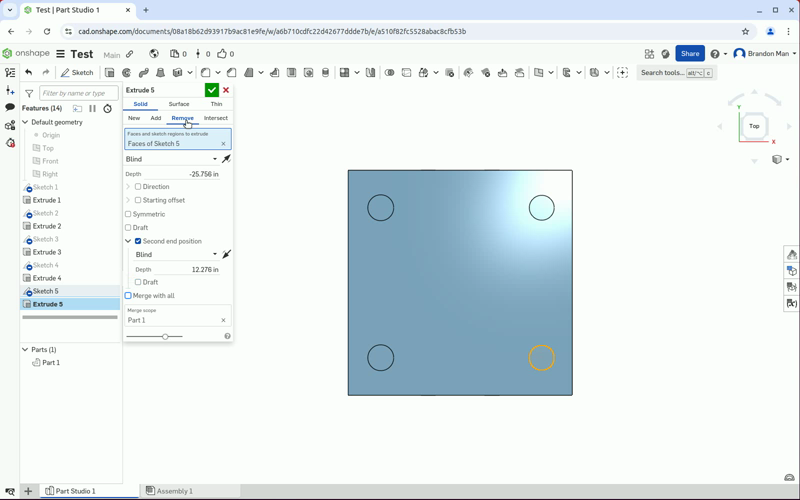
key(space)
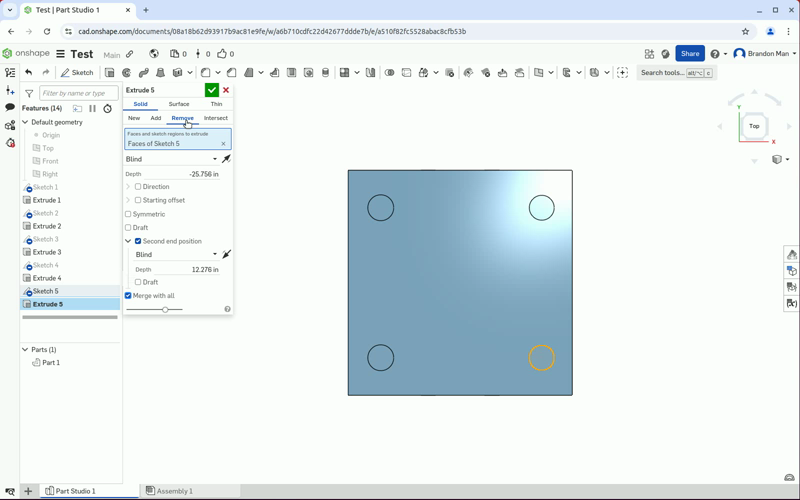
key(enter)
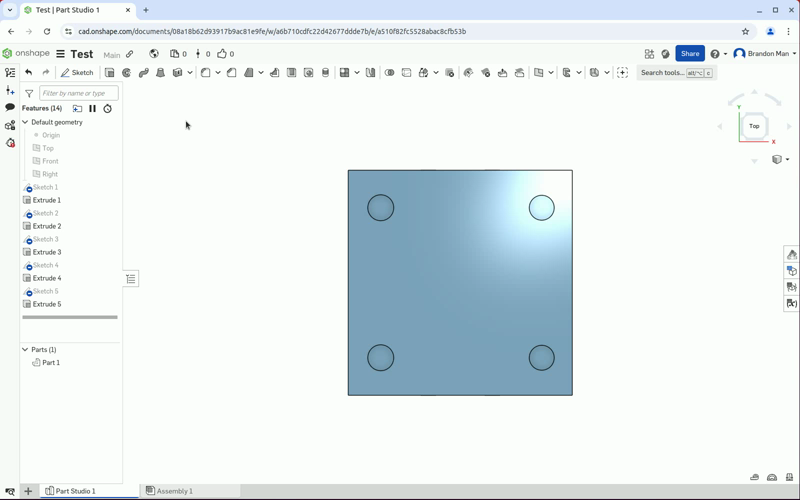
key(shift+h)
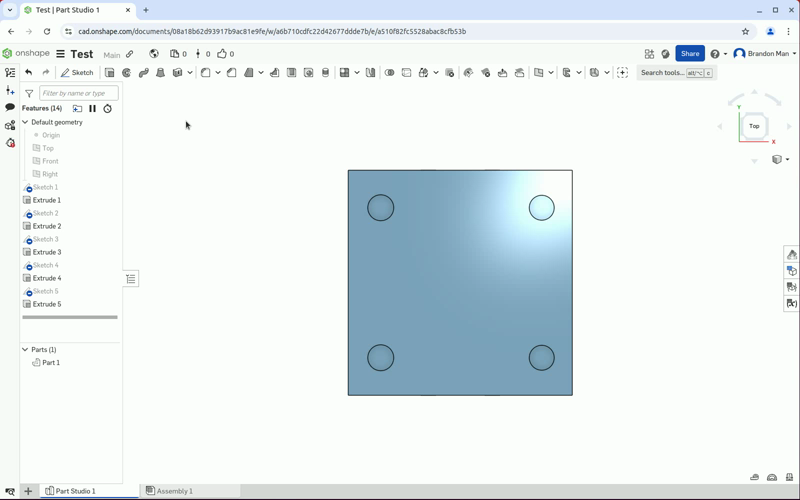
key(shift+h)
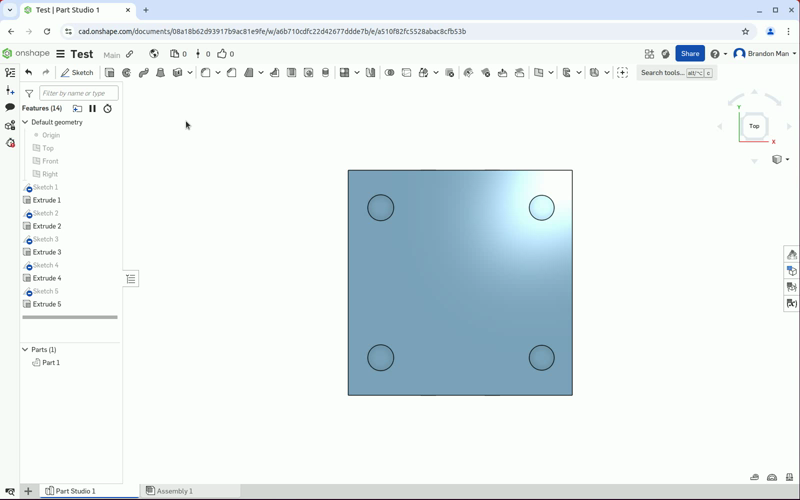
key(shift+7)
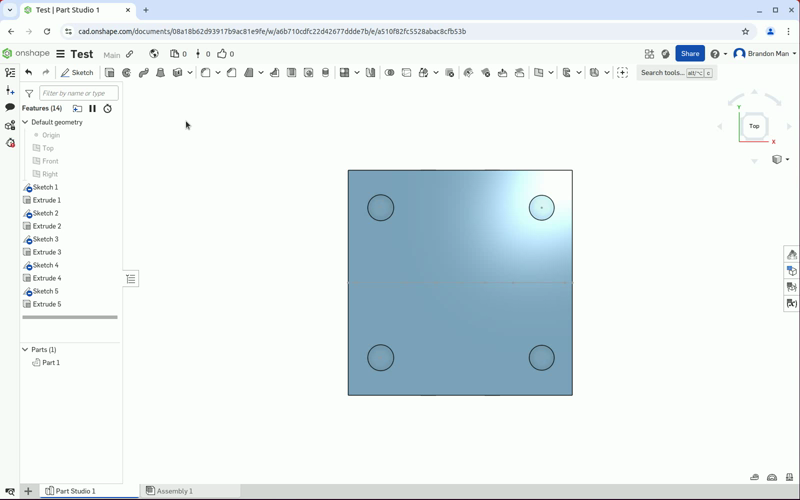
key(up, 3)
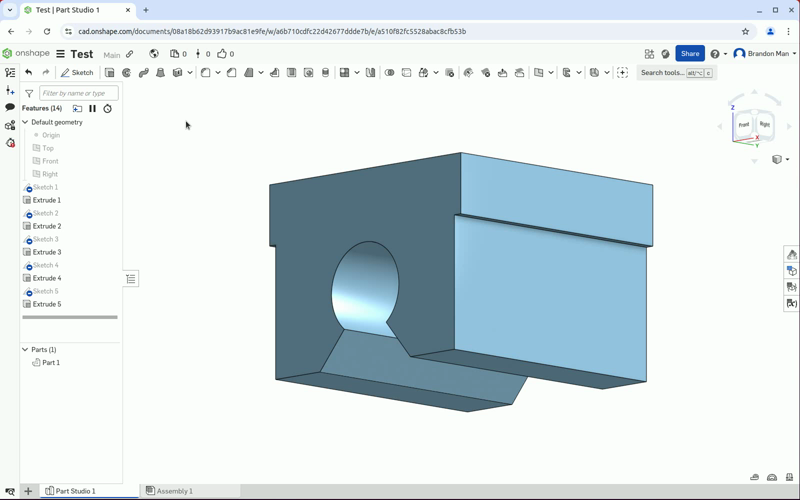
key(left, 3)
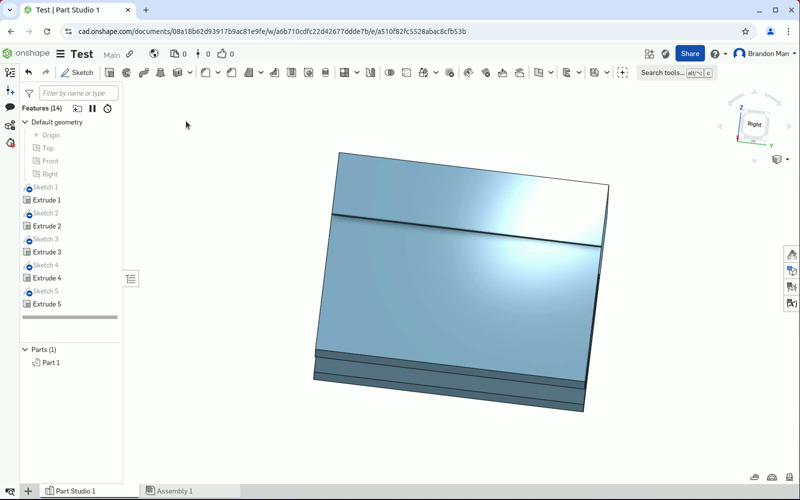
key(right, 3)
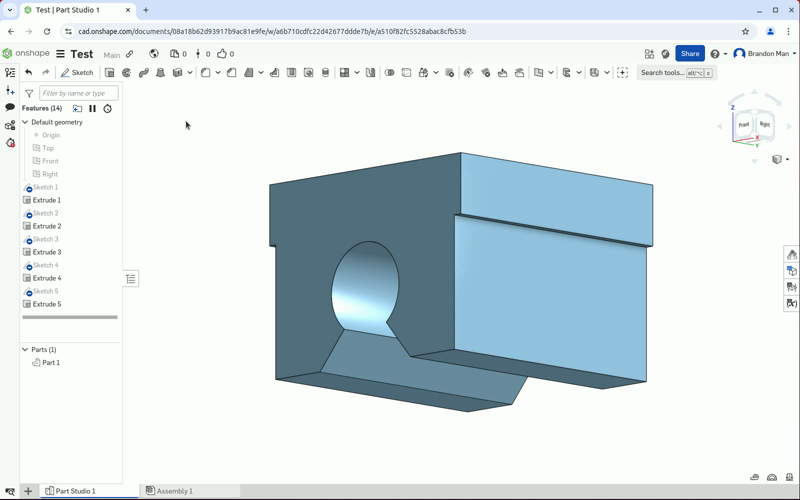
key(down, 3)
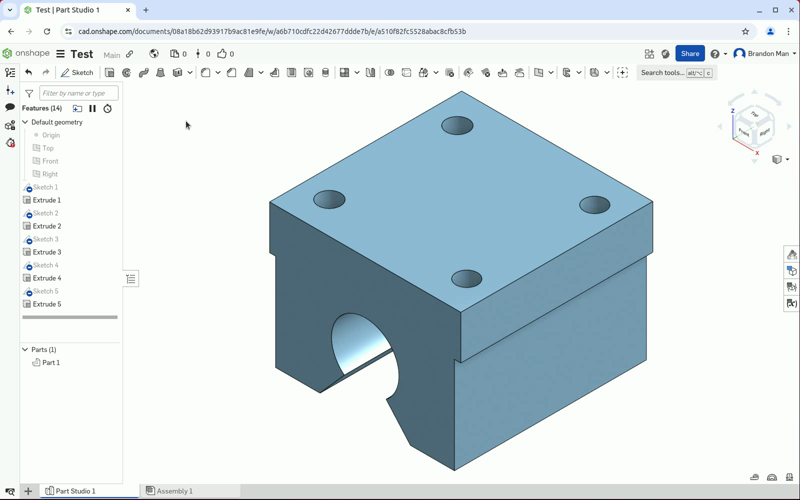
mouse_move(73, 189)
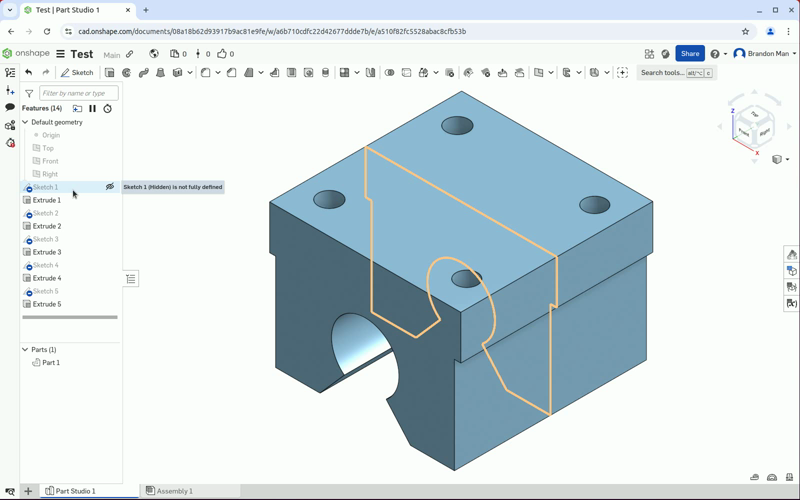
click(73, 189)